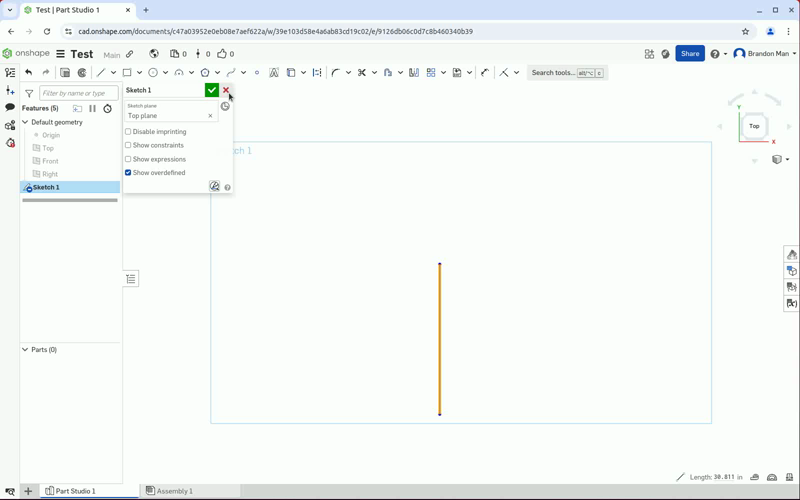
key(shift+h)
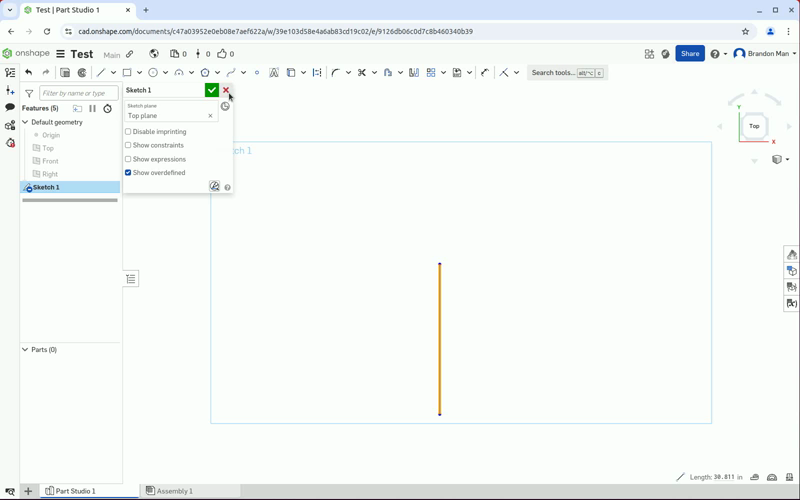
key(shift+s)
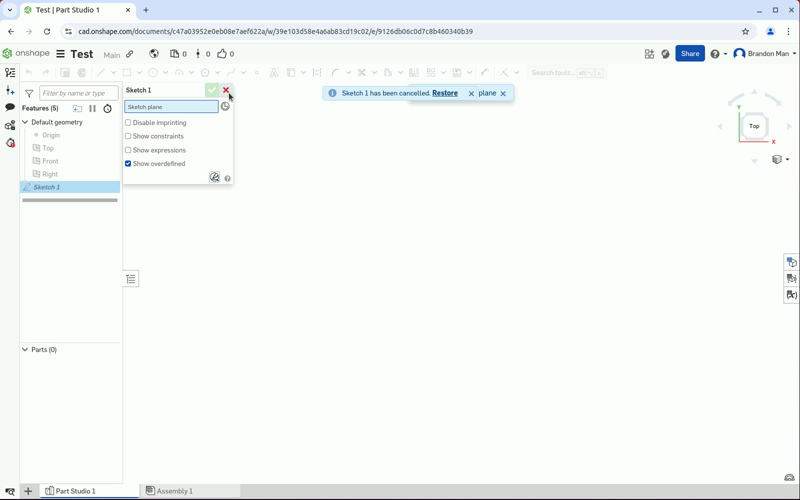
mouse_move(73, 150)
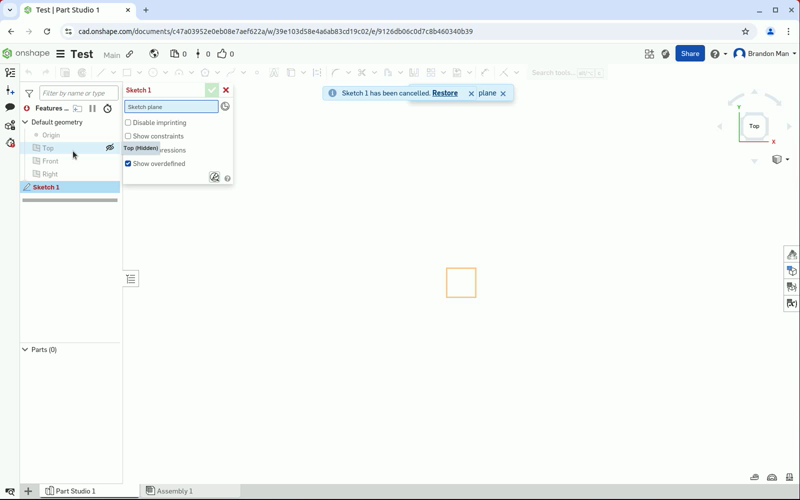
click(73, 150)
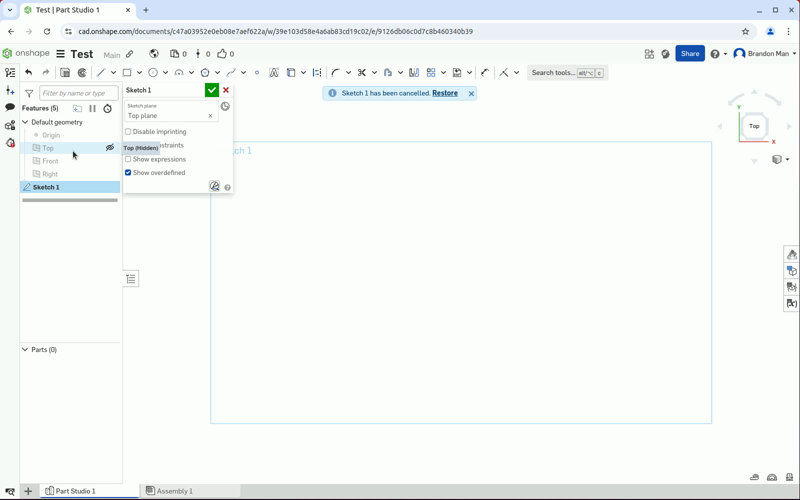
mouse_move(73, 352)
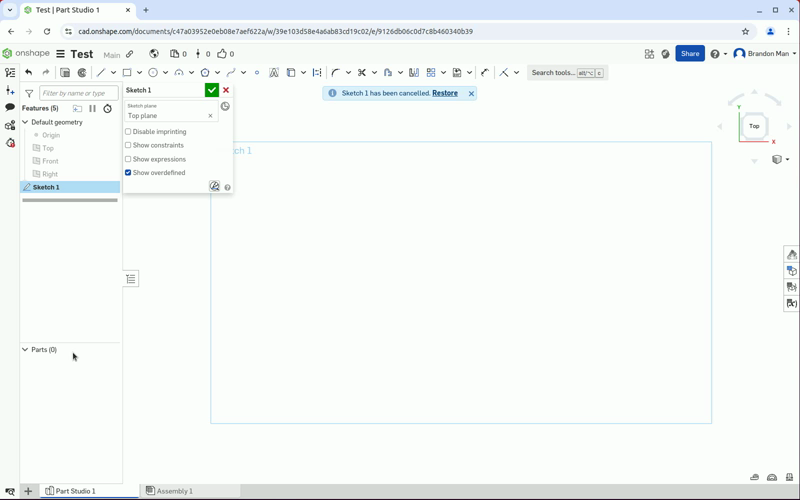
key(y)
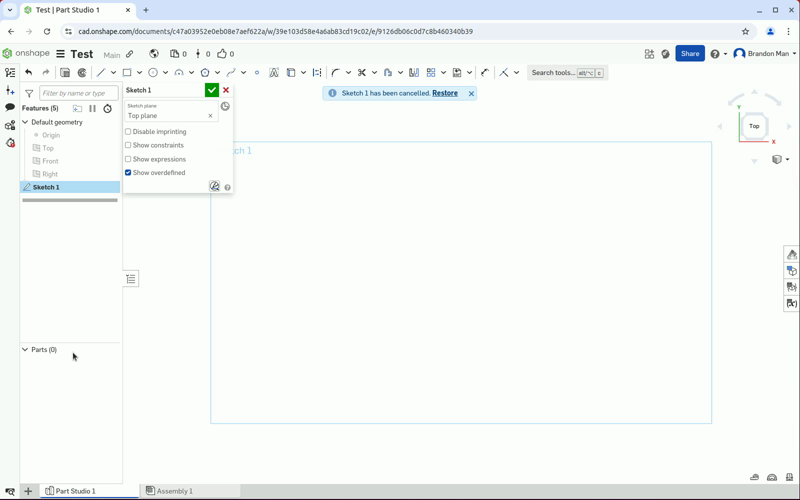
key(l)
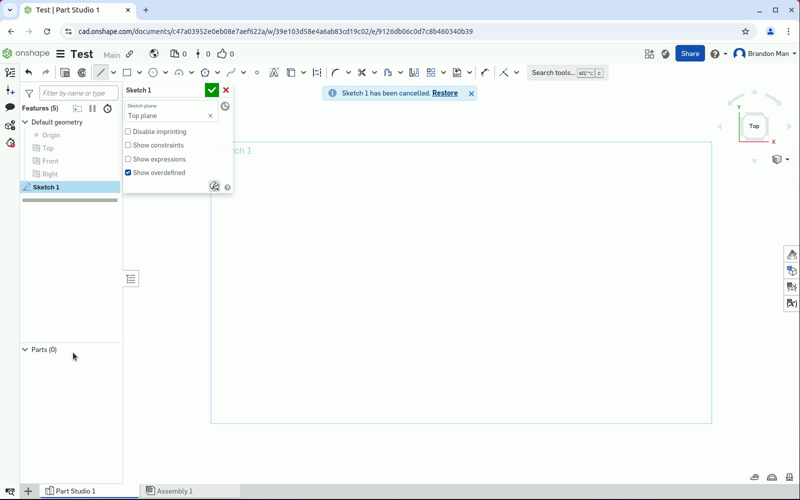
key_down(shift)
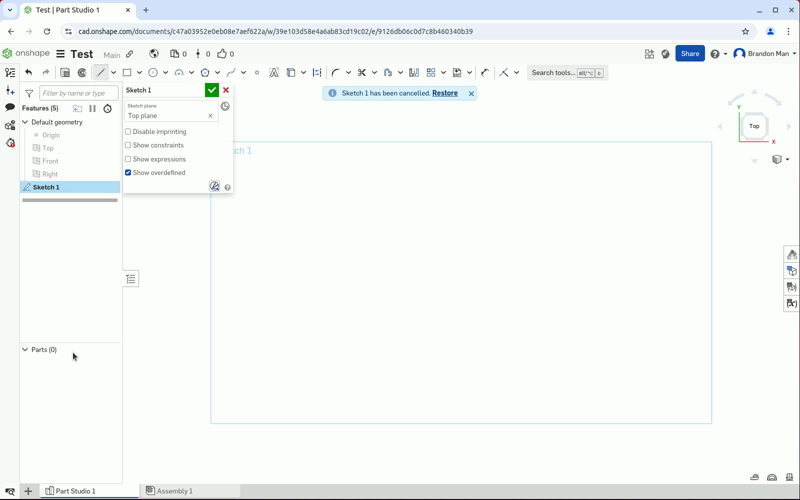
mouse_move(356, 333)
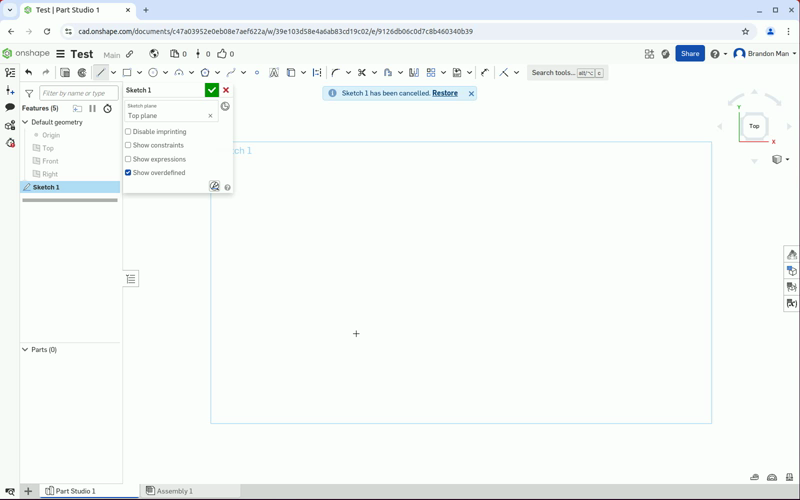
click(356, 333)
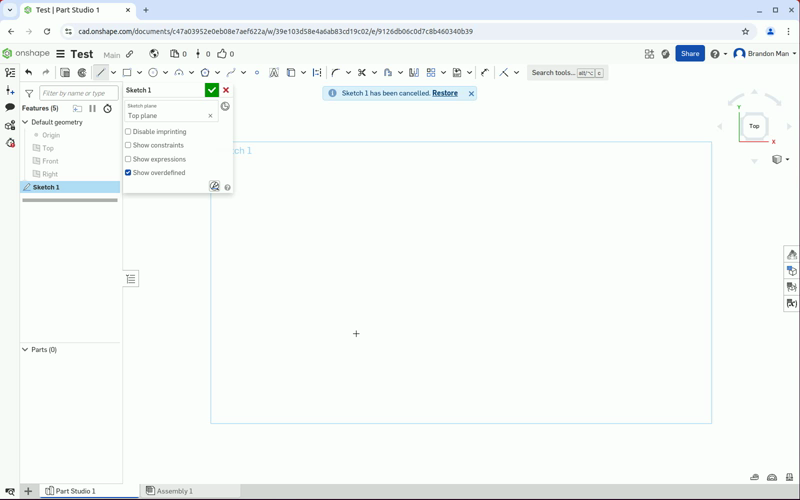
key_up(shift)
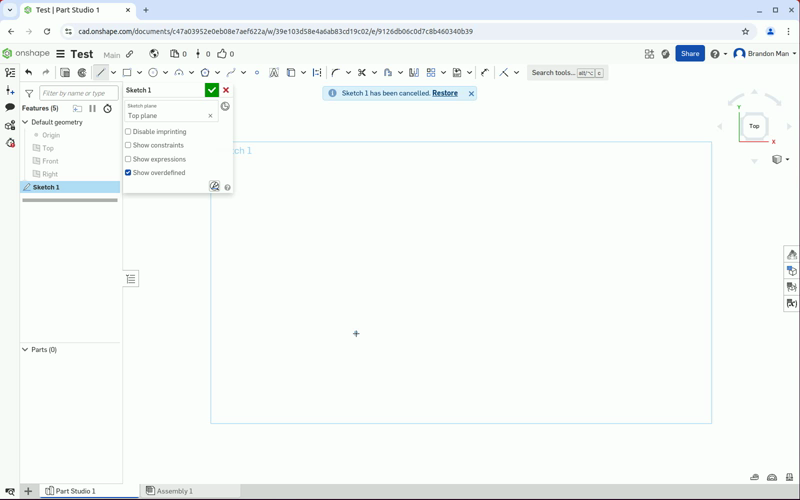
key_down(shift)
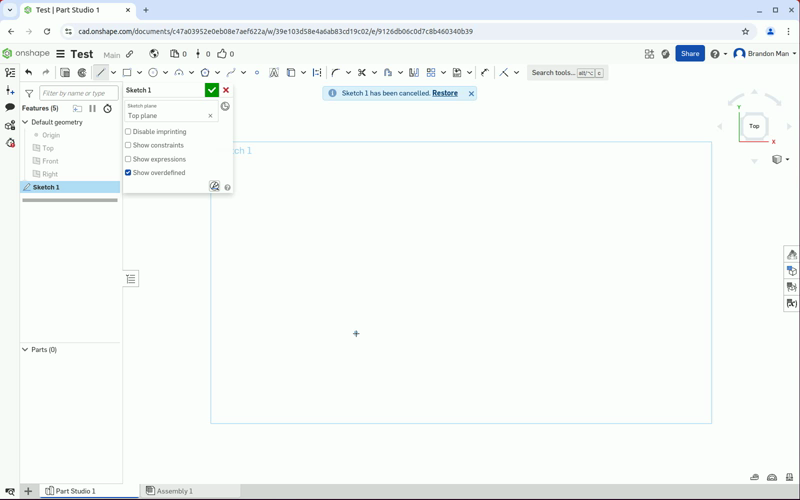
mouse_move(386, 333)
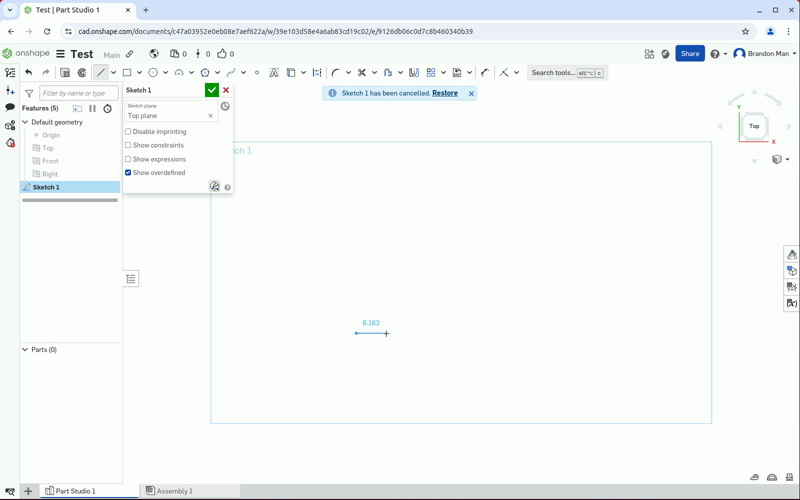
mouse_move(406, 333)
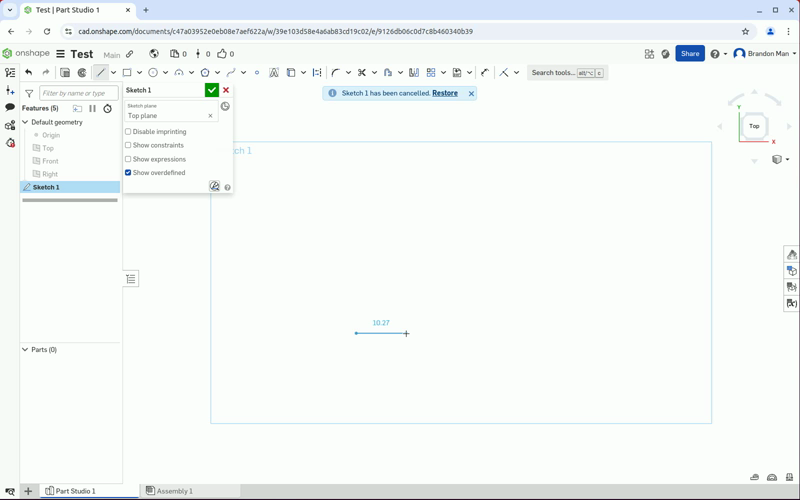
click(406, 333)
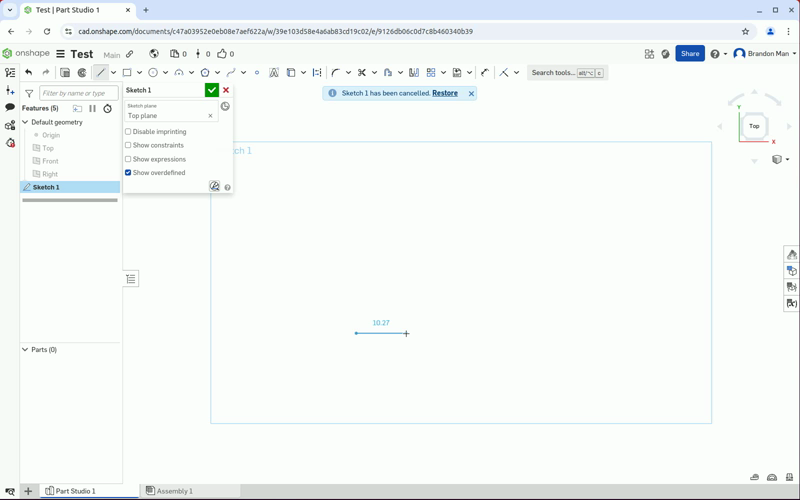
key_up(shift)
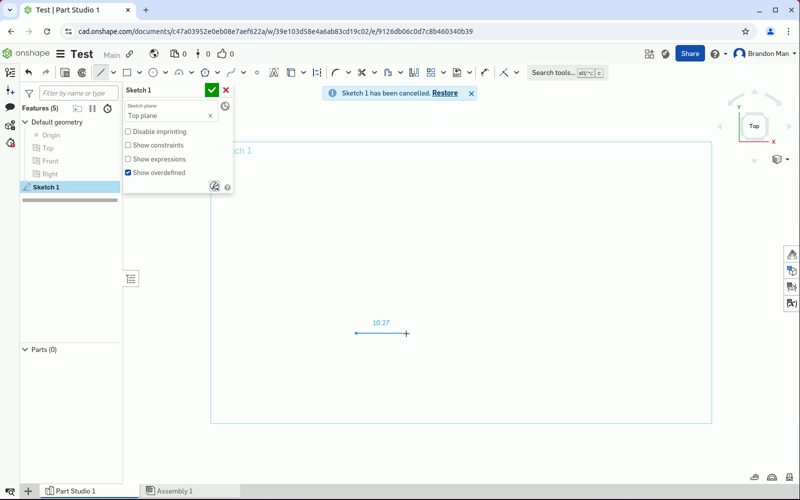
key_down(shift)
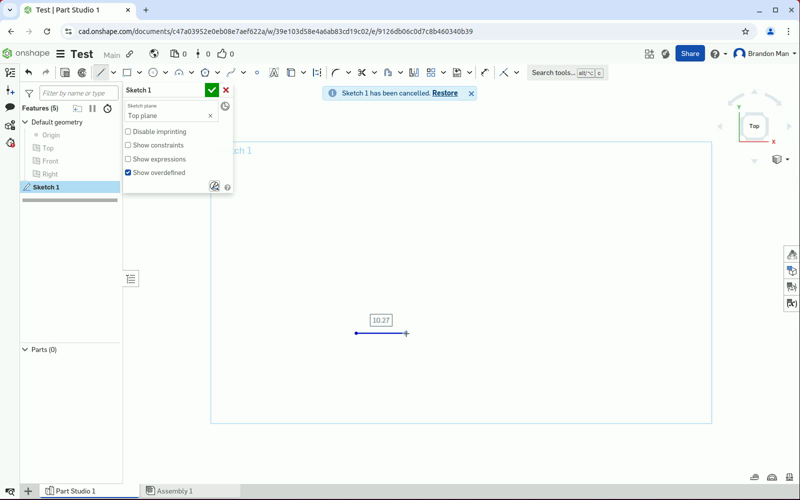
mouse_move(436, 333)
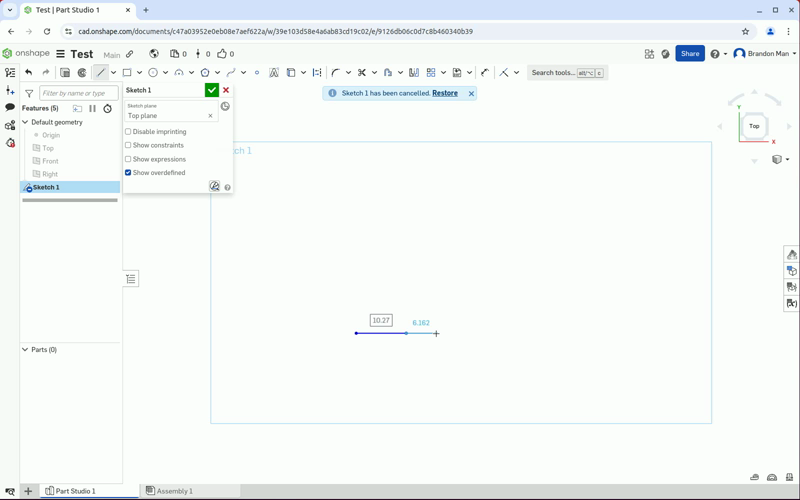
mouse_move(406, 369)
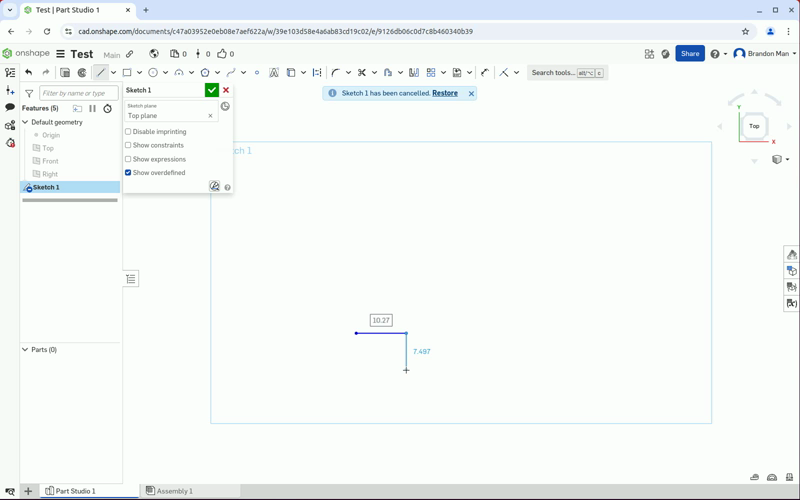
click(406, 369)
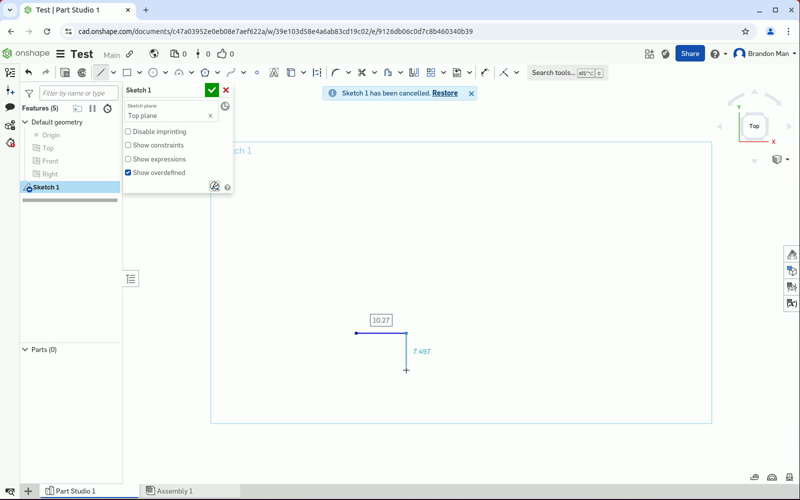
key_up(shift)
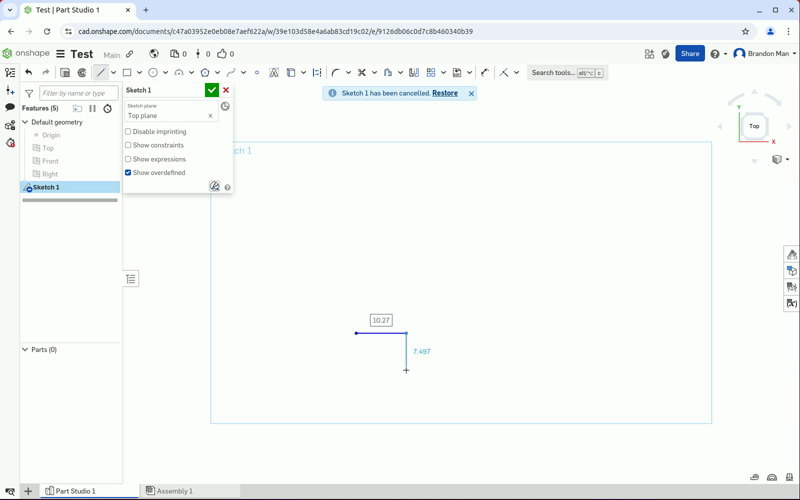
key_down(shift)
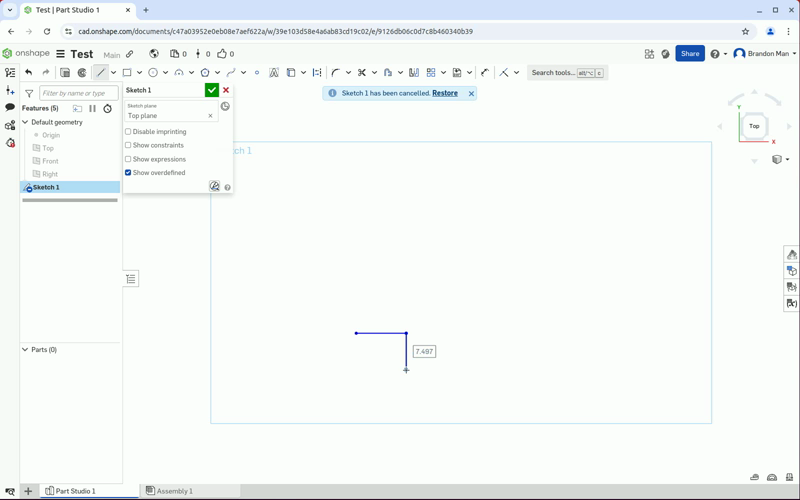
mouse_move(533, 369)
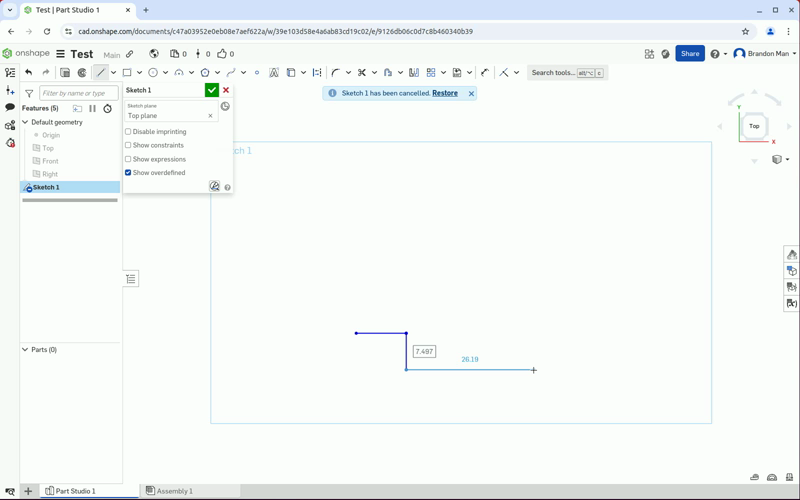
click(533, 369)
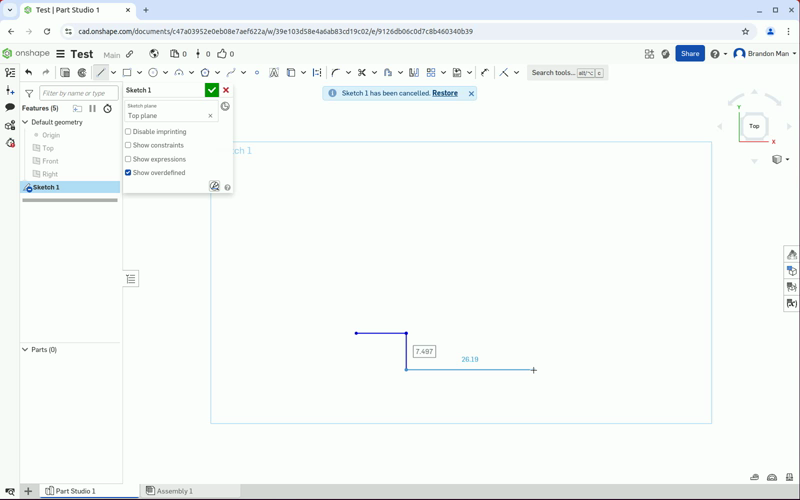
key_up(shift)
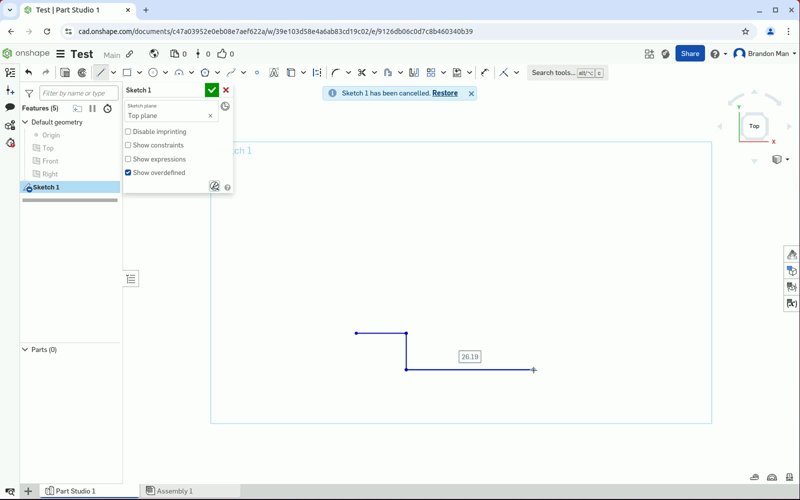
key(esc)
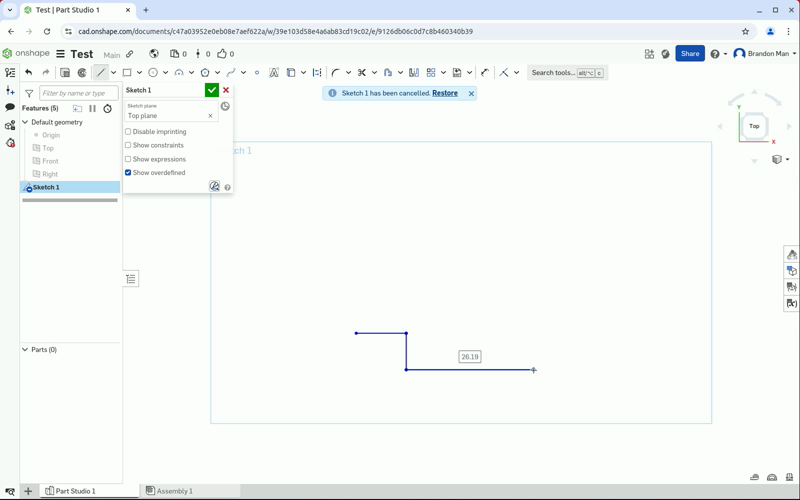
key(a)
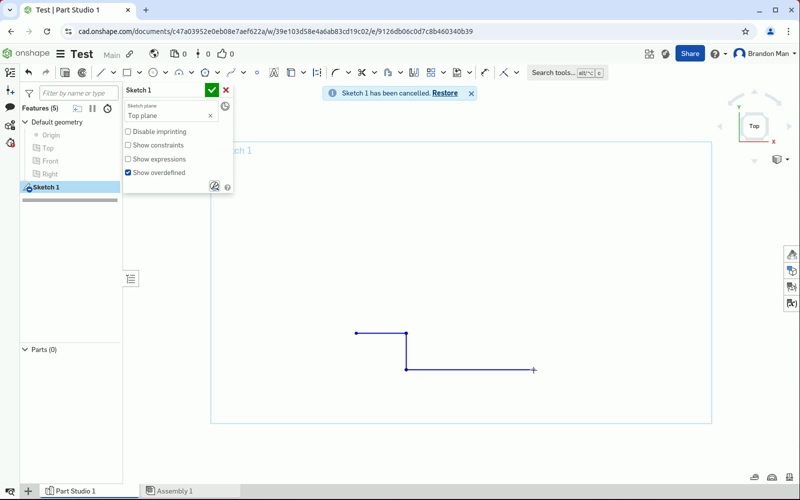
mouse_move(533, 369)
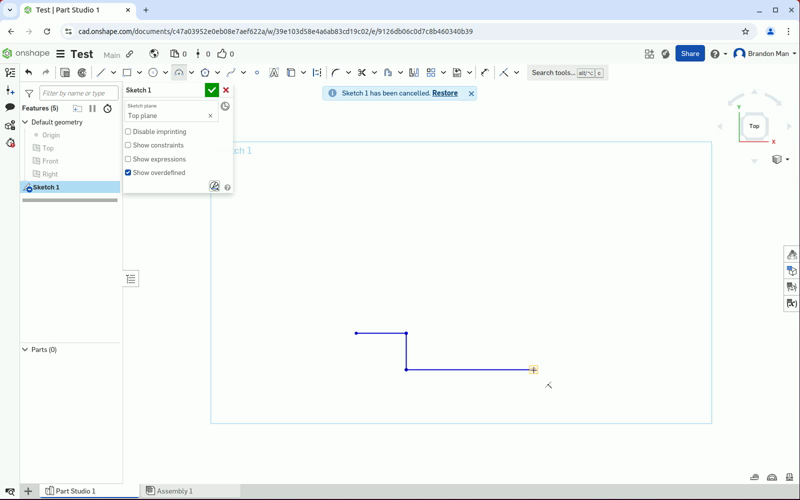
click(533, 369)
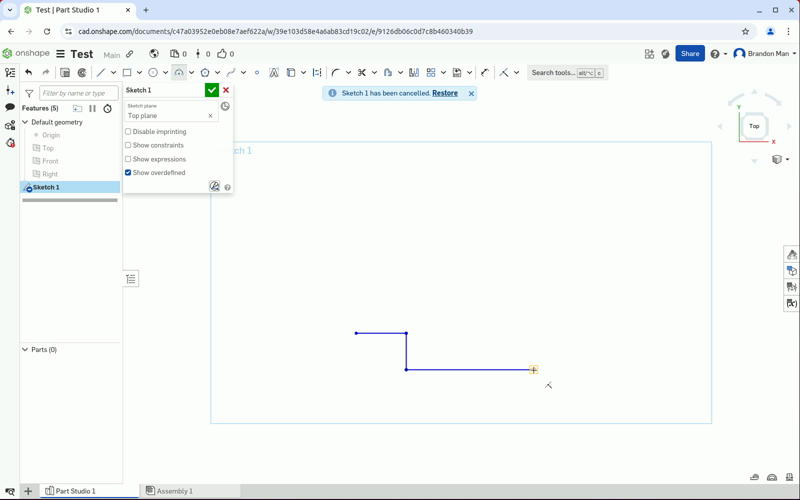
key_down(shift)
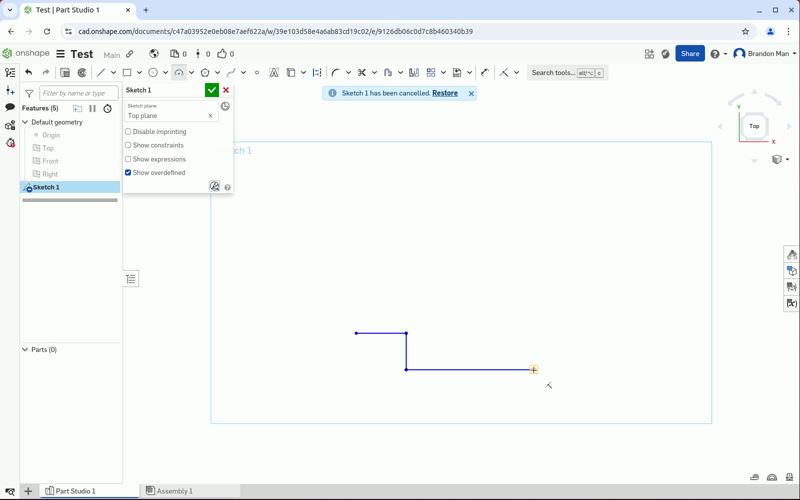
mouse_move(572, 330)
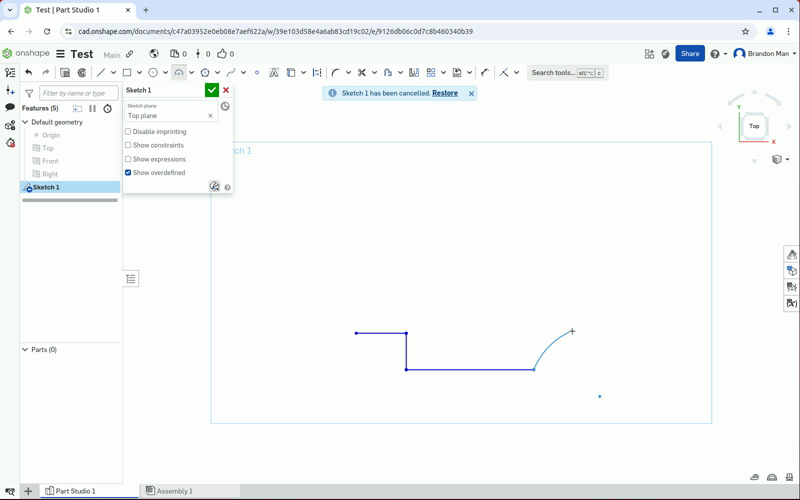
click(572, 330)
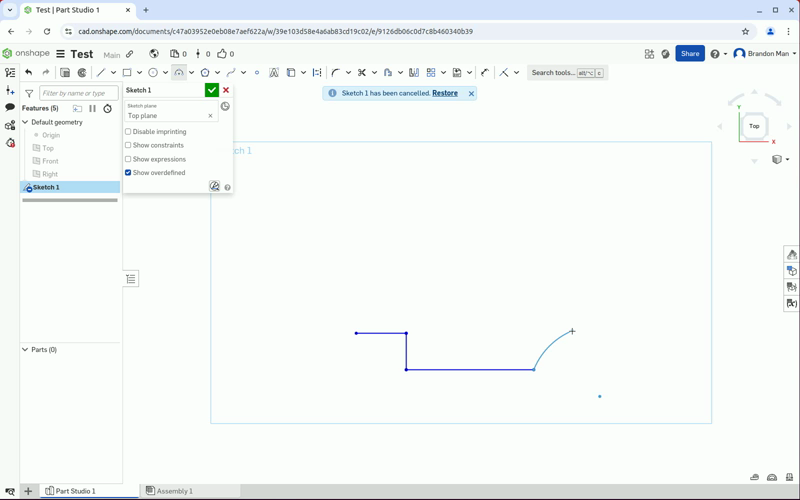
mouse_move(561, 358)
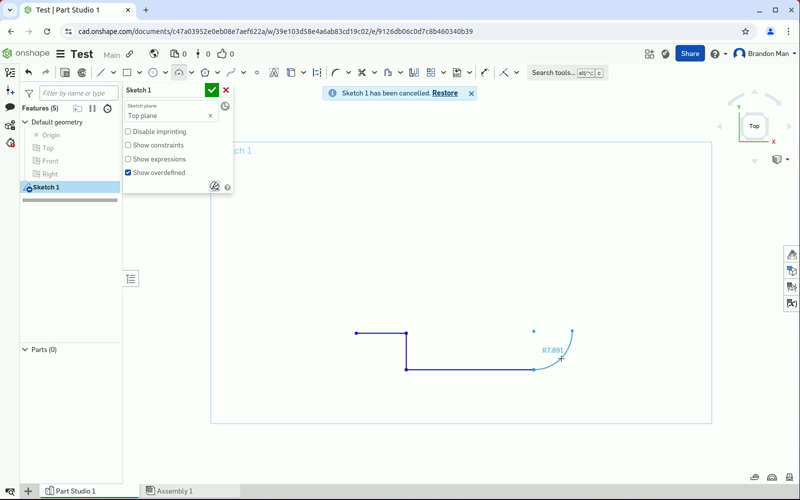
click(561, 358)
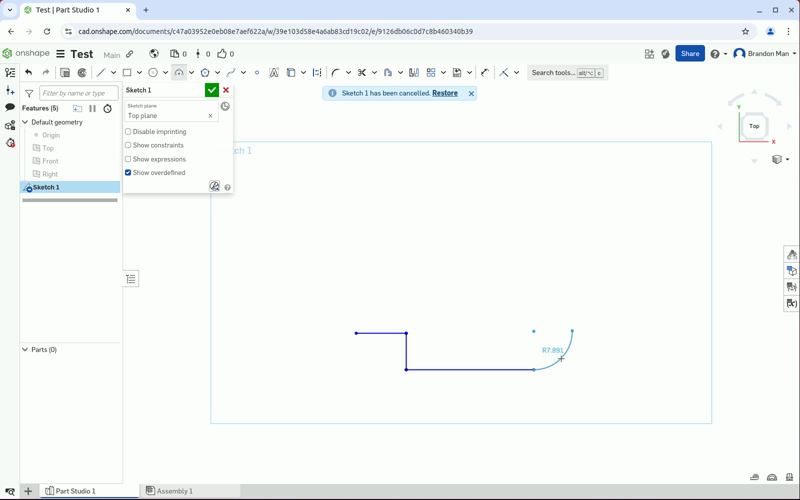
key_up(shift)
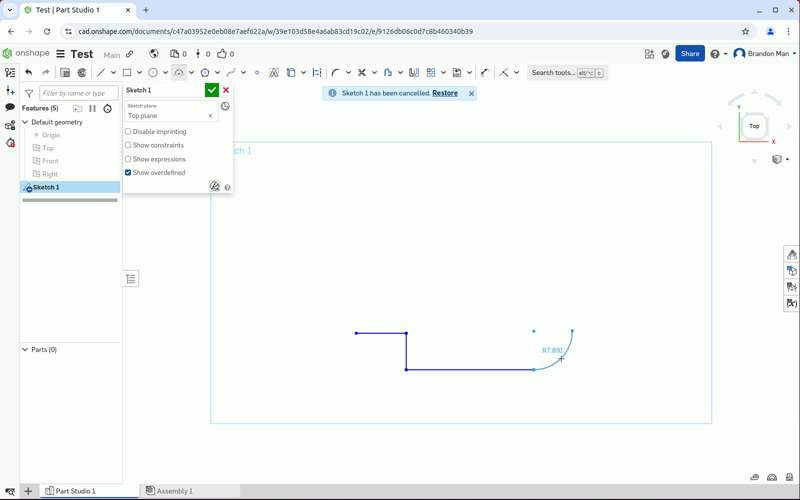
key(esc)
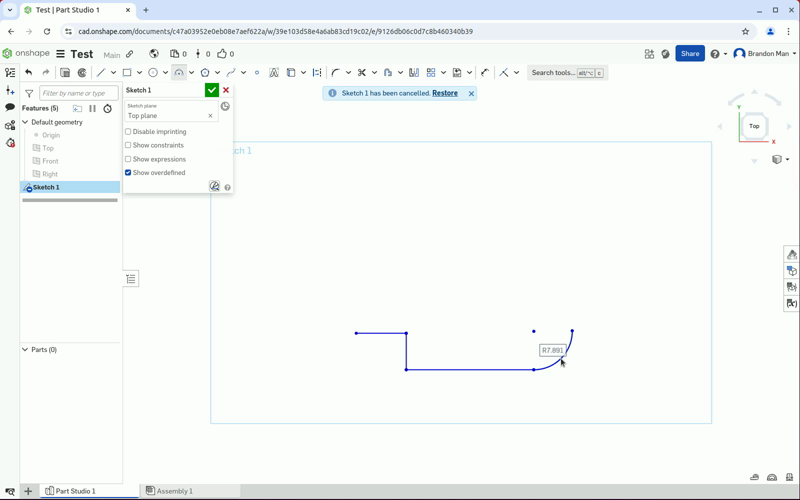
key(l)
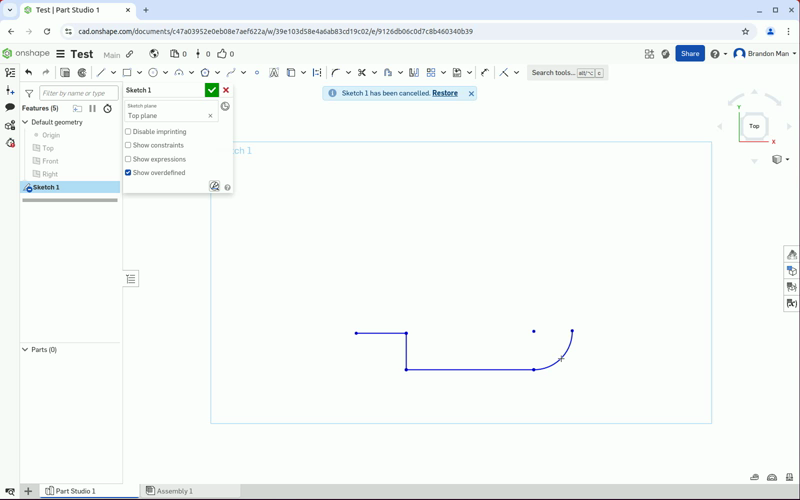
mouse_move(572, 330)
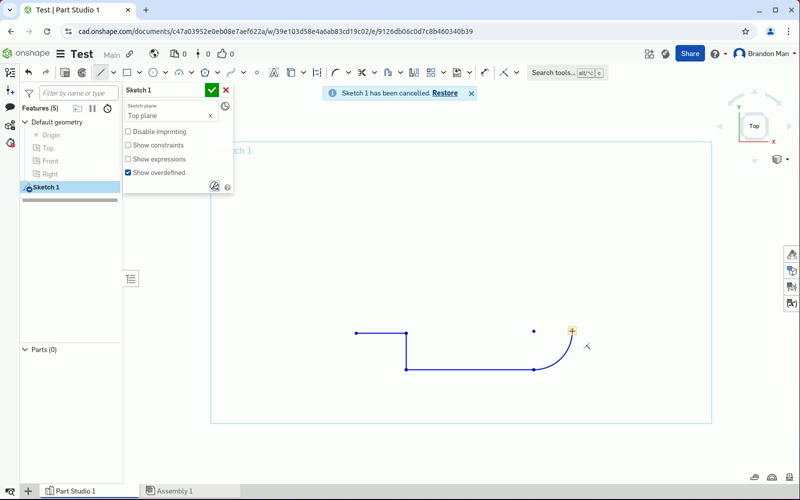
click(572, 330)
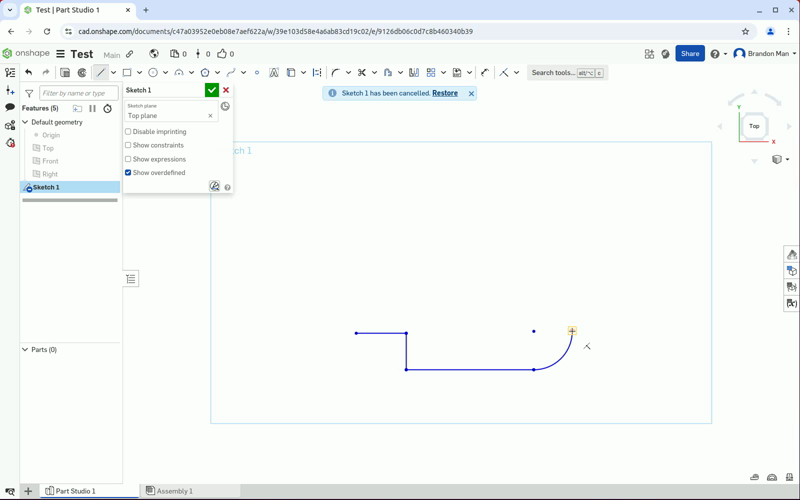
key_down(shift)
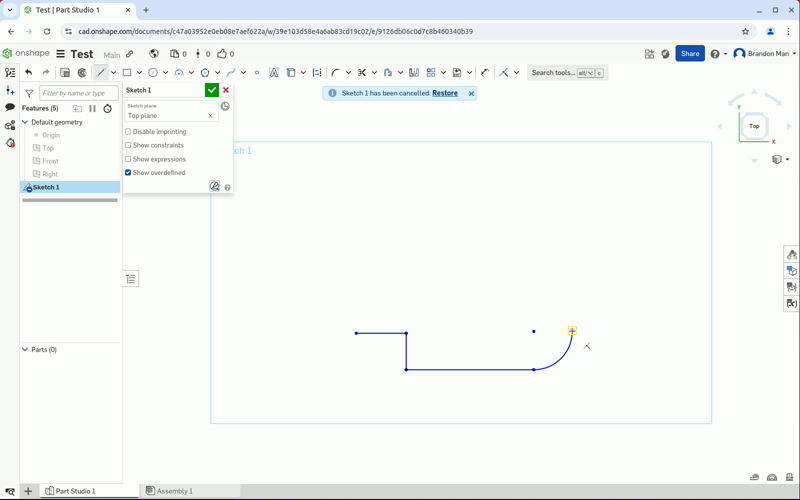
mouse_move(572, 213)
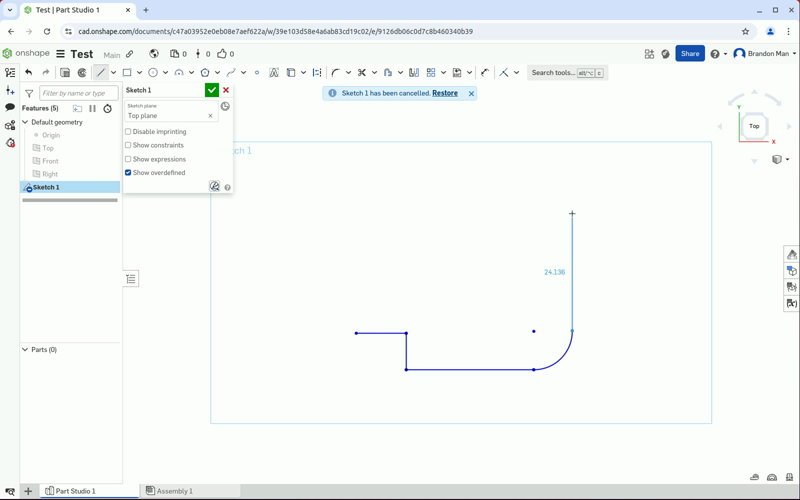
click(572, 213)
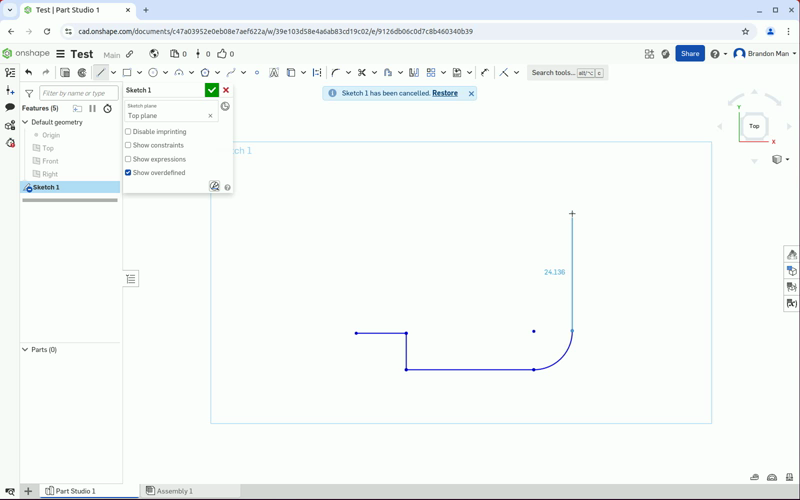
key_up(shift)
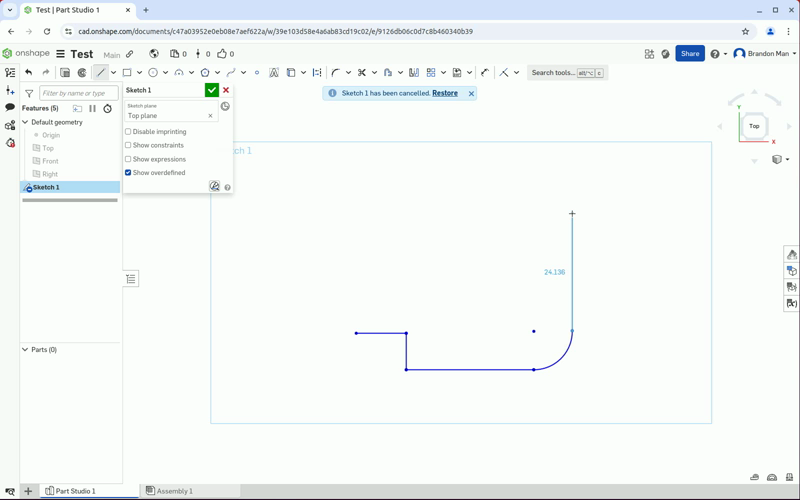
key_down(shift)
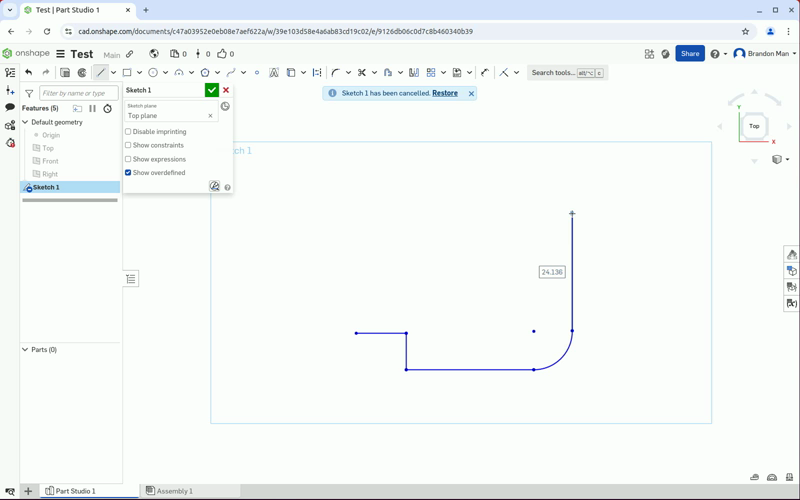
mouse_move(589, 213)
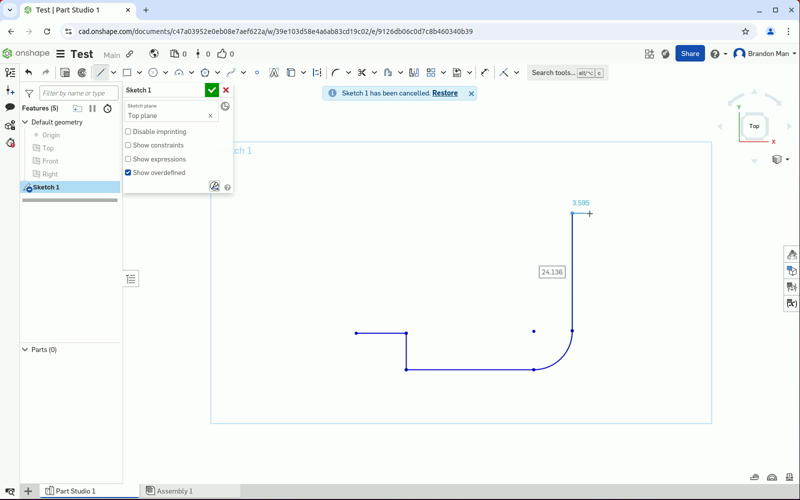
mouse_move(570, 213)
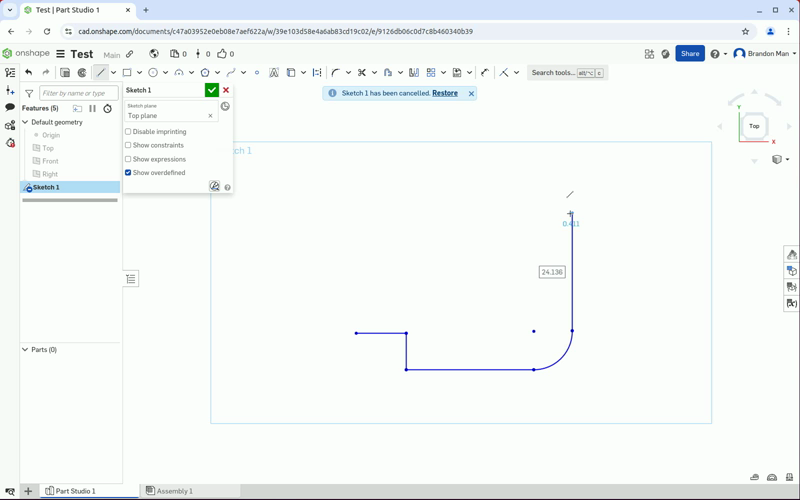
scroll(6)
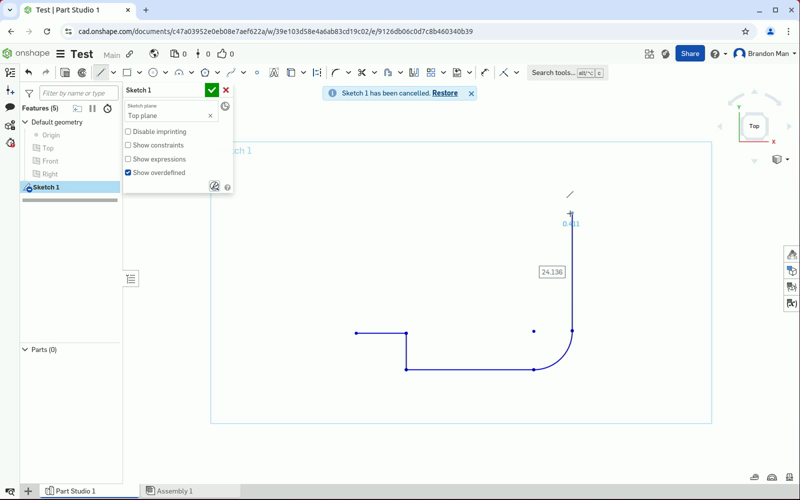
scroll(6)
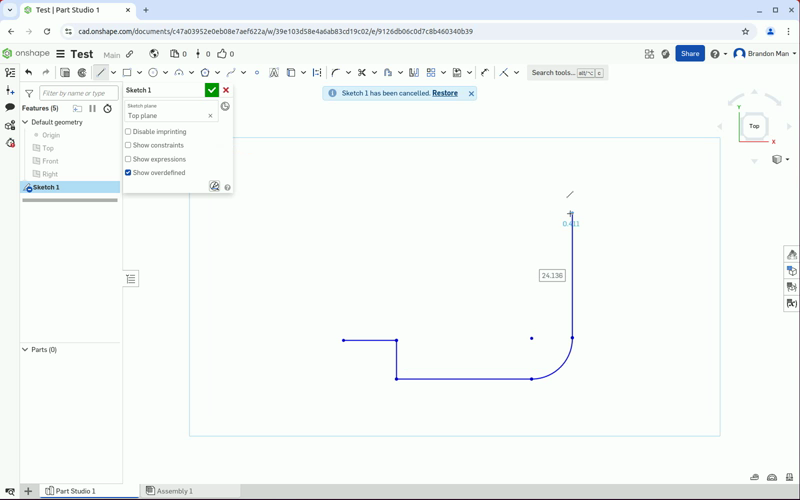
scroll(6)
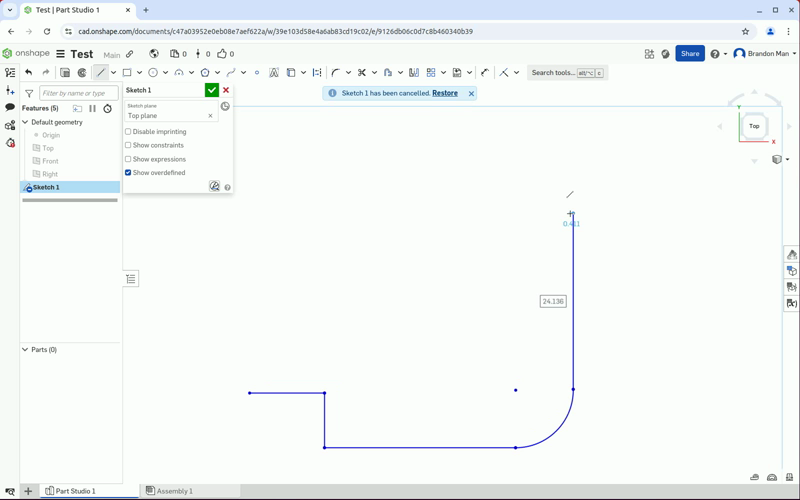
scroll(6)
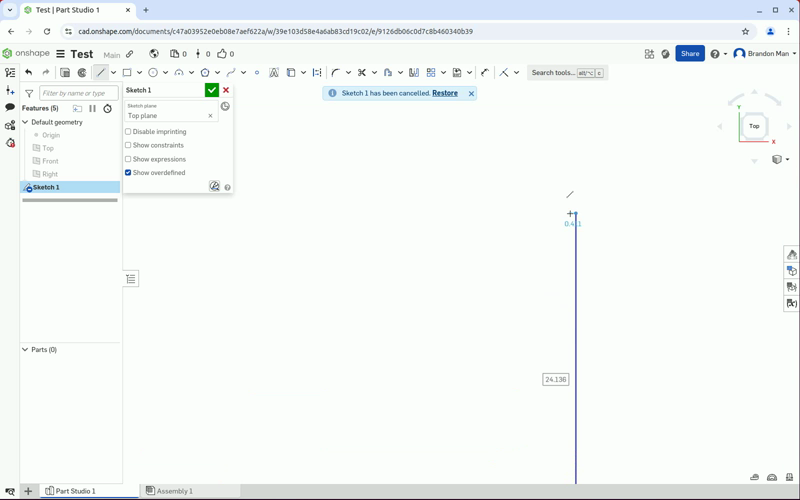
scroll(6)
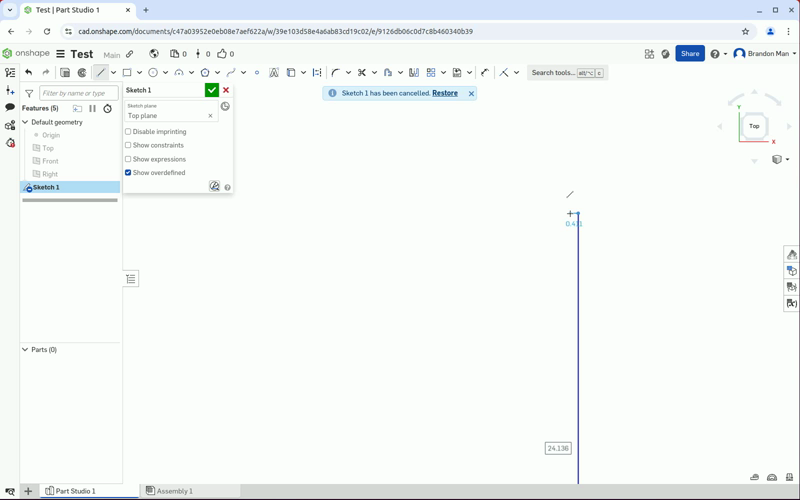
scroll(6)
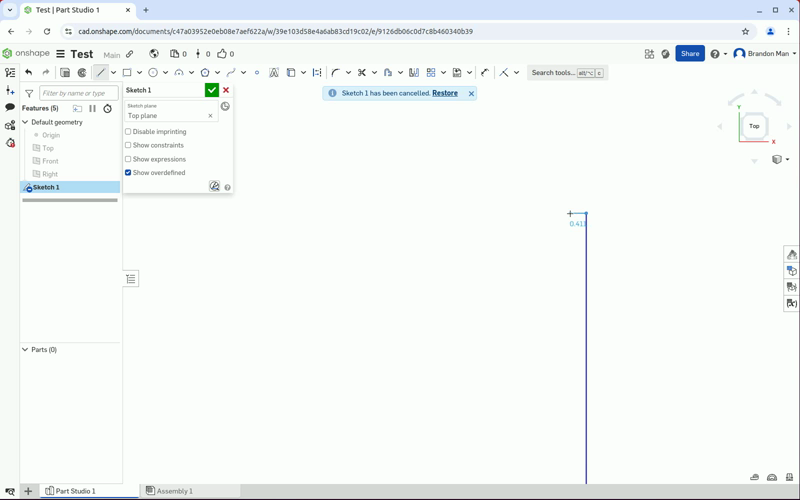
scroll(6)
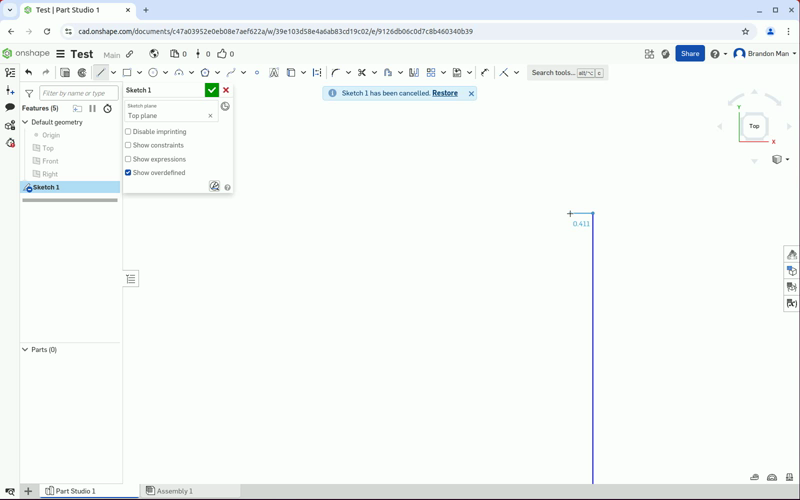
click(570, 213)
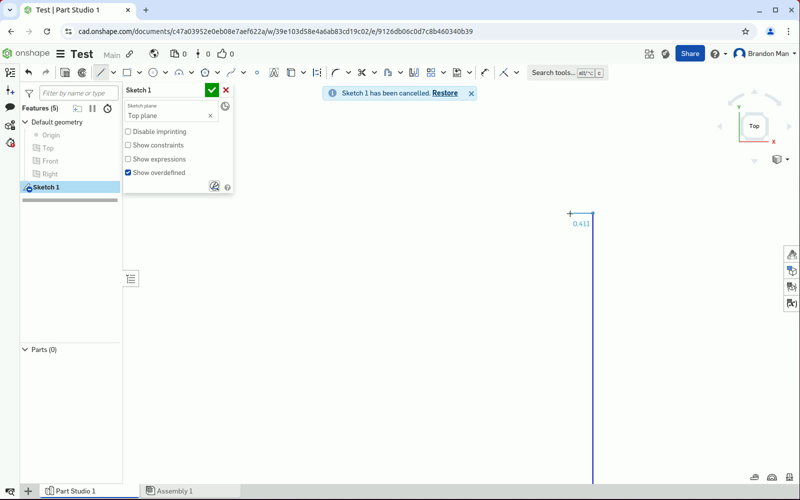
scroll(-6)
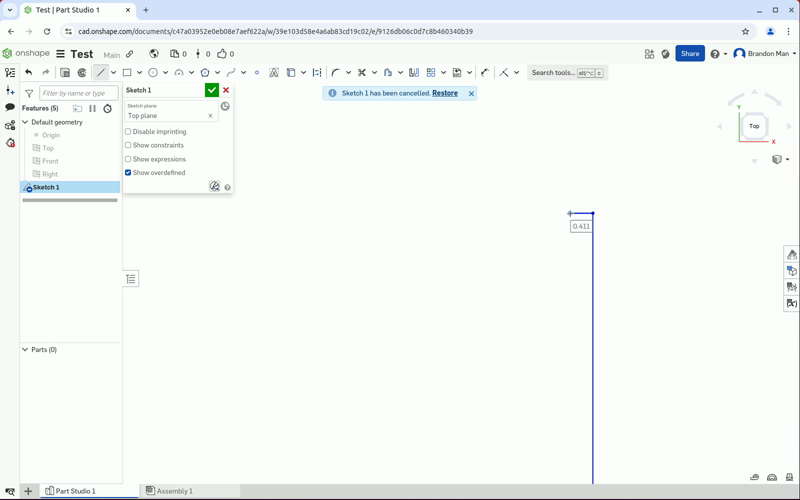
scroll(-6)
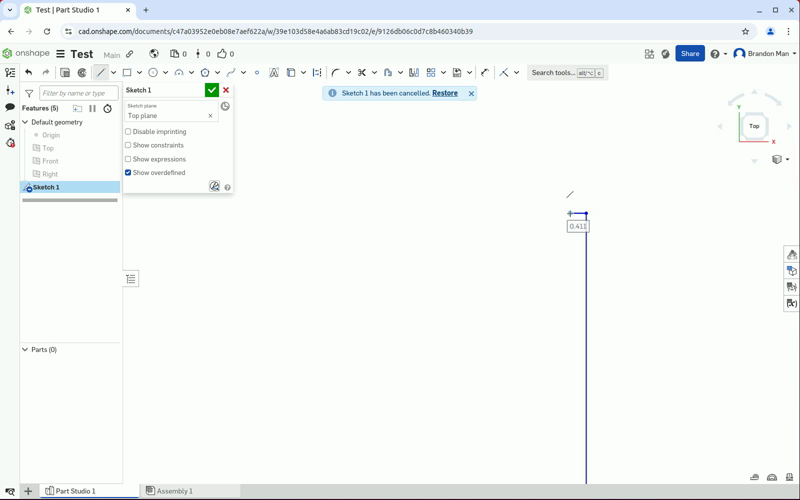
scroll(-6)
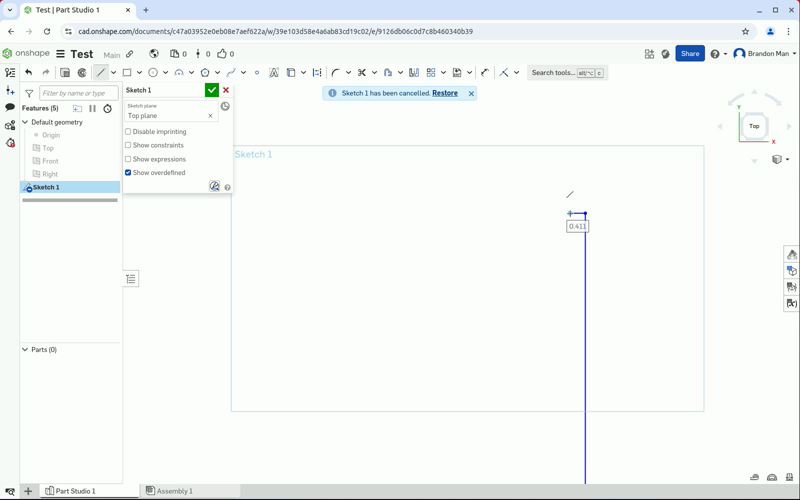
scroll(-6)
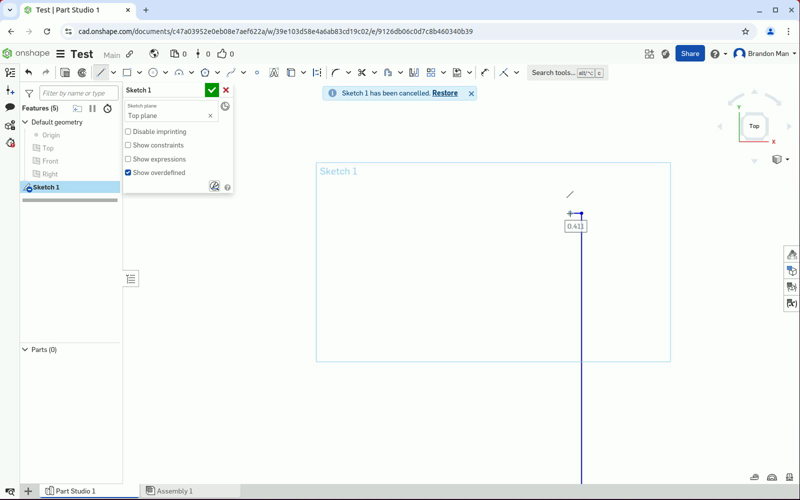
scroll(-6)
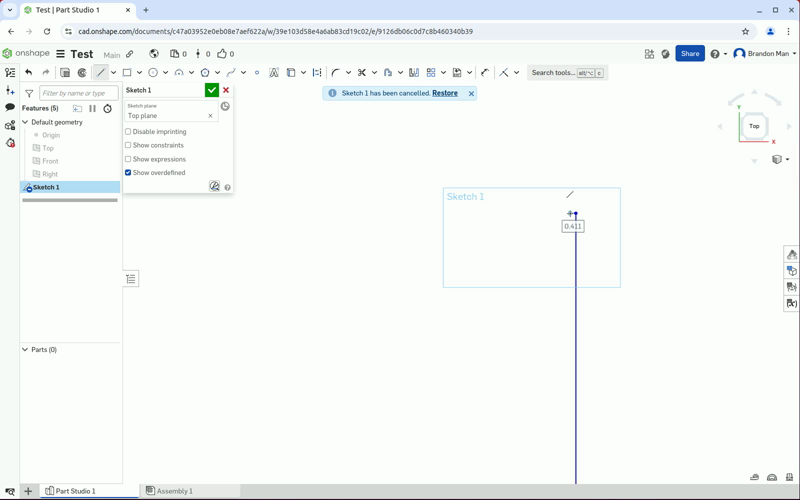
scroll(-6)
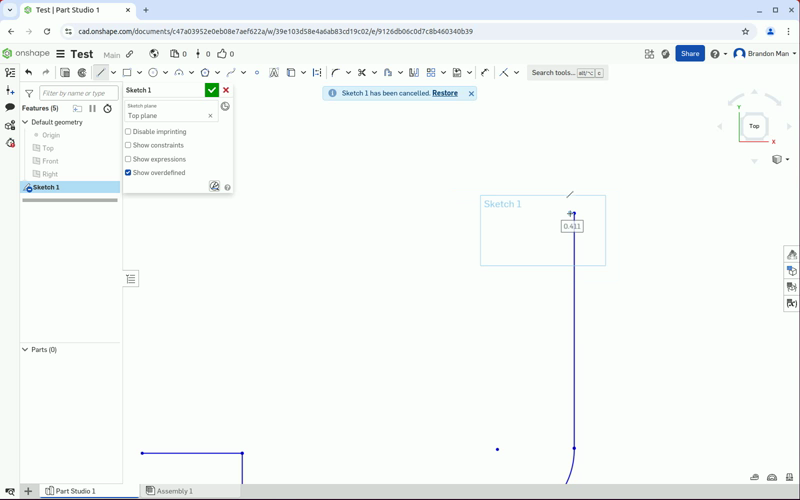
scroll(-6)
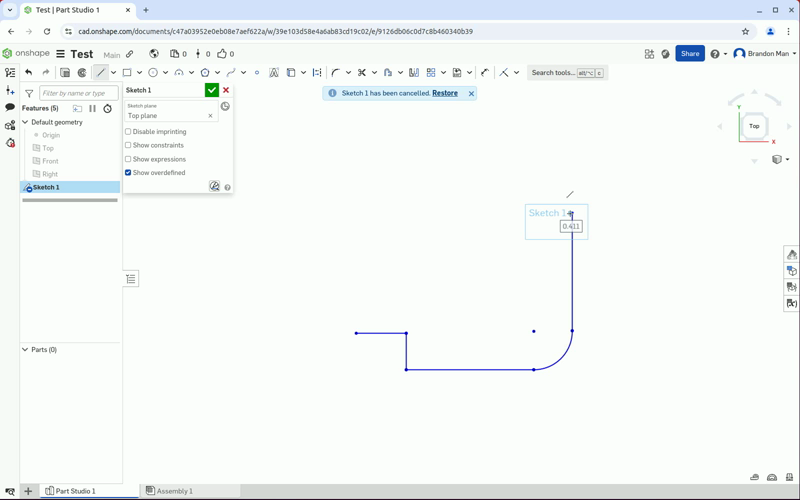
key_up(shift)
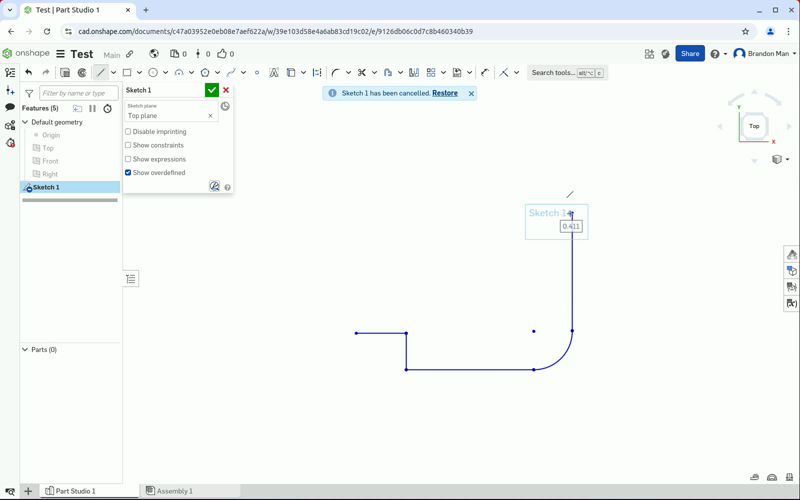
key_down(shift)
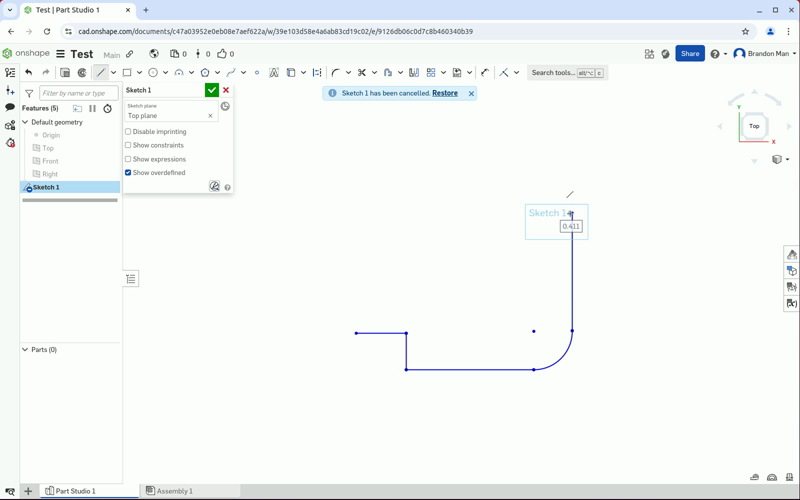
mouse_move(570, 328)
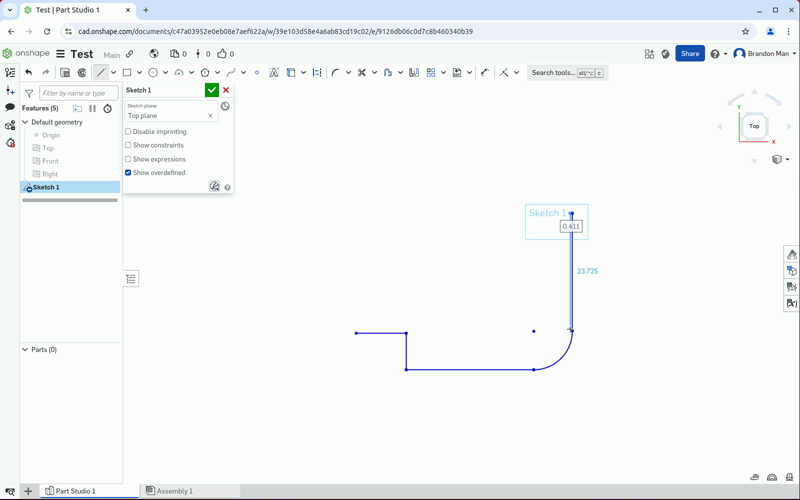
scroll(6)
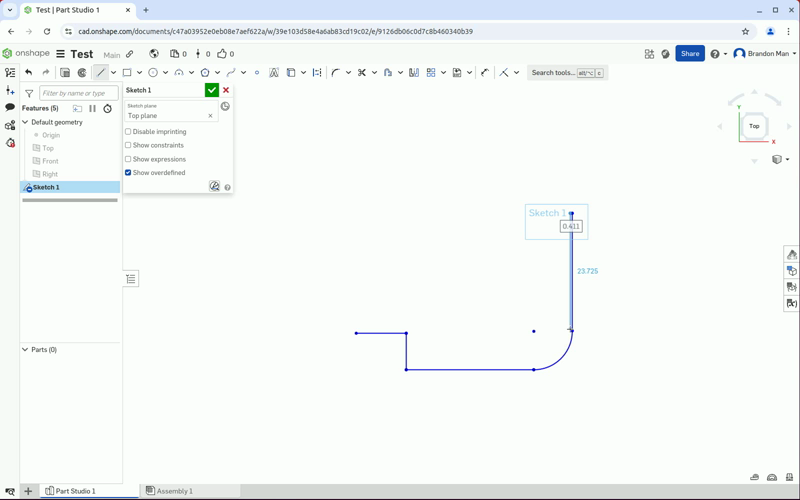
scroll(6)
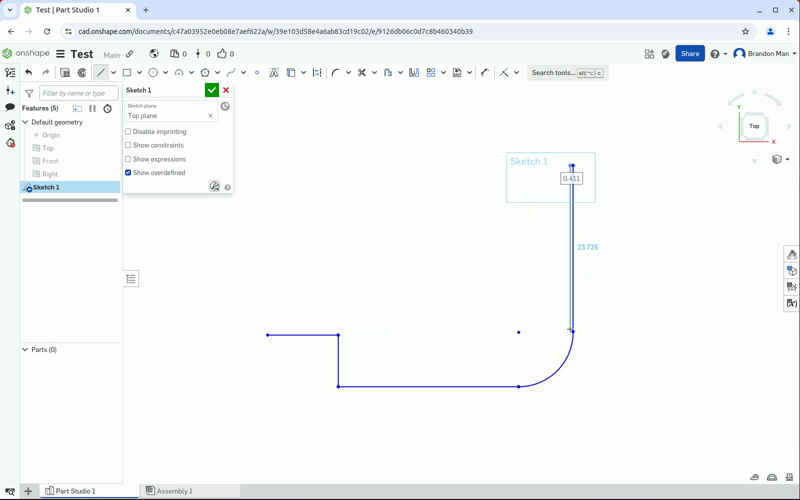
scroll(6)
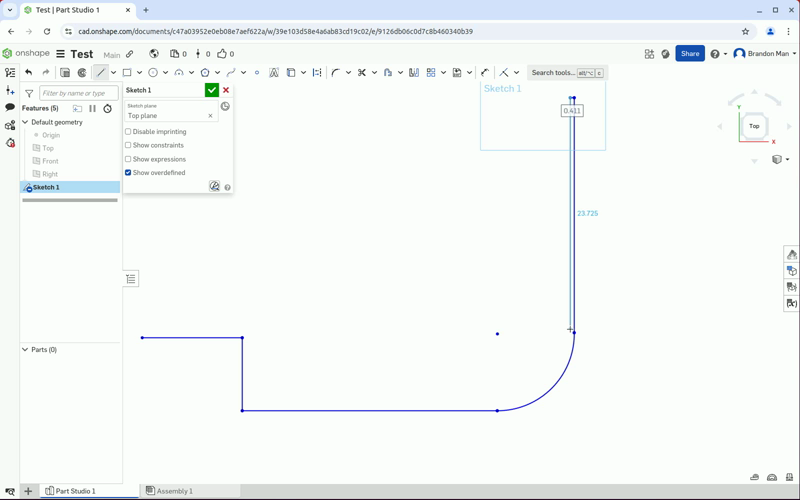
scroll(6)
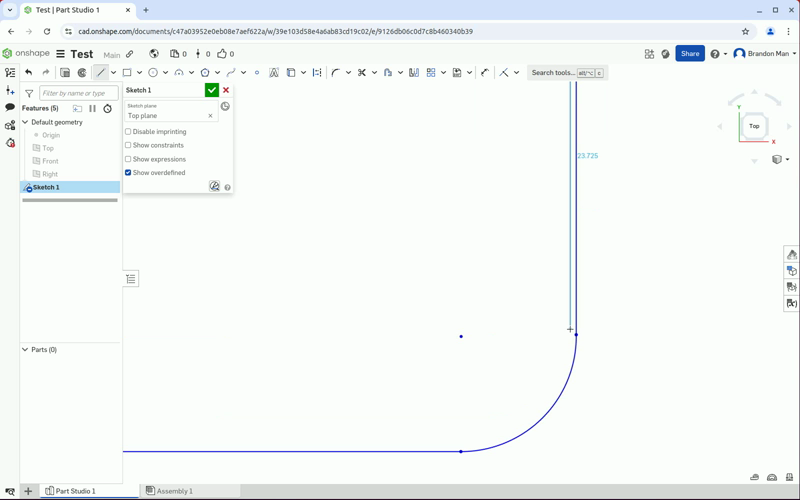
scroll(6)
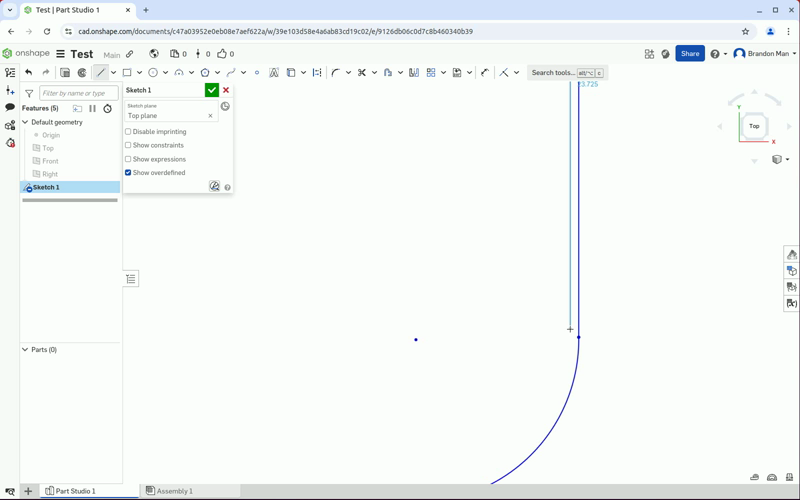
scroll(6)
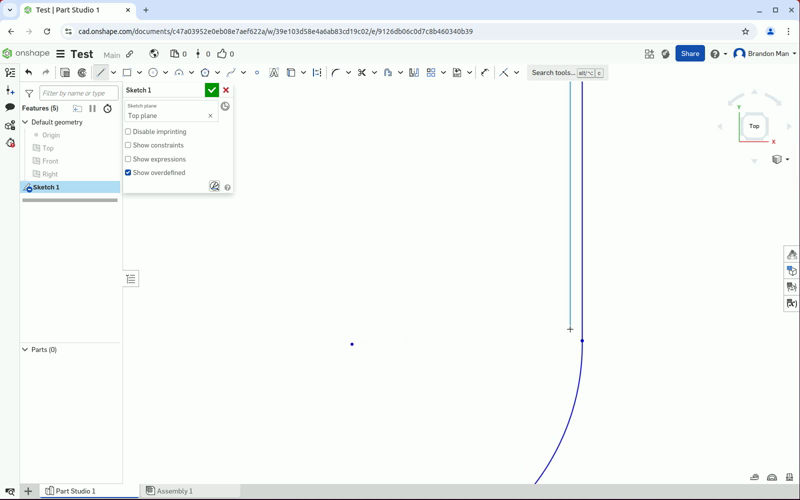
scroll(6)
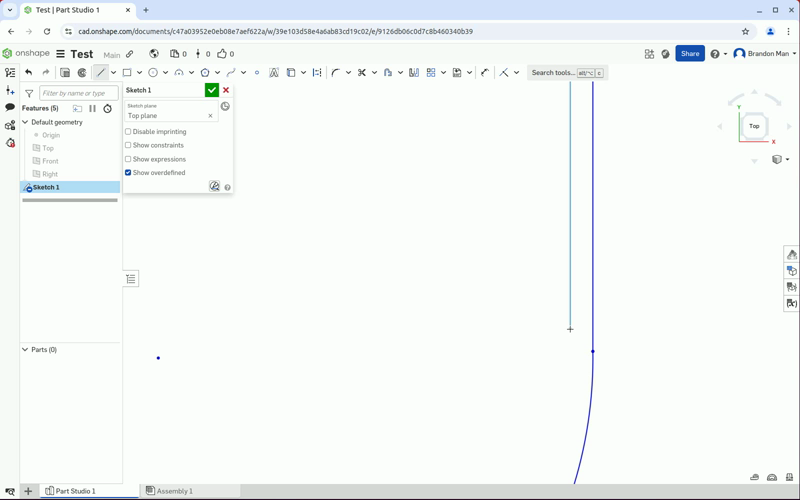
click(570, 328)
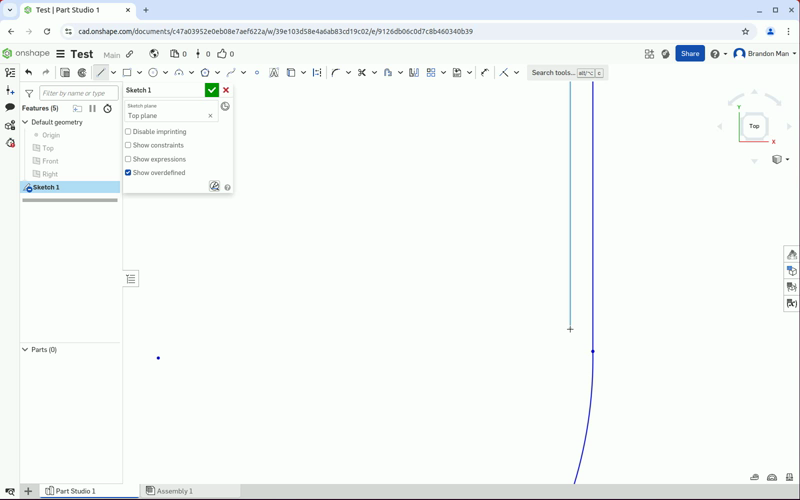
scroll(-6)
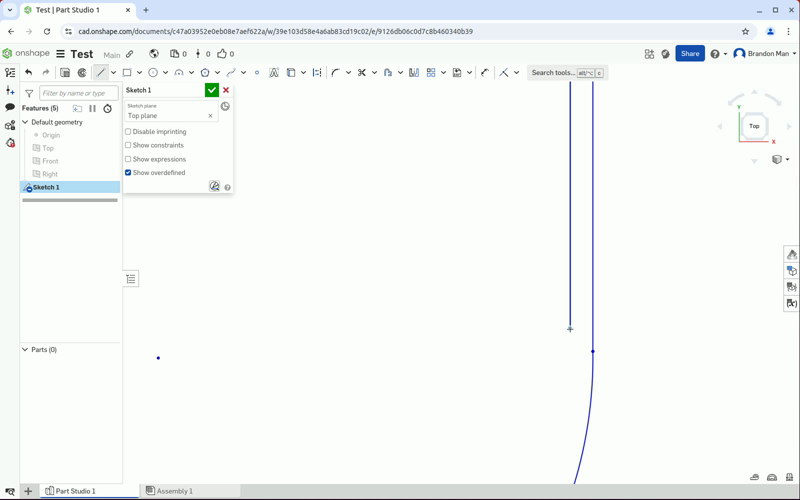
scroll(-6)
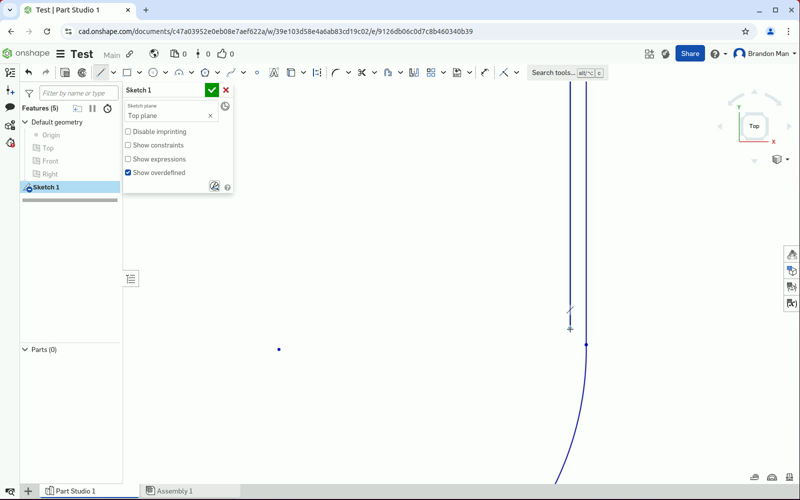
scroll(-6)
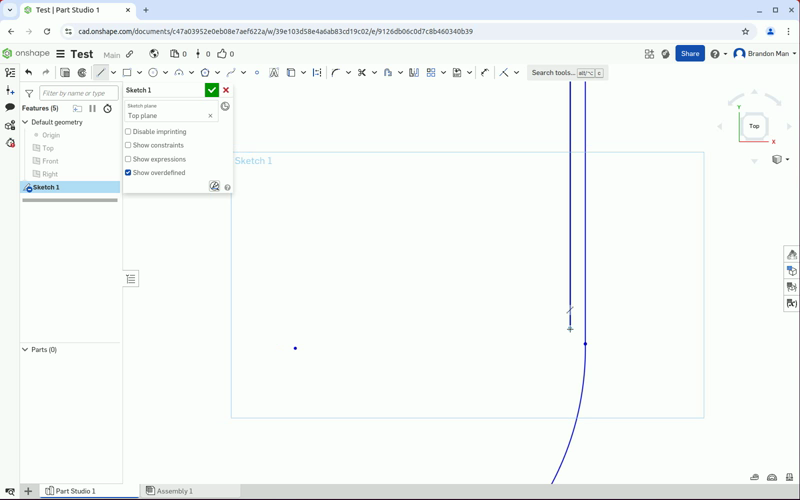
scroll(-6)
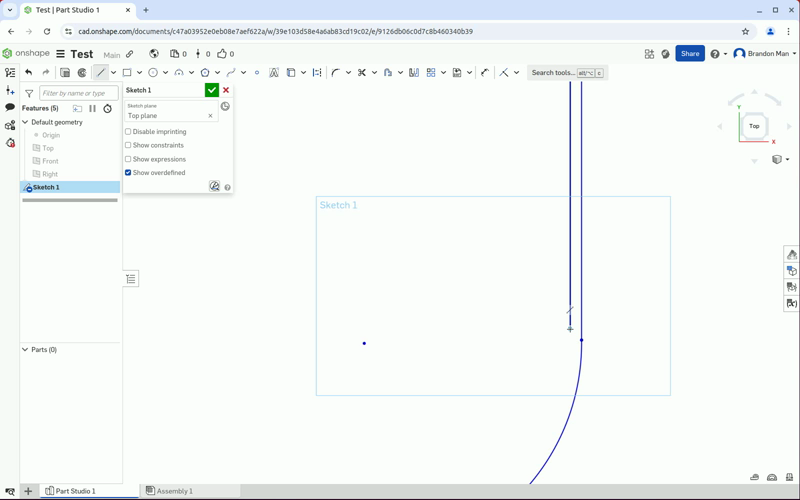
scroll(-6)
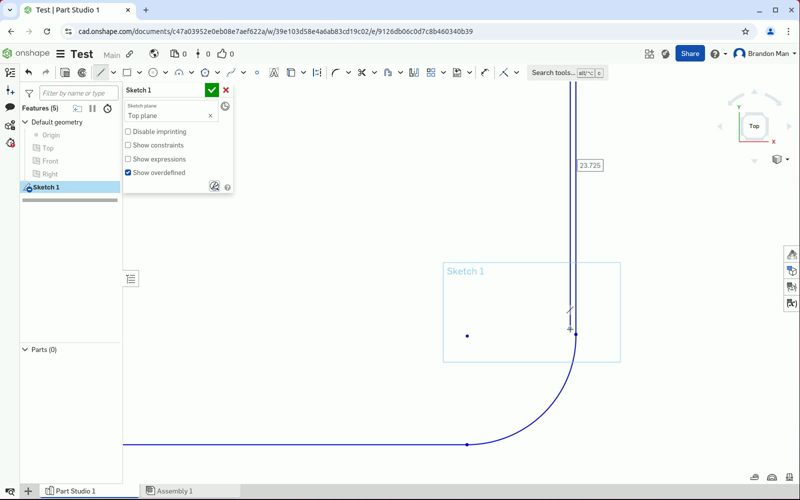
scroll(-6)
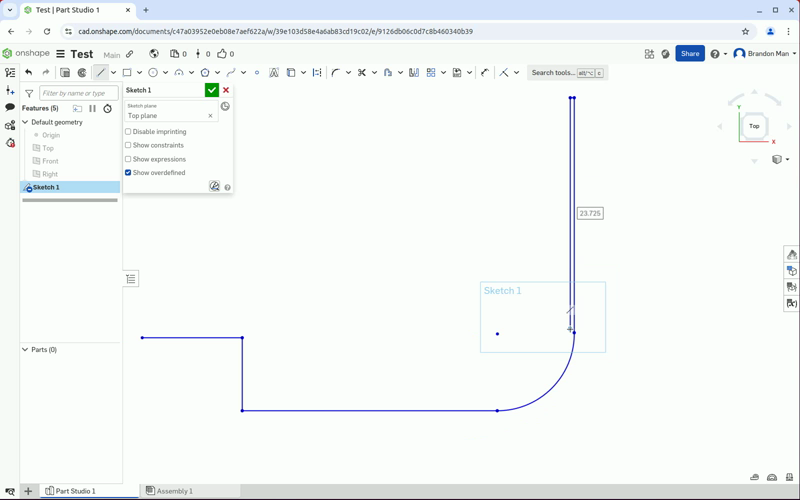
scroll(-6)
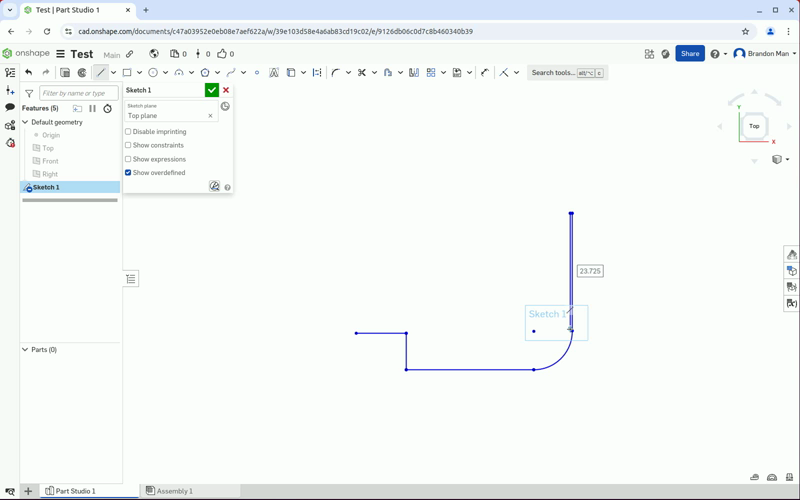
key_up(shift)
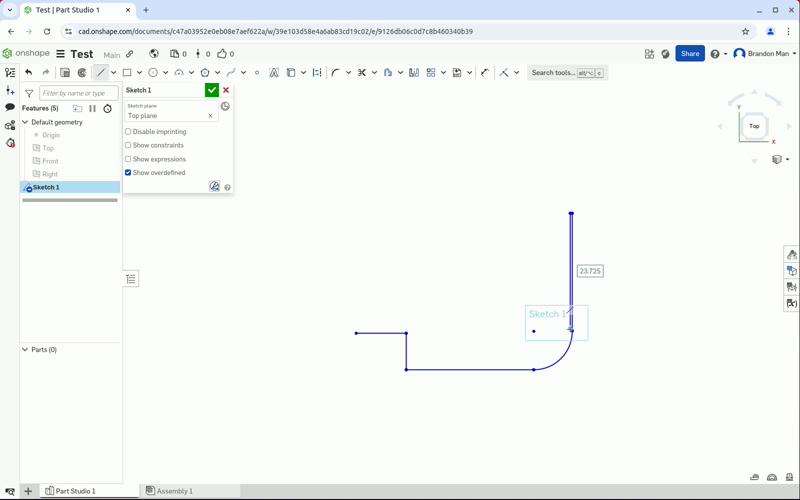
key(esc)
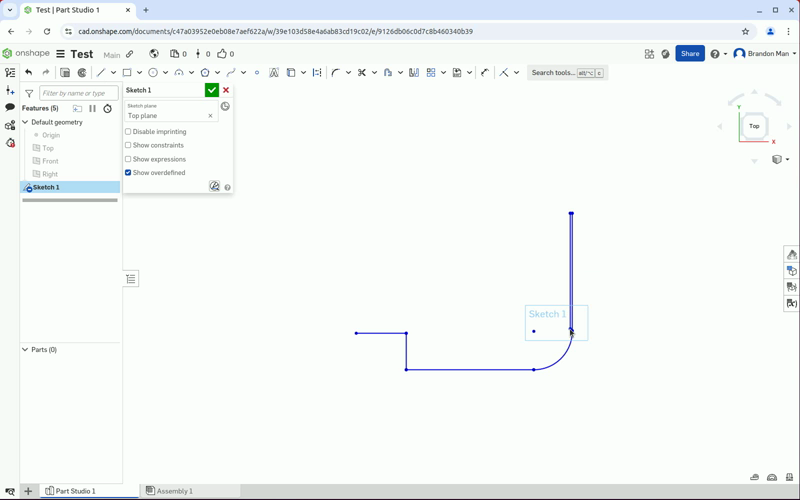
key(a)
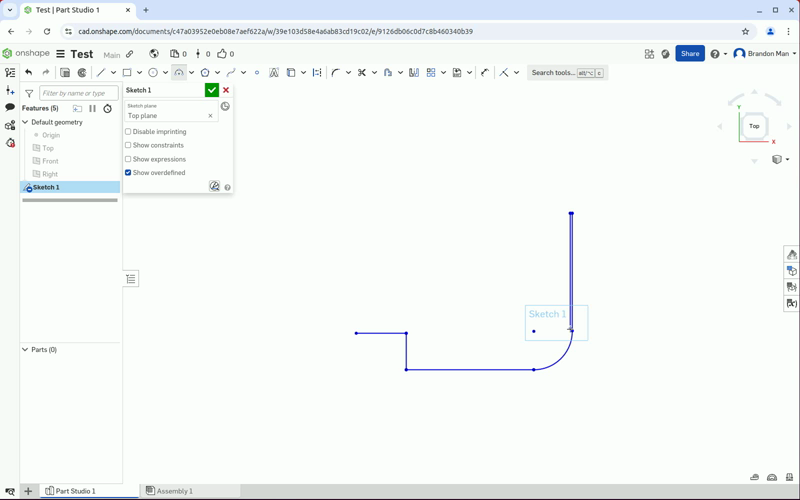
mouse_move(570, 328)
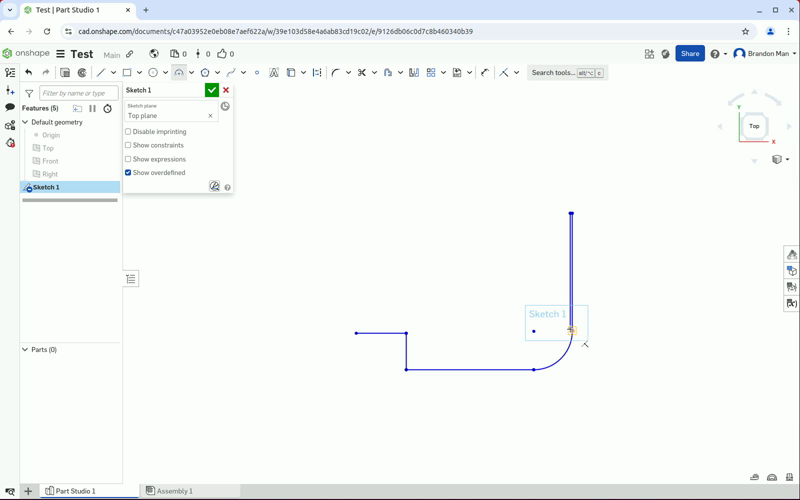
scroll(6)
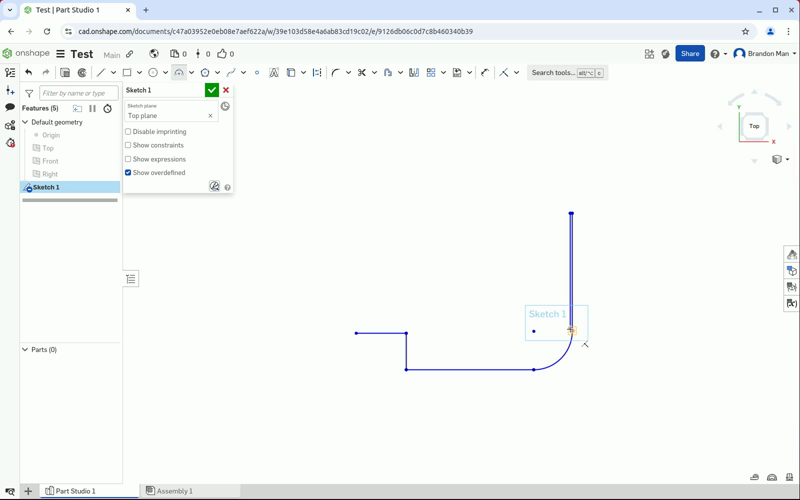
scroll(6)
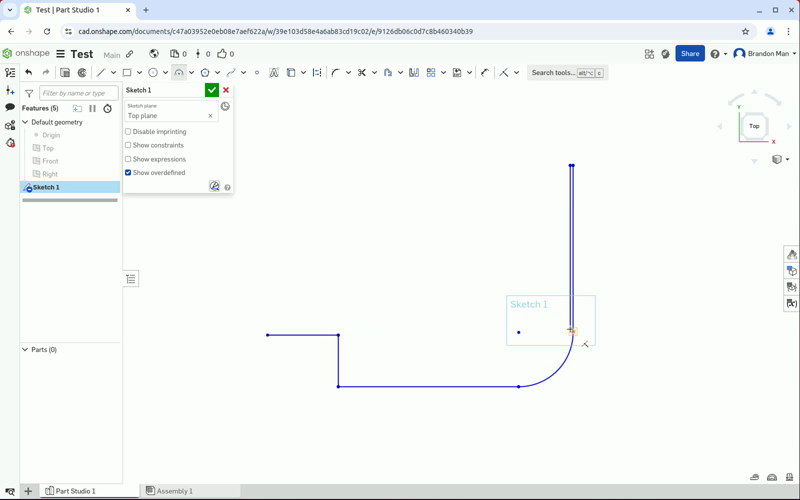
scroll(6)
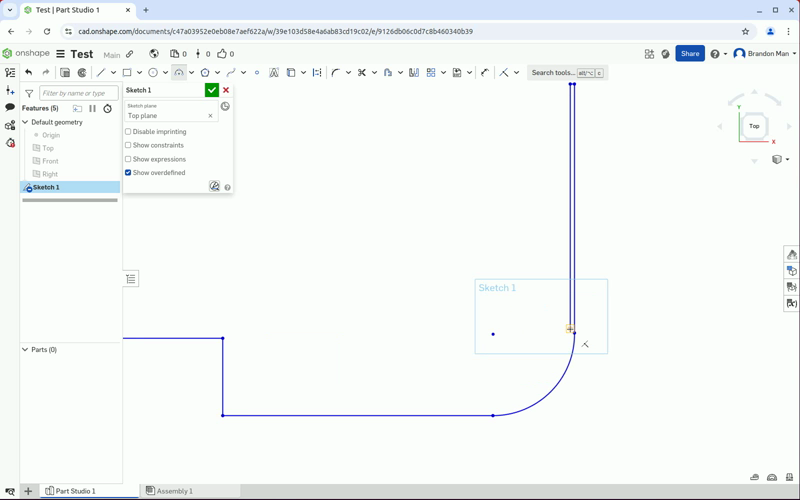
scroll(6)
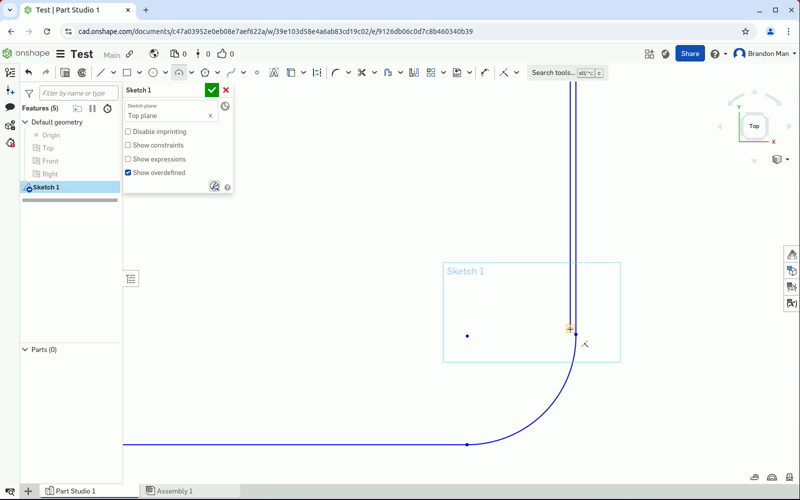
scroll(6)
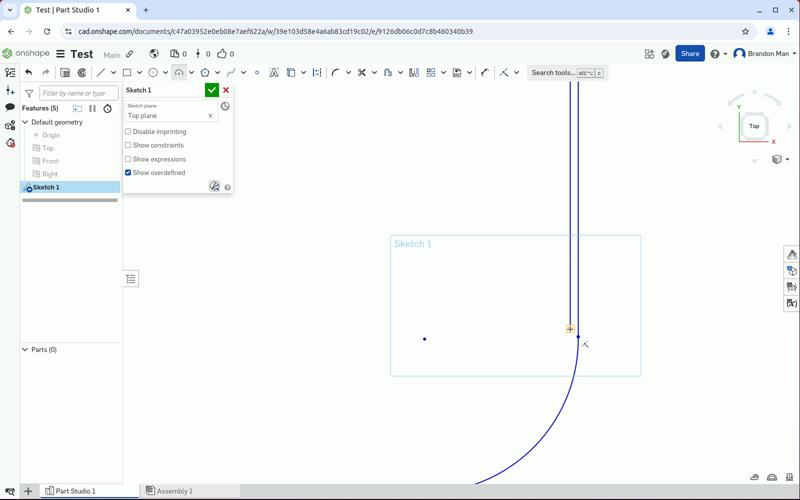
scroll(6)
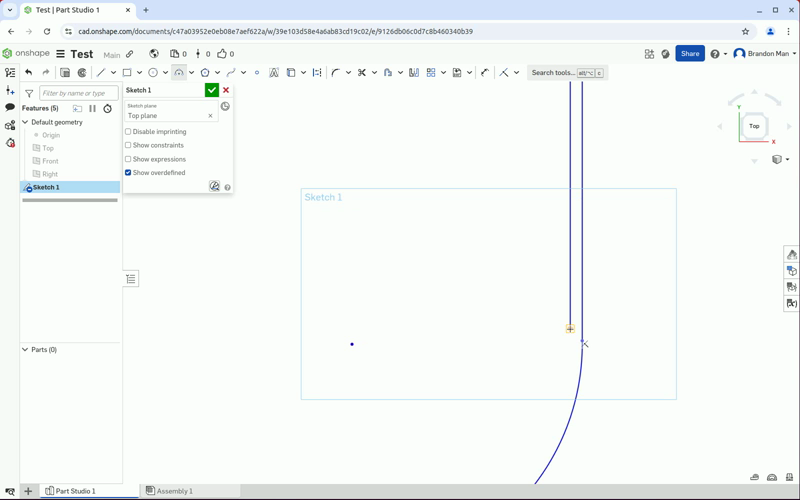
scroll(6)
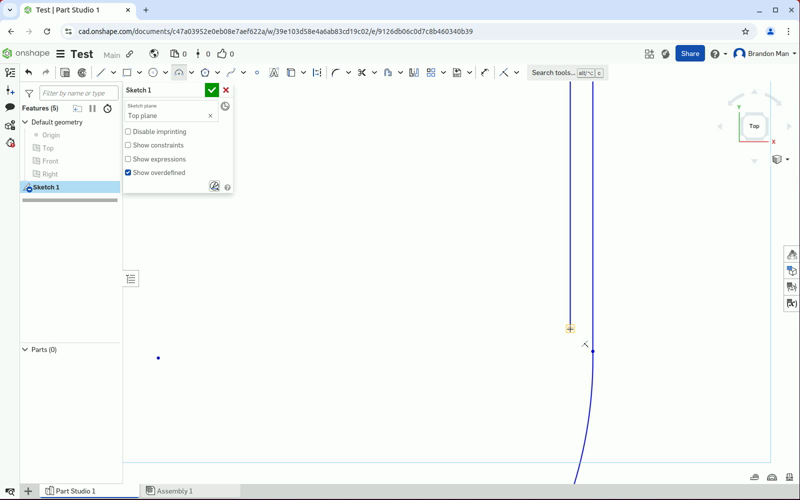
click(570, 328)
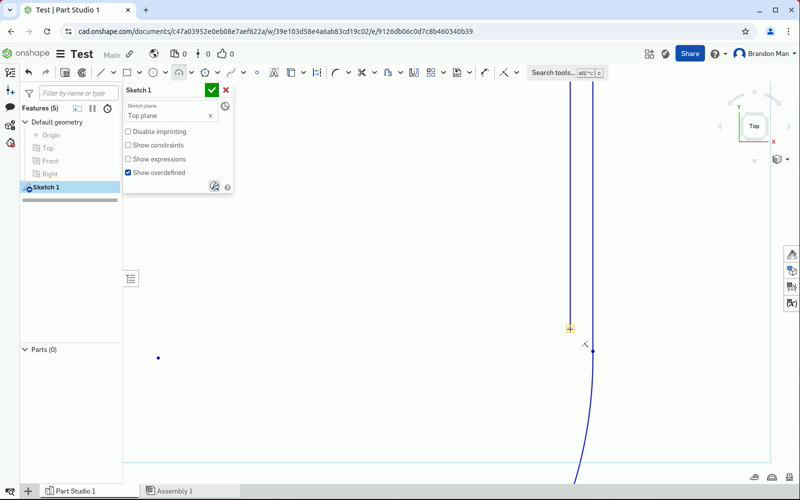
scroll(-6)
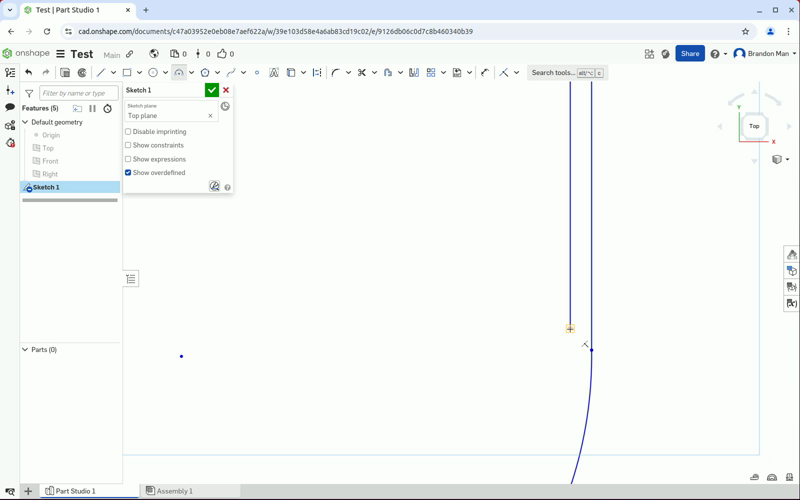
scroll(-6)
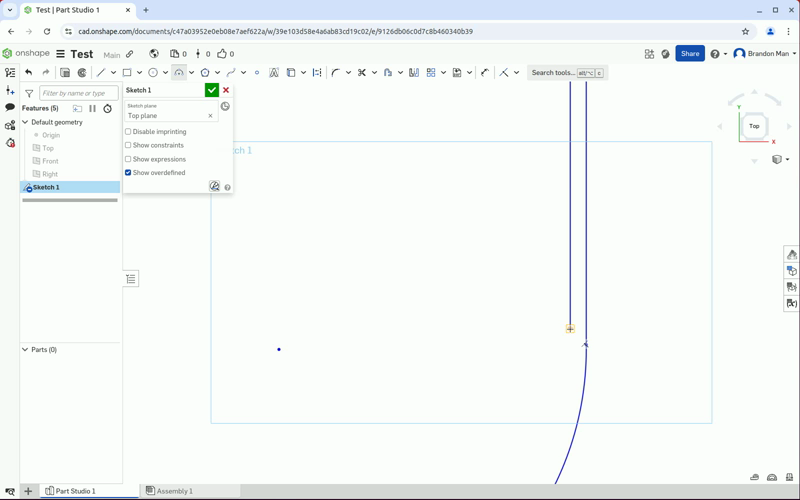
scroll(-6)
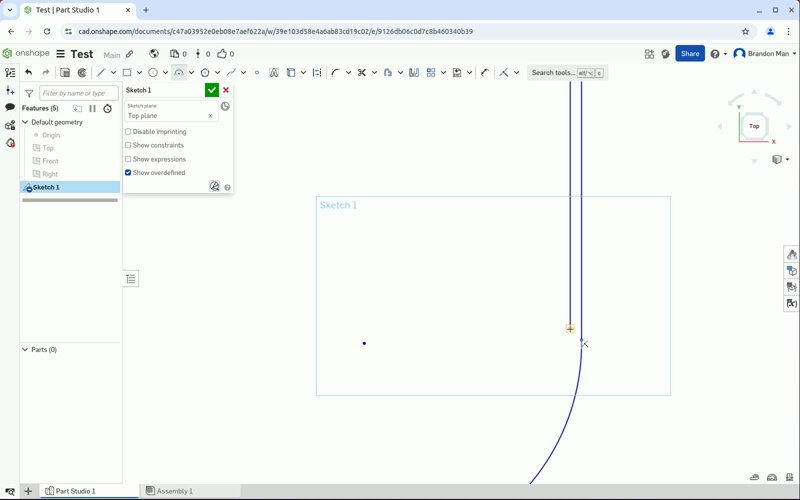
scroll(-6)
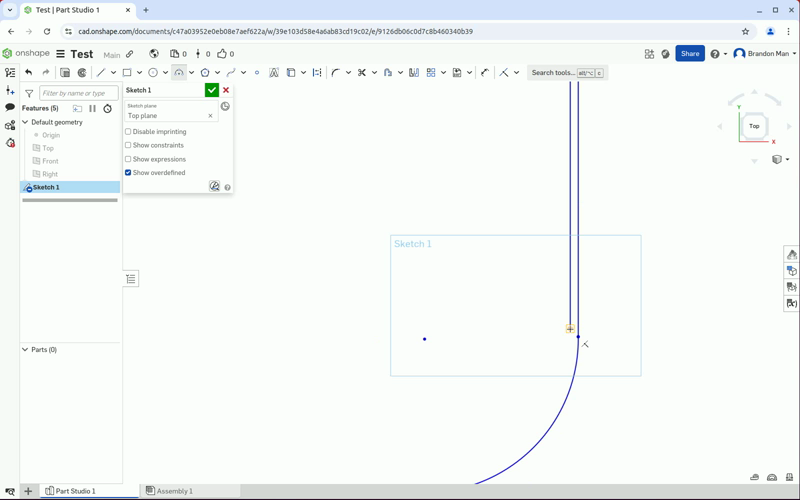
scroll(-6)
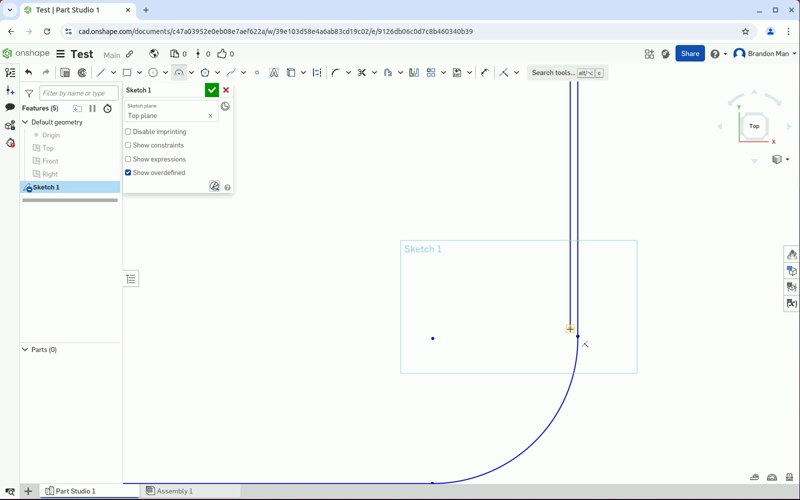
scroll(-6)
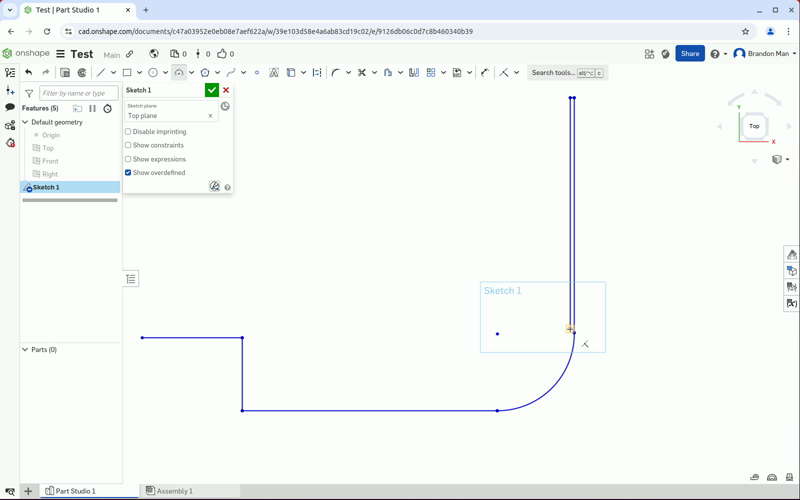
scroll(-6)
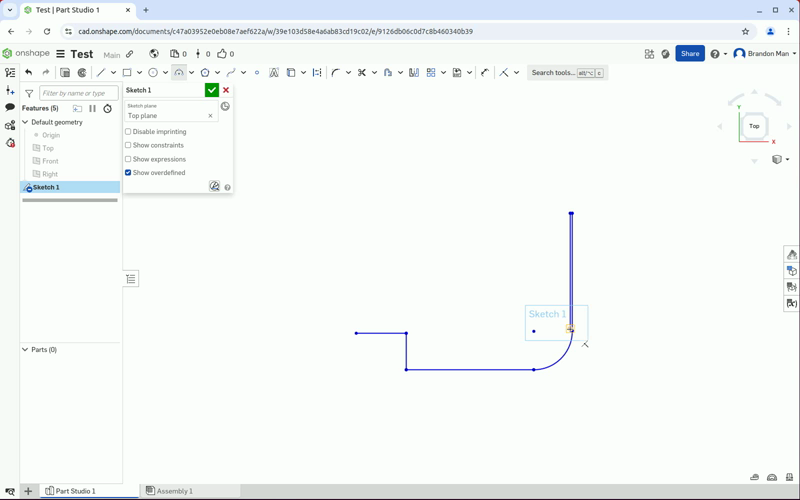
key_down(shift)
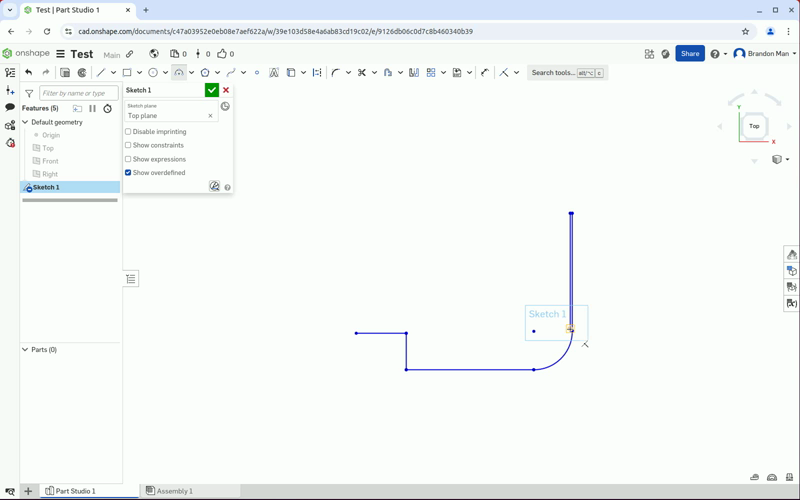
mouse_move(531, 367)
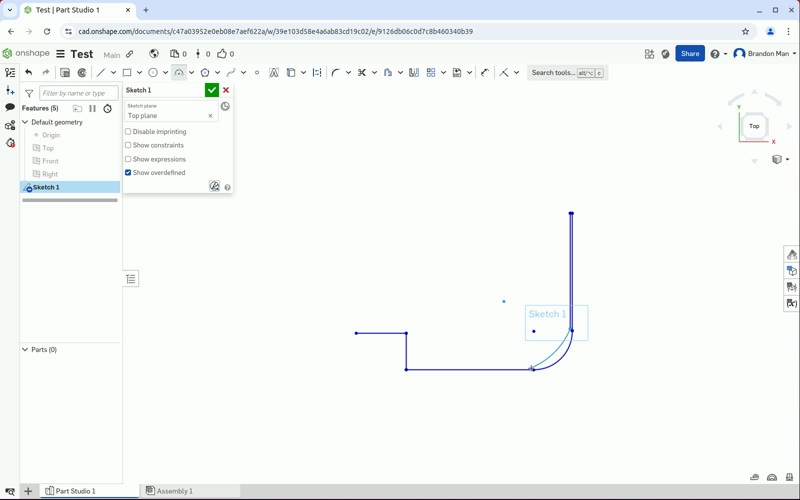
scroll(6)
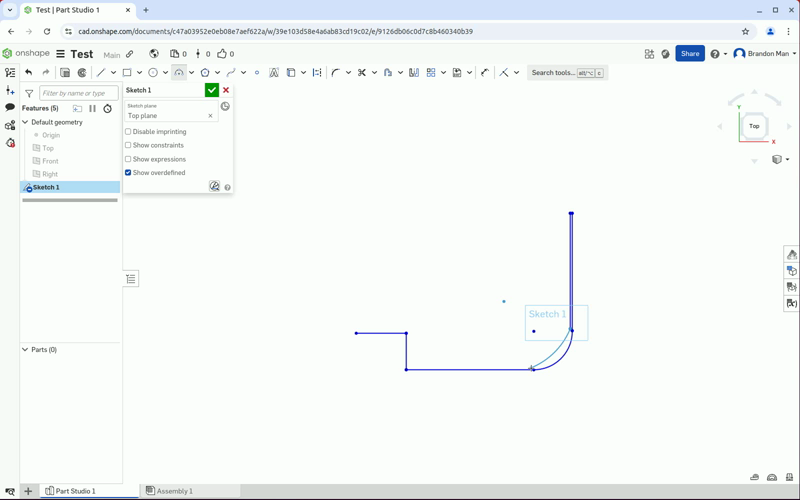
scroll(6)
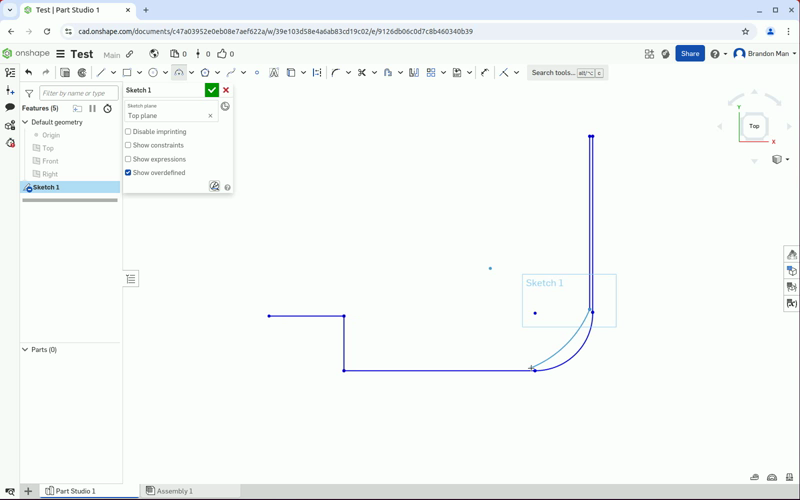
scroll(6)
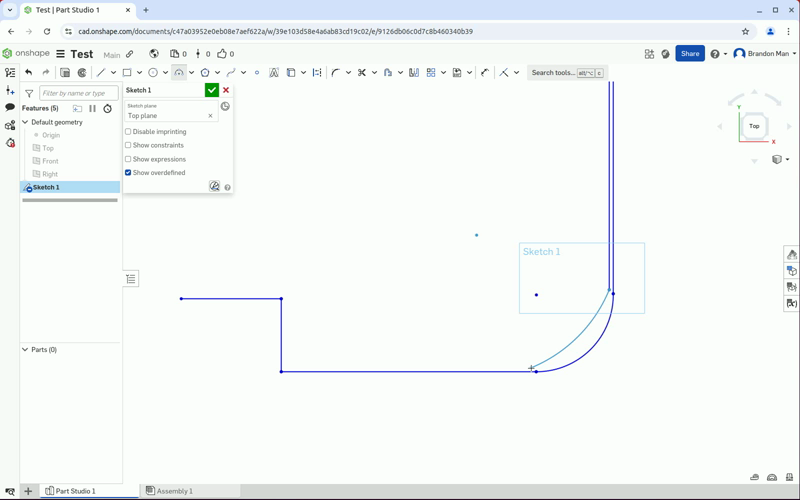
scroll(6)
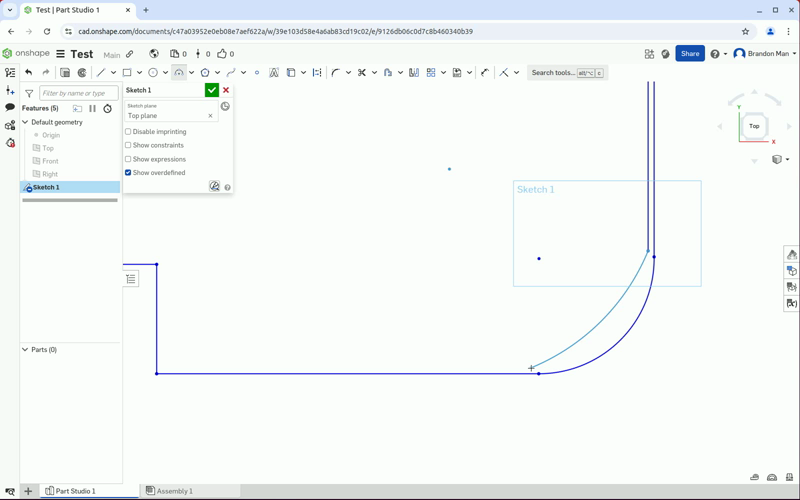
scroll(6)
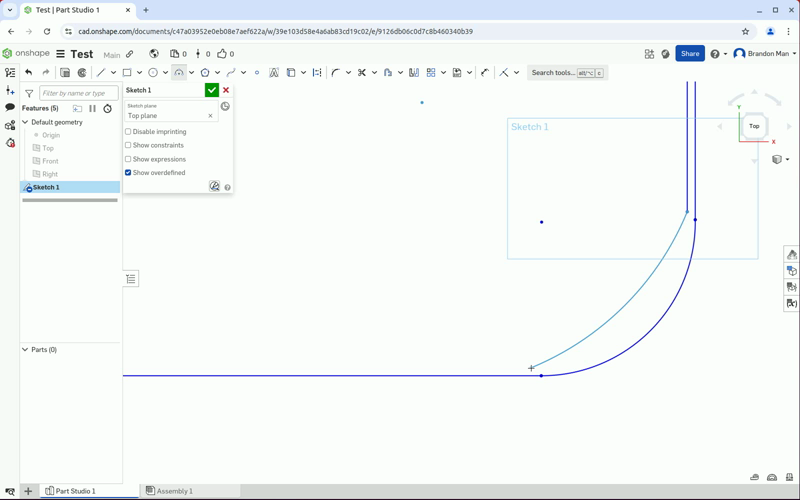
scroll(6)
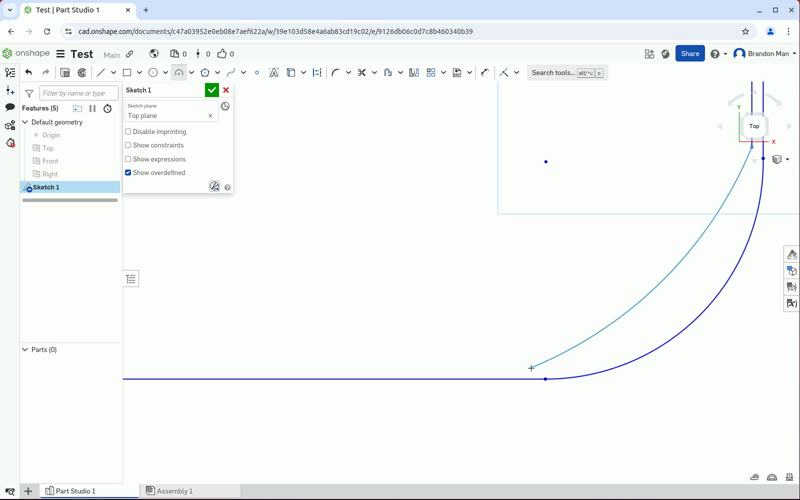
scroll(6)
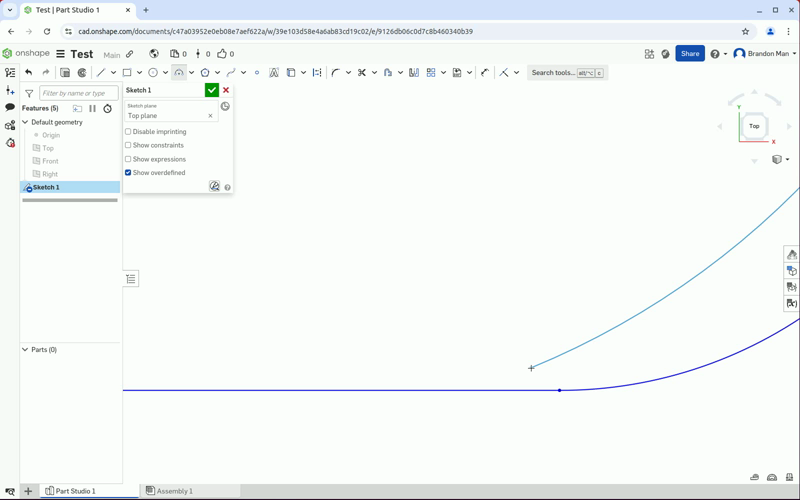
click(531, 367)
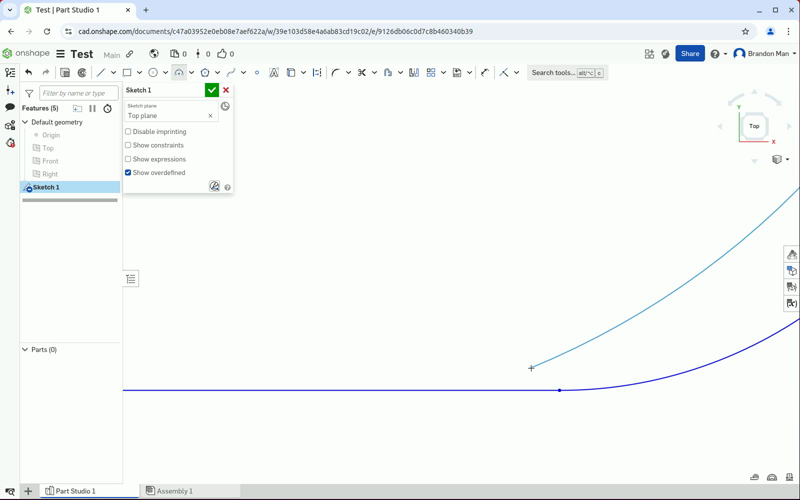
scroll(-6)
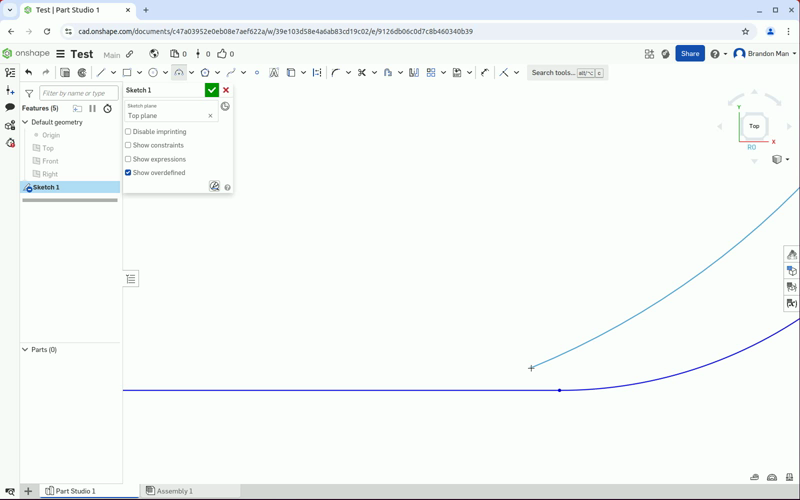
scroll(-6)
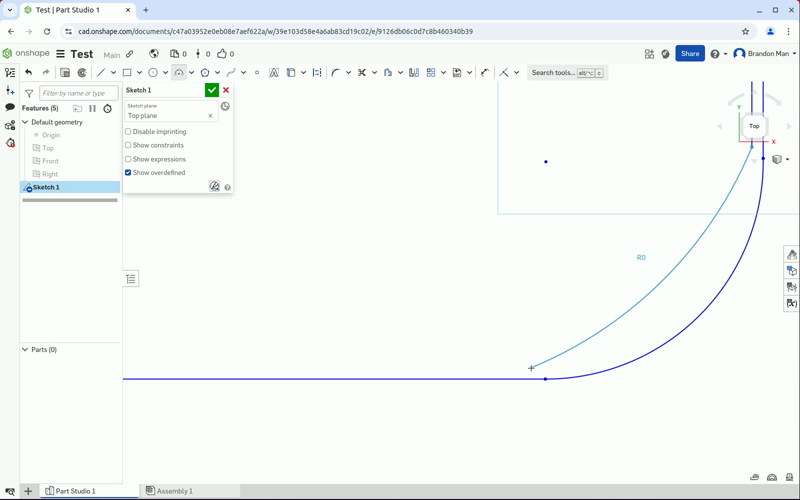
scroll(-6)
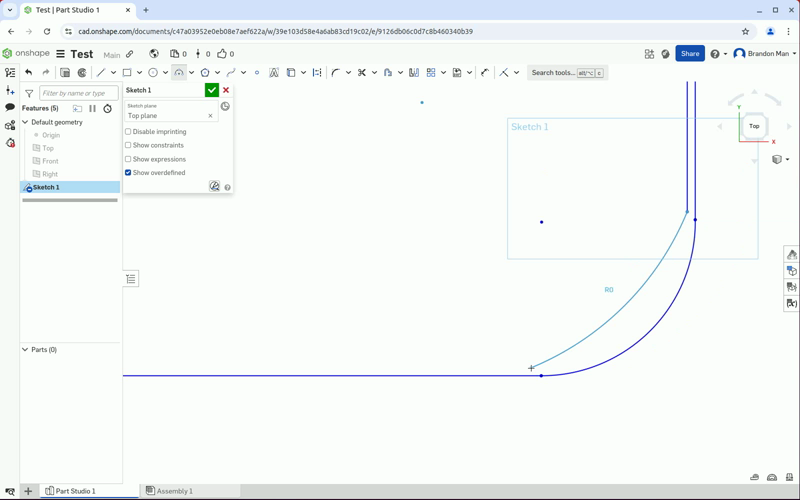
scroll(-6)
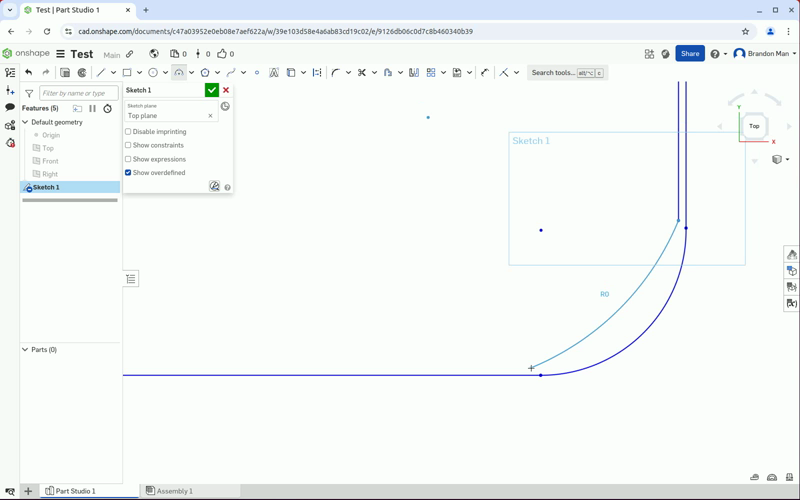
scroll(-6)
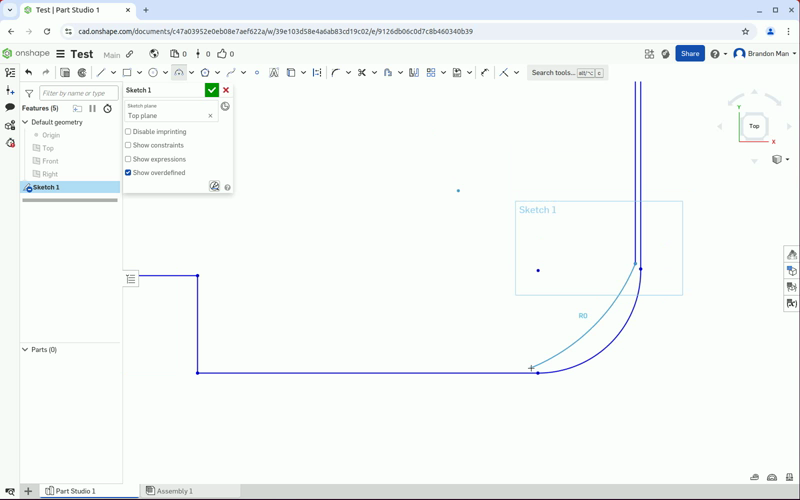
scroll(-6)
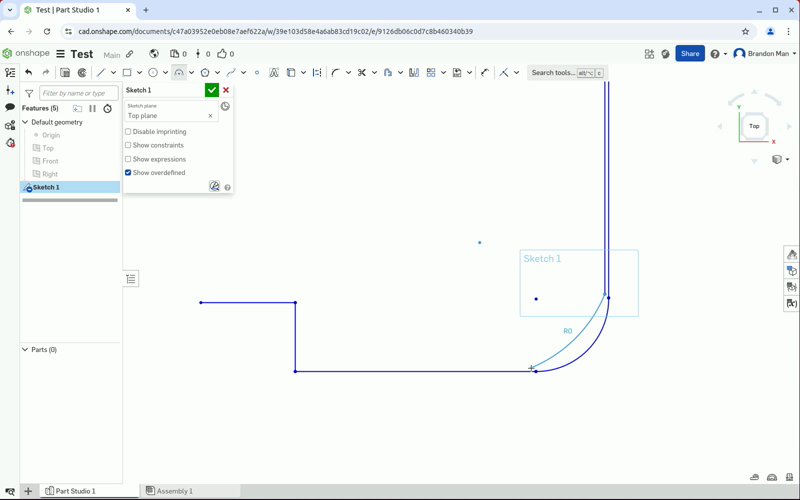
scroll(-6)
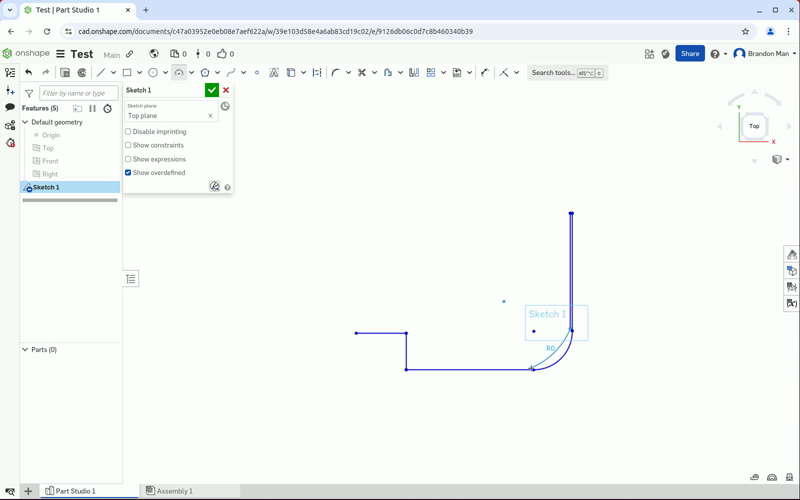
mouse_move(558, 356)
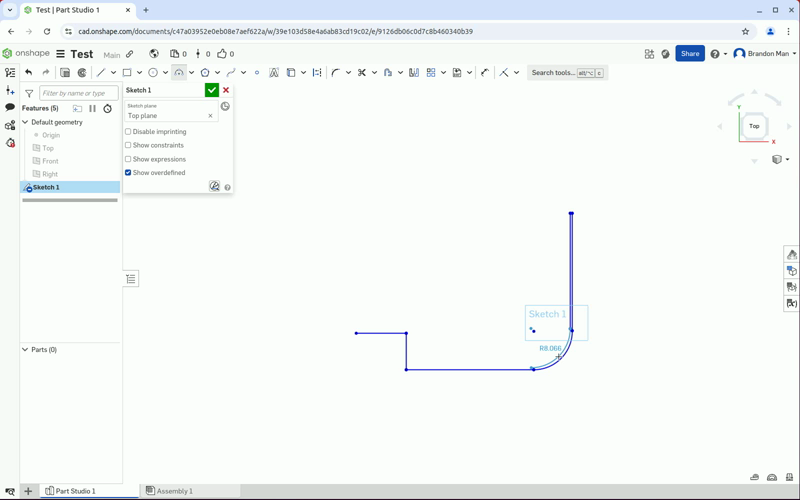
scroll(6)
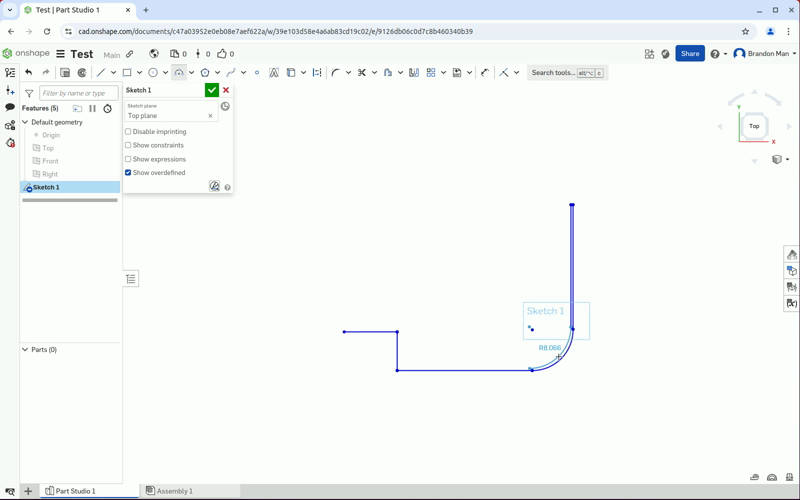
scroll(6)
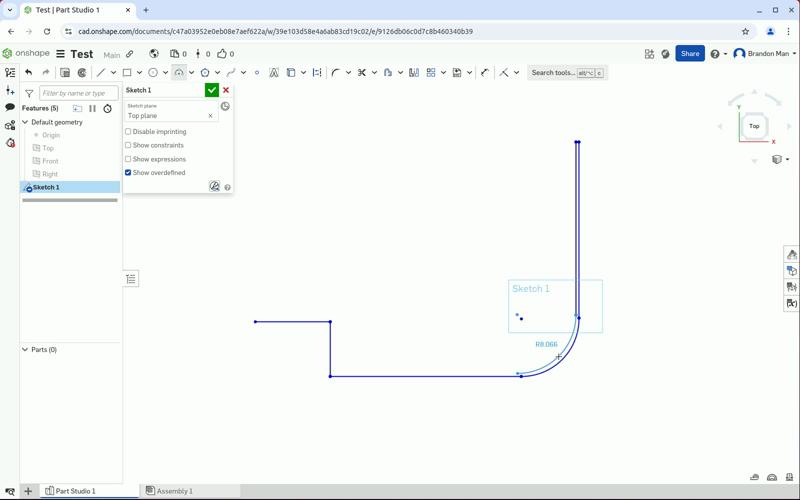
scroll(6)
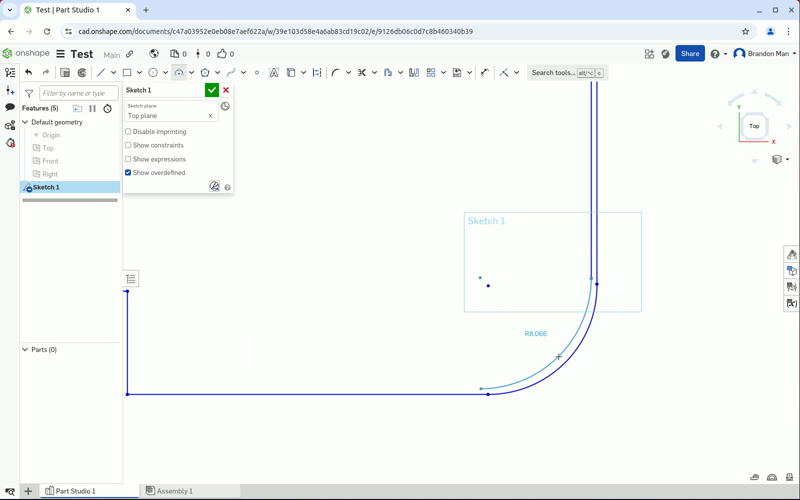
scroll(6)
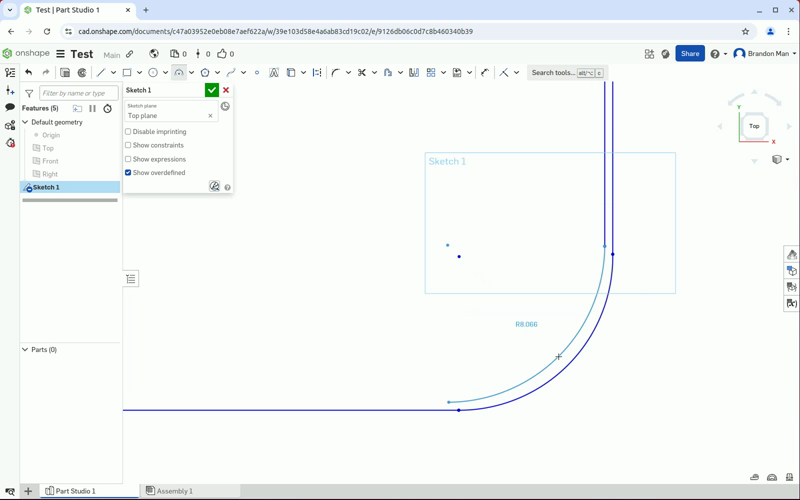
scroll(6)
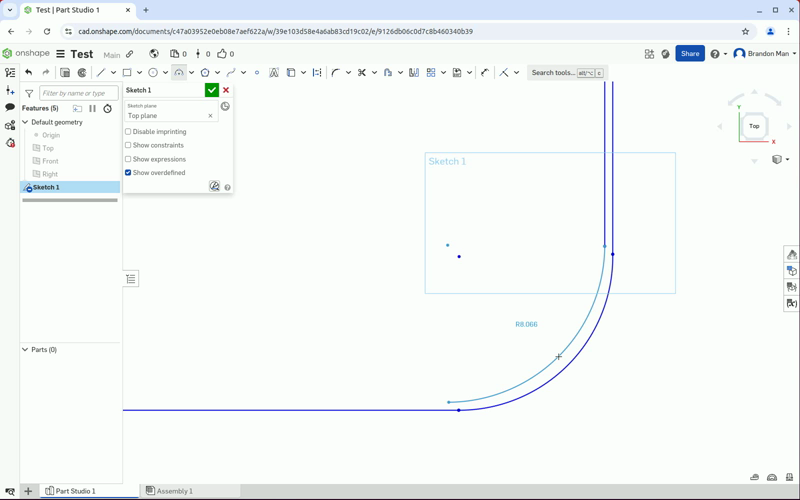
scroll(6)
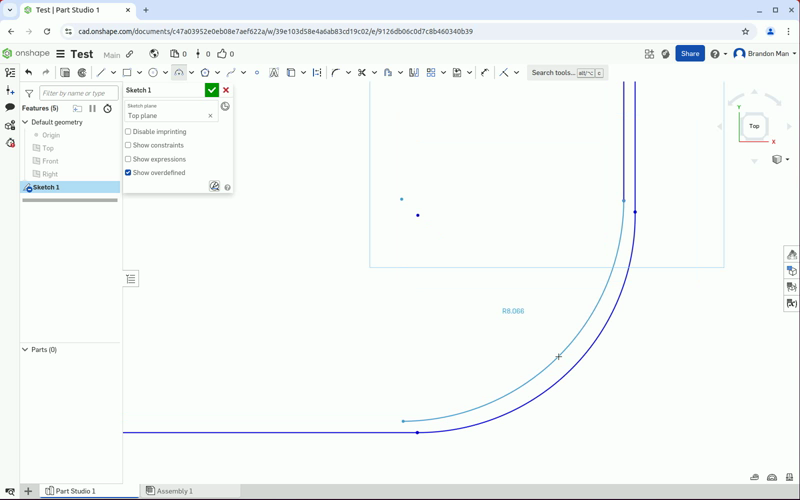
scroll(6)
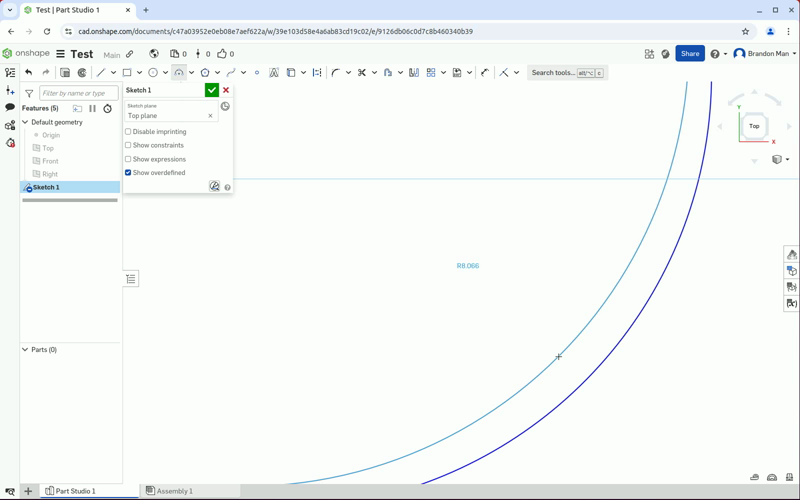
click(558, 356)
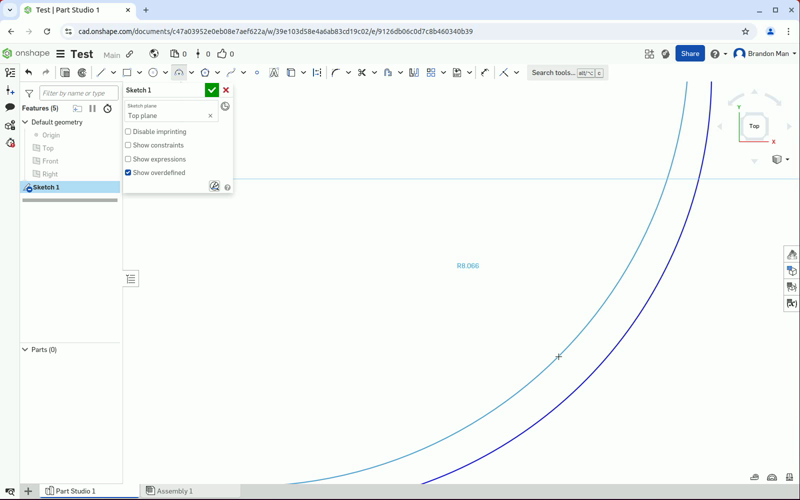
scroll(-6)
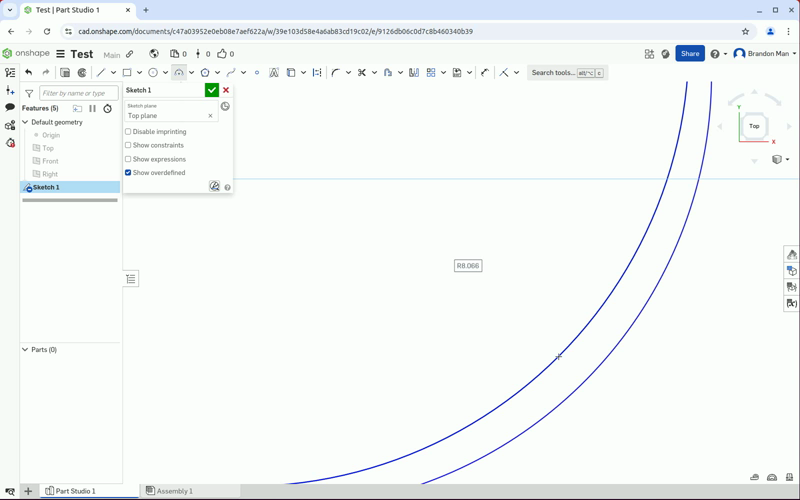
scroll(-6)
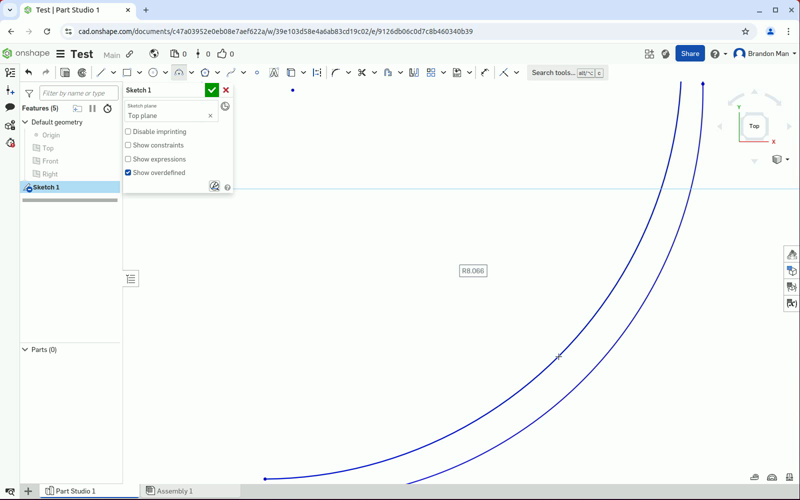
scroll(-6)
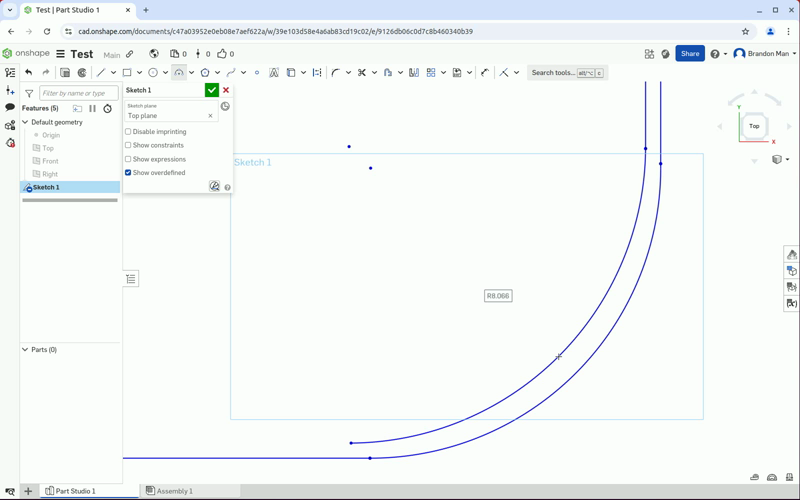
scroll(-6)
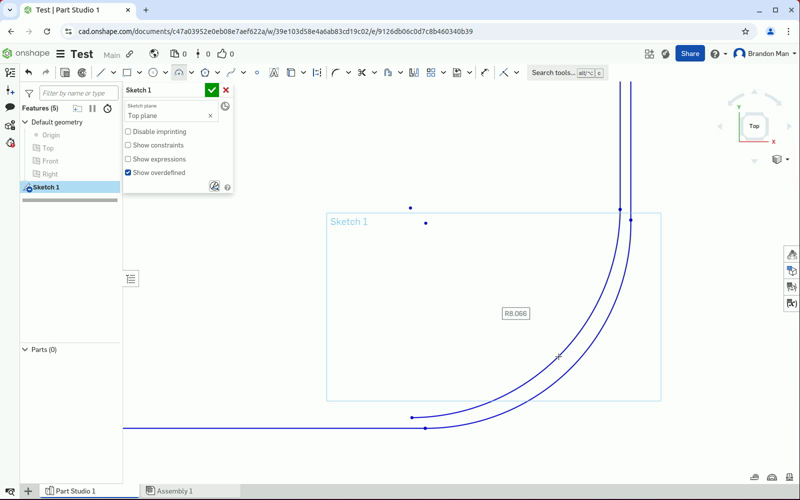
scroll(-6)
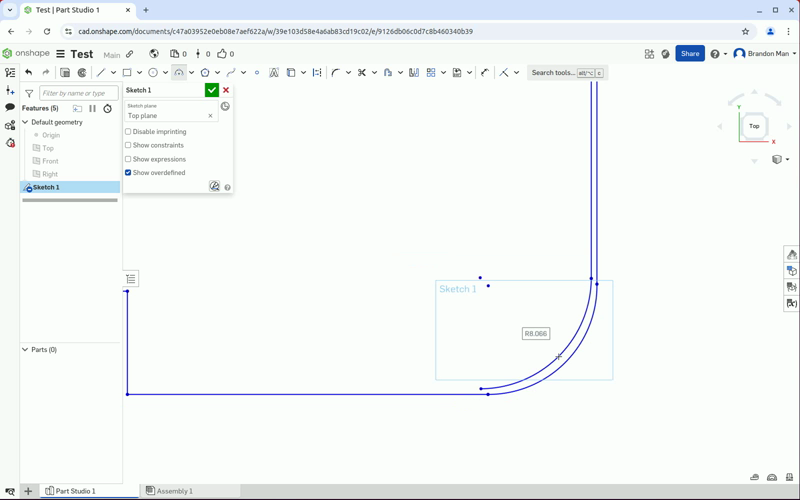
scroll(-6)
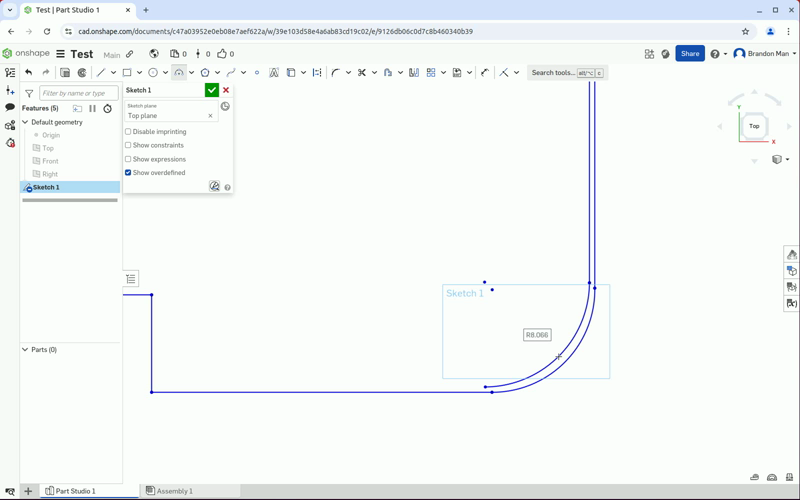
scroll(-6)
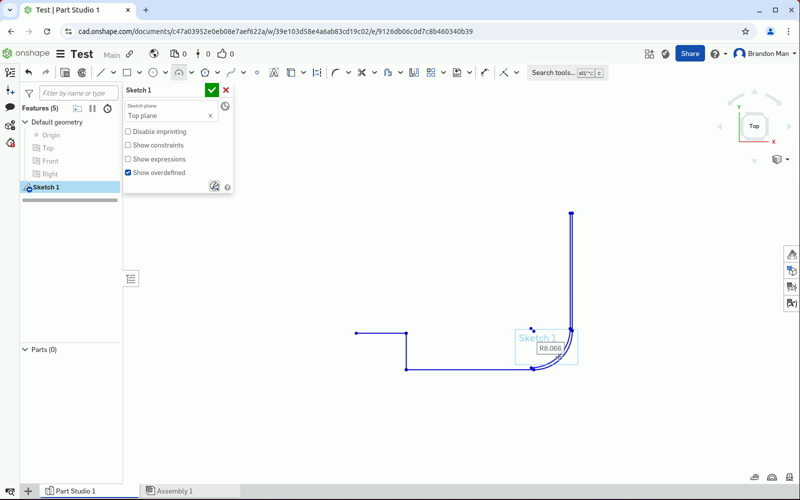
key_up(shift)
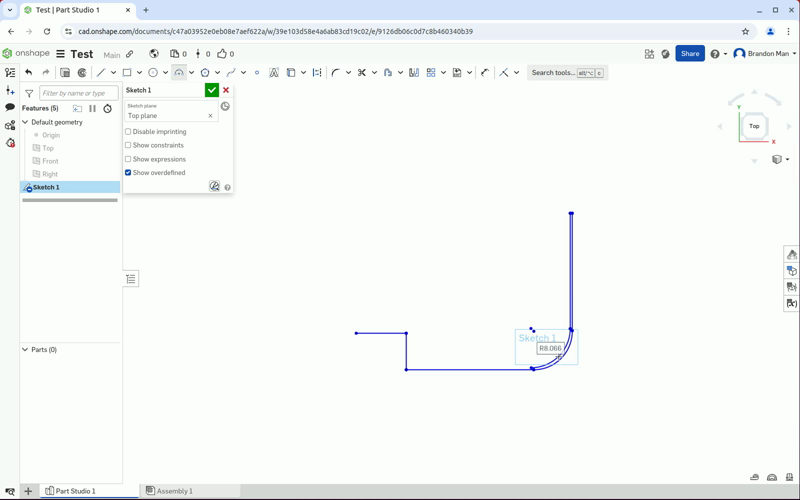
key(esc)
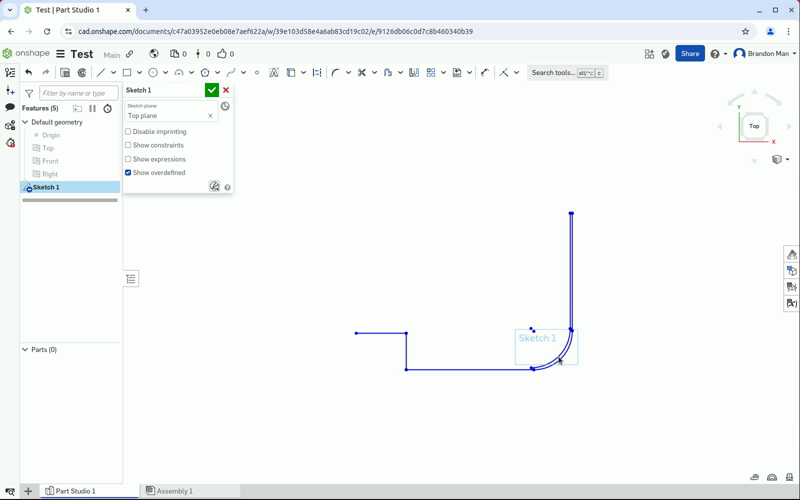
key(l)
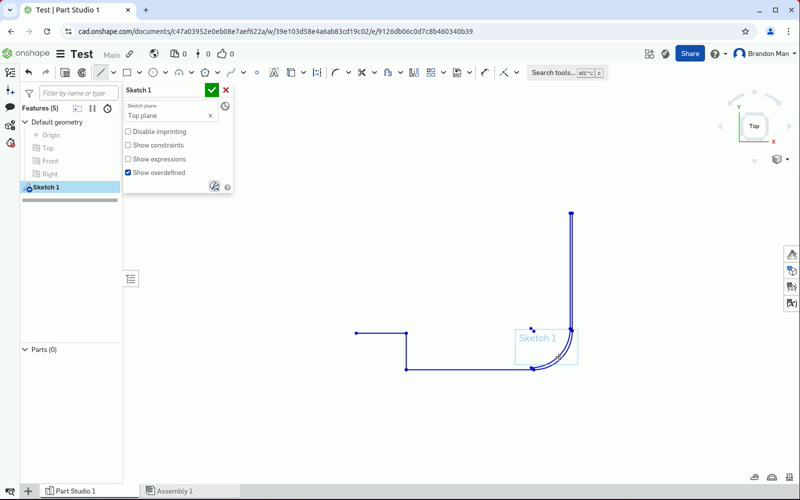
mouse_move(531, 367)
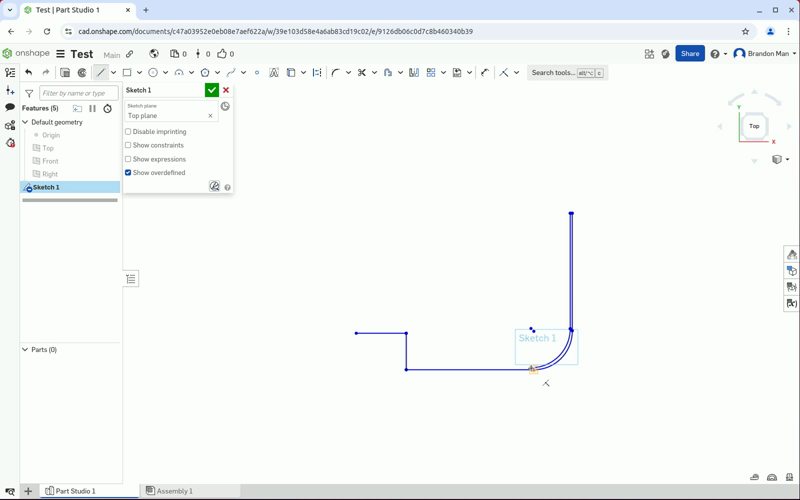
scroll(6)
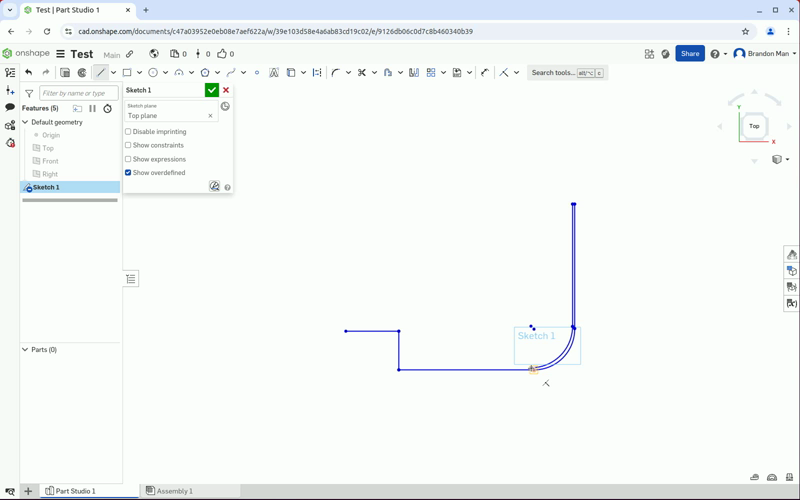
scroll(6)
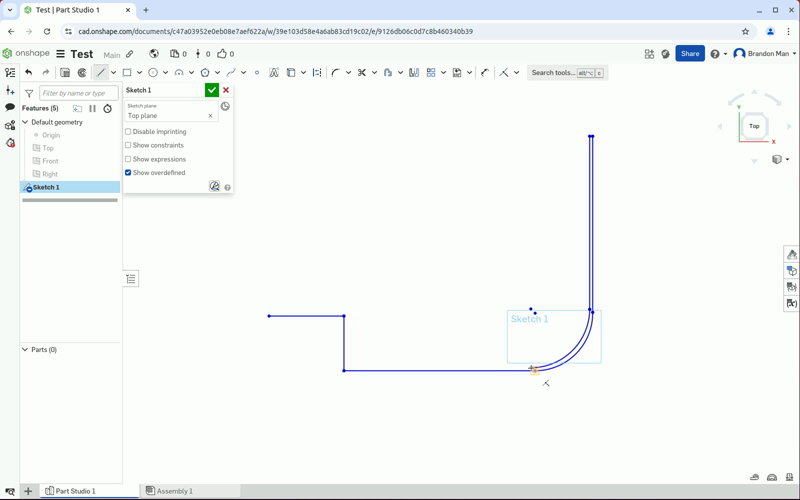
scroll(6)
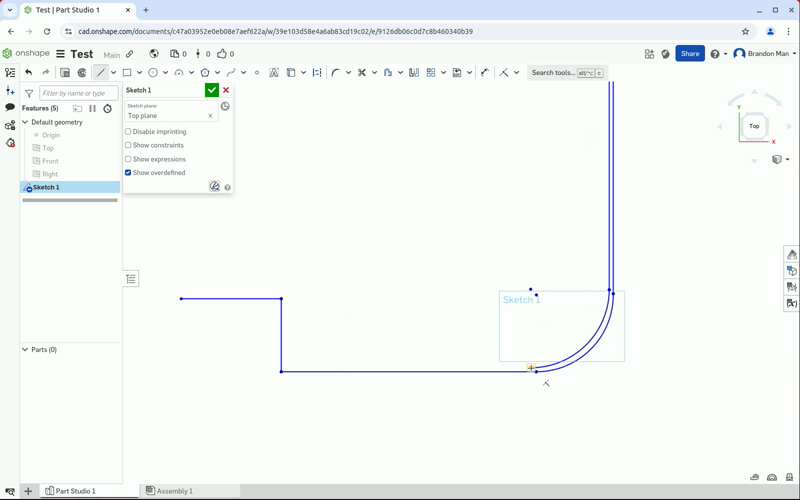
scroll(6)
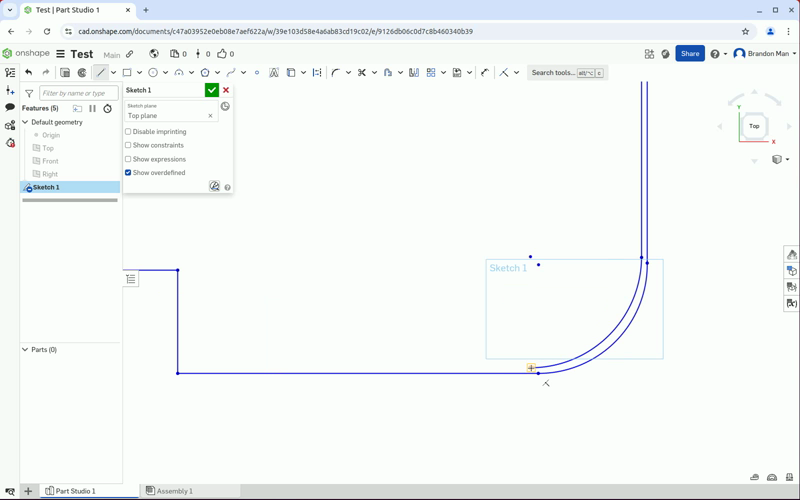
scroll(6)
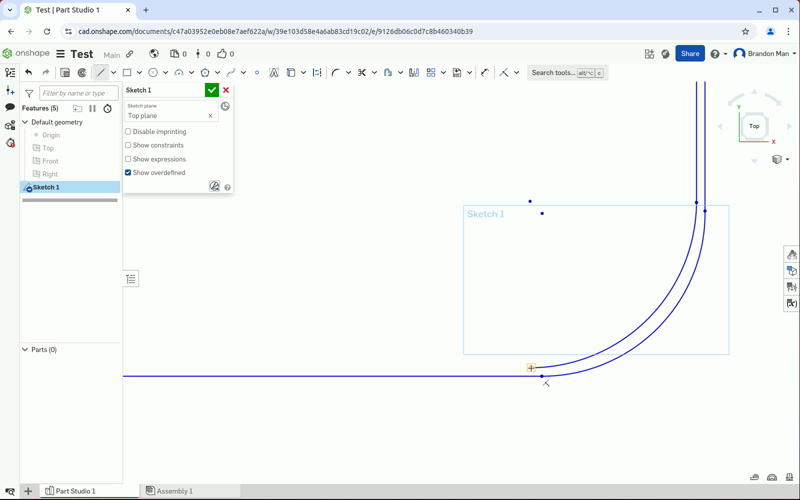
scroll(6)
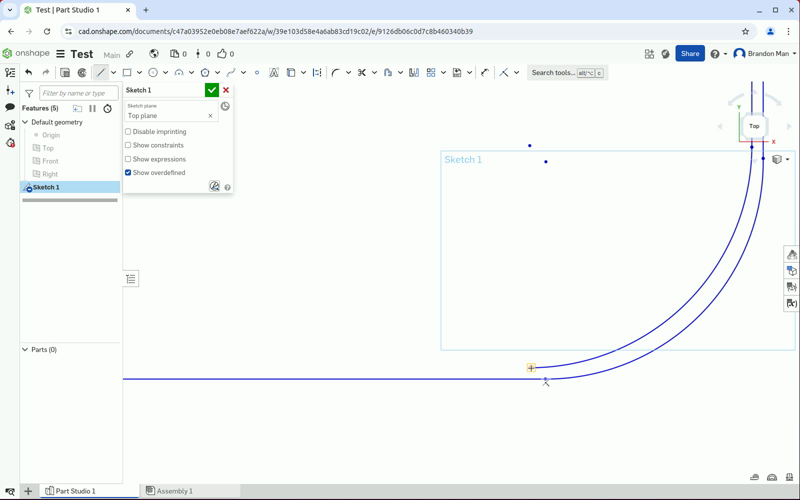
scroll(6)
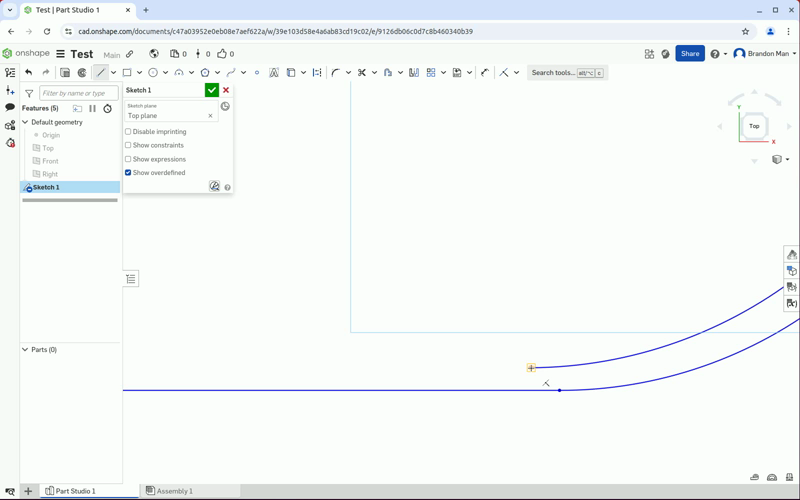
click(531, 367)
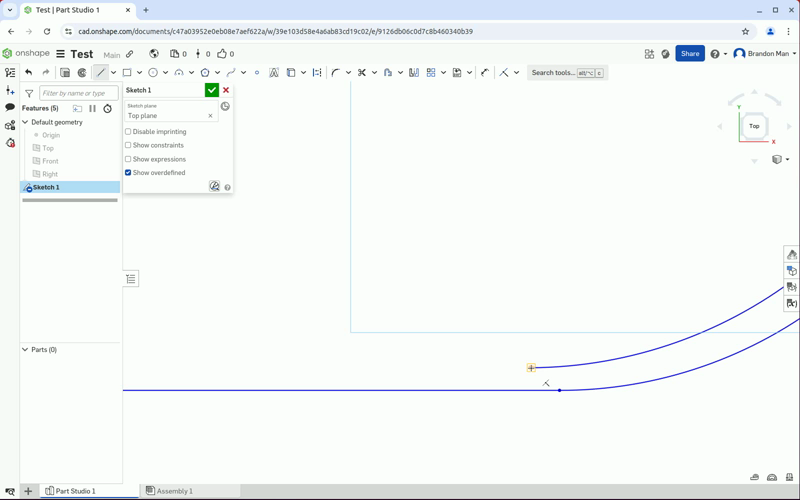
scroll(-6)
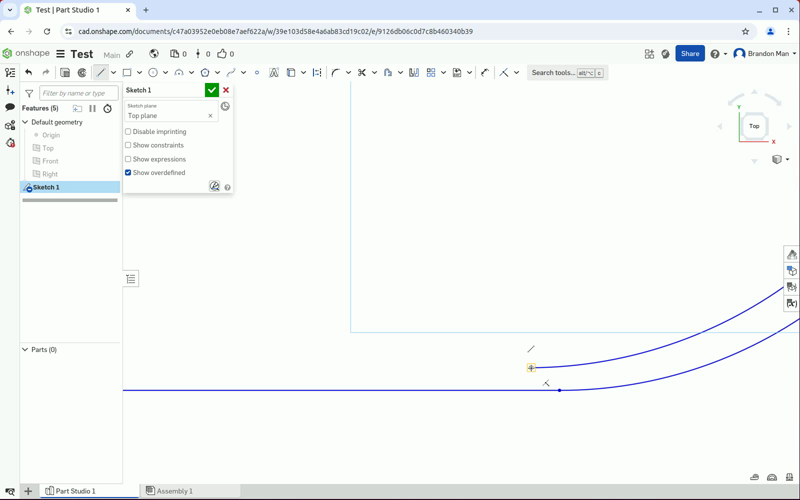
scroll(-6)
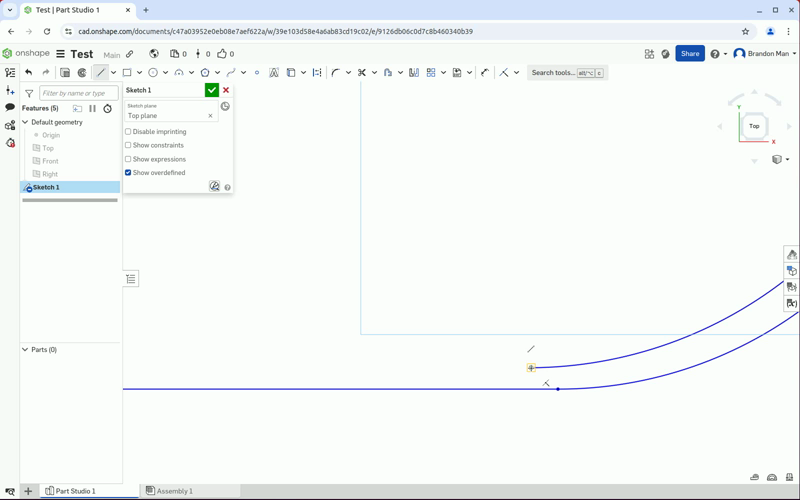
scroll(-6)
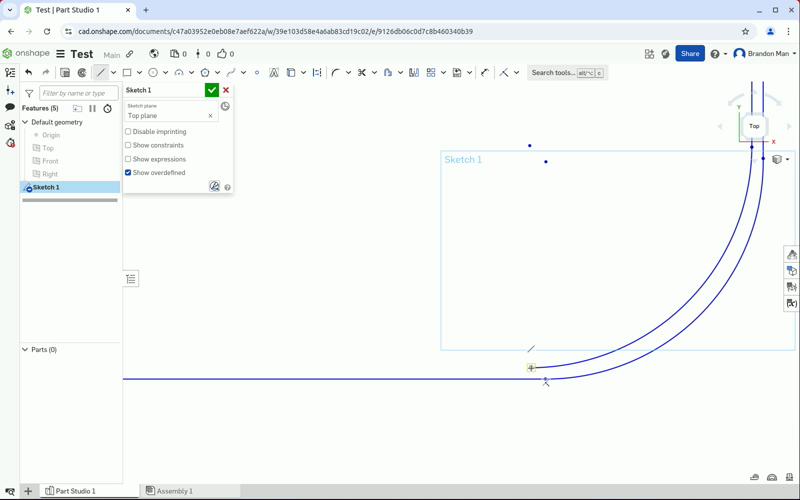
scroll(-6)
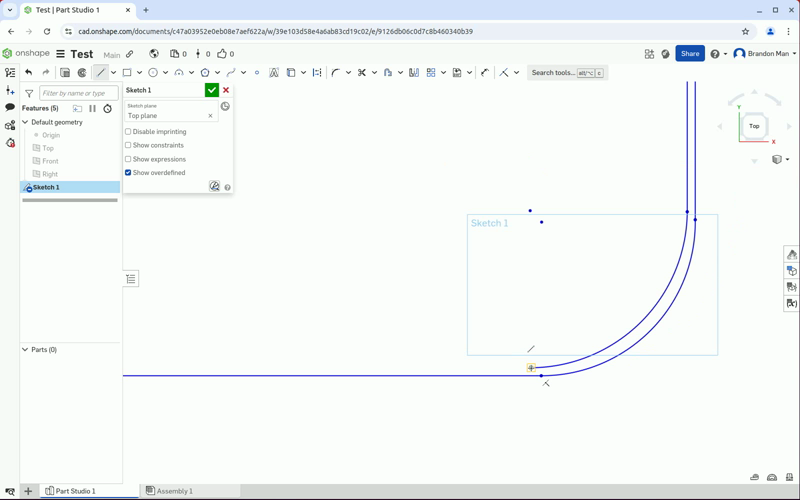
scroll(-6)
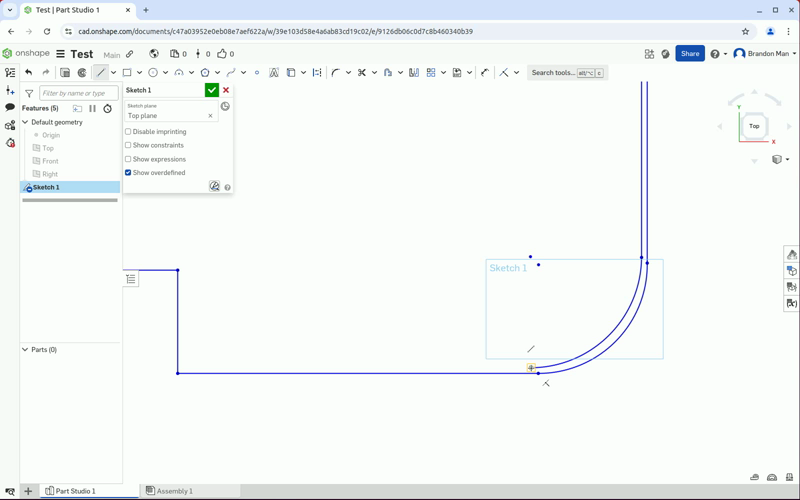
scroll(-6)
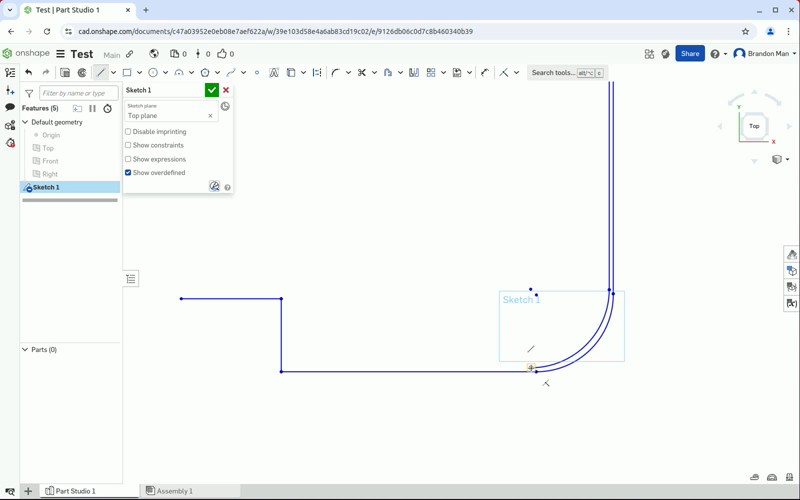
scroll(-6)
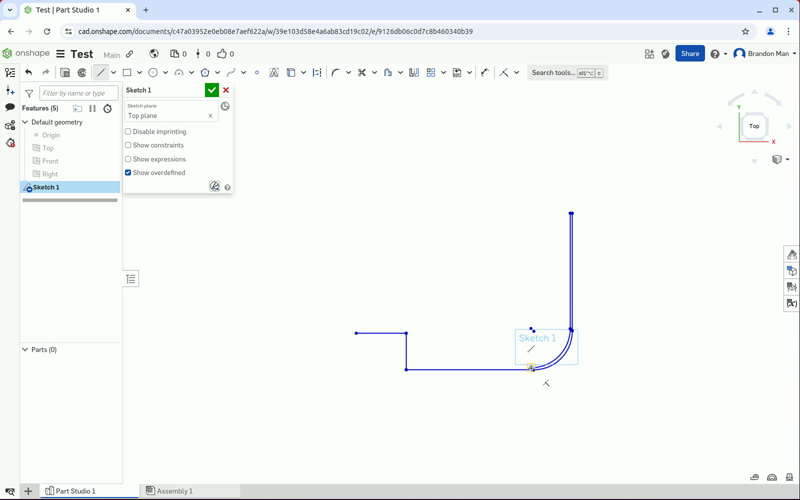
key_down(shift)
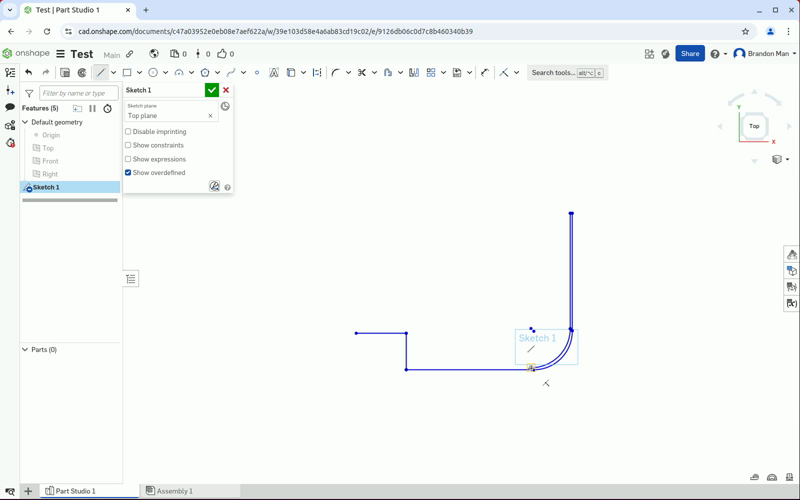
mouse_move(406, 367)
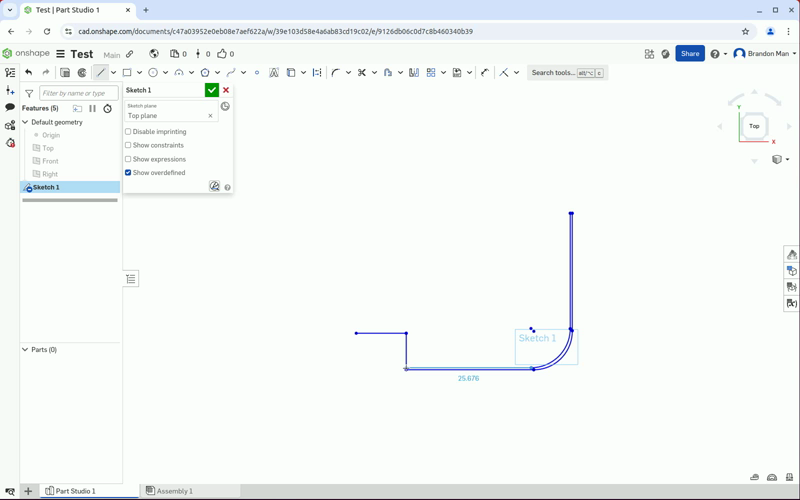
scroll(6)
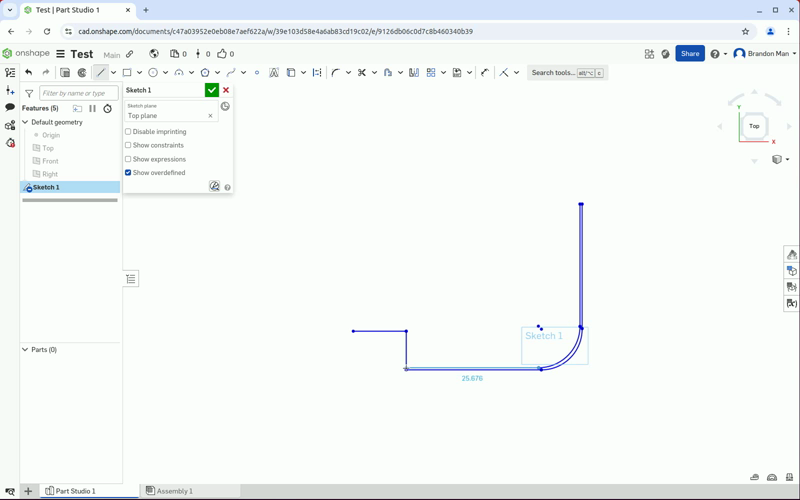
scroll(6)
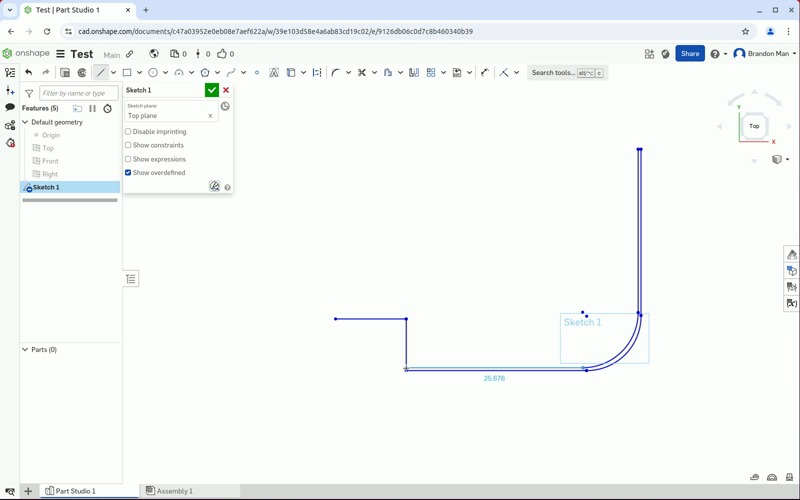
scroll(6)
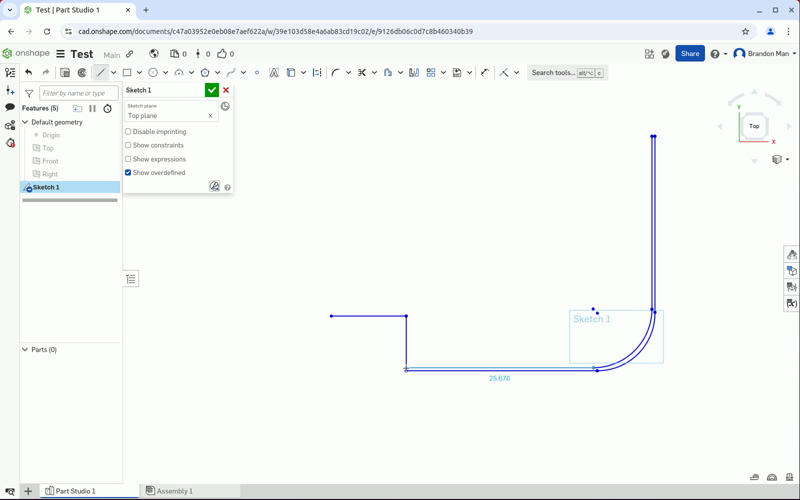
scroll(6)
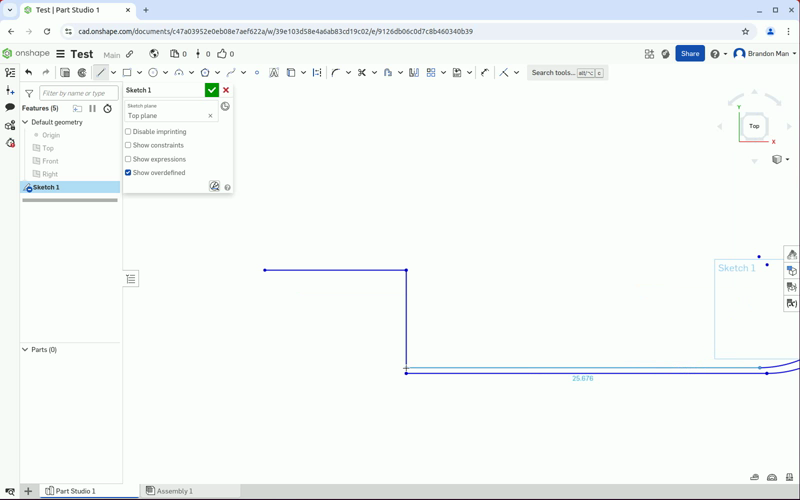
scroll(6)
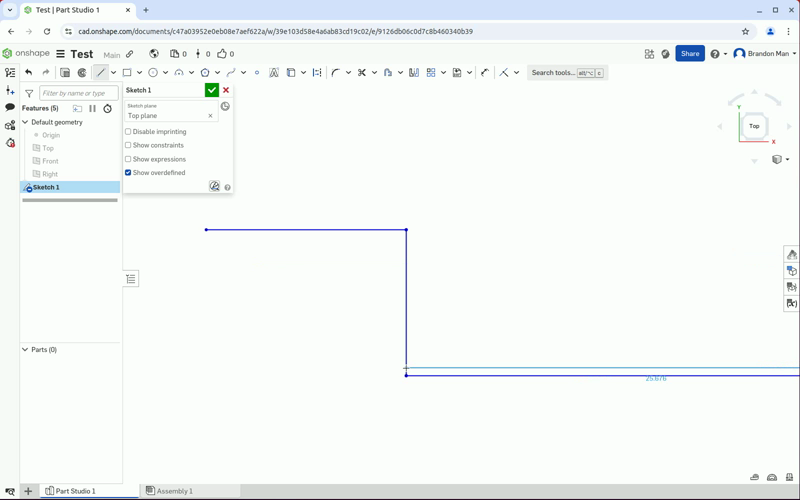
scroll(6)
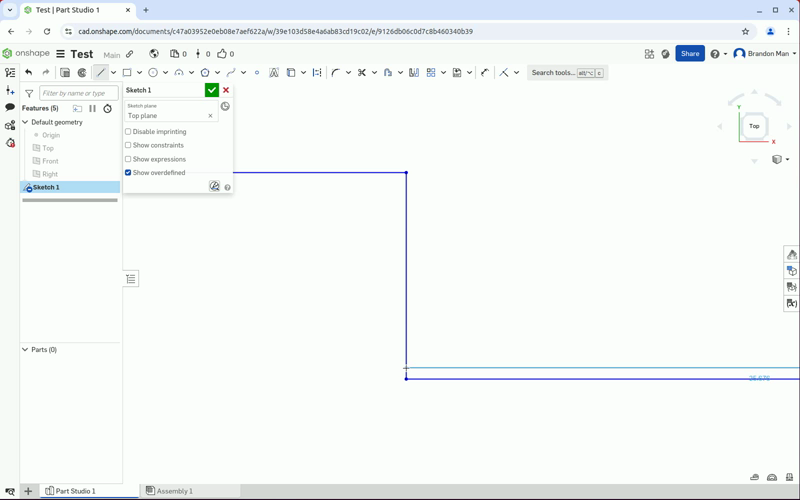
scroll(6)
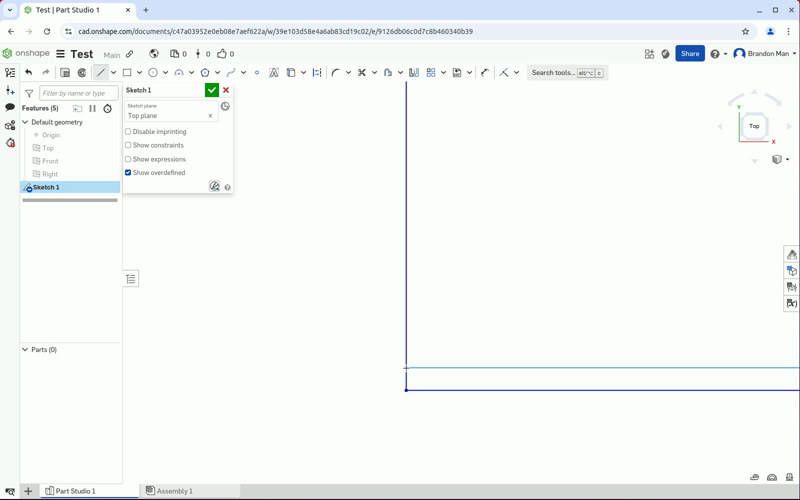
click(406, 367)
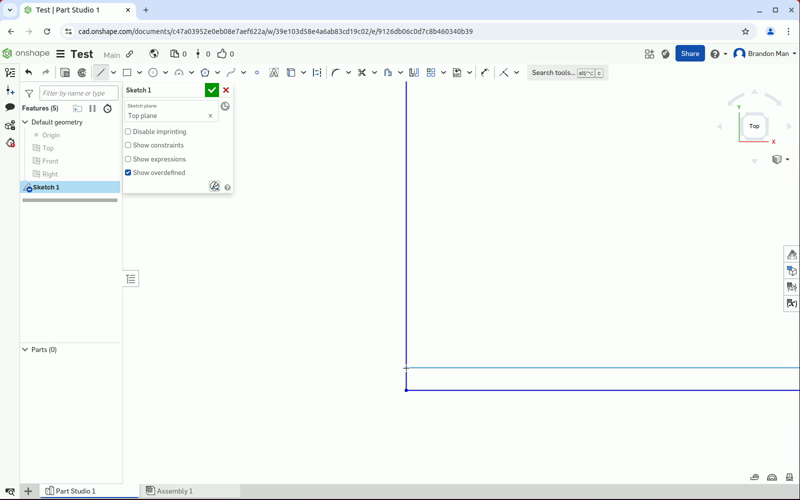
scroll(-6)
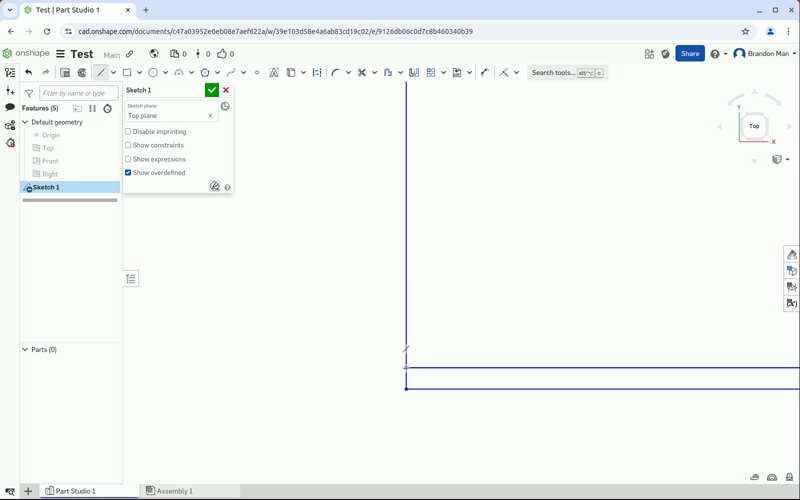
scroll(-6)
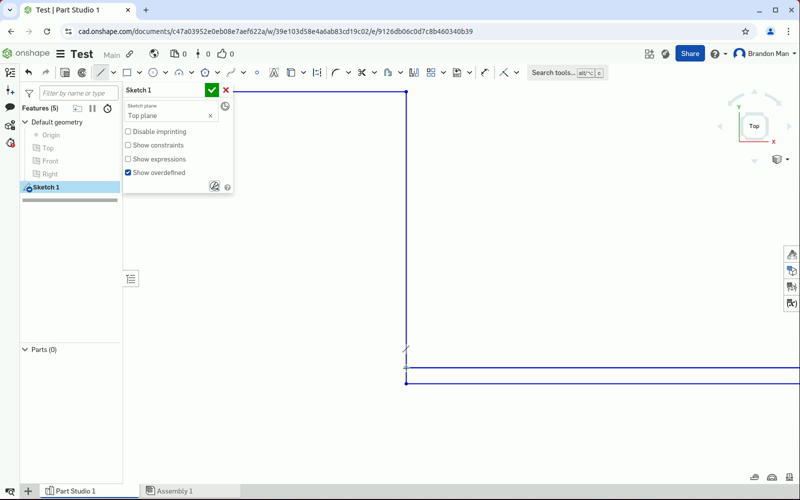
scroll(-6)
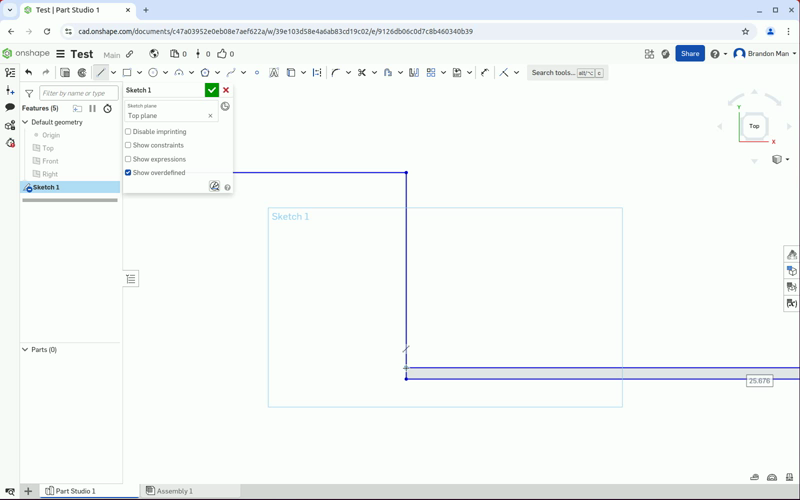
scroll(-6)
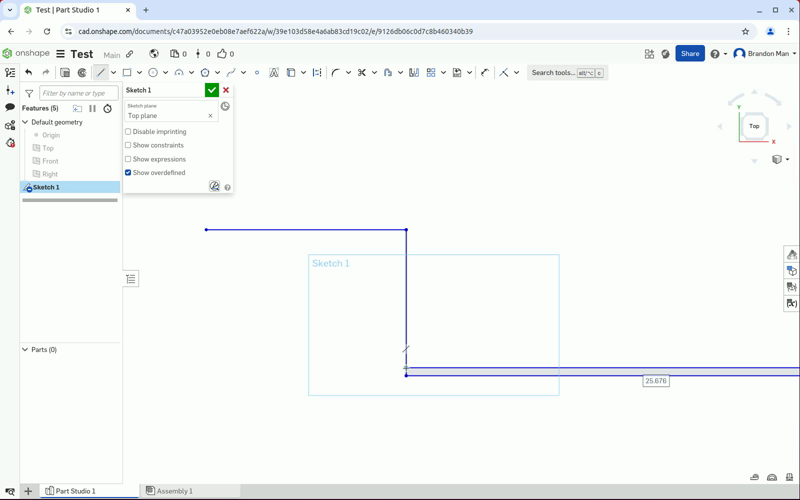
scroll(-6)
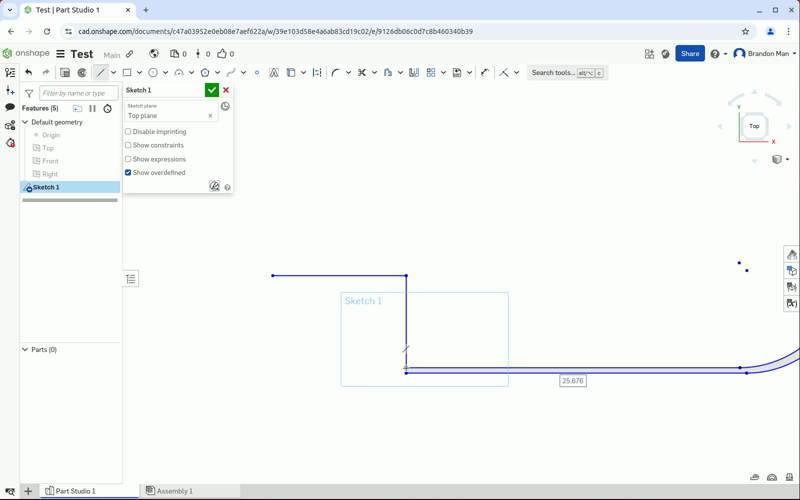
scroll(-6)
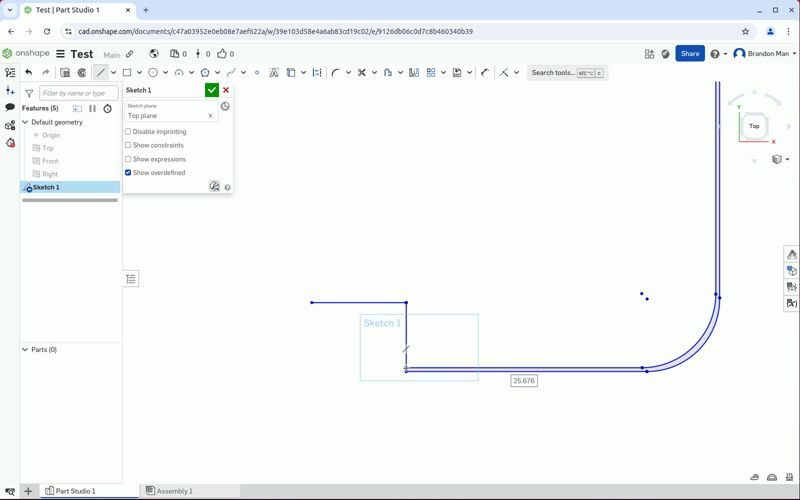
scroll(-6)
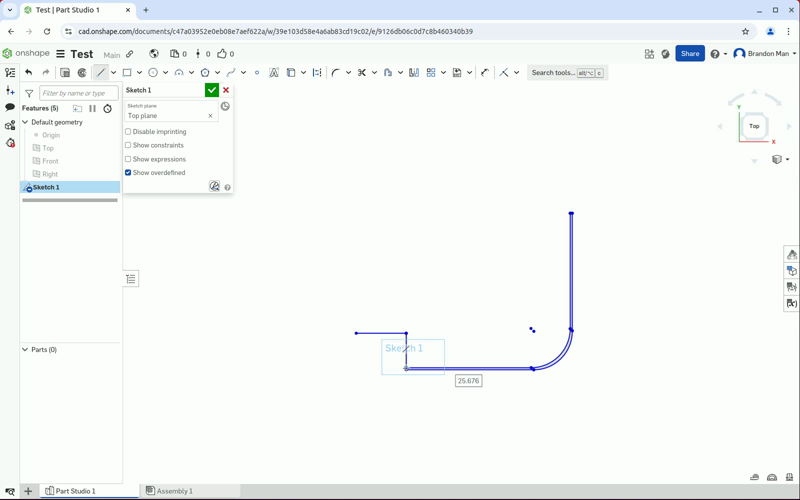
key_up(shift)
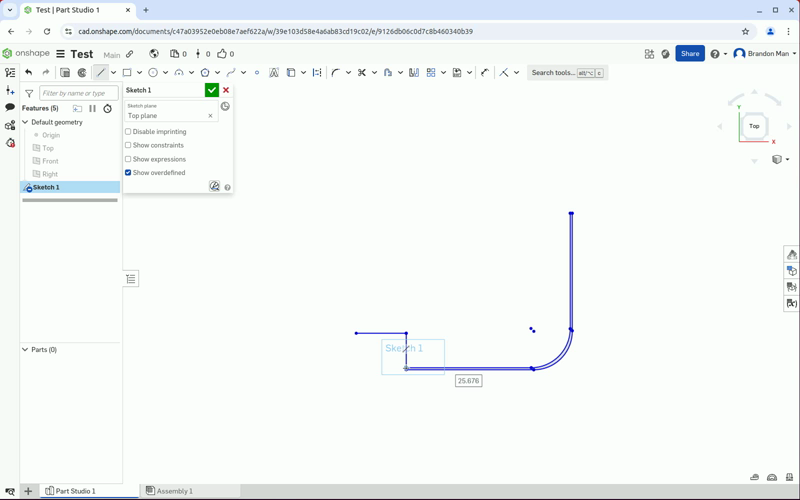
key_down(shift)
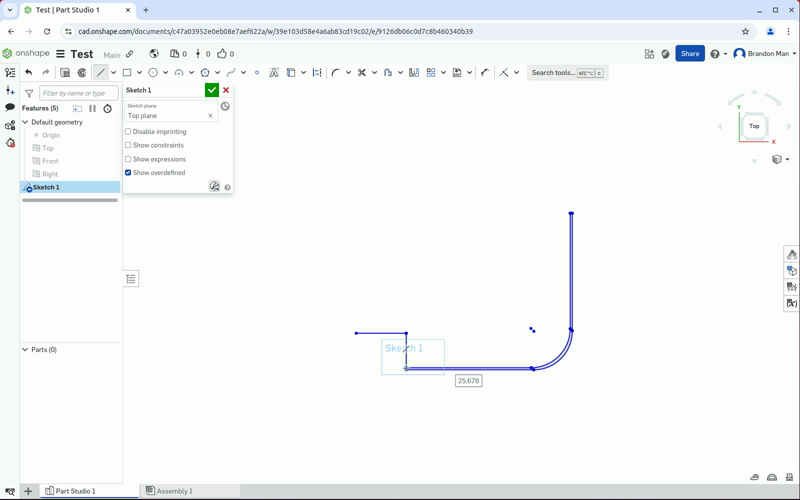
mouse_move(436, 367)
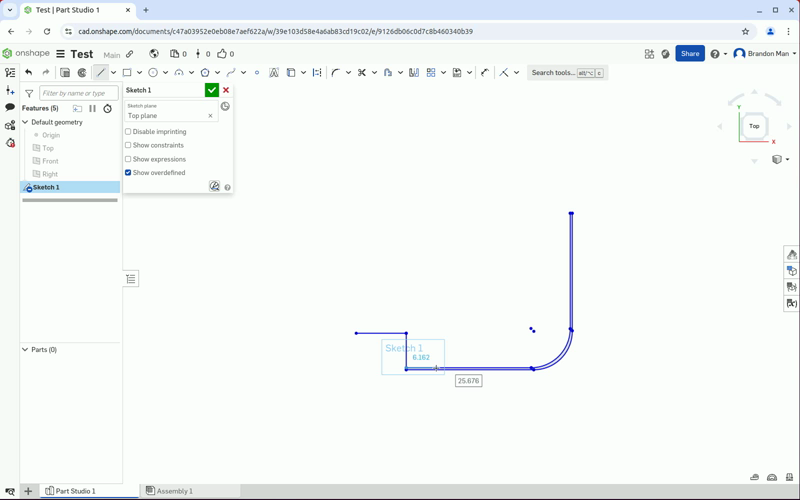
mouse_move(406, 330)
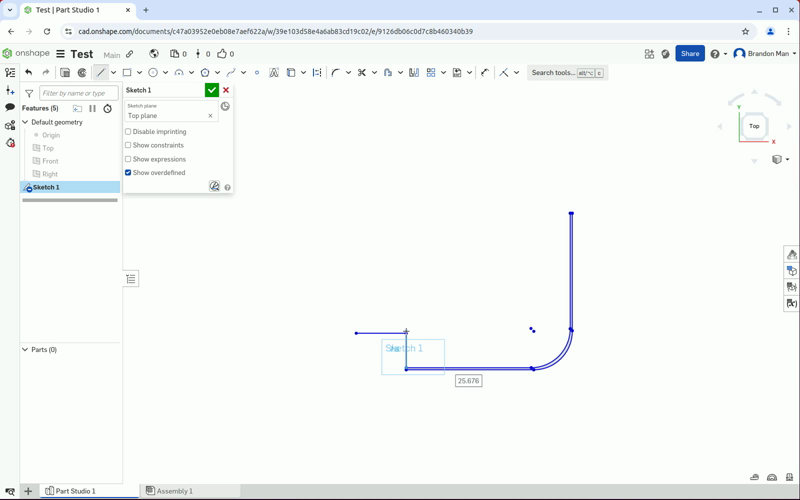
scroll(6)
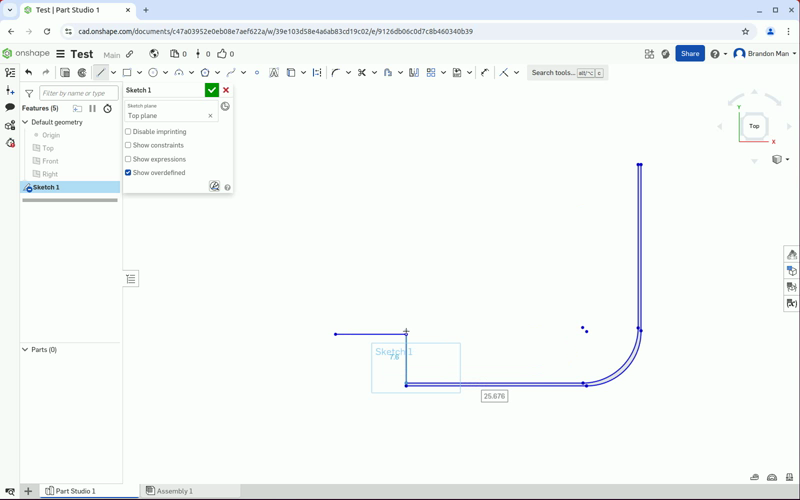
scroll(6)
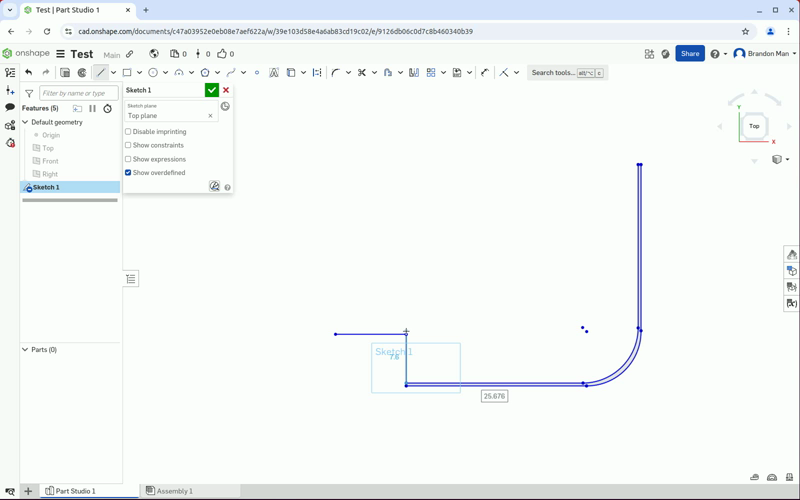
scroll(6)
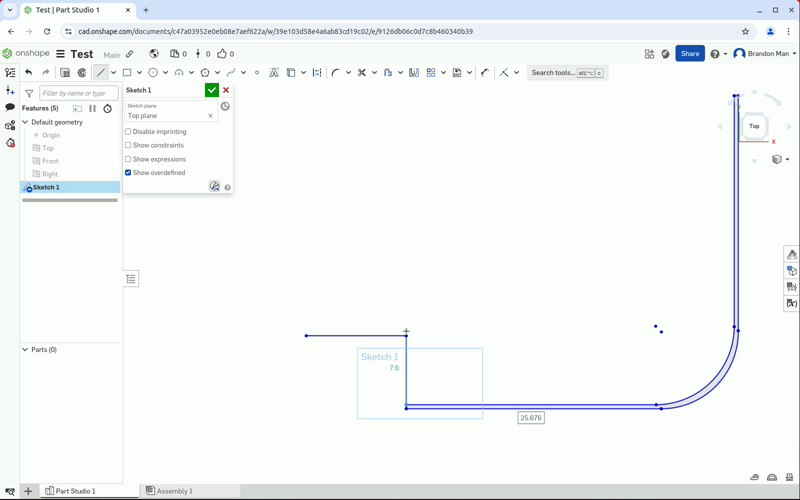
scroll(6)
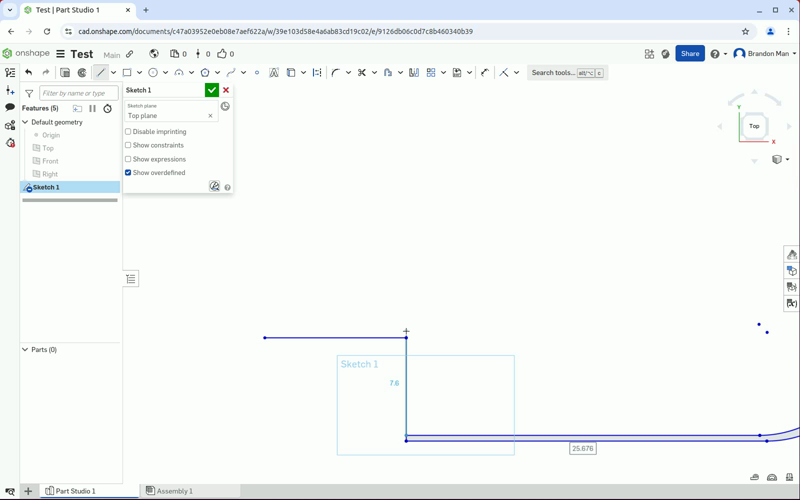
scroll(6)
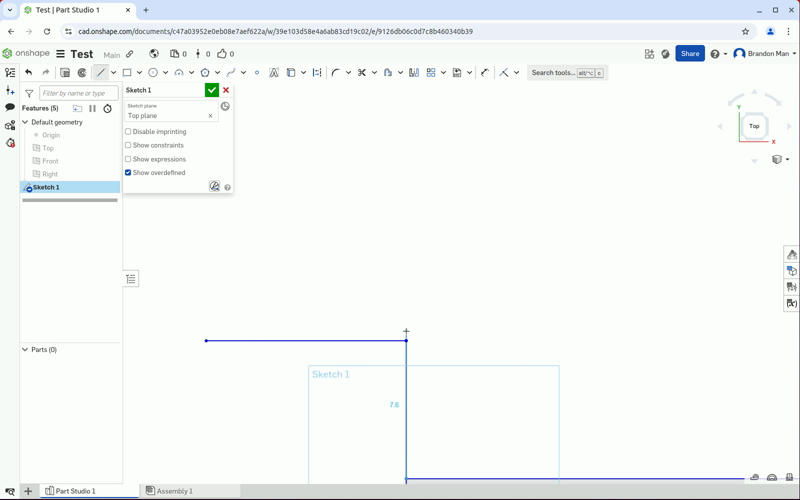
scroll(6)
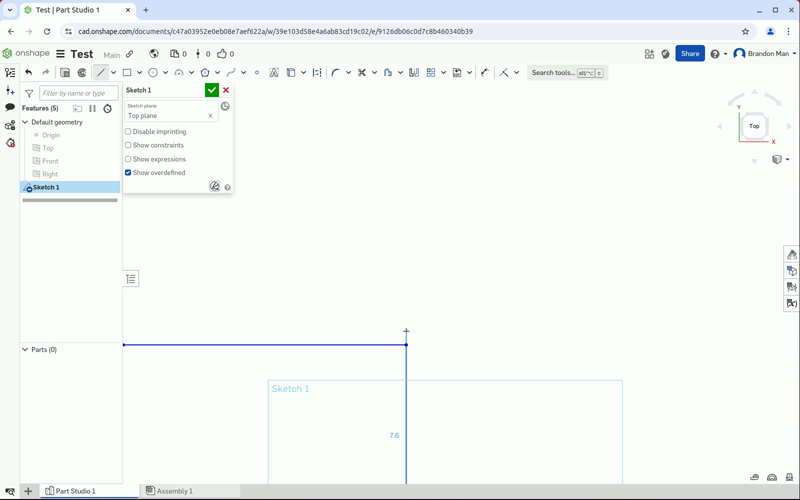
scroll(6)
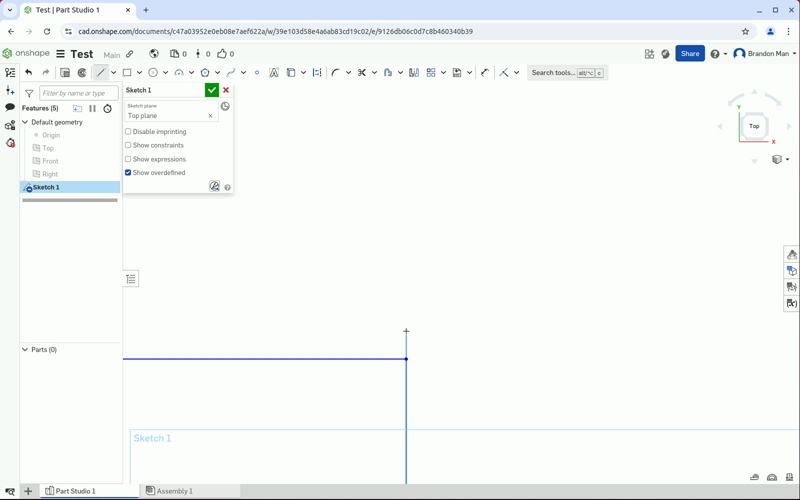
click(406, 330)
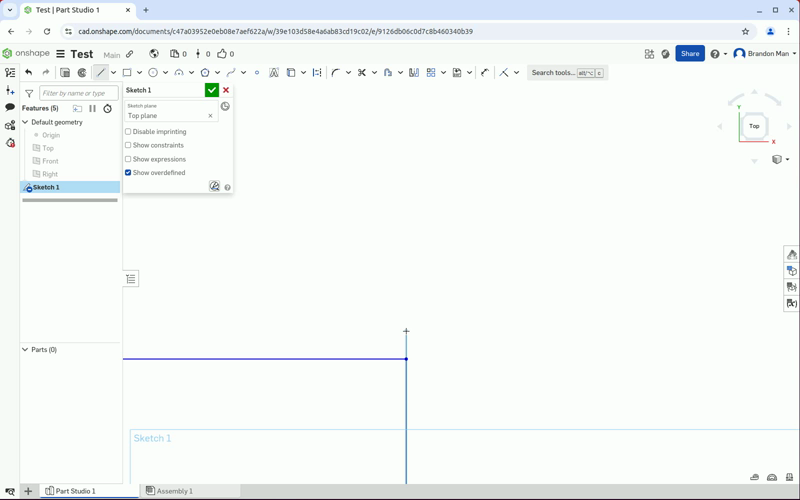
scroll(-6)
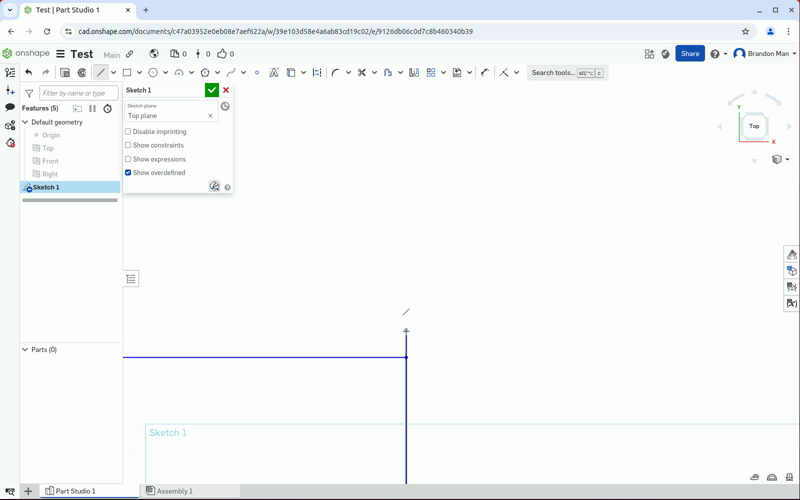
scroll(-6)
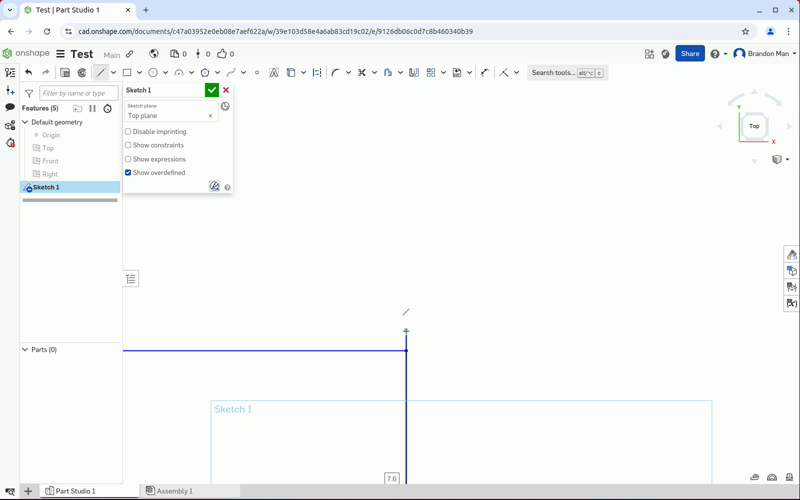
scroll(-6)
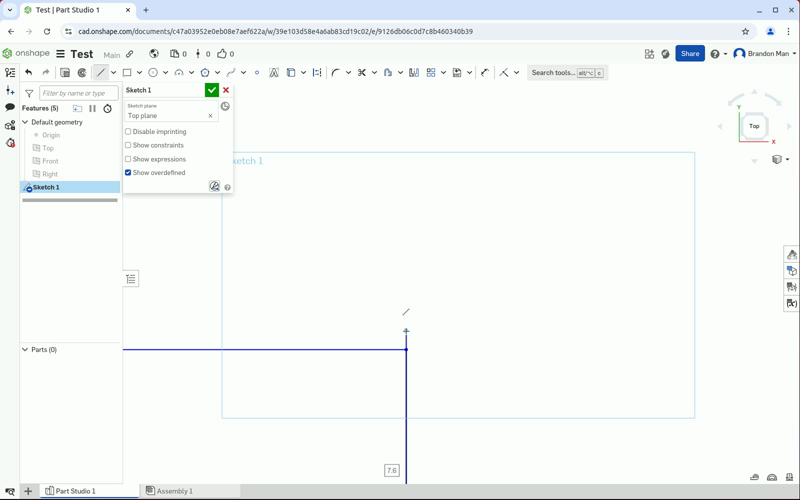
scroll(-6)
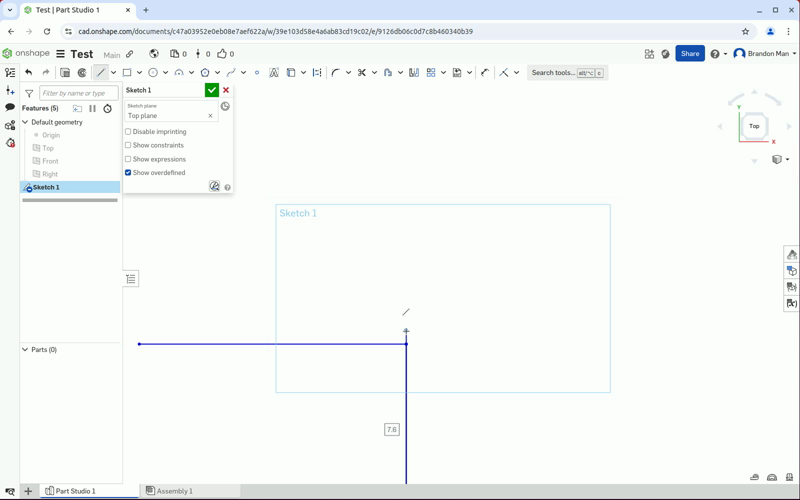
scroll(-6)
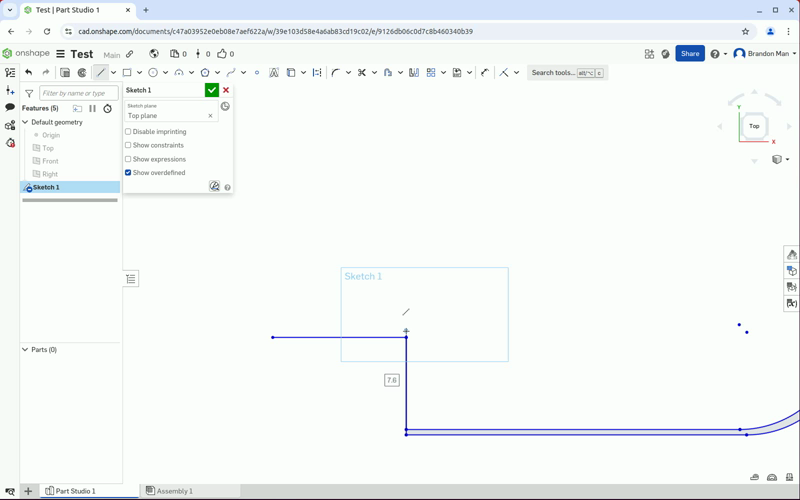
scroll(-6)
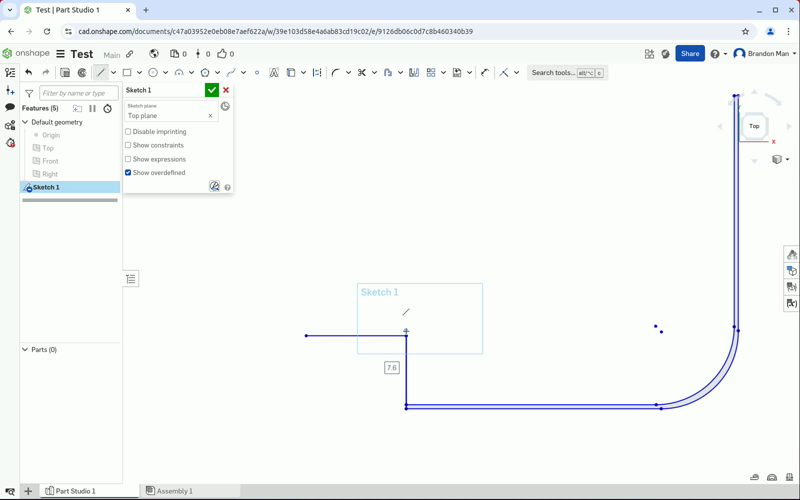
scroll(-6)
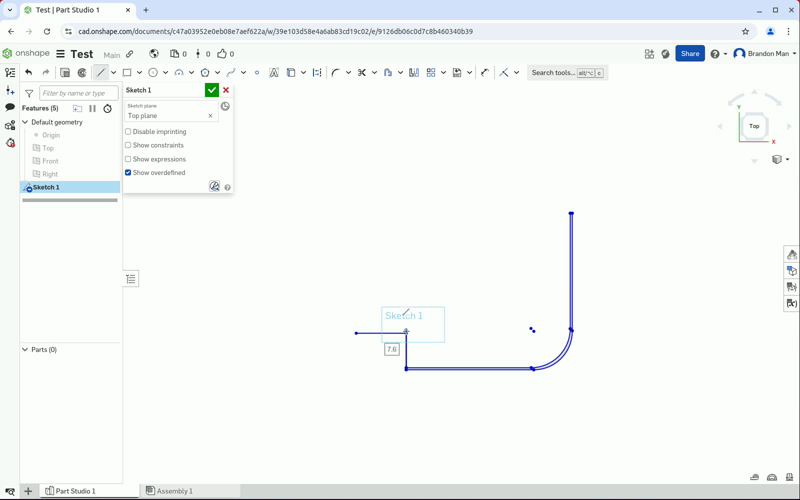
key_up(shift)
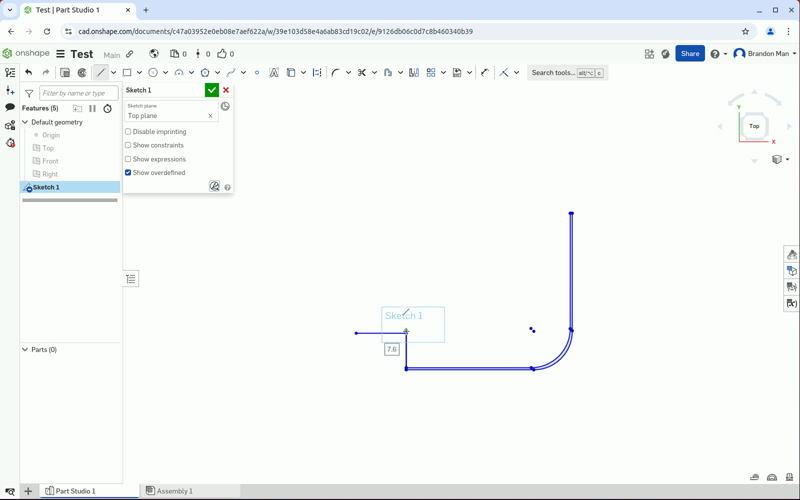
key_down(shift)
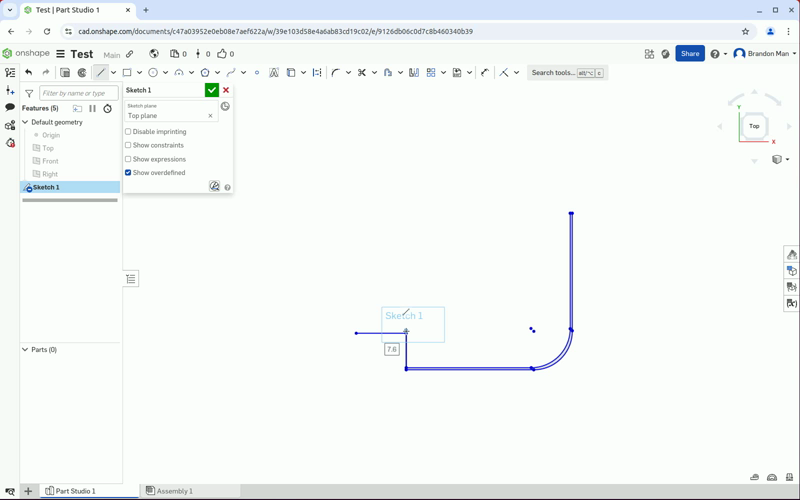
mouse_move(436, 330)
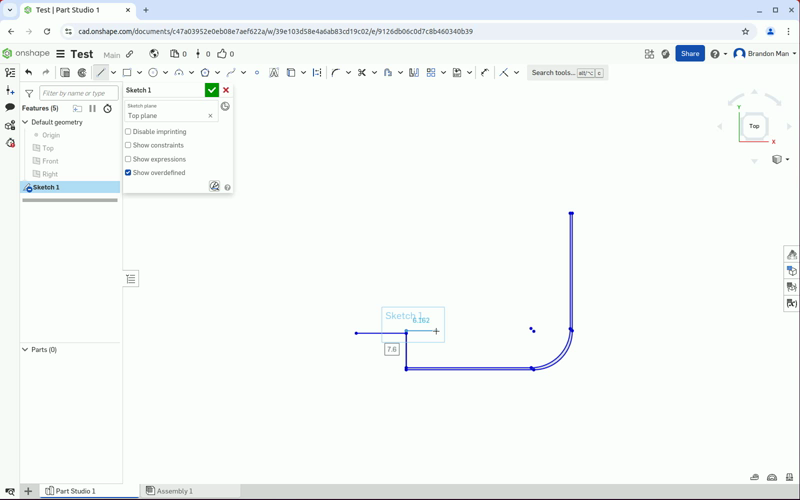
mouse_move(358, 330)
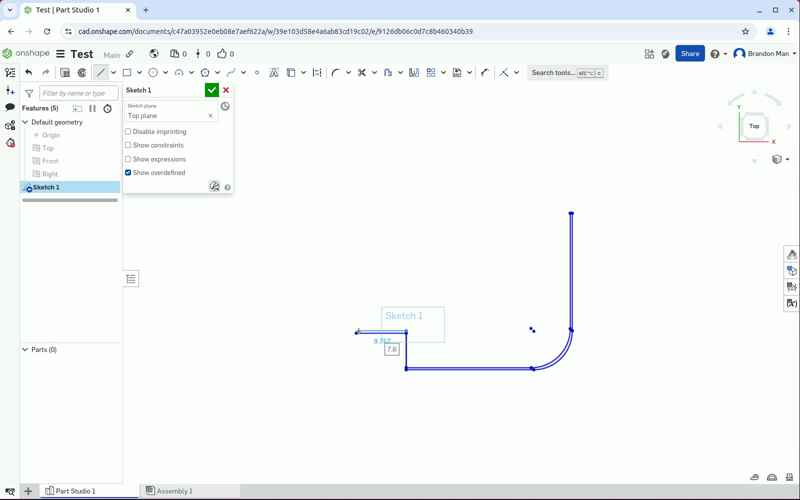
scroll(6)
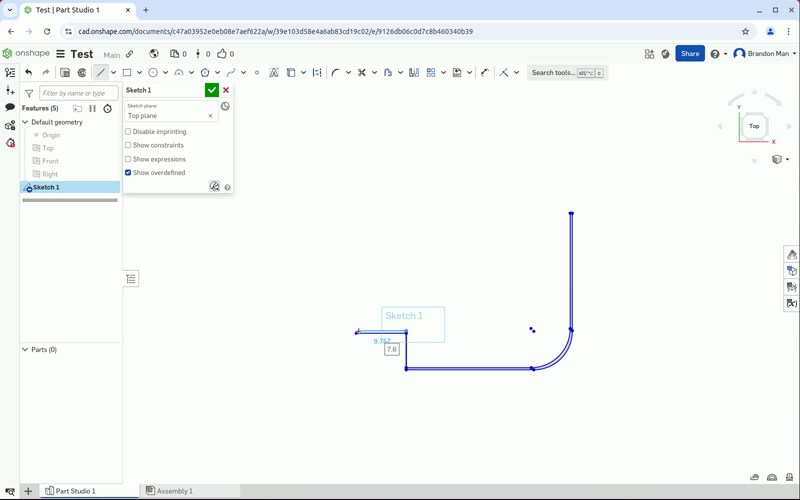
scroll(6)
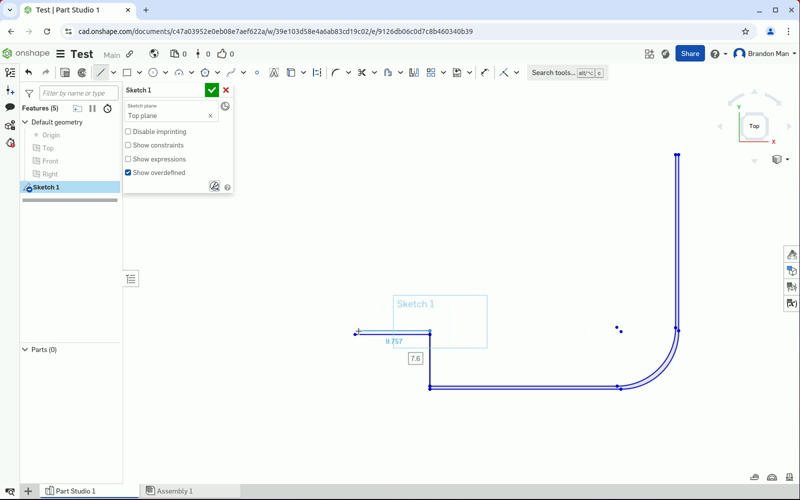
scroll(6)
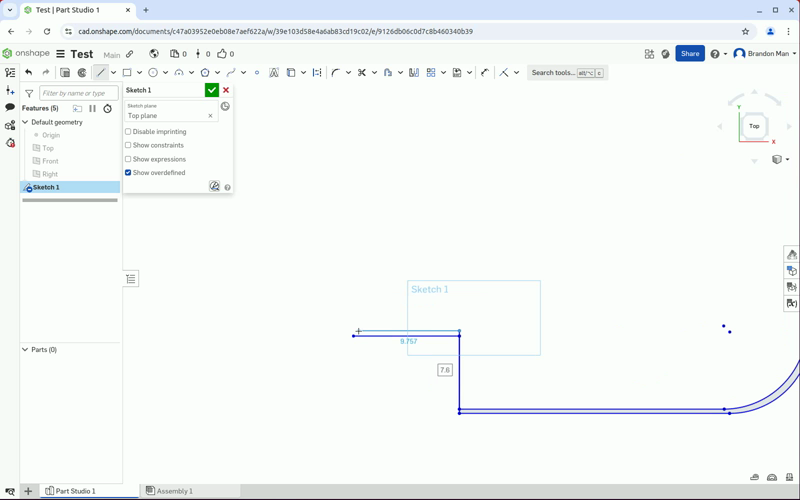
scroll(6)
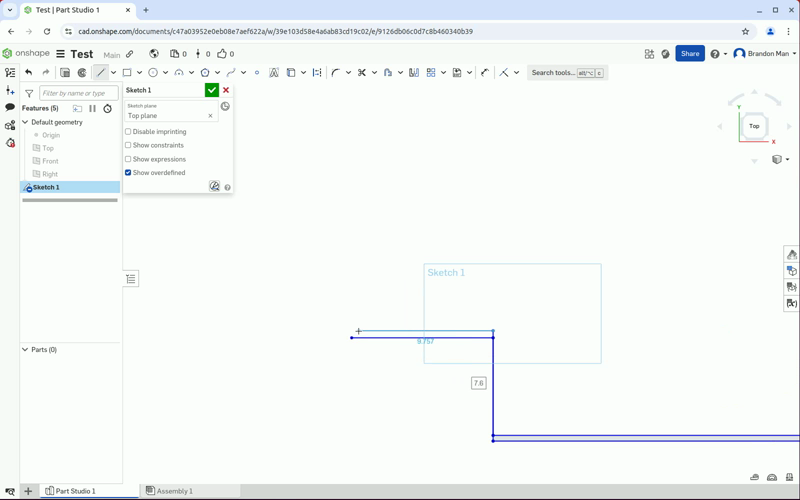
scroll(6)
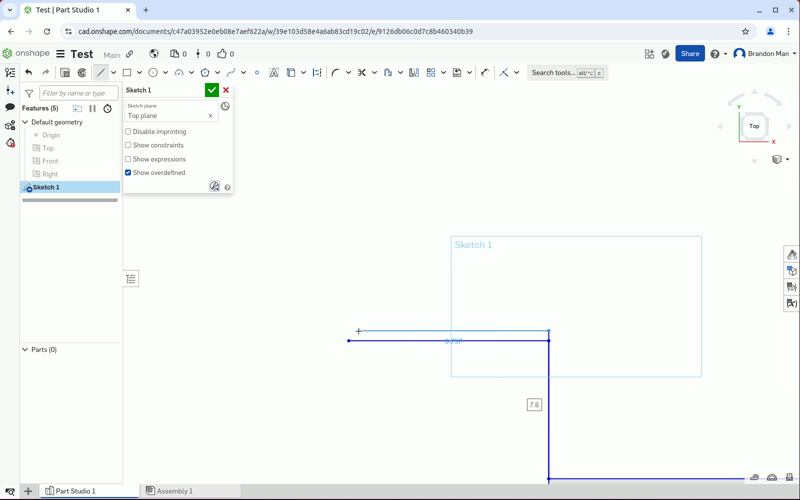
scroll(6)
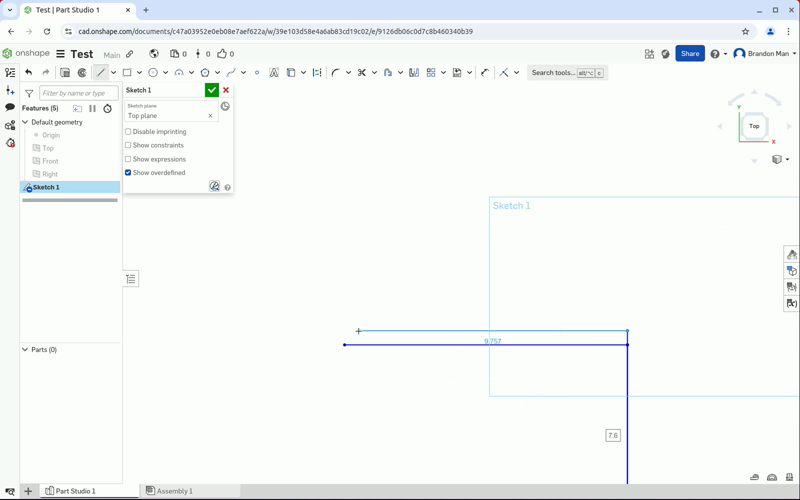
scroll(6)
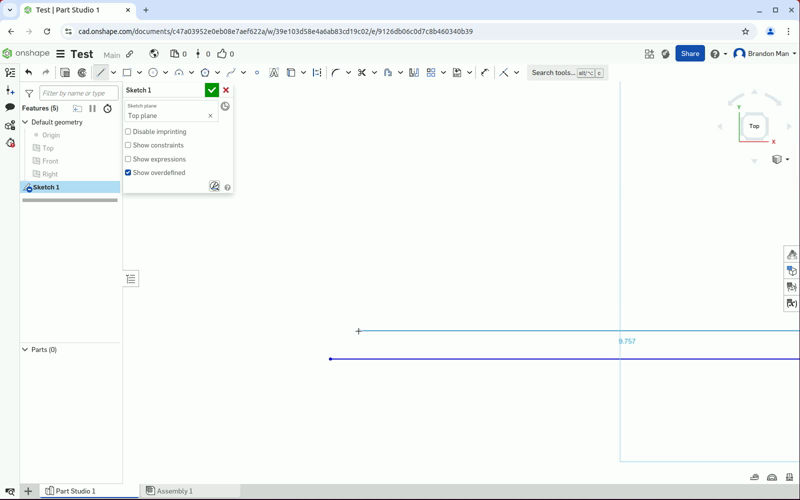
click(358, 330)
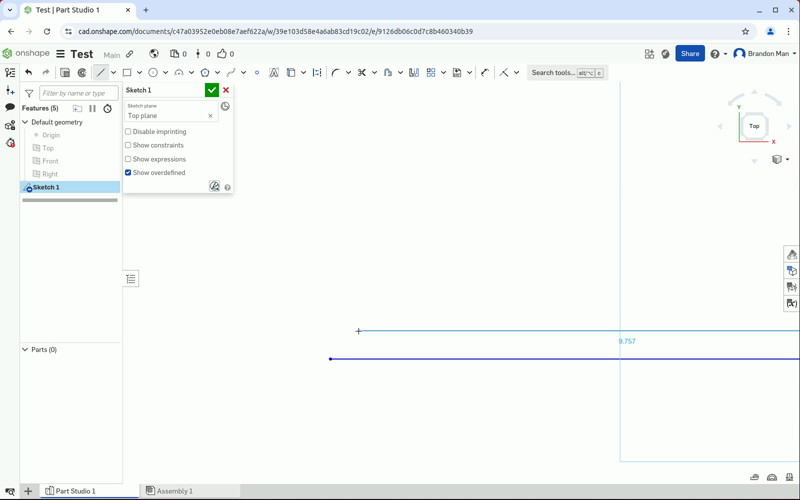
scroll(-6)
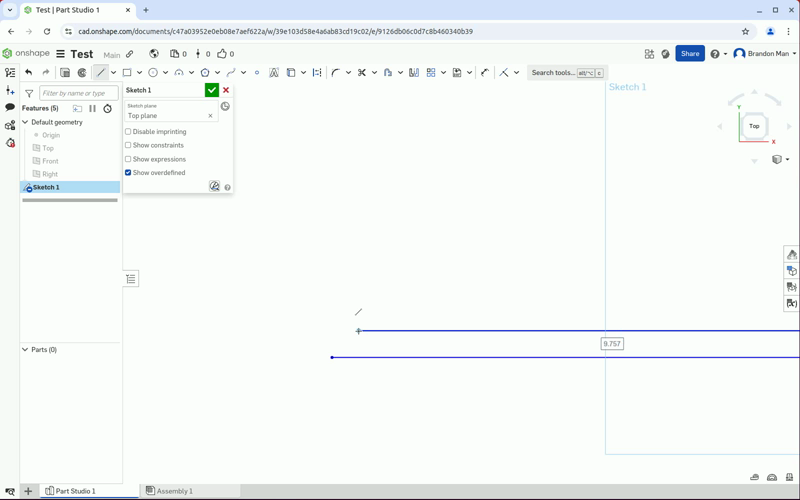
scroll(-6)
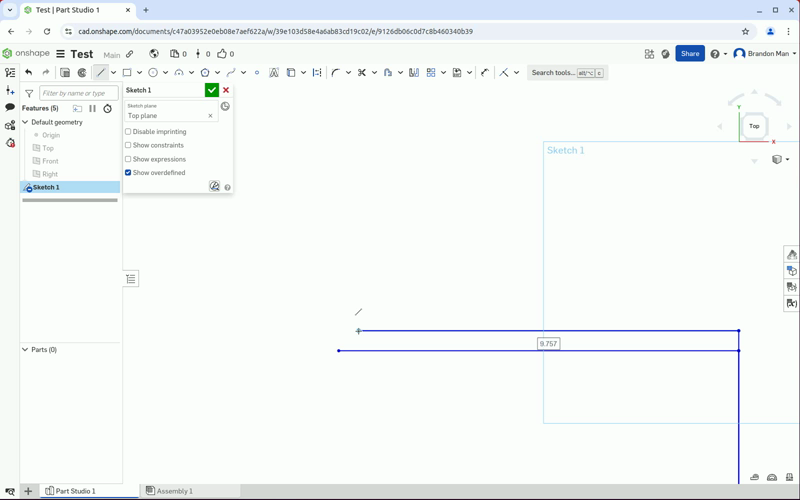
scroll(-6)
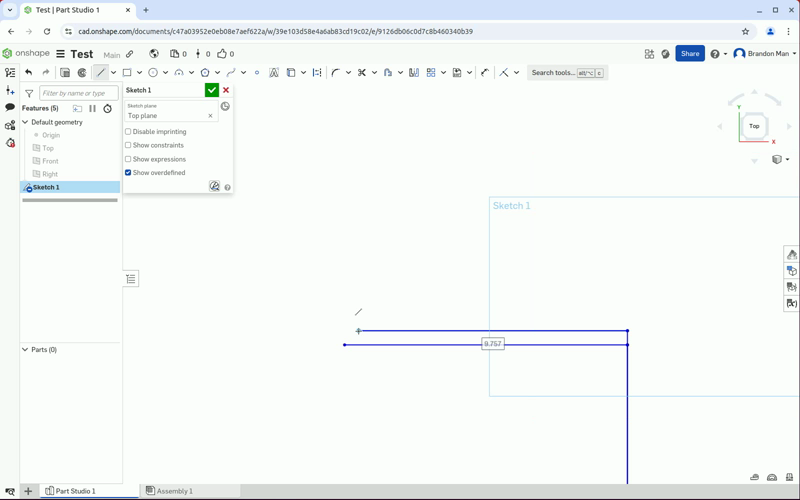
scroll(-6)
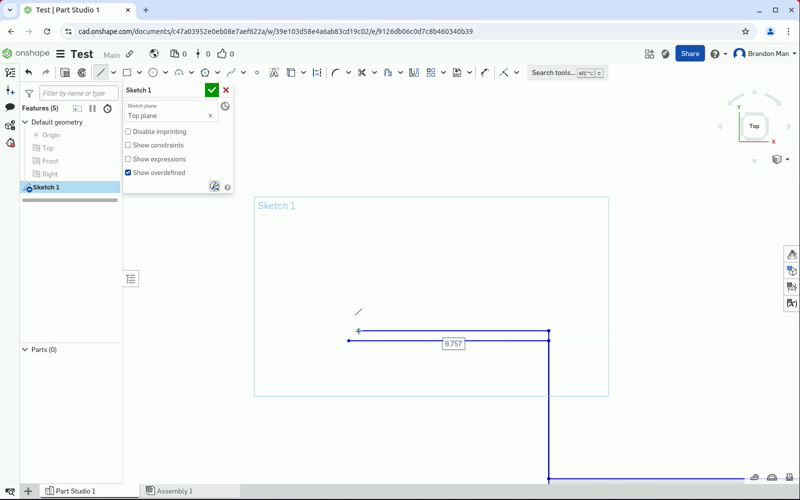
scroll(-6)
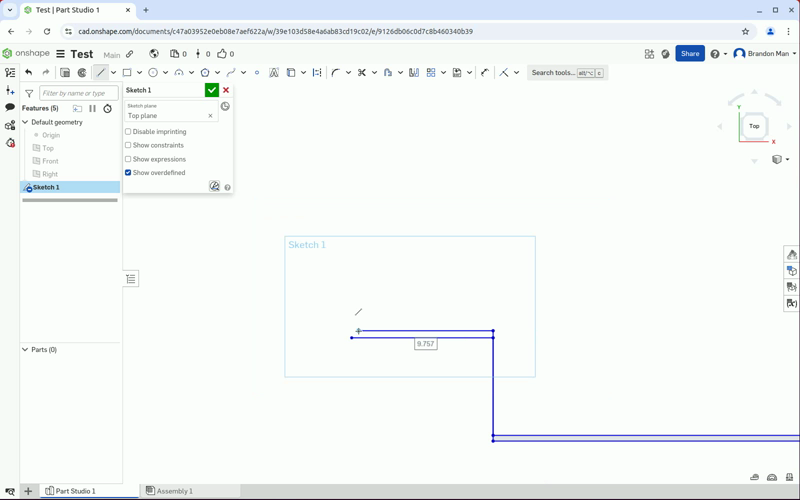
scroll(-6)
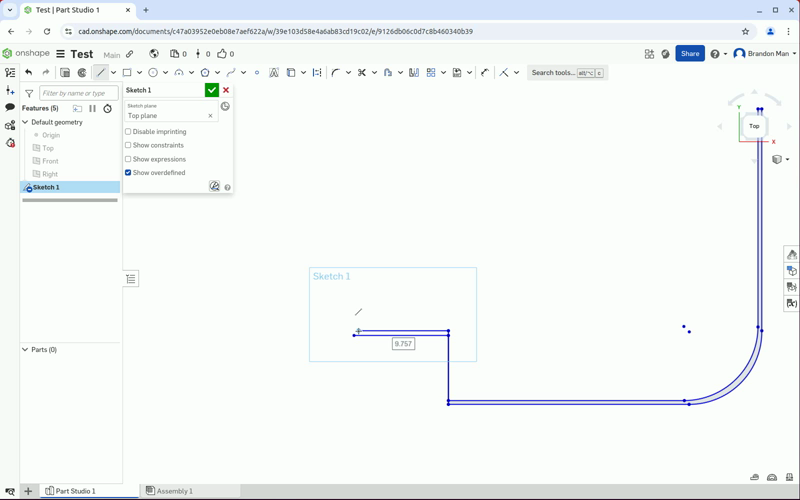
scroll(-6)
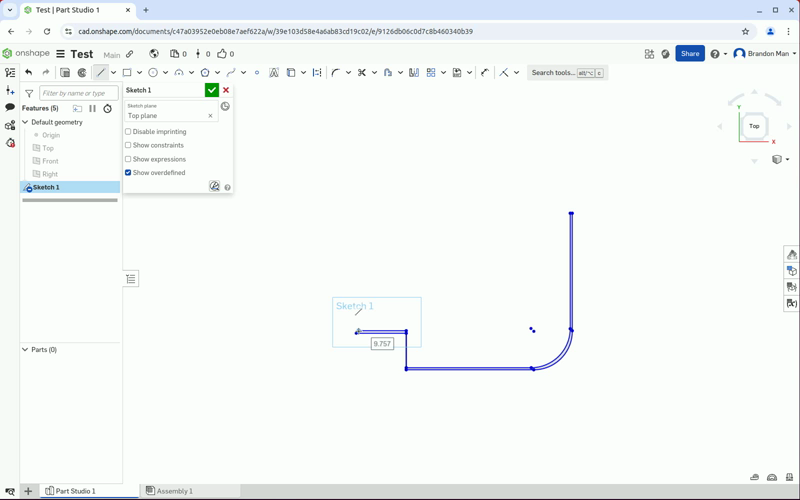
key_up(shift)
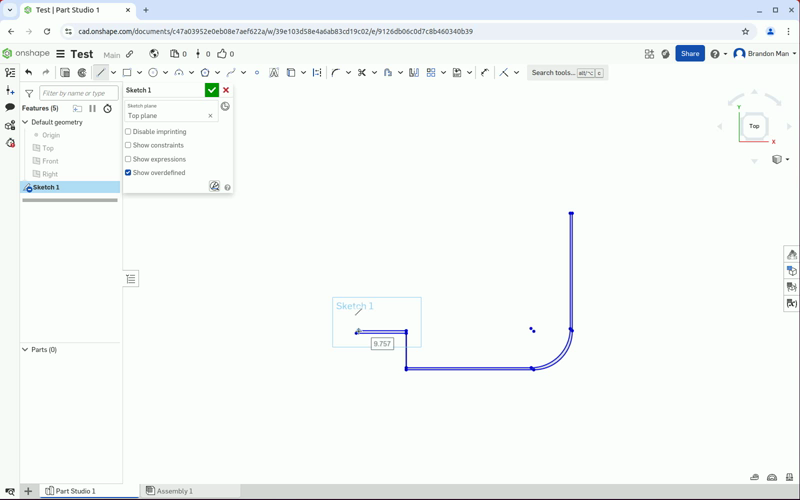
key_down(shift)
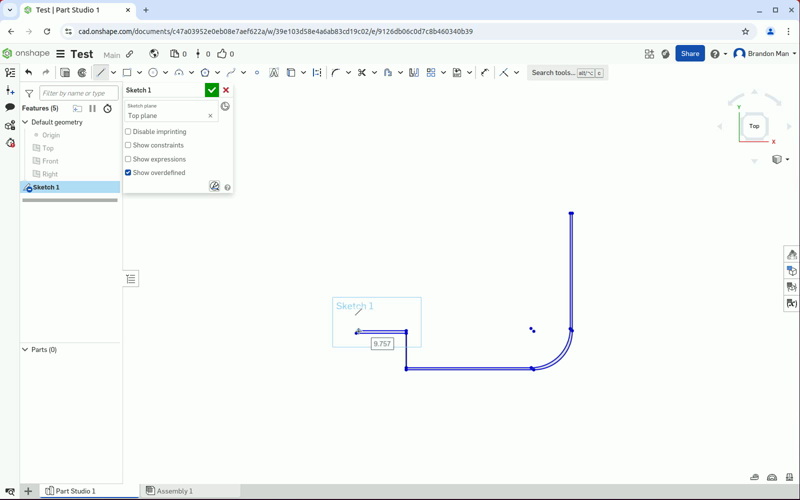
mouse_move(358, 213)
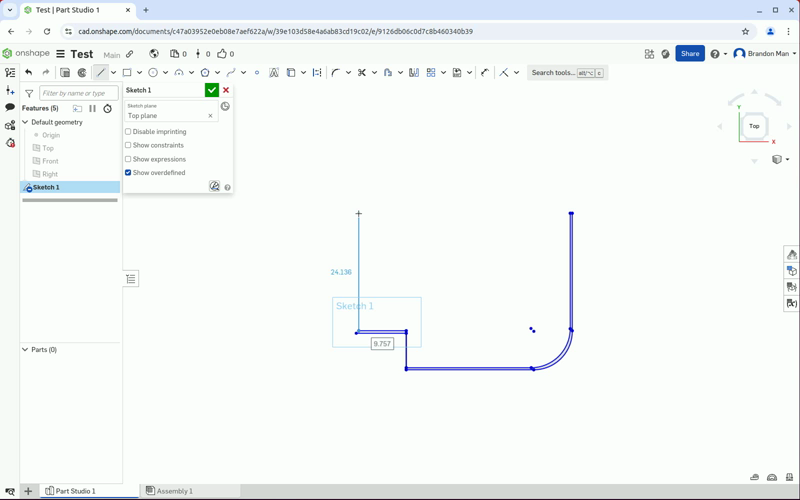
click(358, 213)
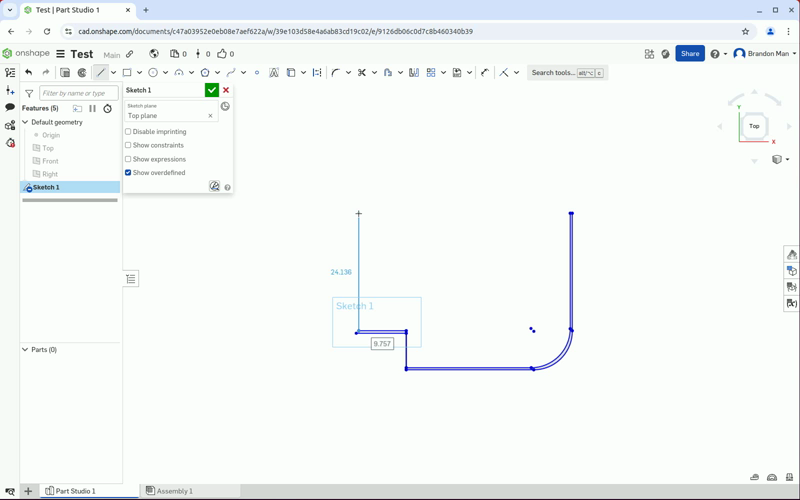
key_up(shift)
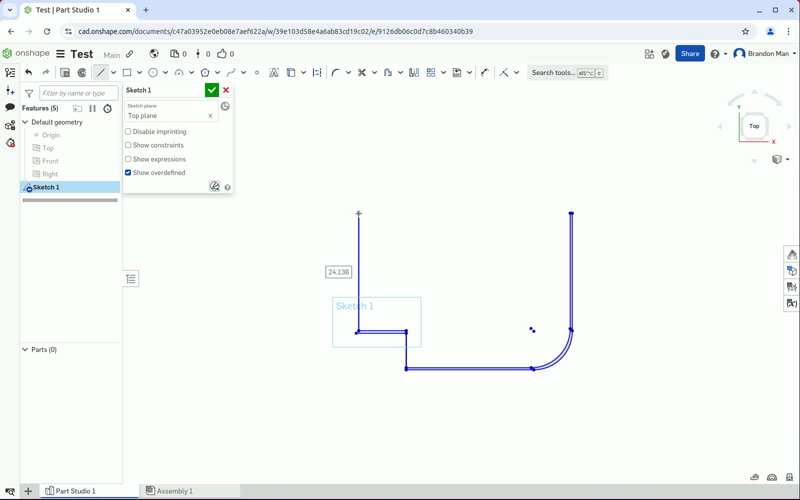
key_down(shift)
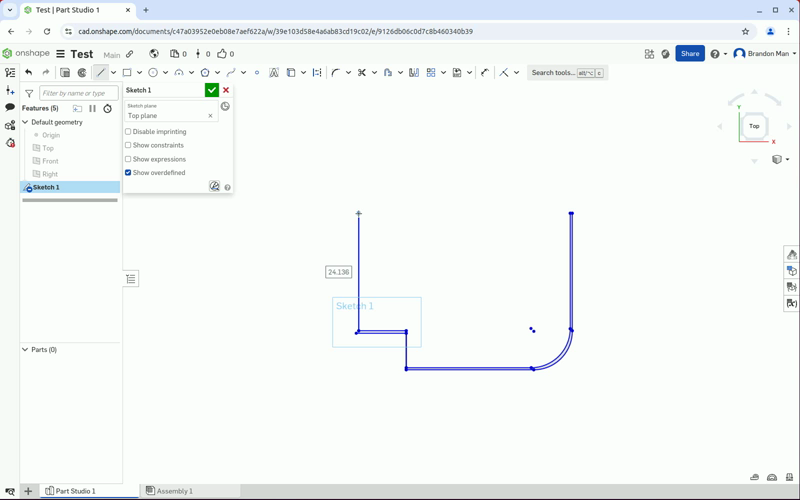
mouse_move(388, 213)
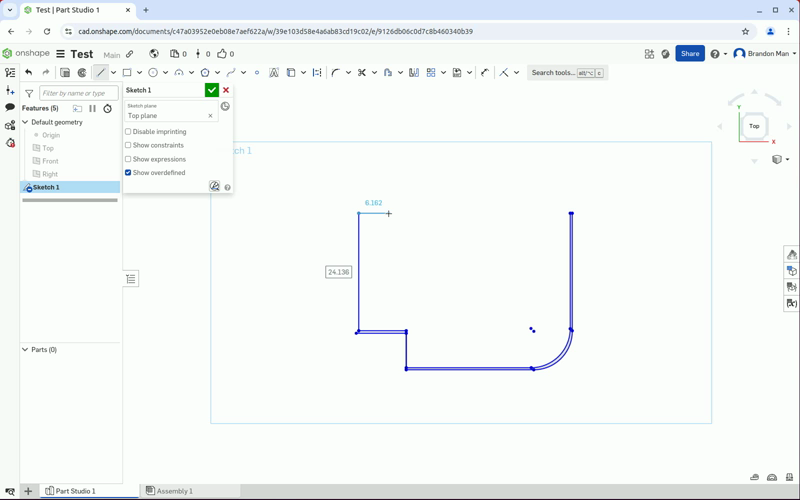
mouse_move(356, 213)
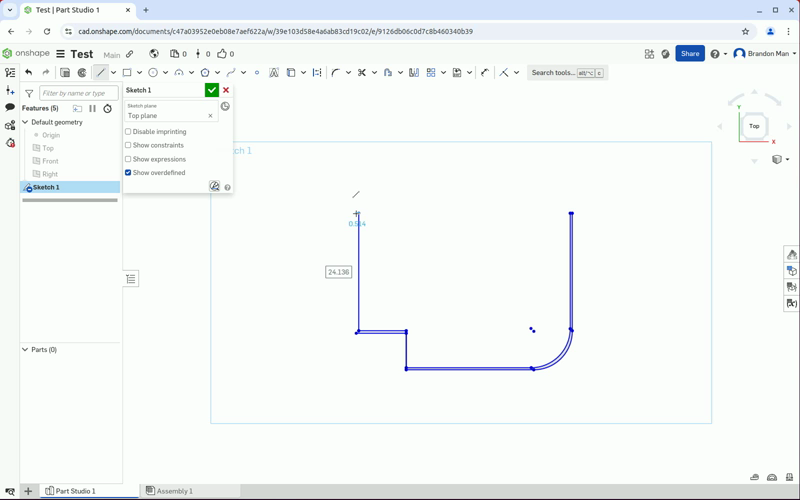
scroll(6)
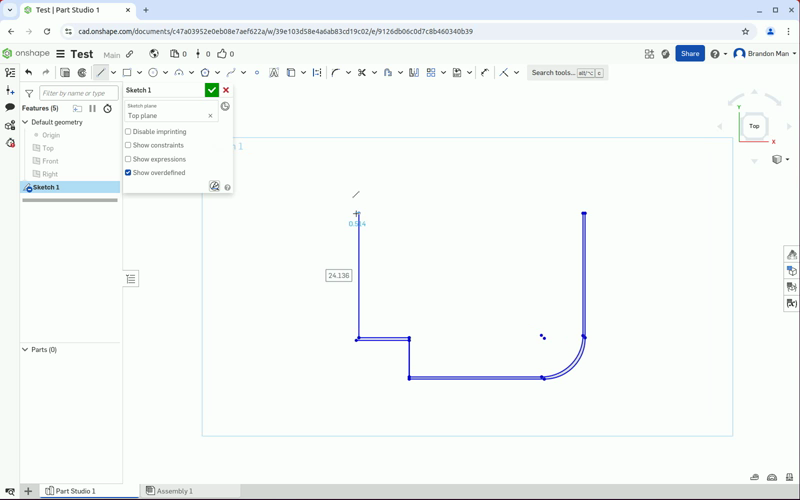
scroll(6)
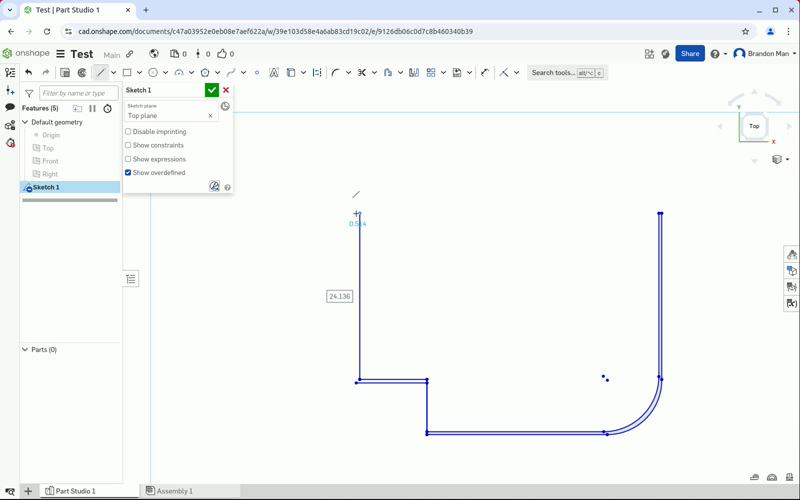
scroll(6)
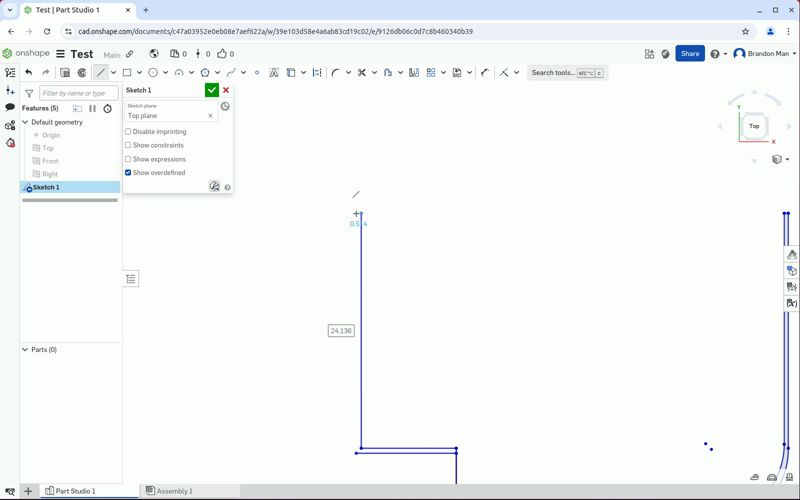
scroll(6)
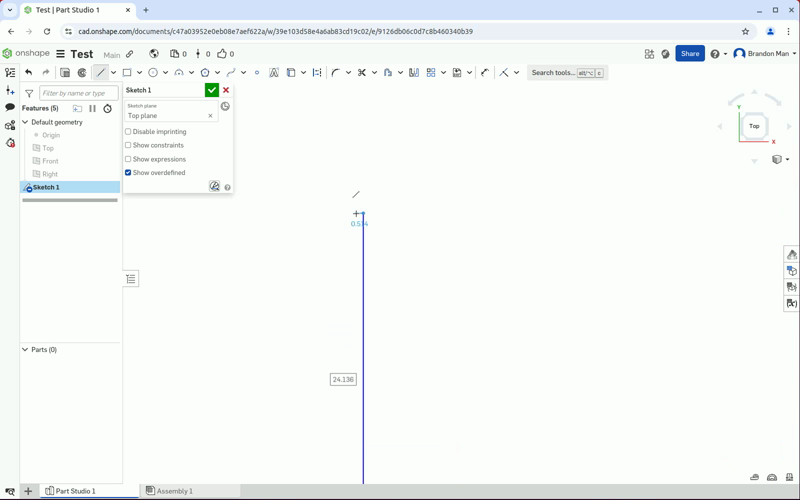
scroll(6)
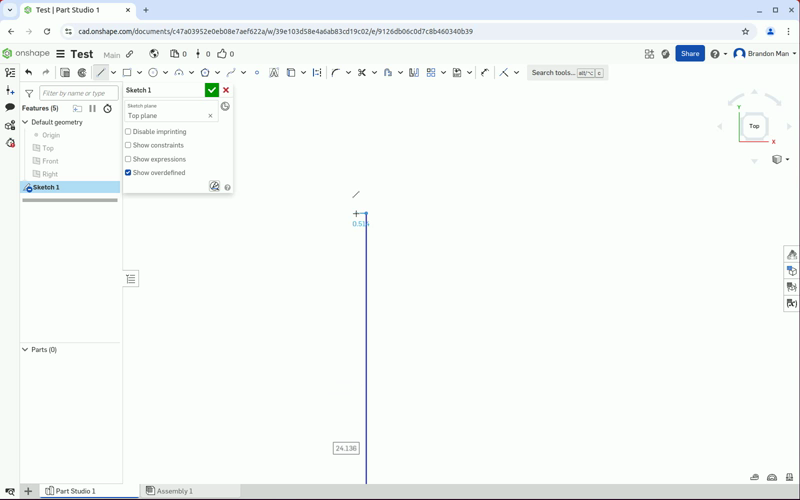
scroll(6)
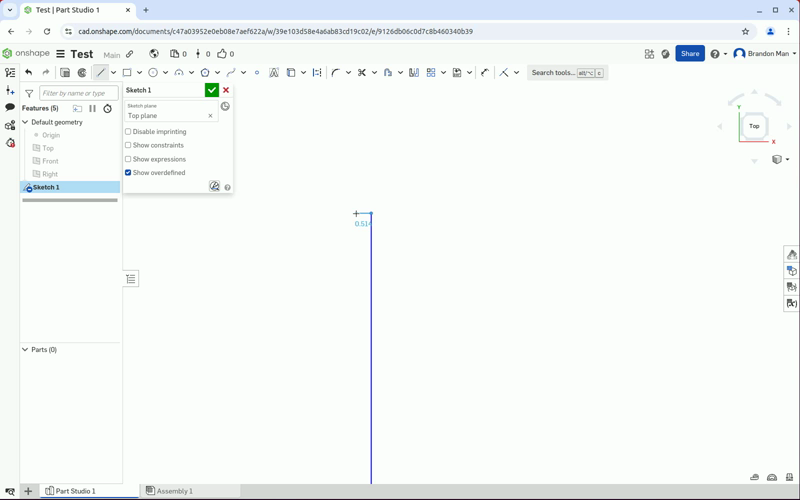
scroll(6)
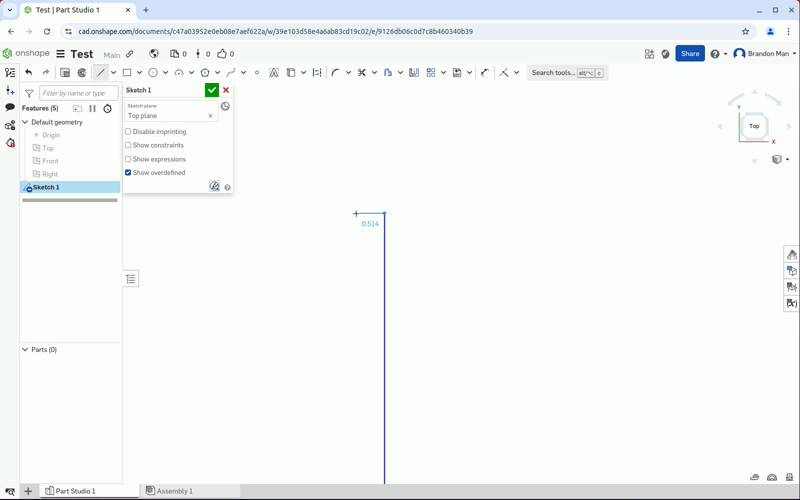
click(356, 213)
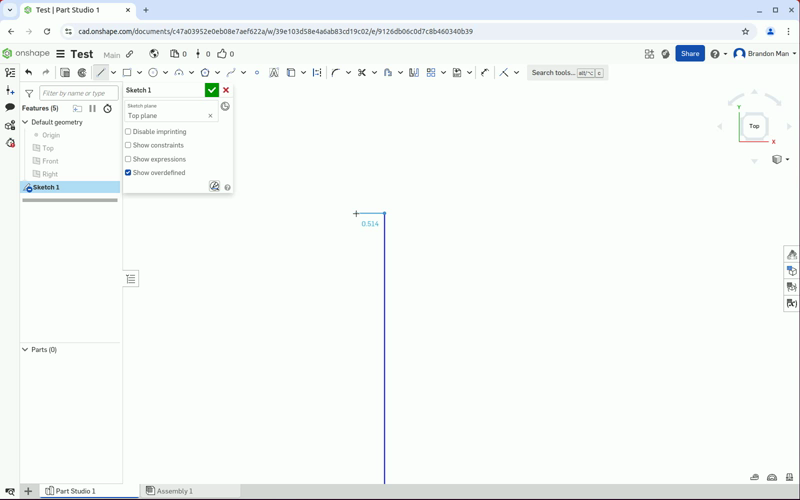
scroll(-6)
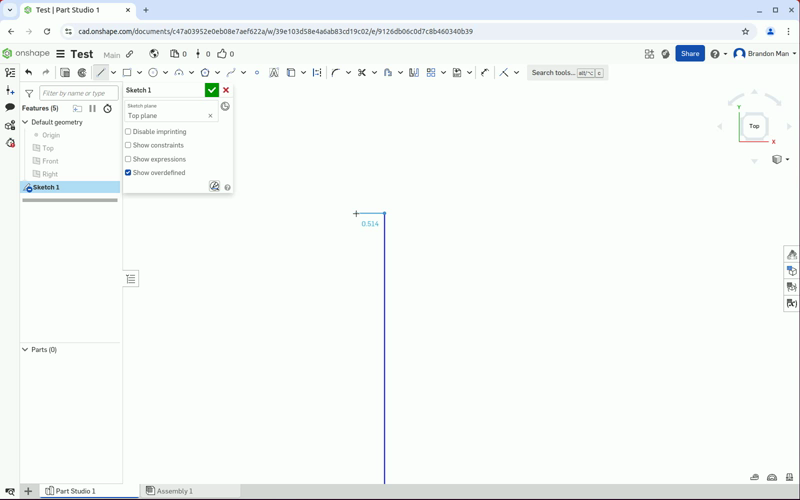
scroll(-6)
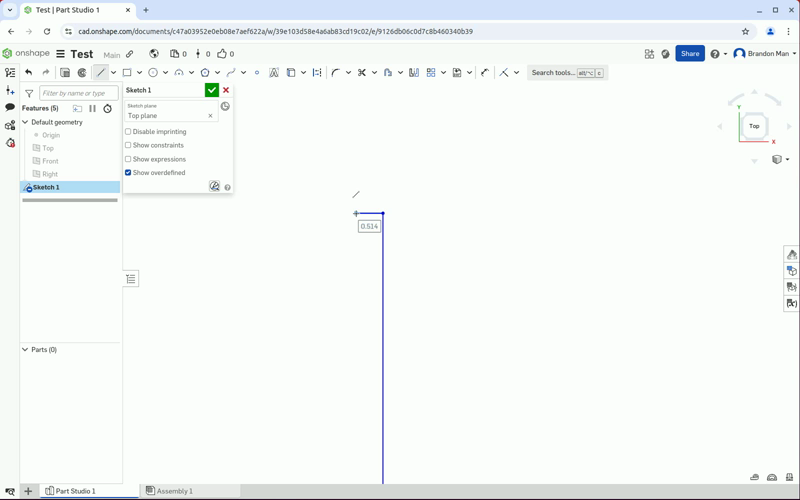
scroll(-6)
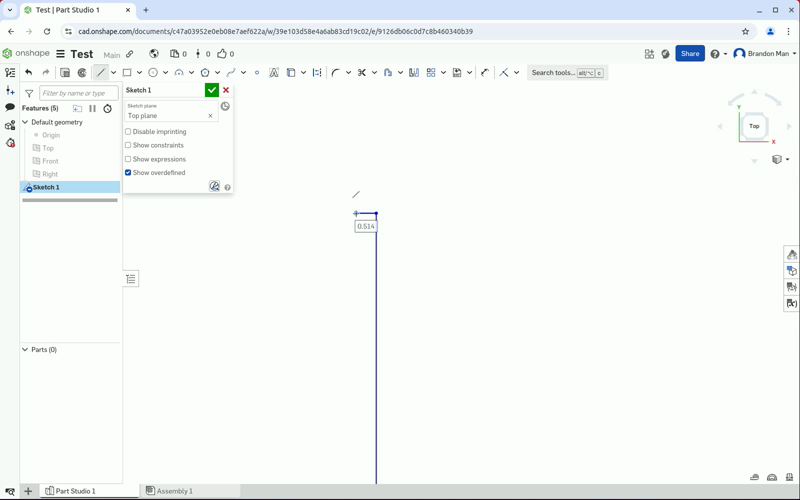
scroll(-6)
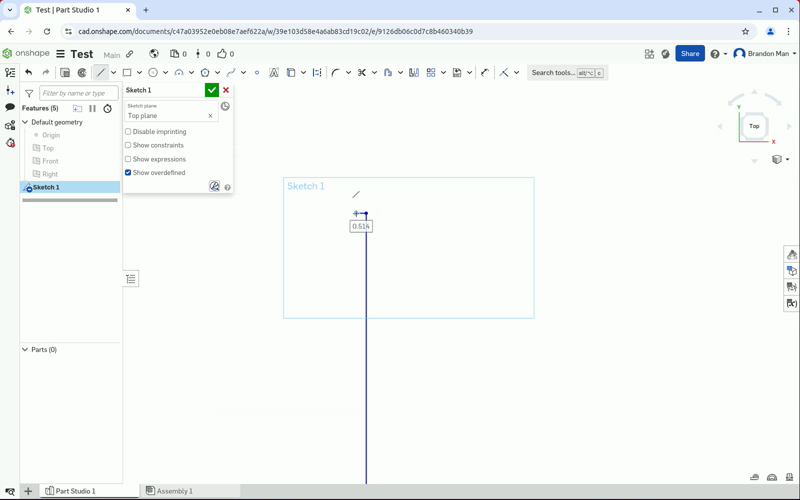
scroll(-6)
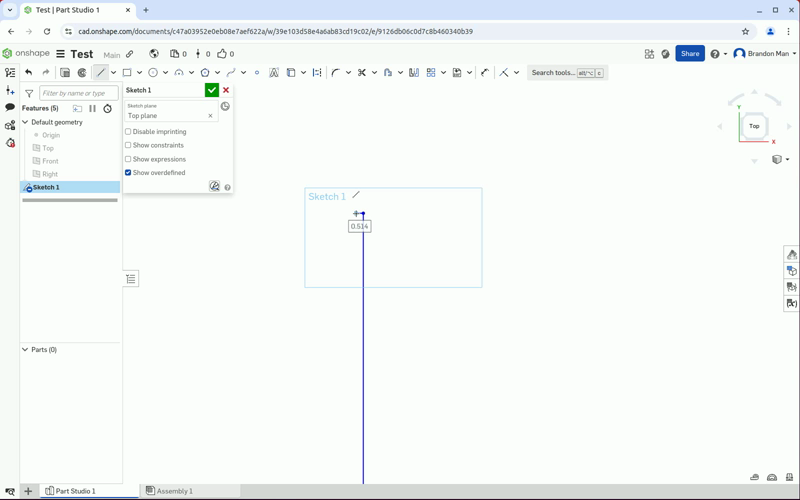
scroll(-6)
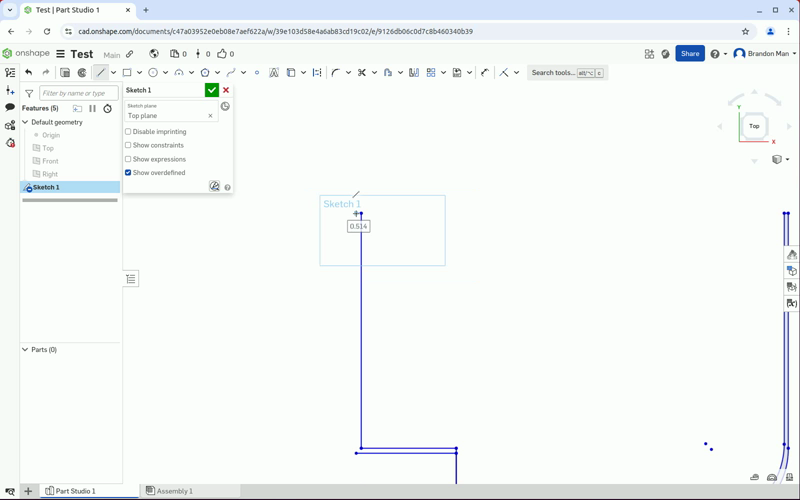
scroll(-6)
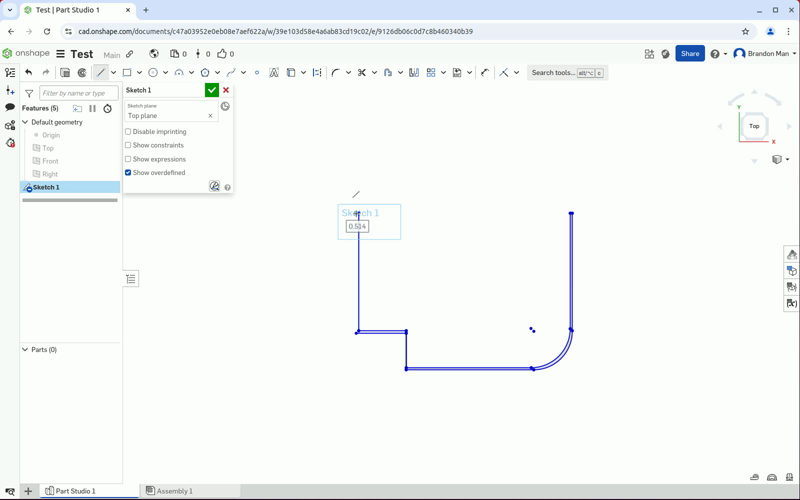
key_up(shift)
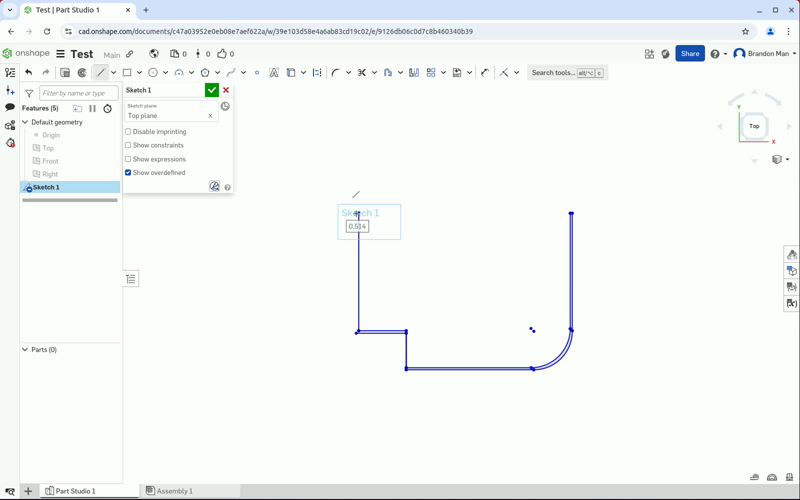
key_down(shift)
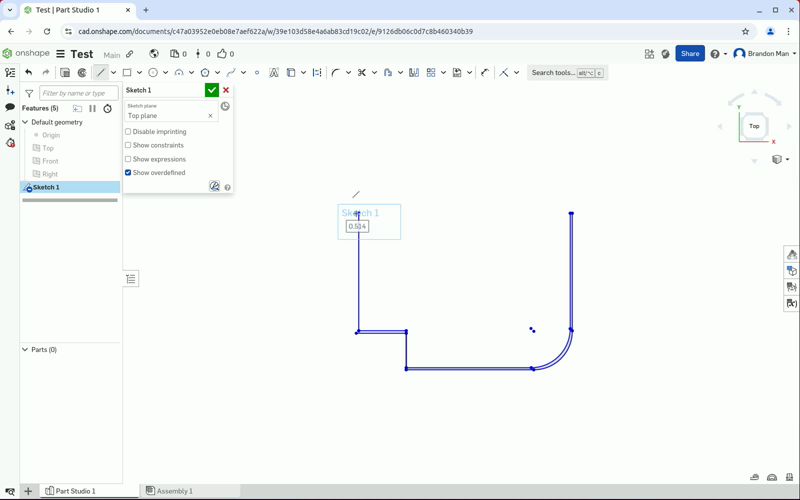
mouse_move(356, 333)
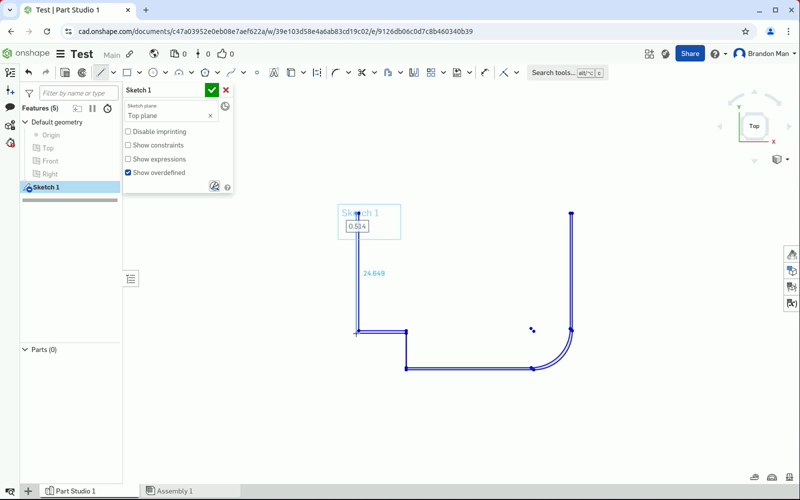
scroll(6)
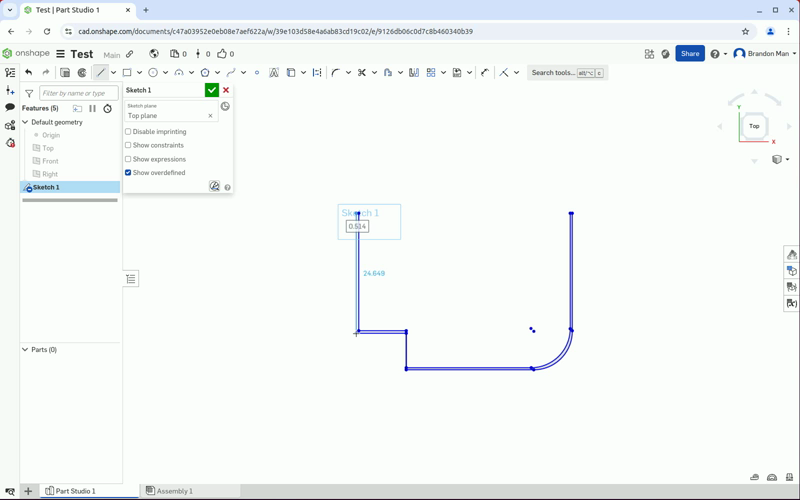
scroll(6)
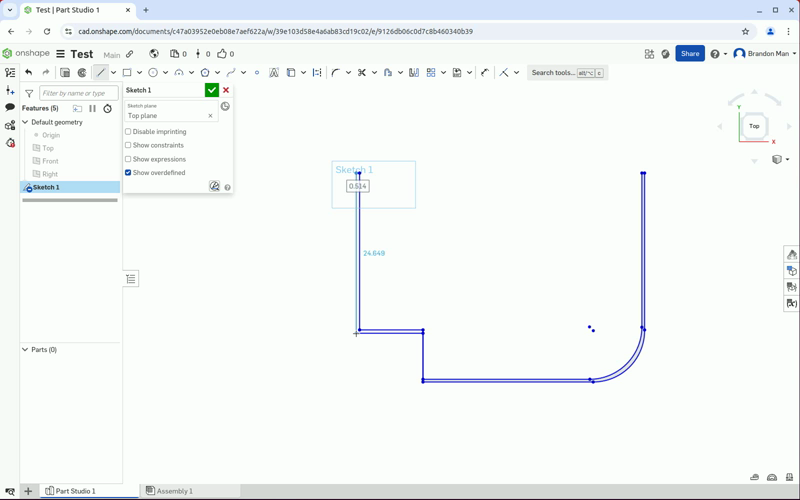
scroll(6)
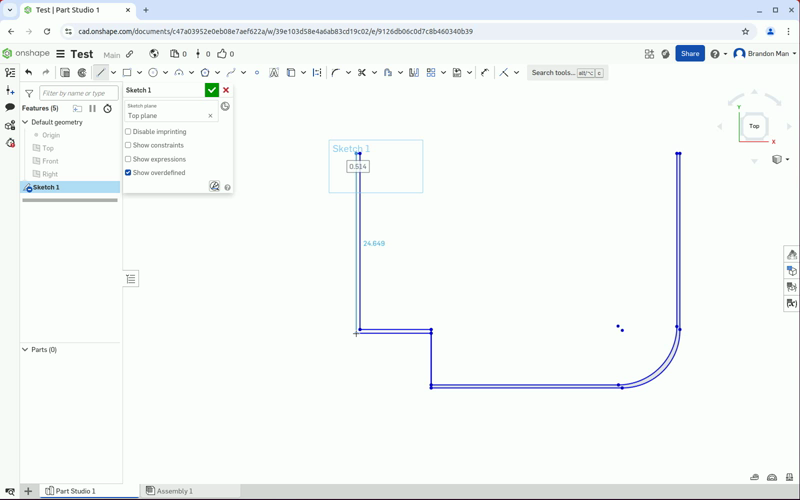
scroll(6)
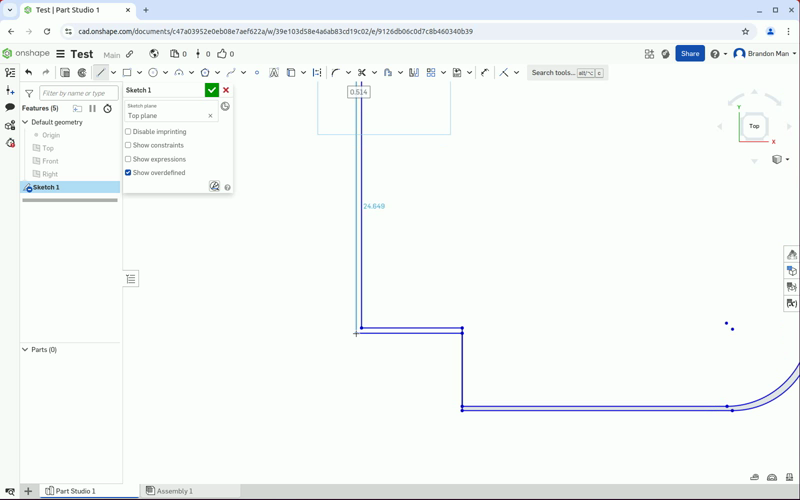
scroll(6)
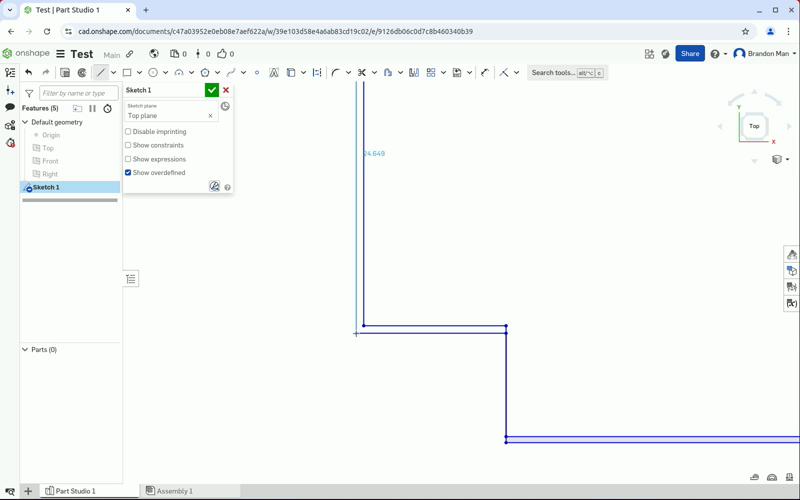
scroll(6)
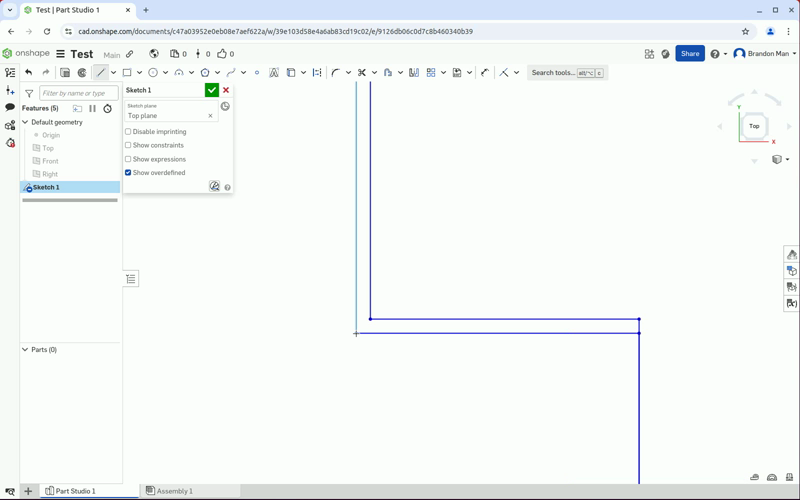
scroll(6)
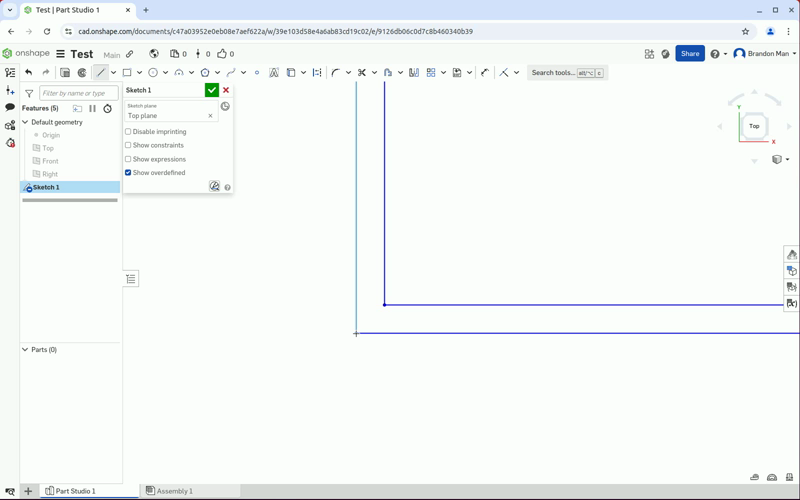
key_up(shift)
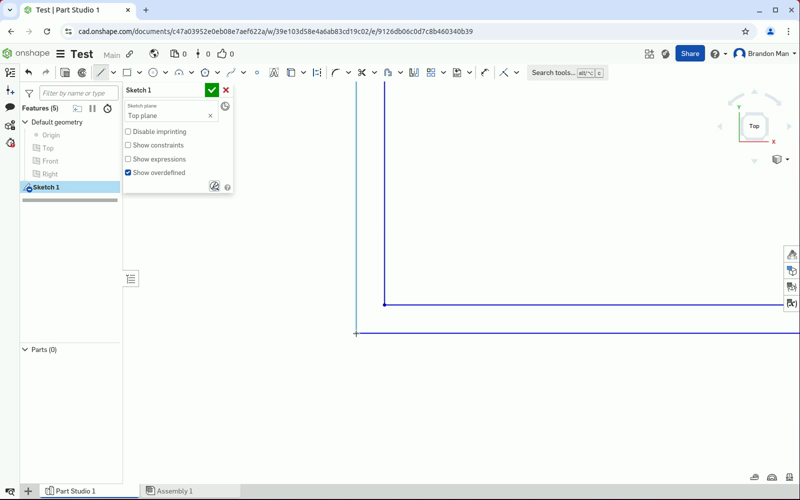
click(356, 333)
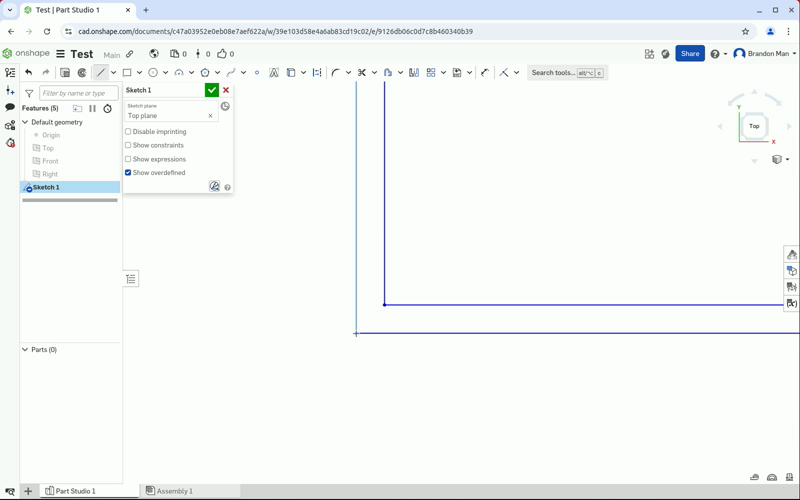
scroll(-6)
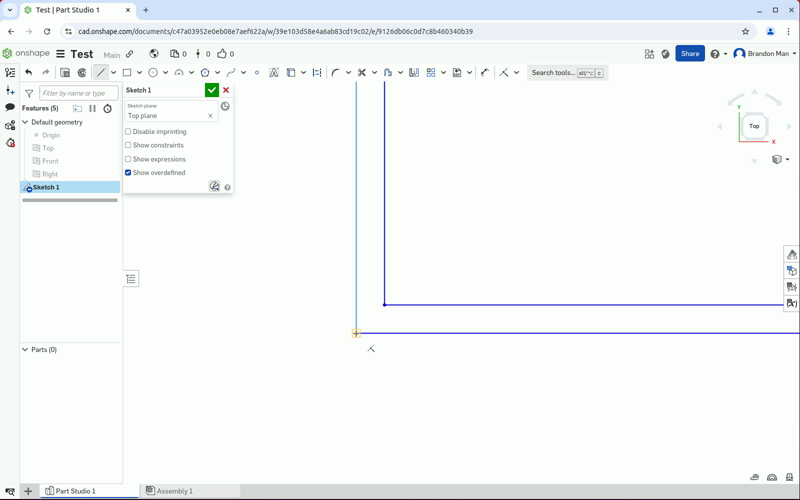
scroll(-6)
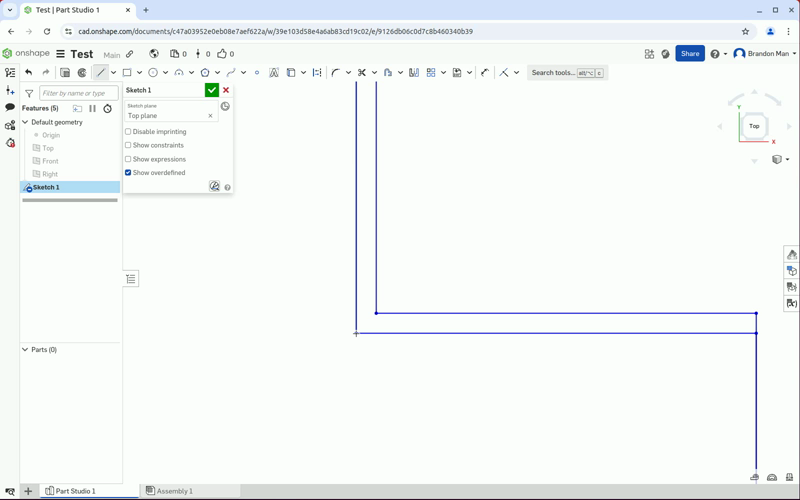
scroll(-6)
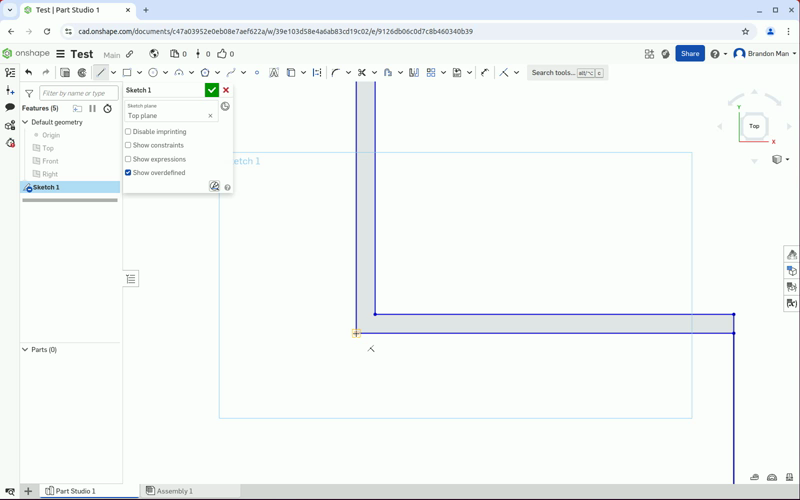
scroll(-6)
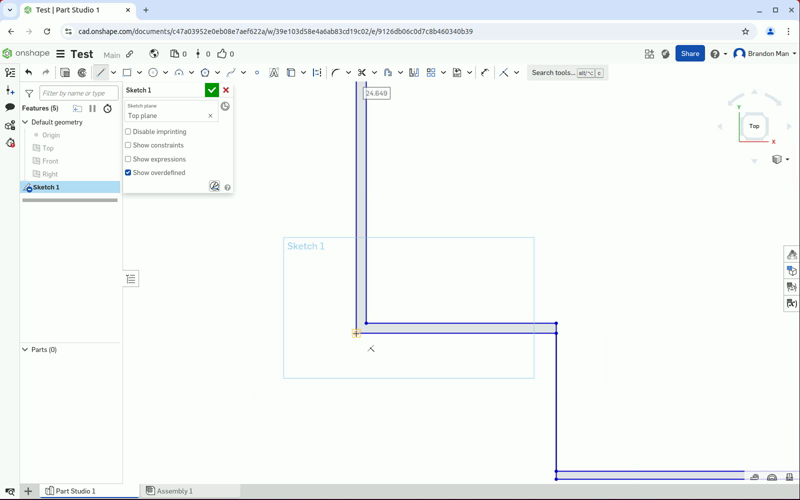
scroll(-6)
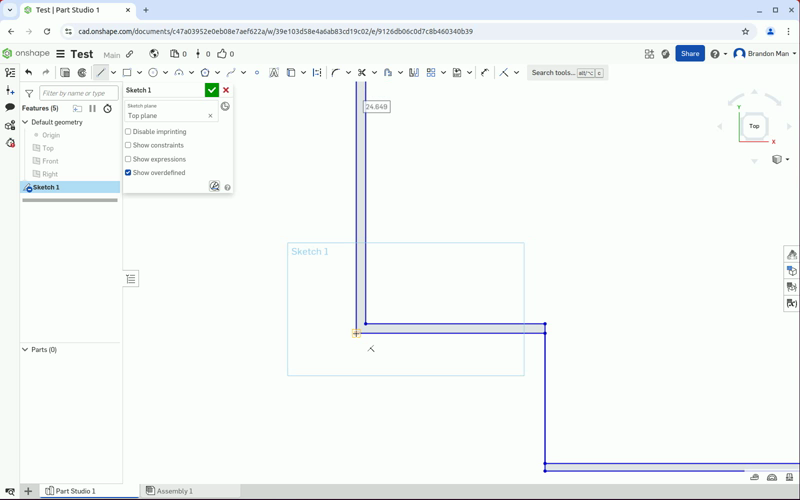
scroll(-6)
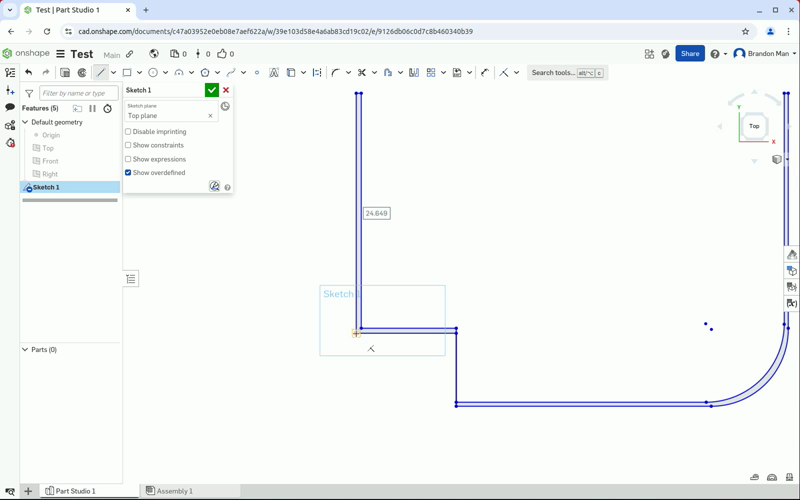
scroll(-6)
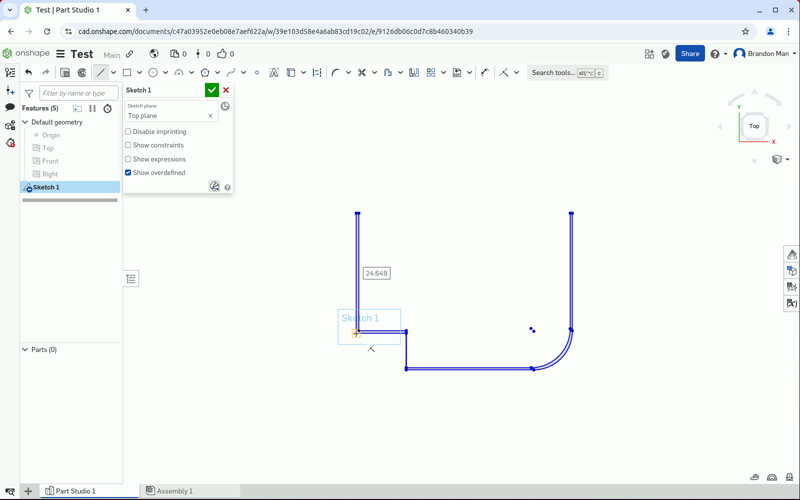
key(esc)
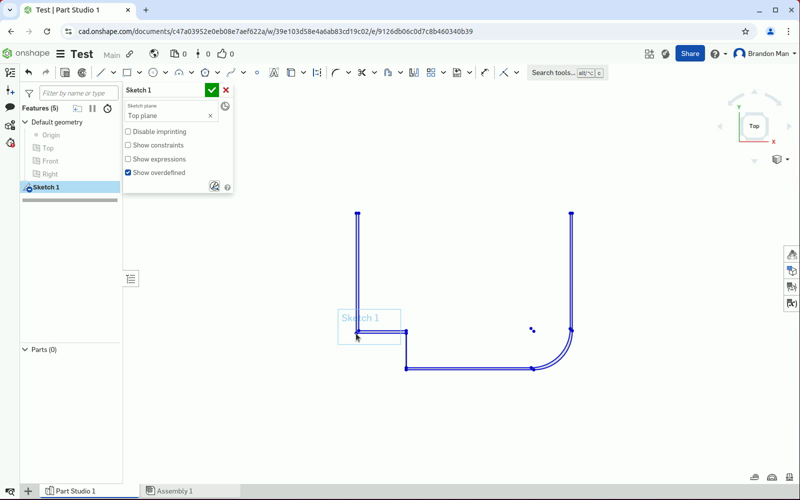
mouse_move(357, 223)
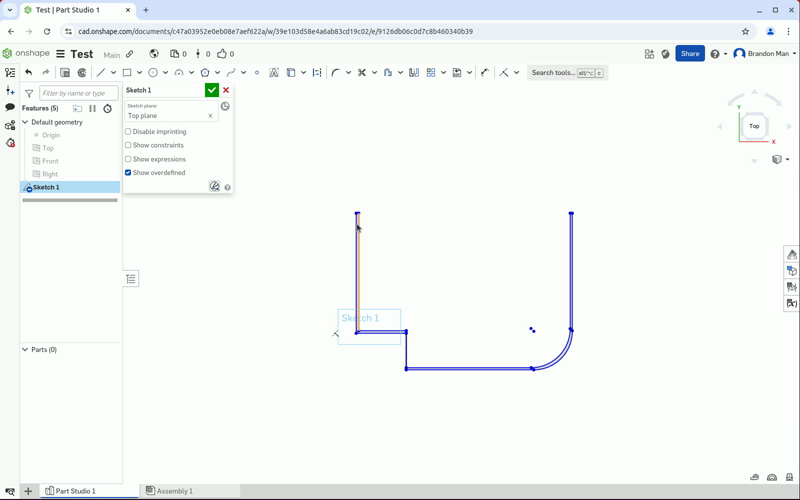
scroll(6)
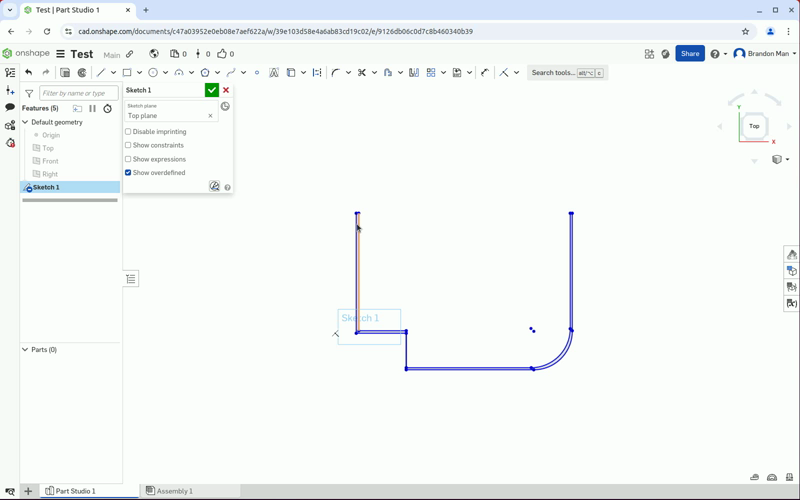
scroll(6)
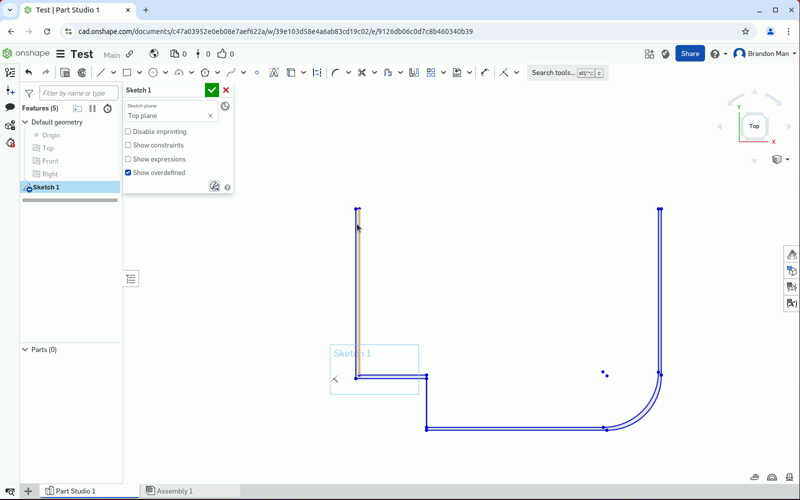
scroll(6)
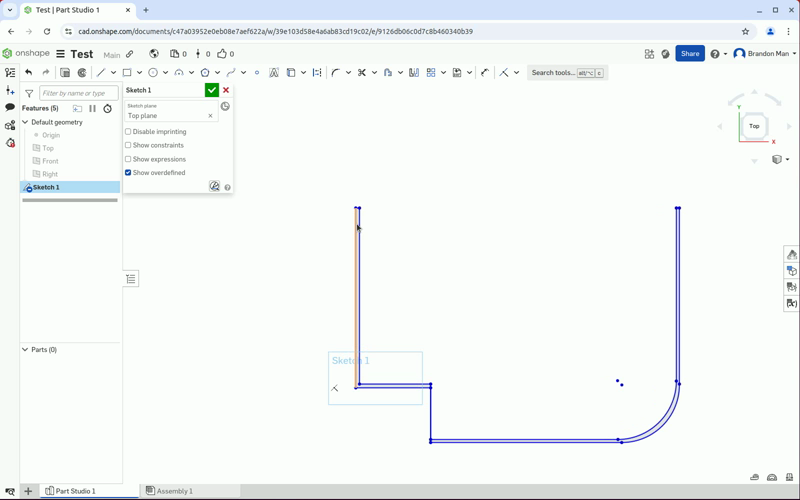
scroll(6)
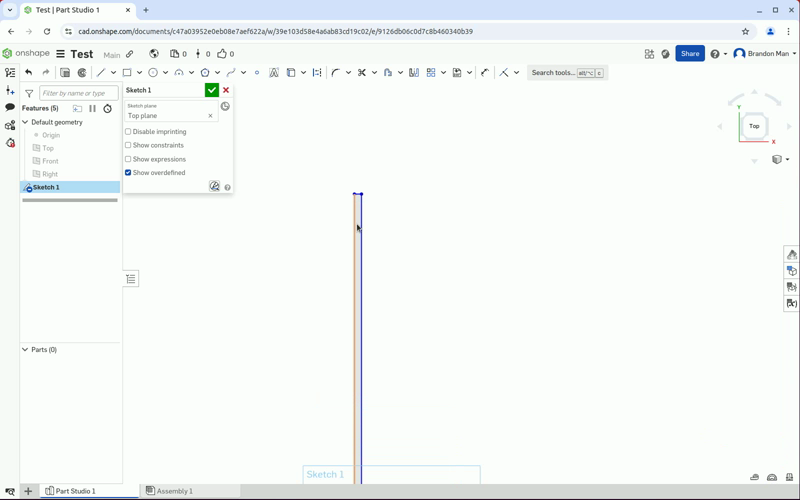
scroll(6)
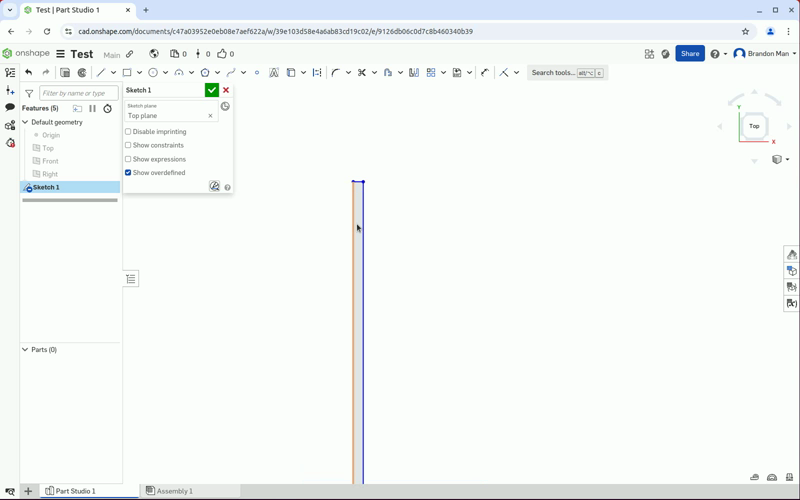
scroll(6)
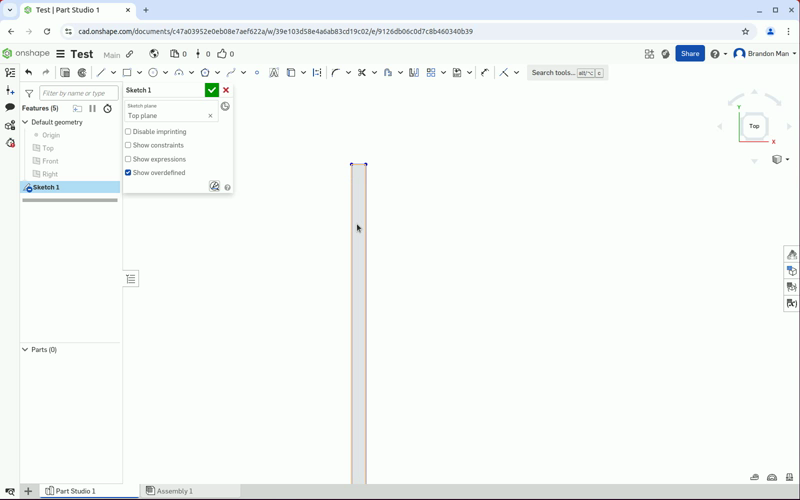
scroll(6)
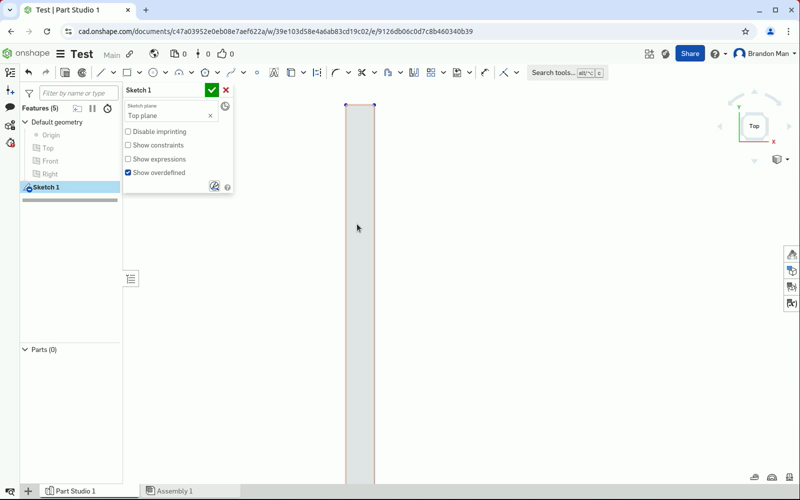
click(357, 223)
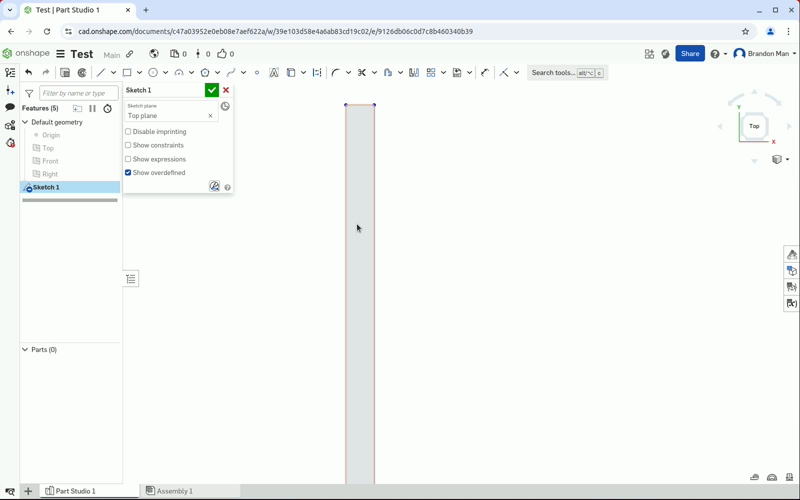
scroll(-6)
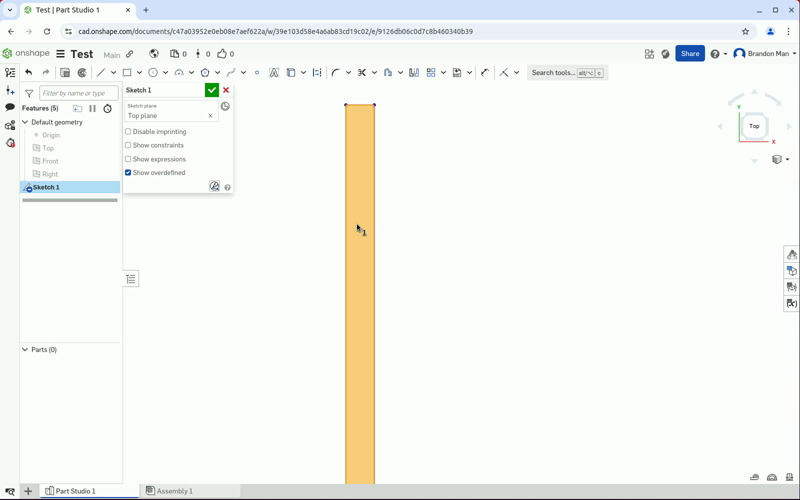
scroll(-6)
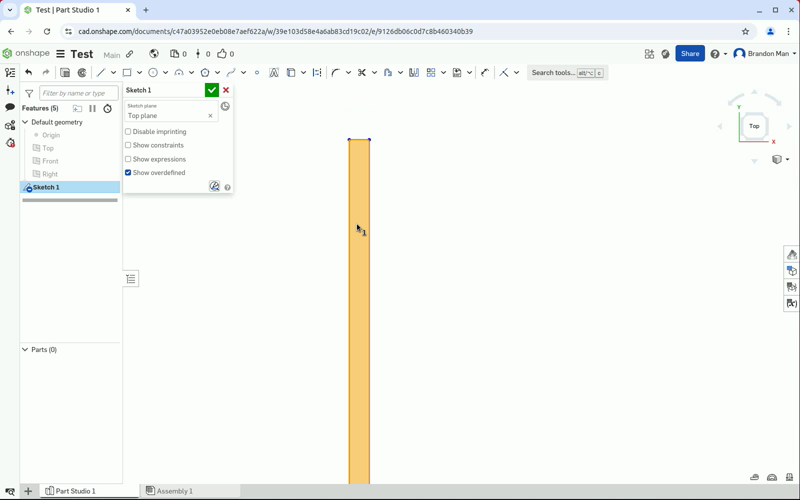
scroll(-6)
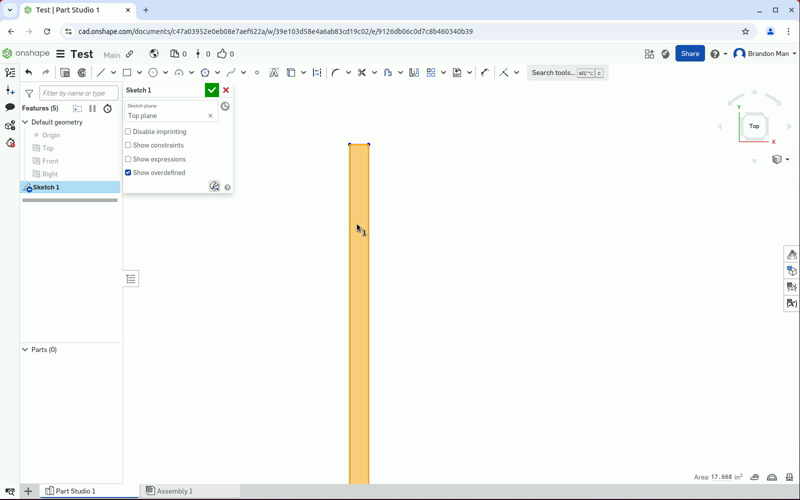
scroll(-6)
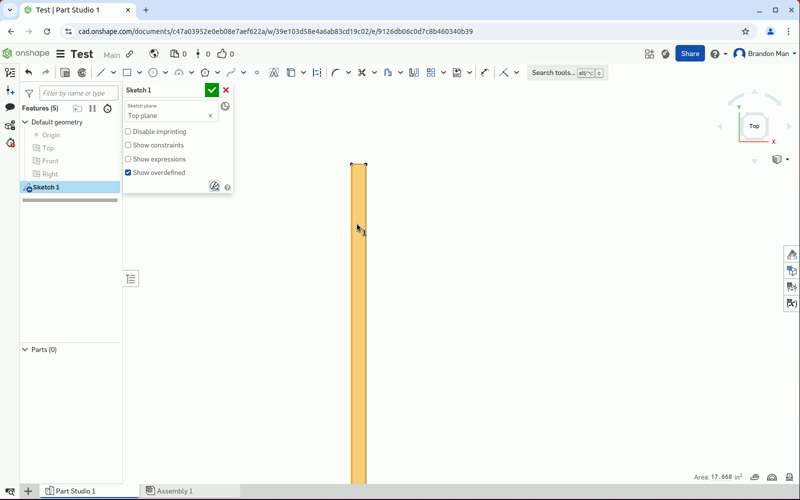
scroll(-6)
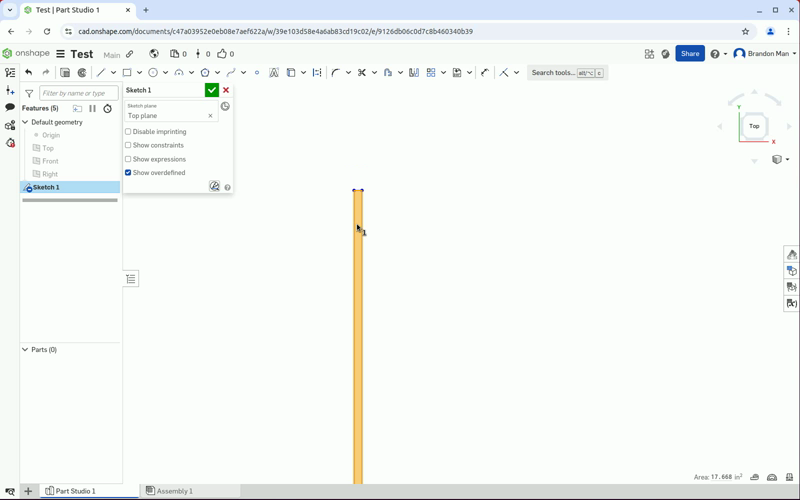
scroll(-6)
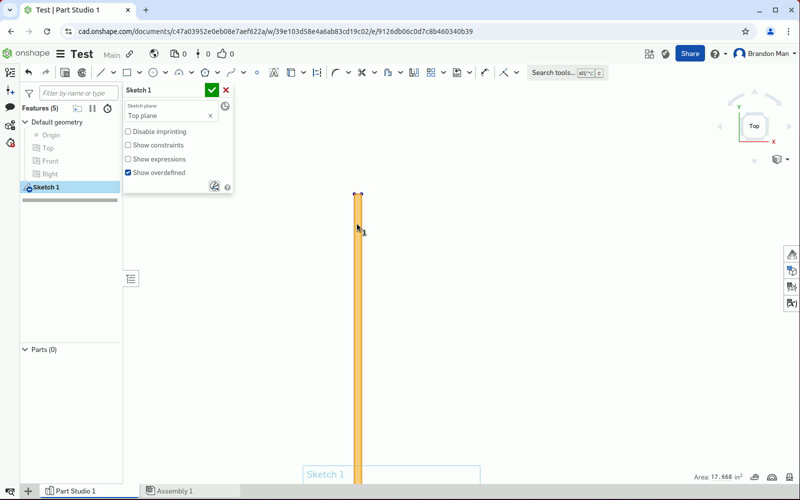
scroll(-6)
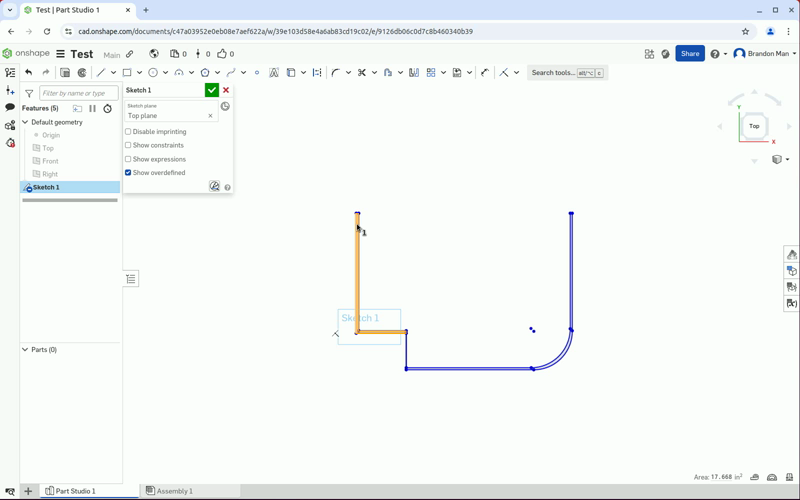
mouse_move(73, 352)
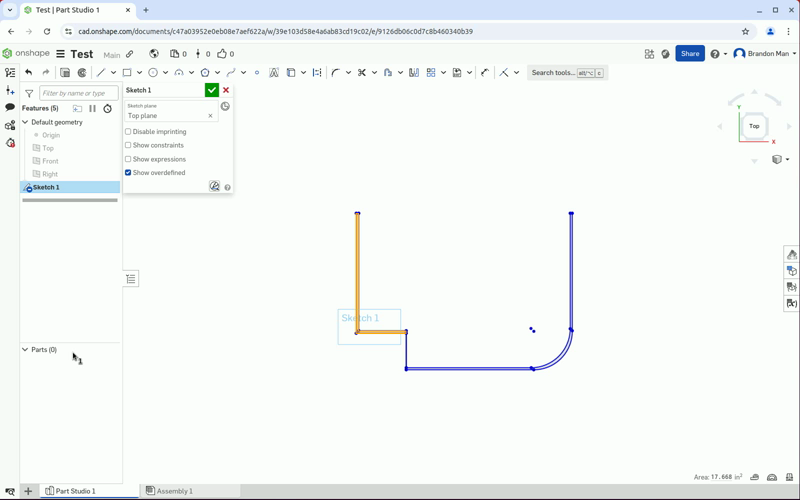
key(shift+y)
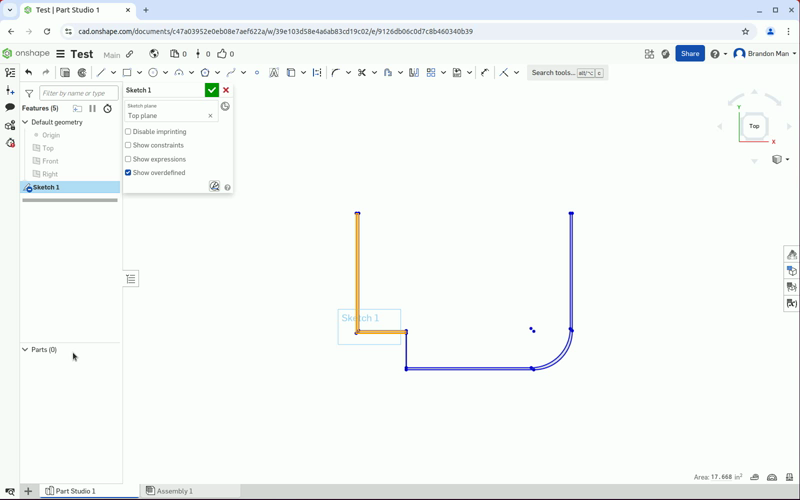
key(shift+e)
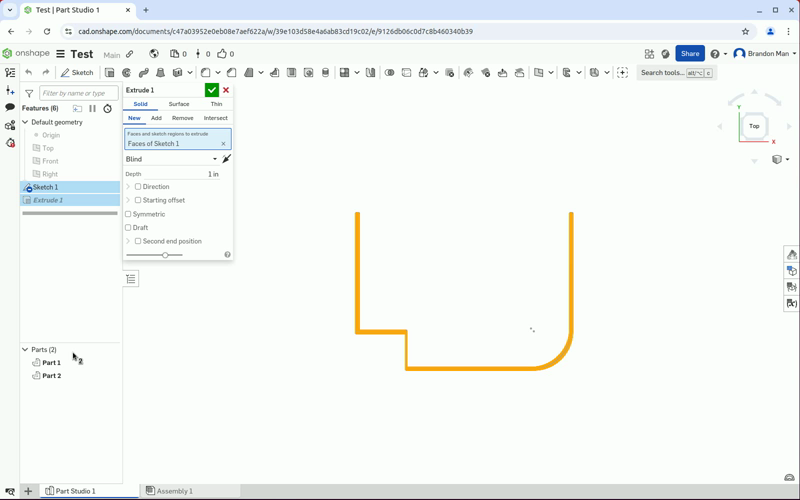
mouse_move(143, 106)
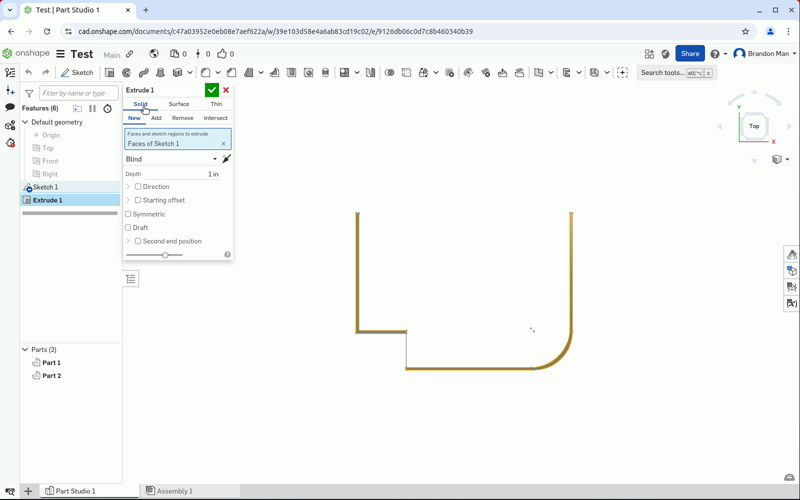
click(143, 106)
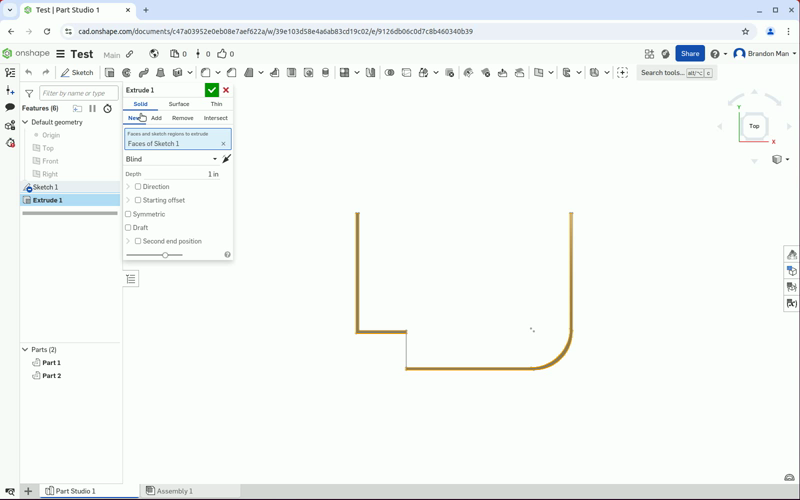
mouse_move(137, 120)
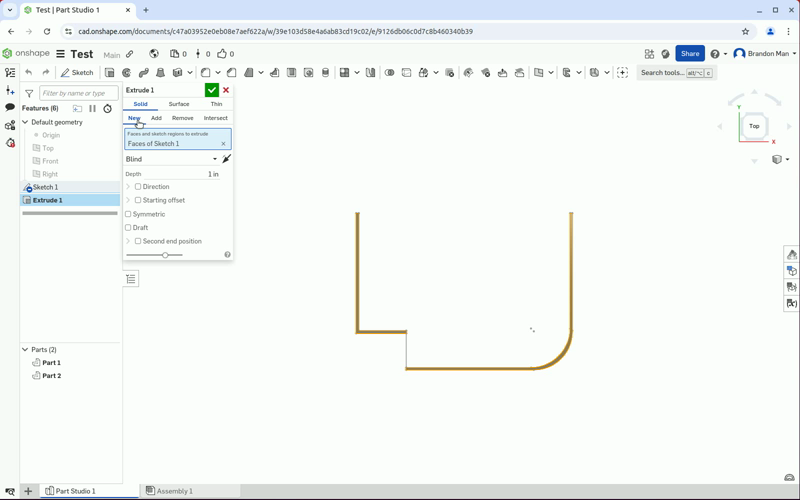
click(137, 120)
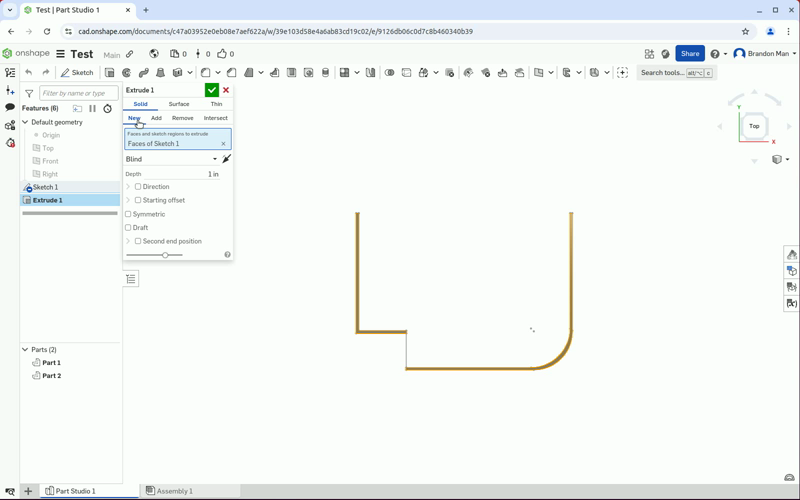
key(tab, 4)
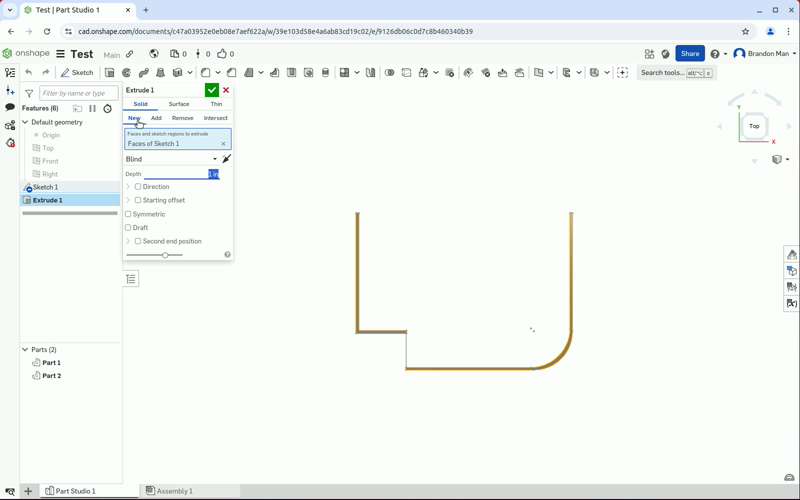
text(-17.572)
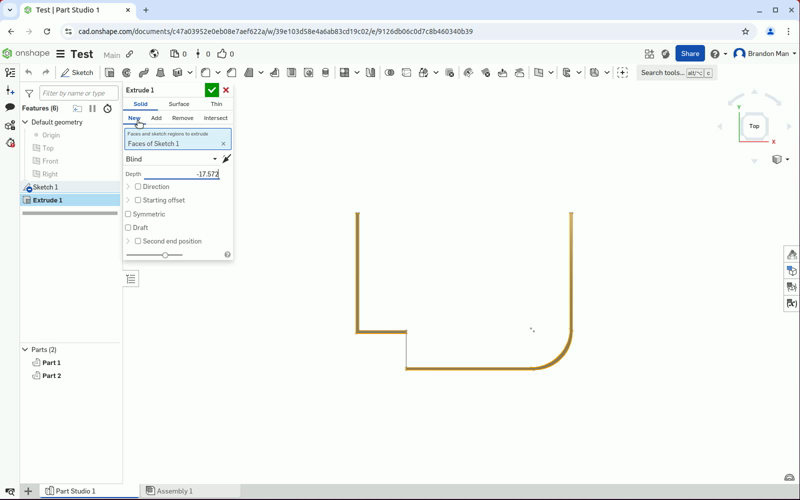
key(enter)
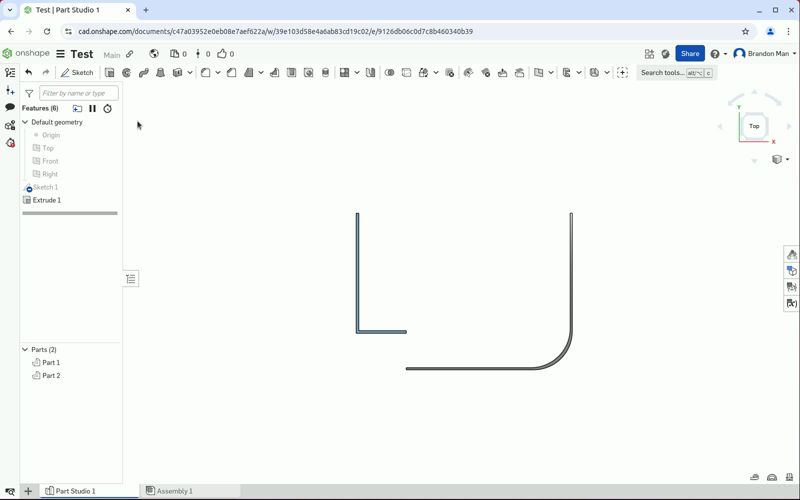
key(shift+h)
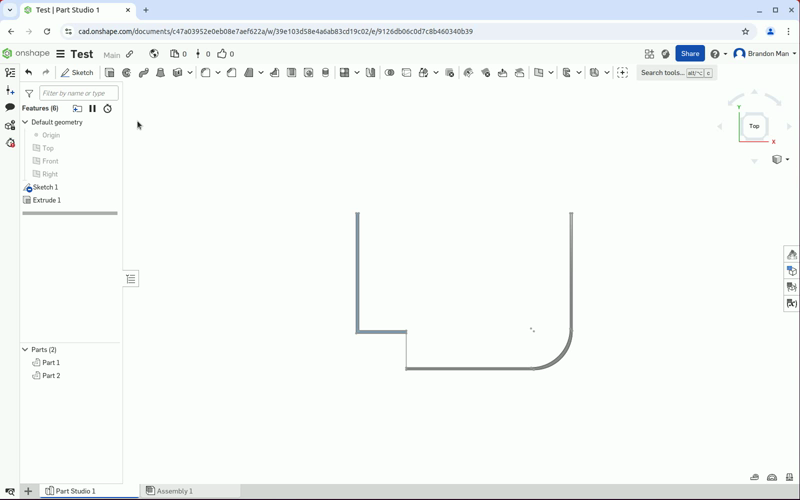
key(shift+h)
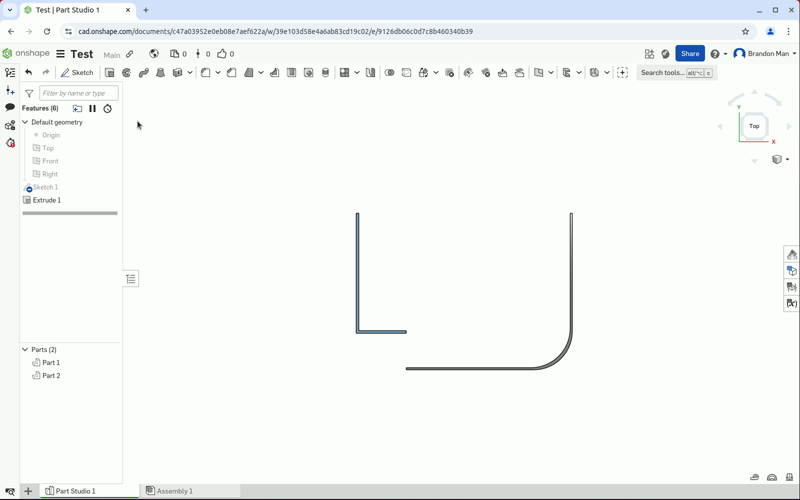
mouse_move(73, 189)
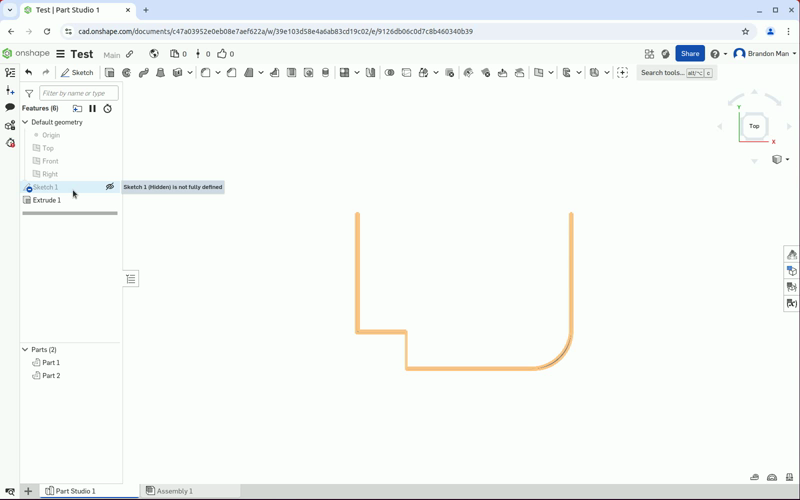
click(73, 189)
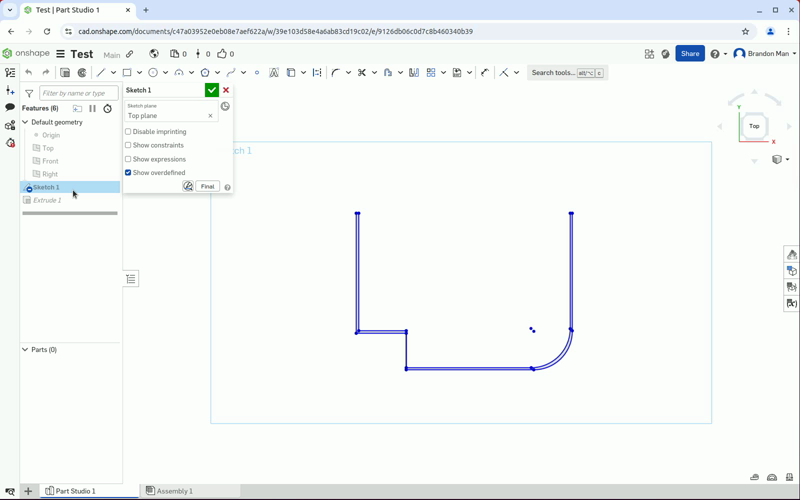
mouse_move(229, 92)
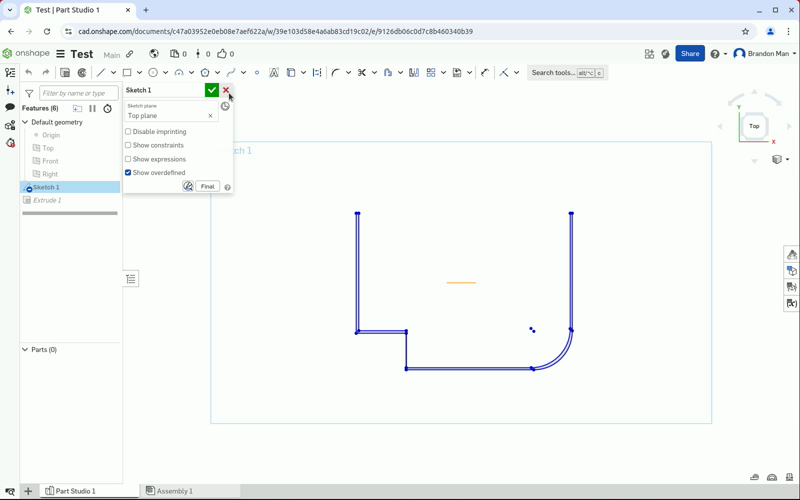
click(229, 92)
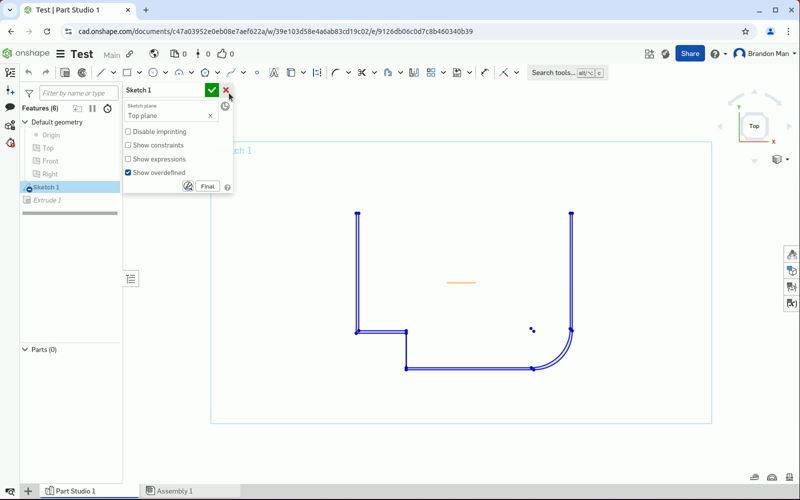
key(shift+s)
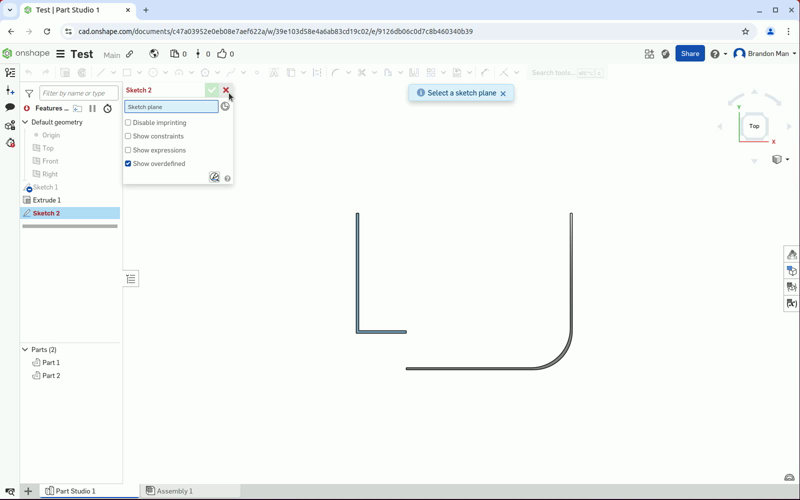
mouse_move(73, 150)
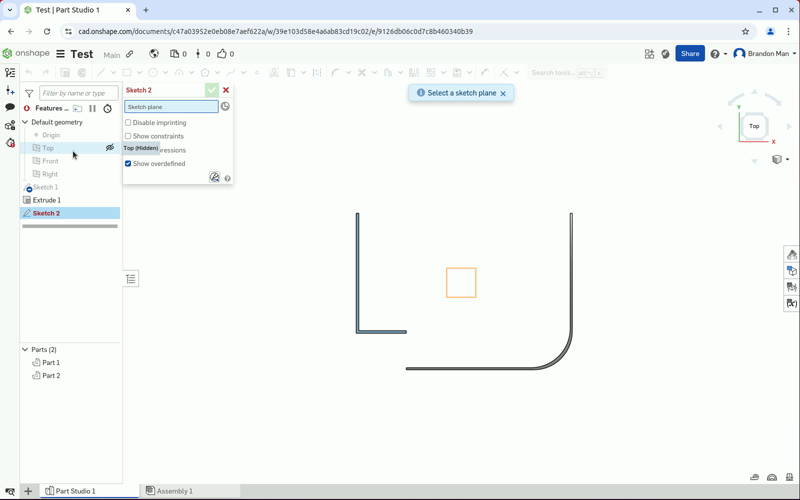
click(73, 150)
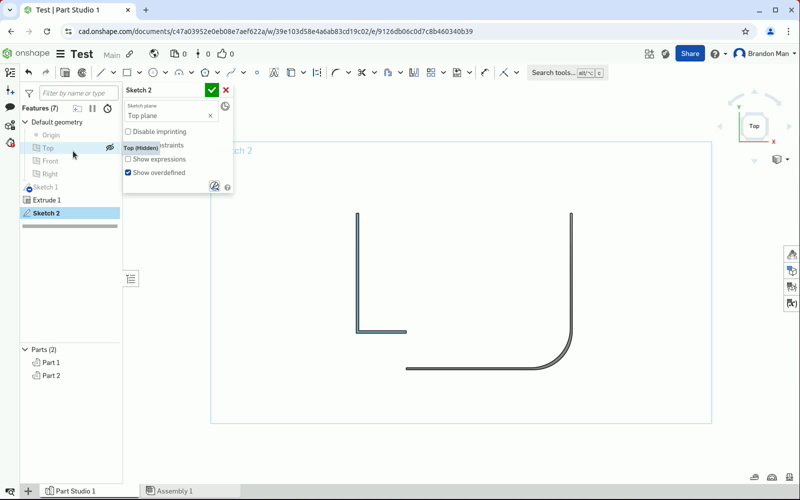
mouse_move(73, 352)
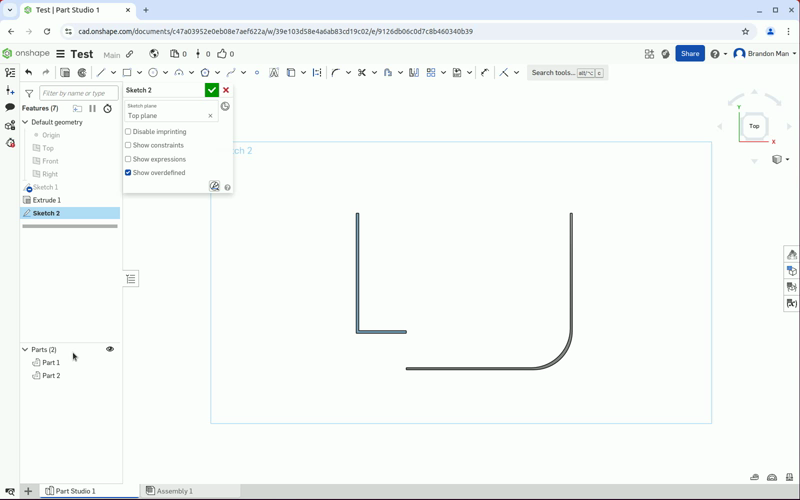
key(y)
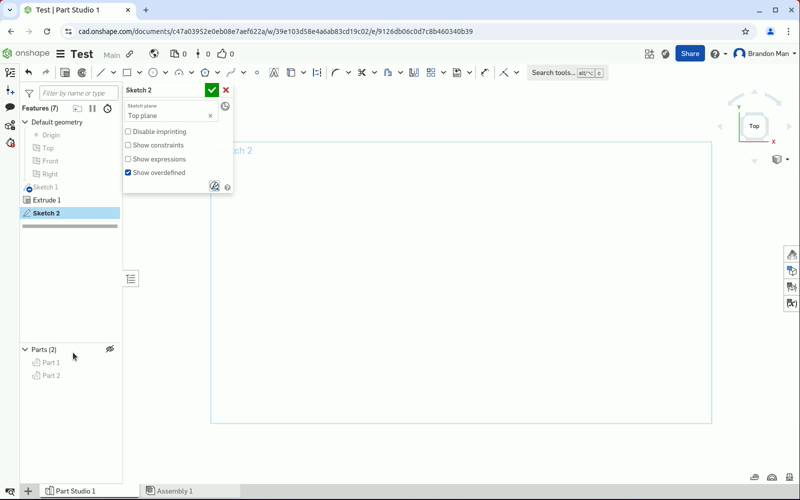
key(l)
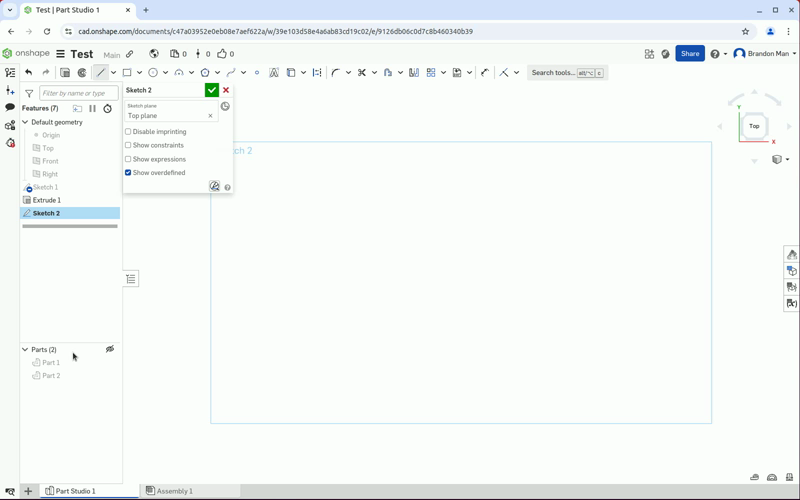
key_down(shift)
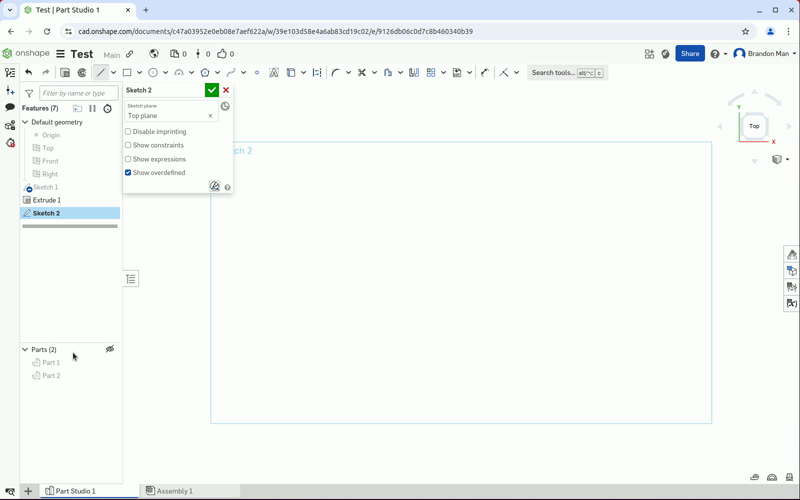
mouse_move(411, 241)
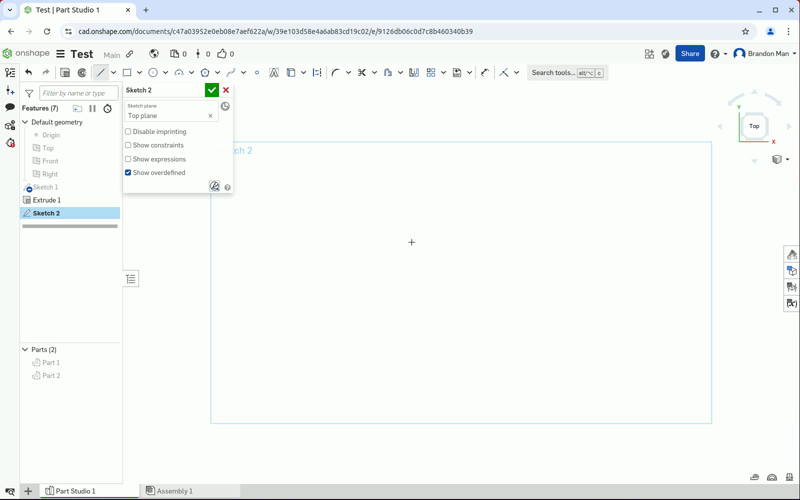
click(411, 241)
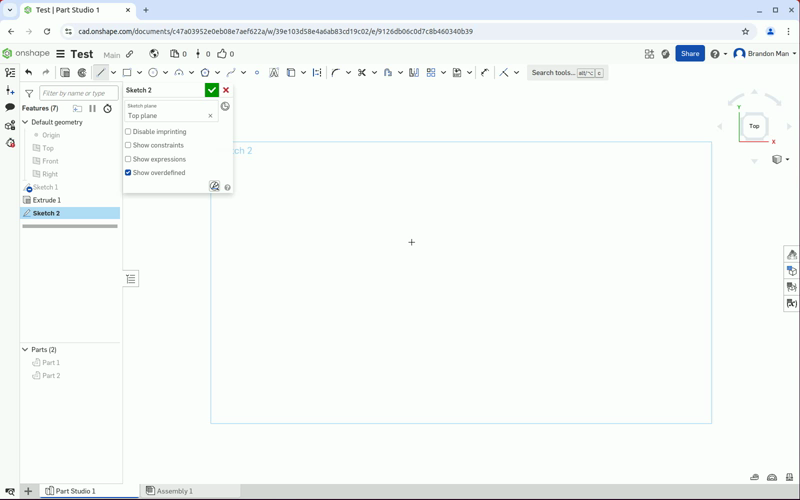
key_up(shift)
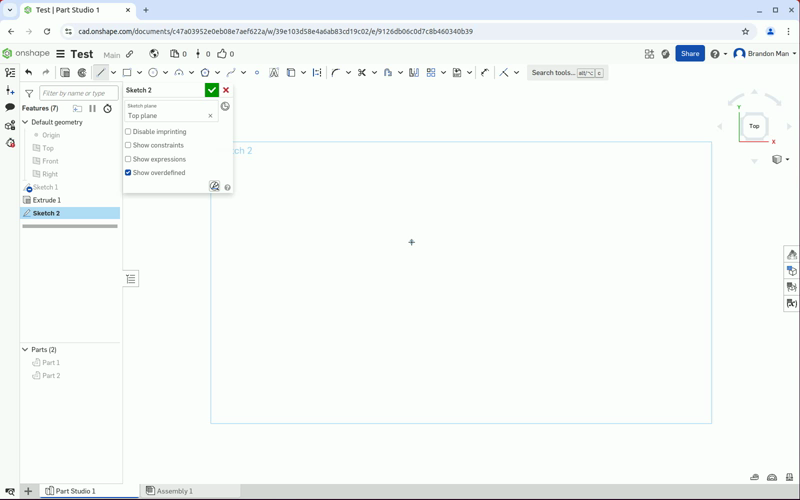
key_down(shift)
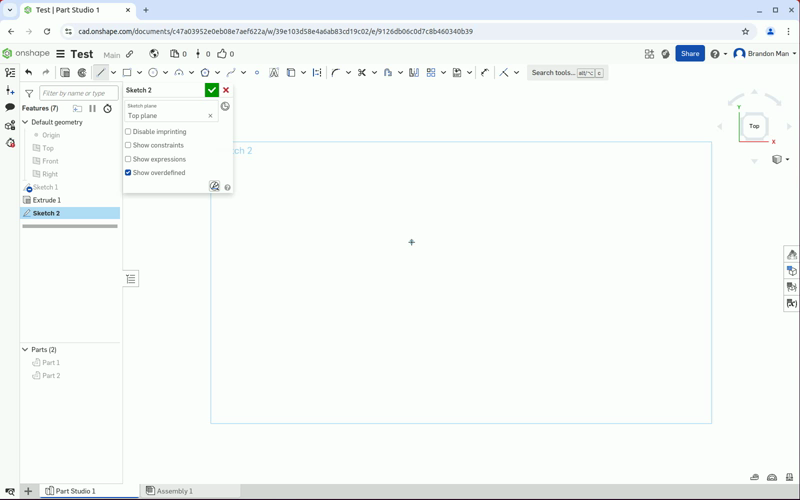
mouse_move(441, 241)
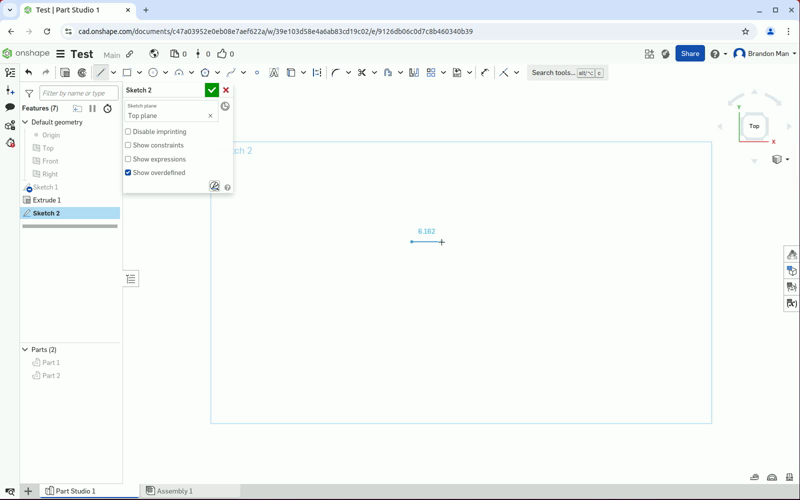
mouse_move(412, 241)
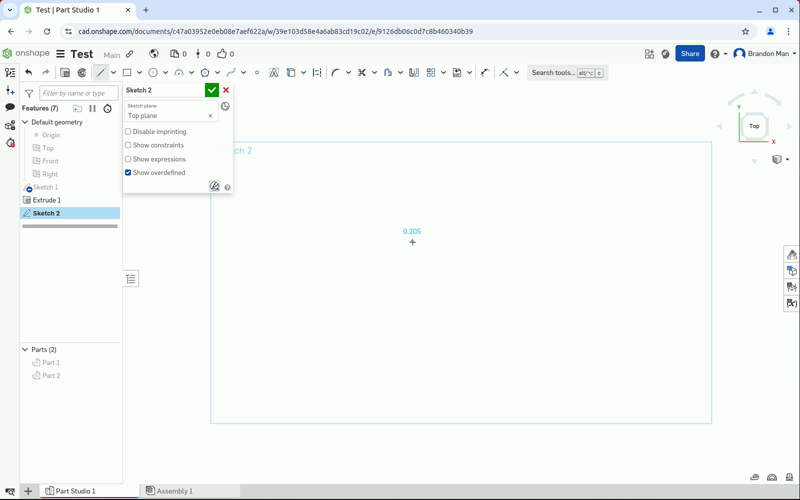
scroll(6)
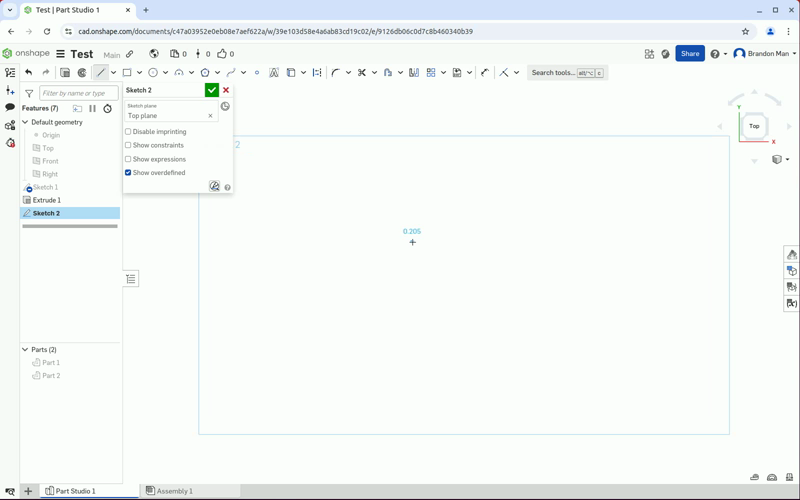
scroll(6)
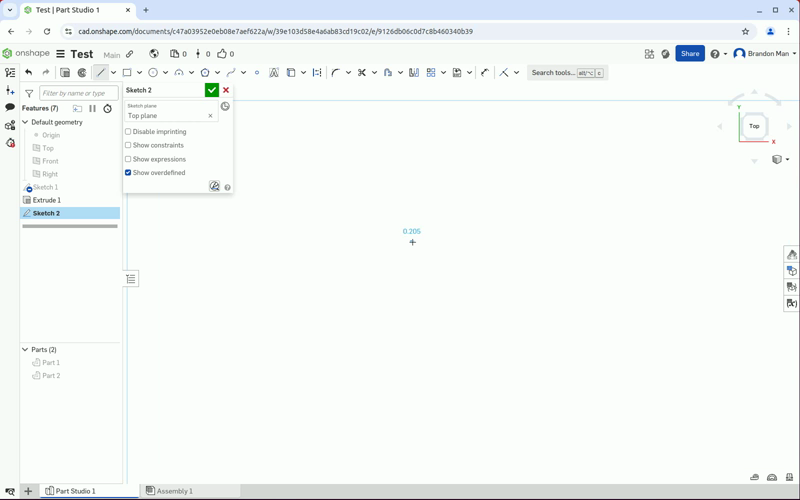
scroll(6)
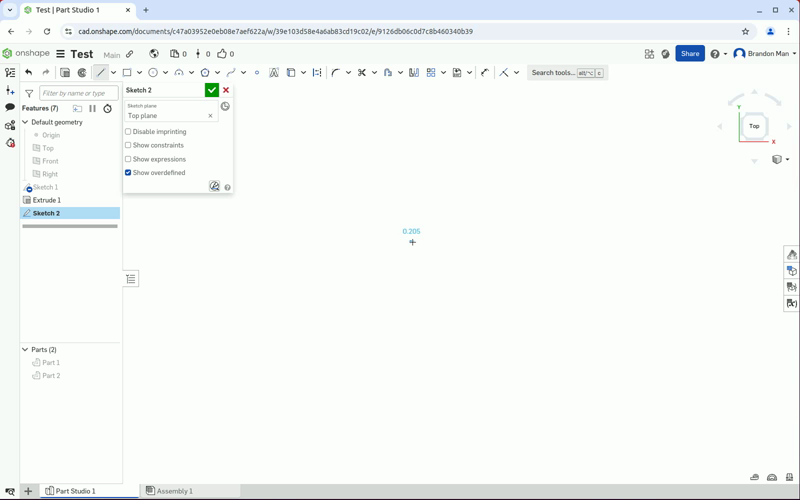
scroll(6)
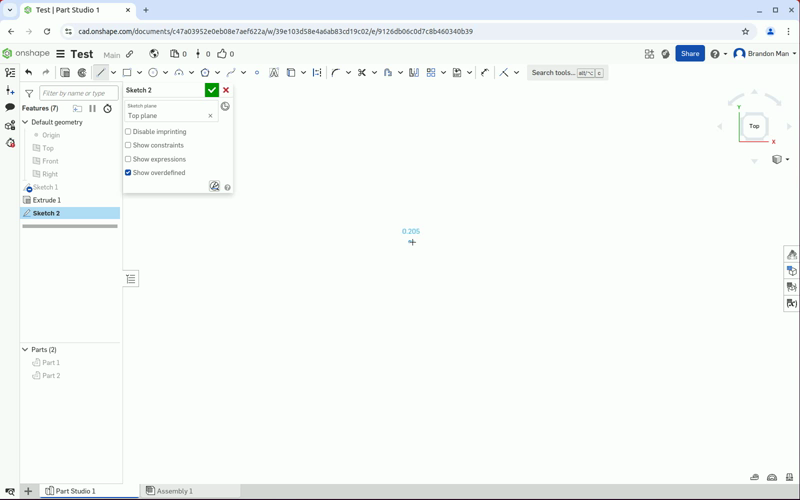
scroll(6)
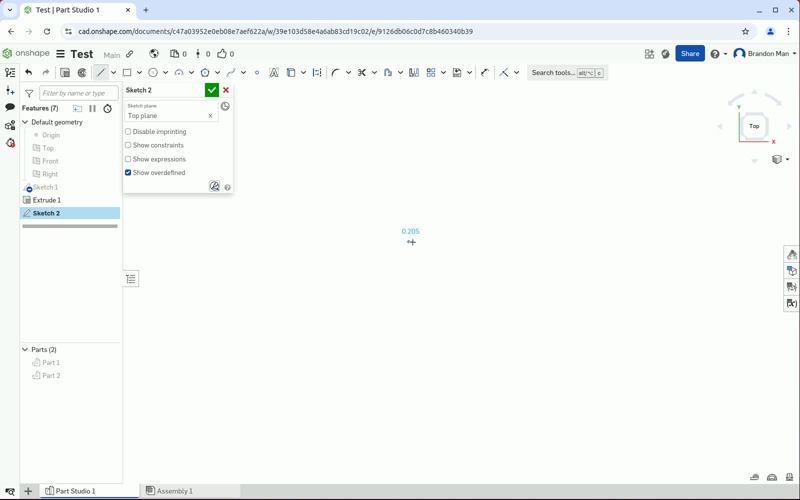
scroll(6)
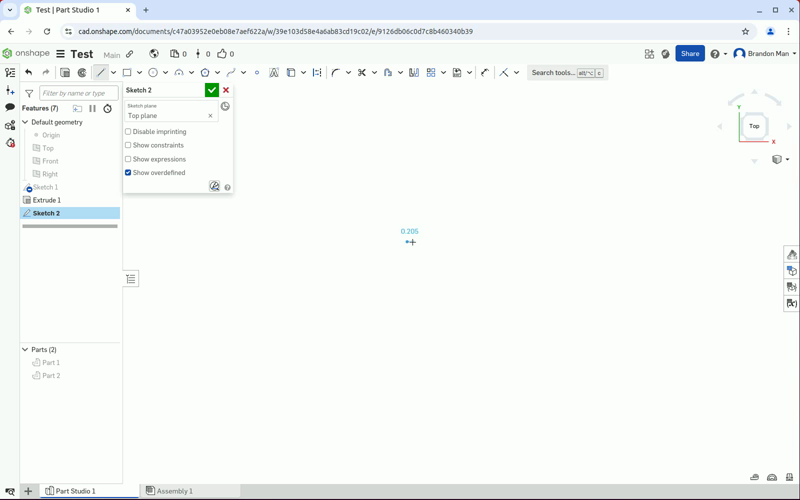
scroll(6)
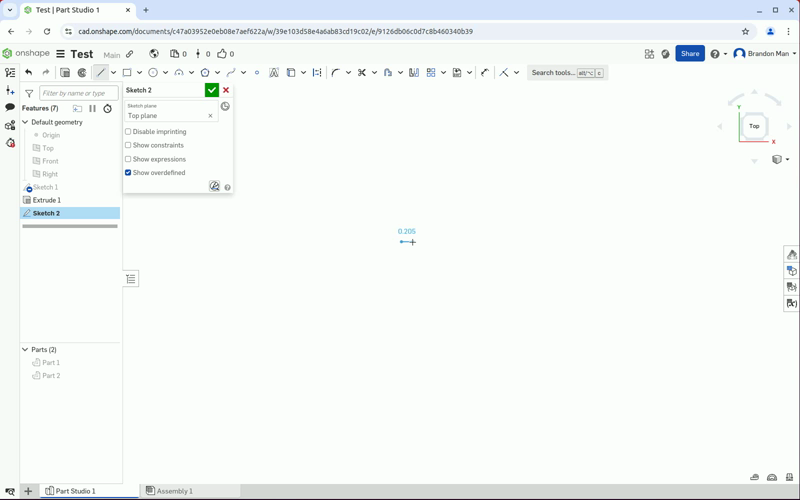
click(412, 241)
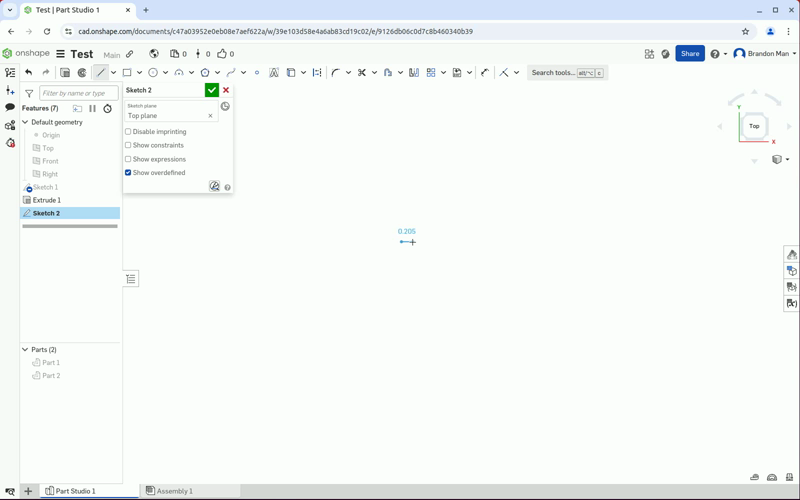
scroll(-6)
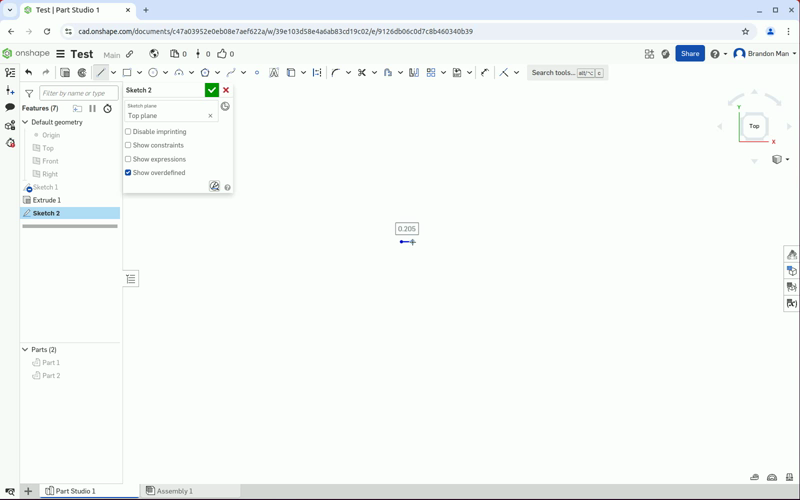
scroll(-6)
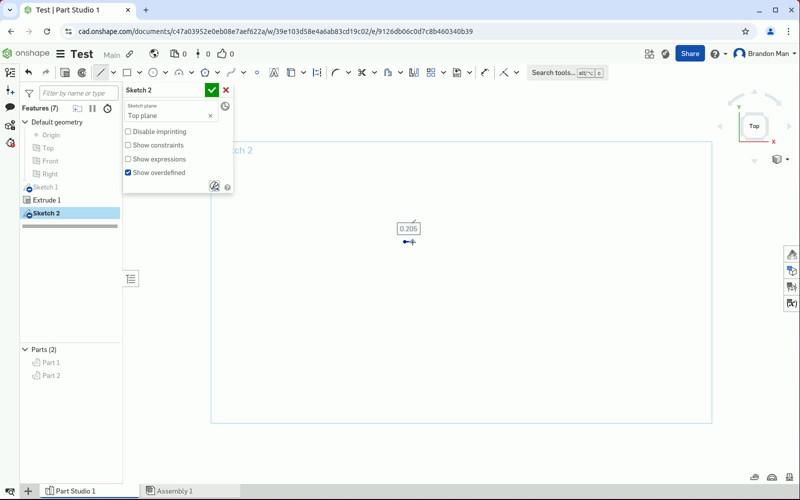
scroll(-6)
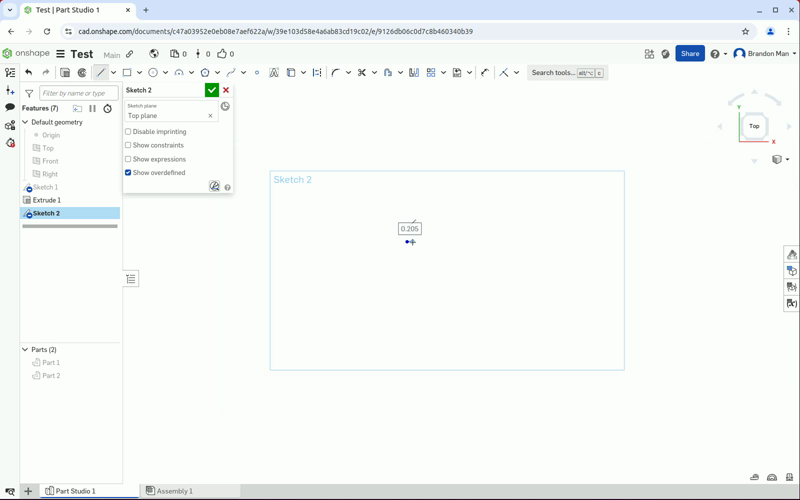
scroll(-6)
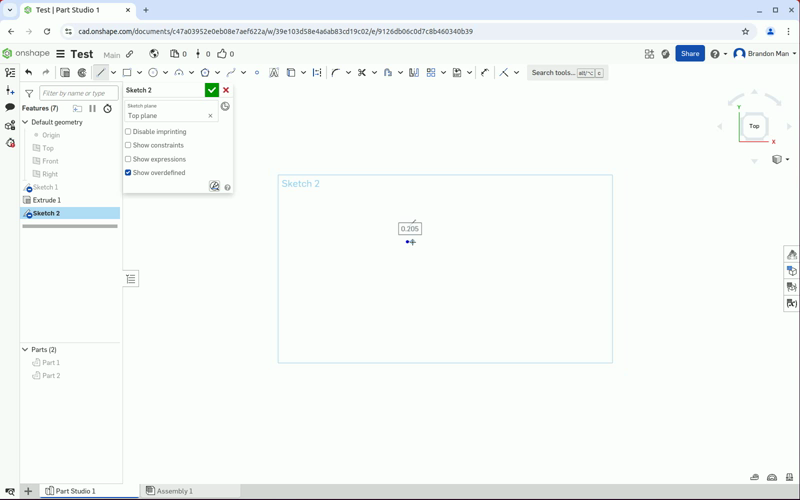
scroll(-6)
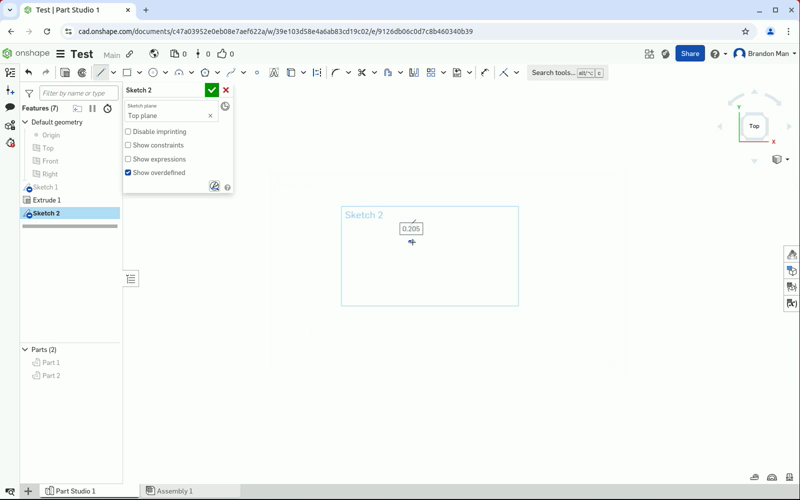
scroll(-6)
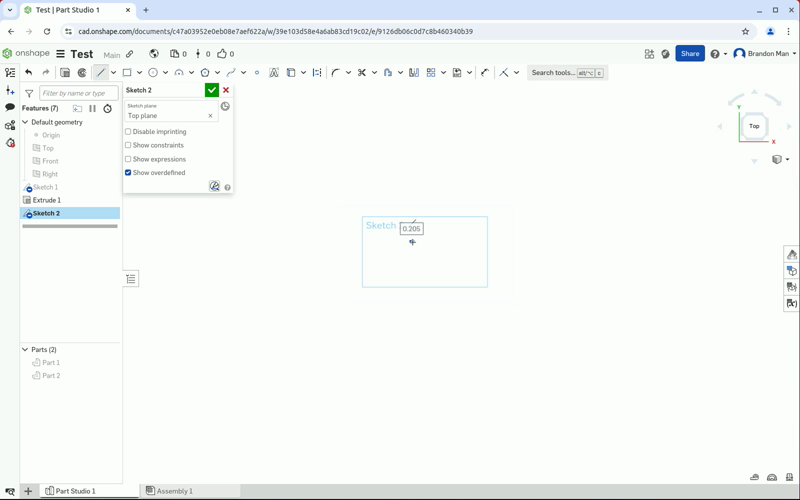
scroll(-6)
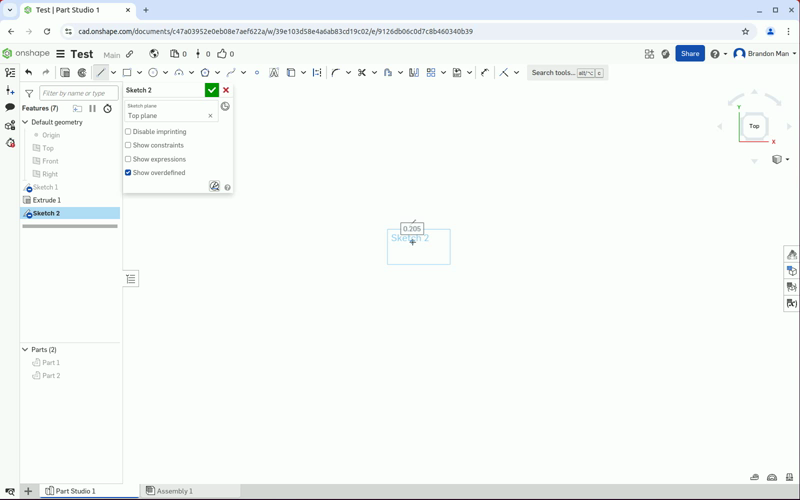
key_up(shift)
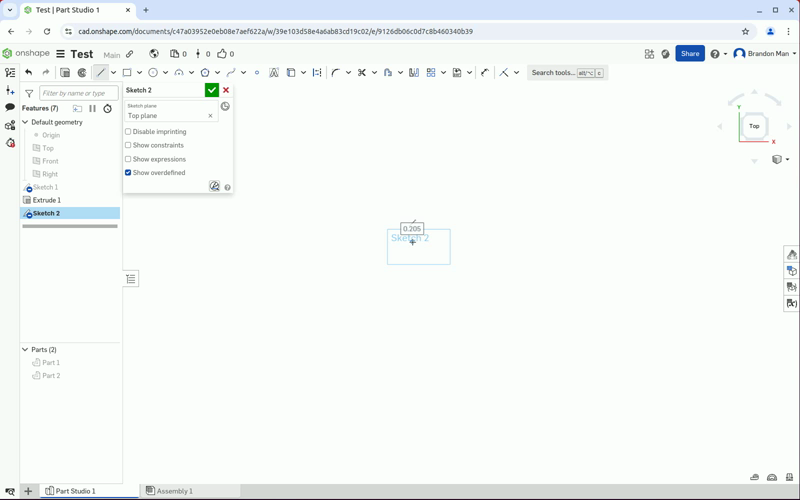
key_down(shift)
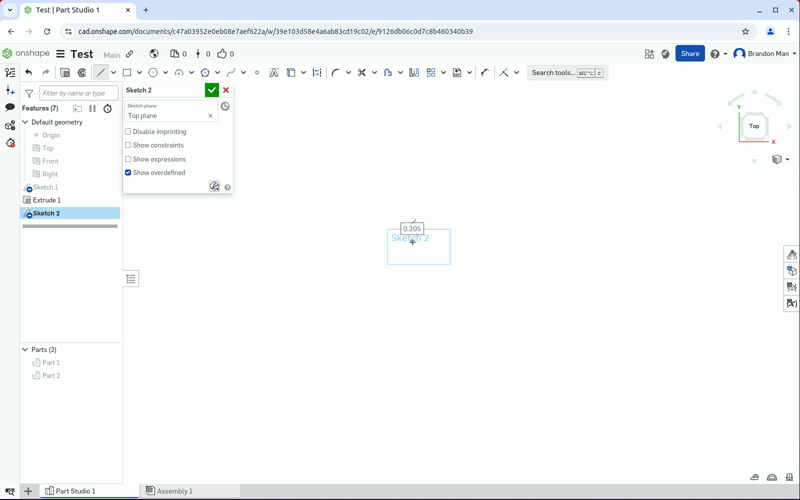
mouse_move(442, 241)
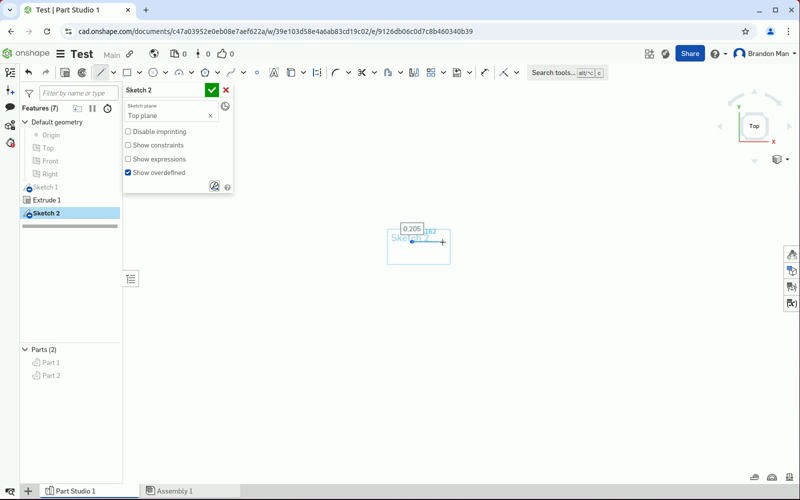
mouse_move(412, 214)
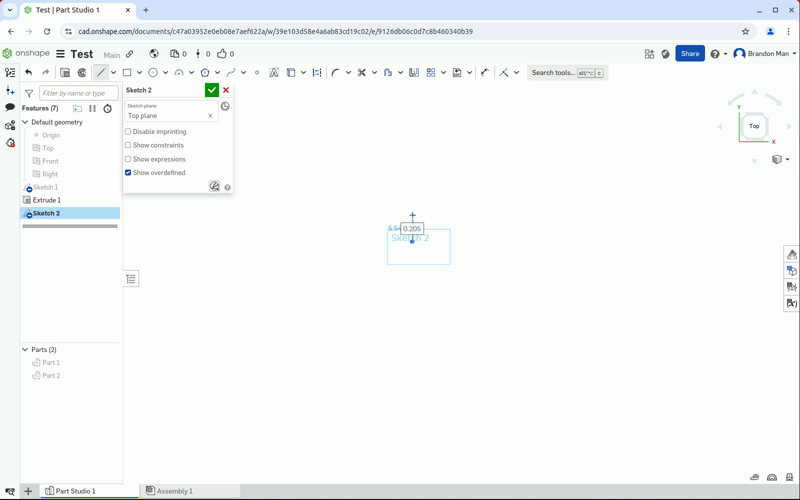
click(412, 214)
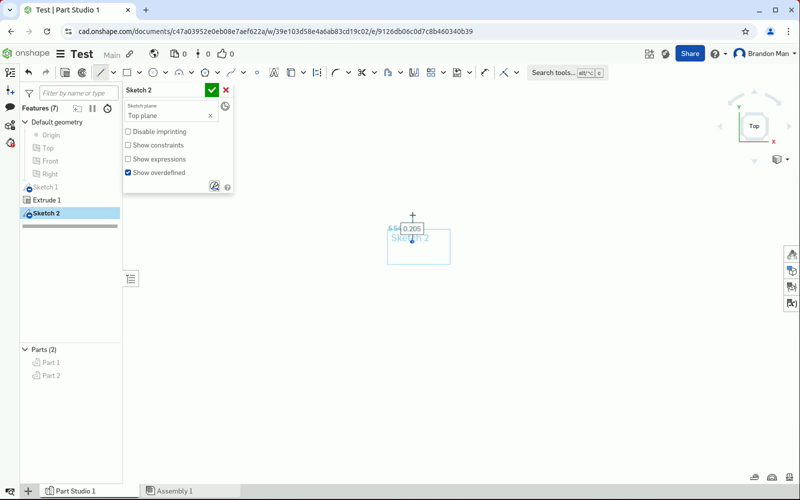
key_up(shift)
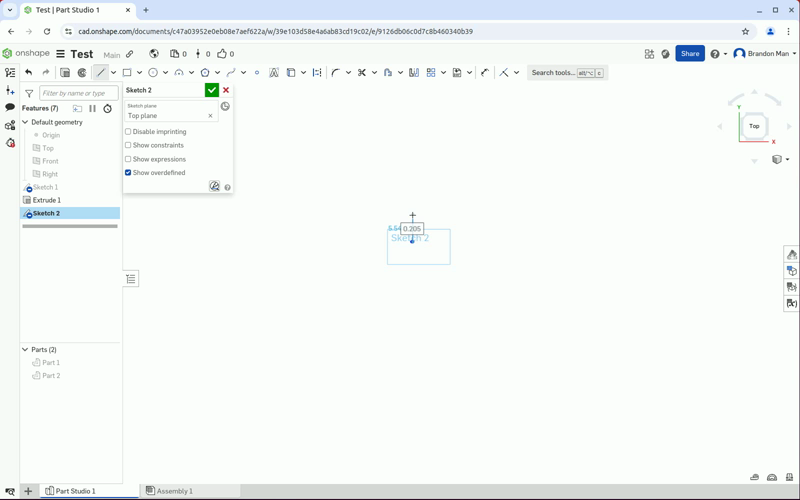
key_down(shift)
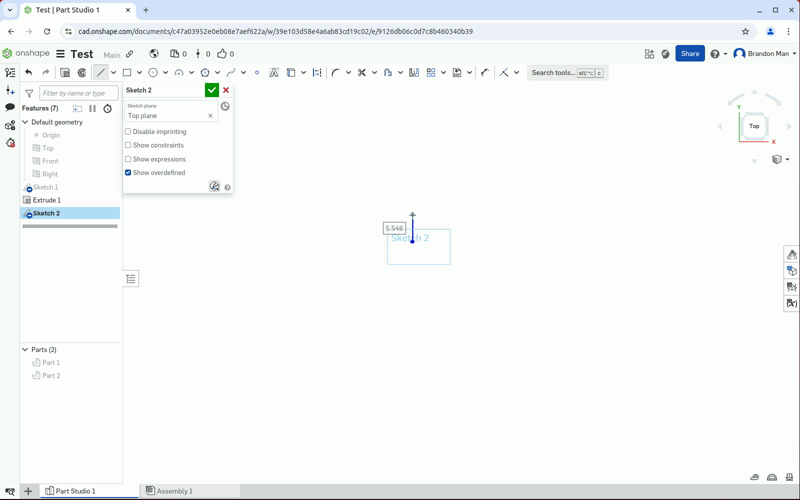
mouse_move(519, 214)
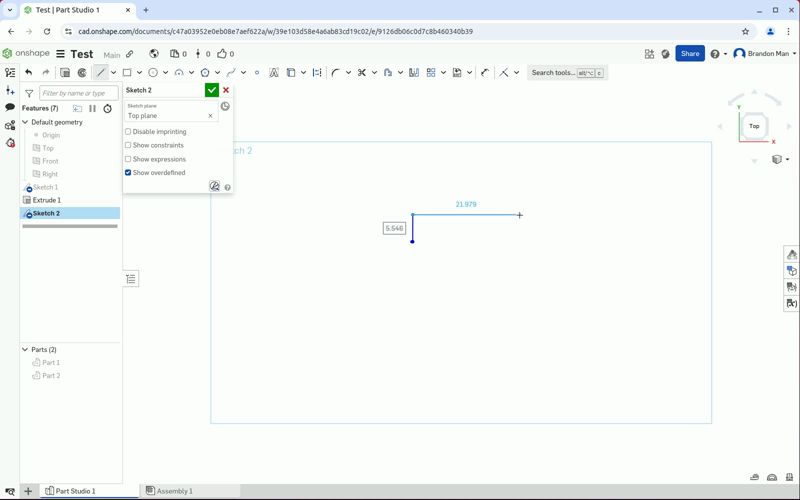
click(519, 214)
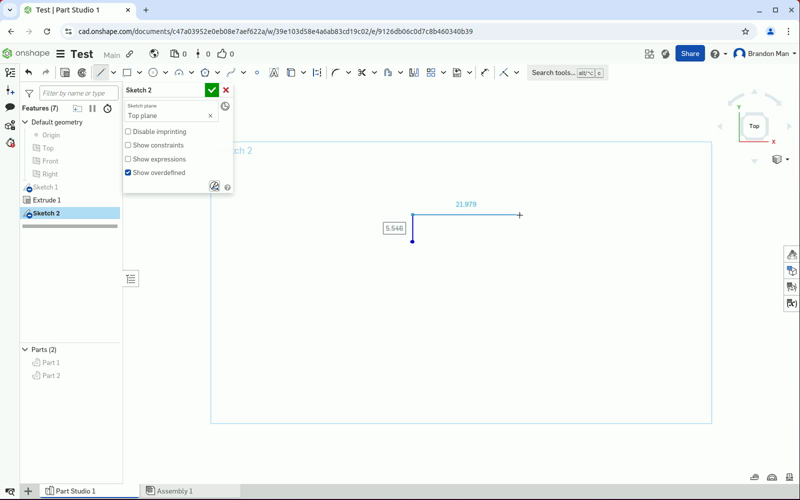
key_up(shift)
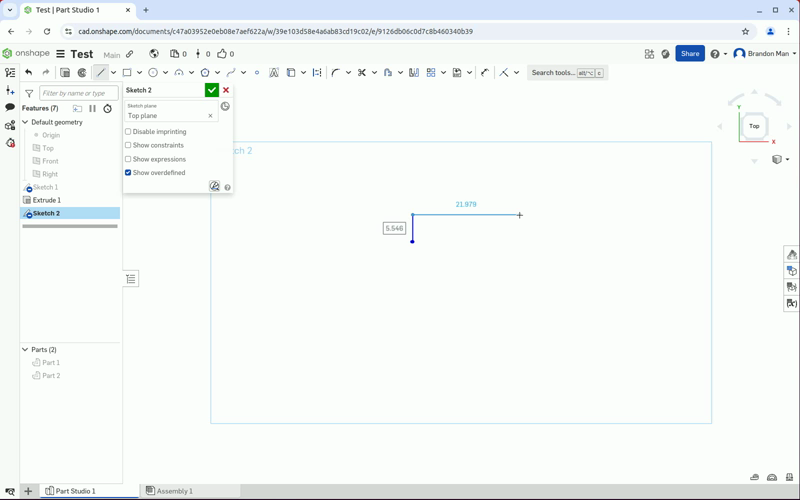
key_down(shift)
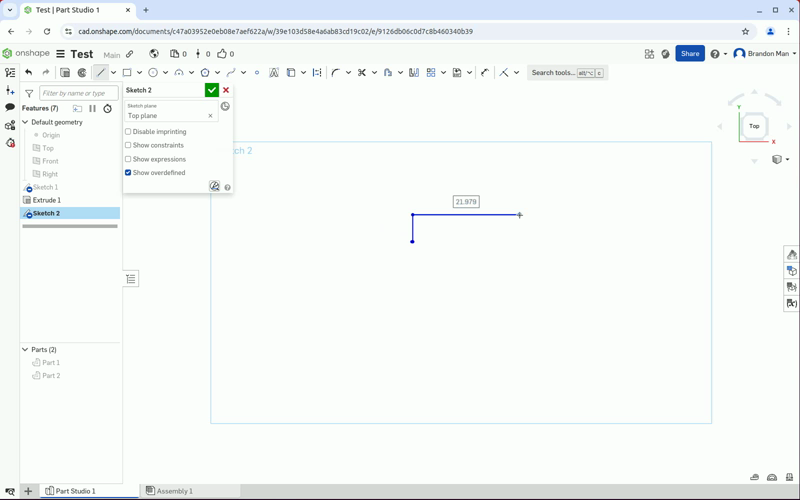
mouse_move(549, 214)
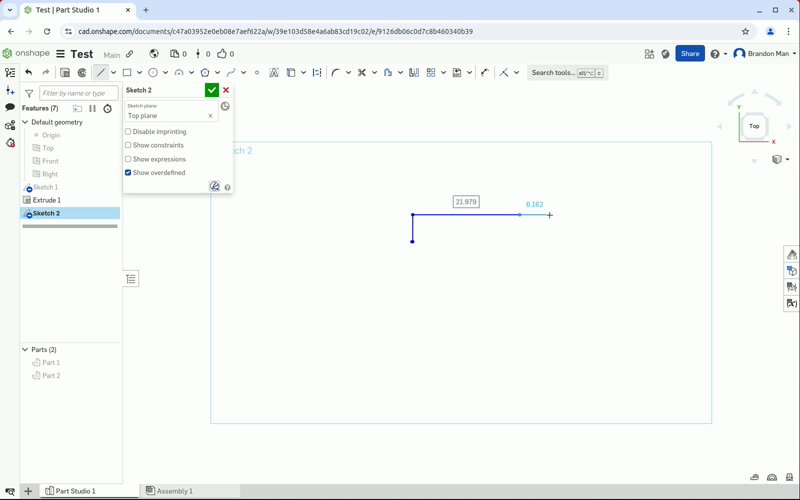
mouse_move(519, 241)
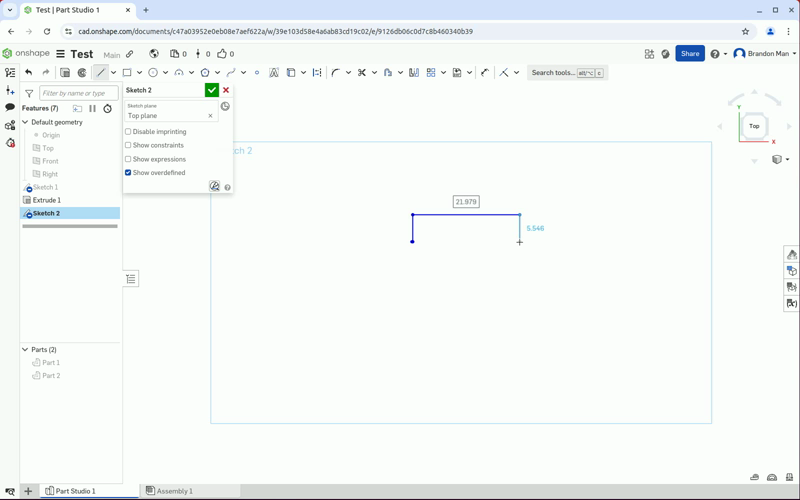
click(519, 241)
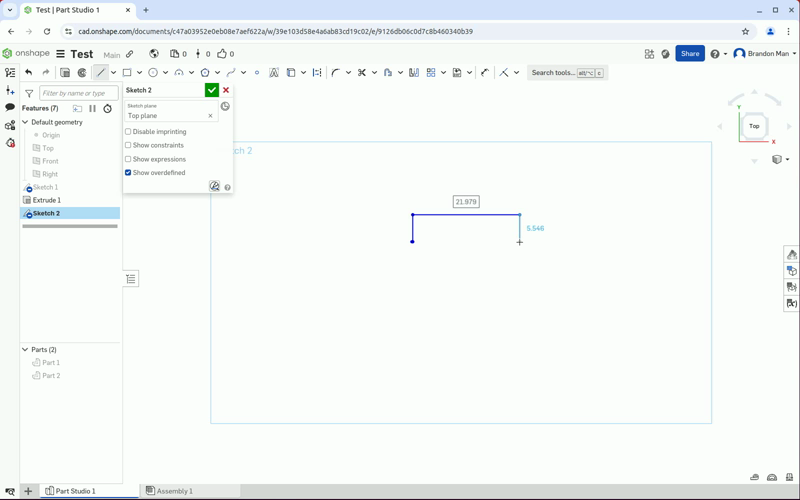
key_up(shift)
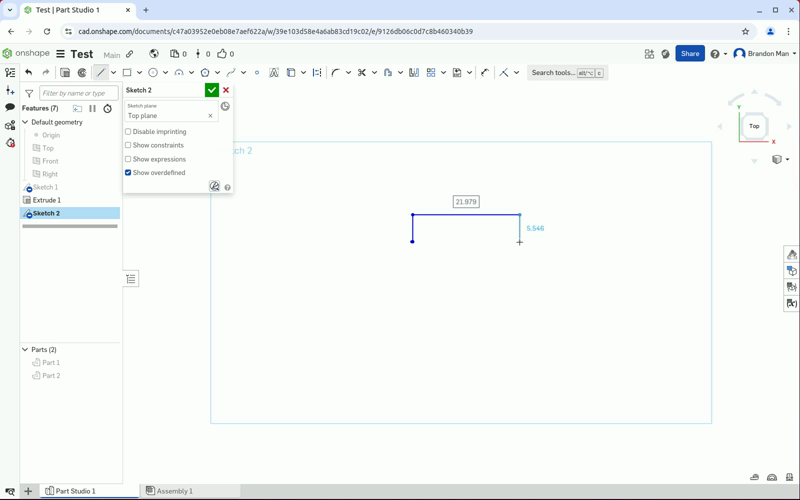
key_down(shift)
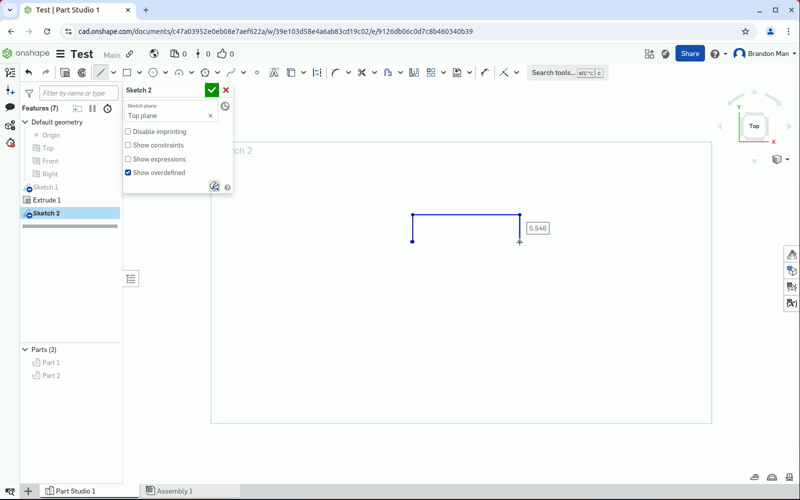
mouse_move(549, 241)
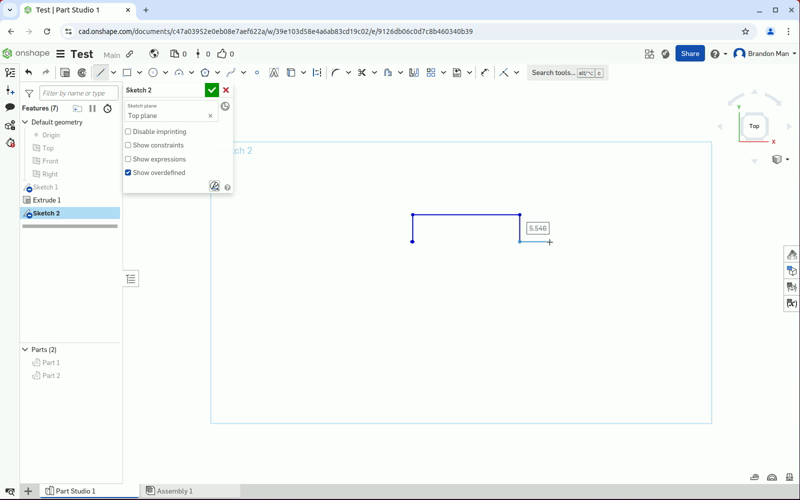
mouse_move(520, 241)
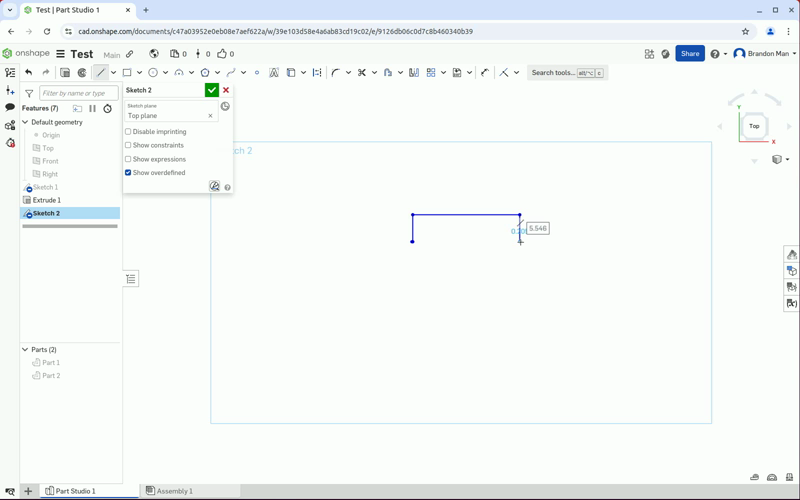
scroll(6)
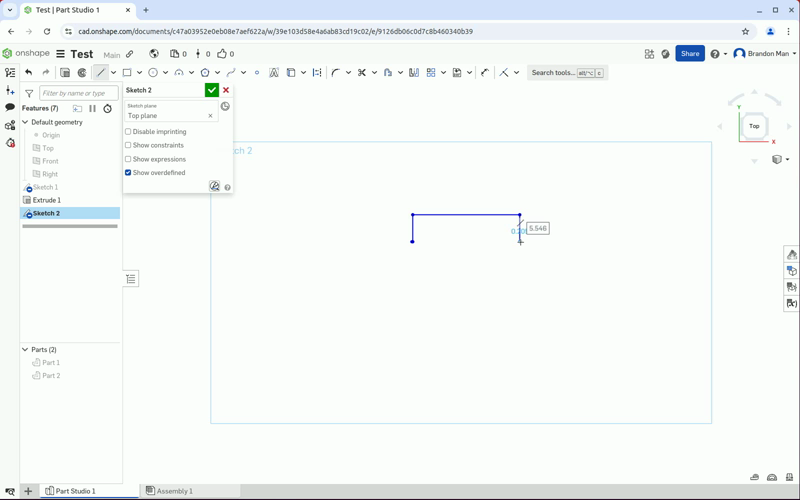
scroll(6)
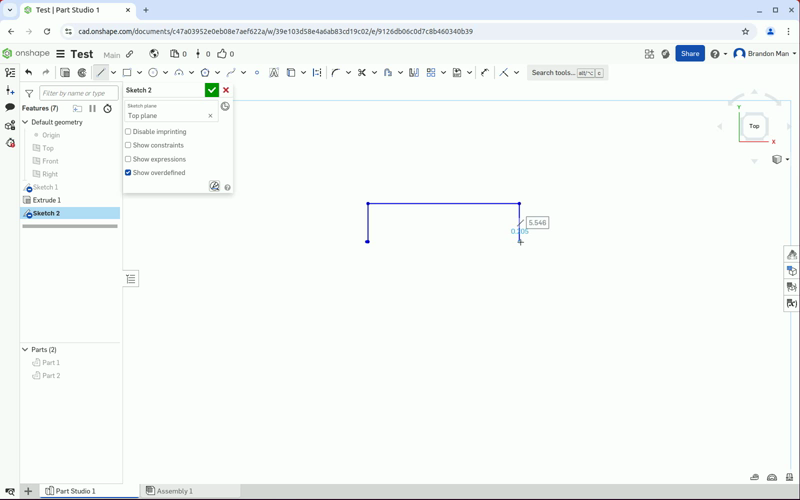
scroll(6)
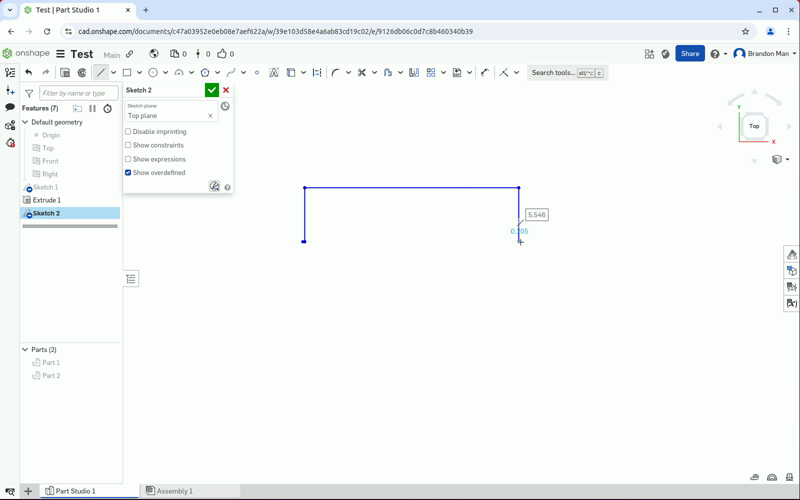
scroll(6)
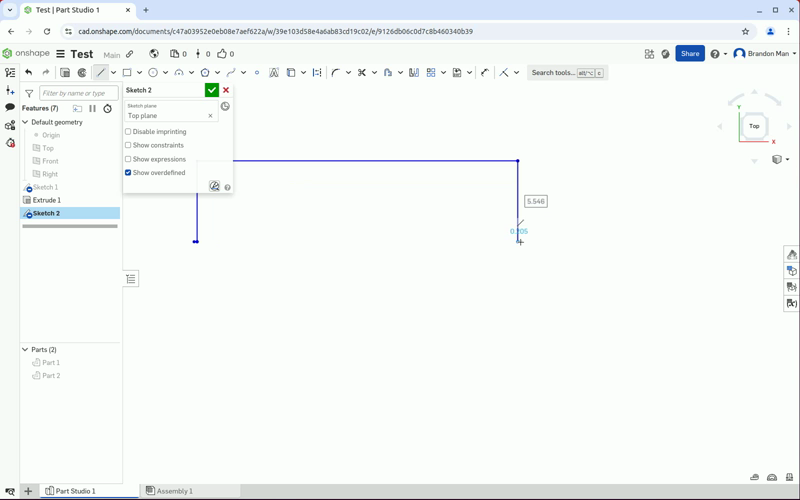
scroll(6)
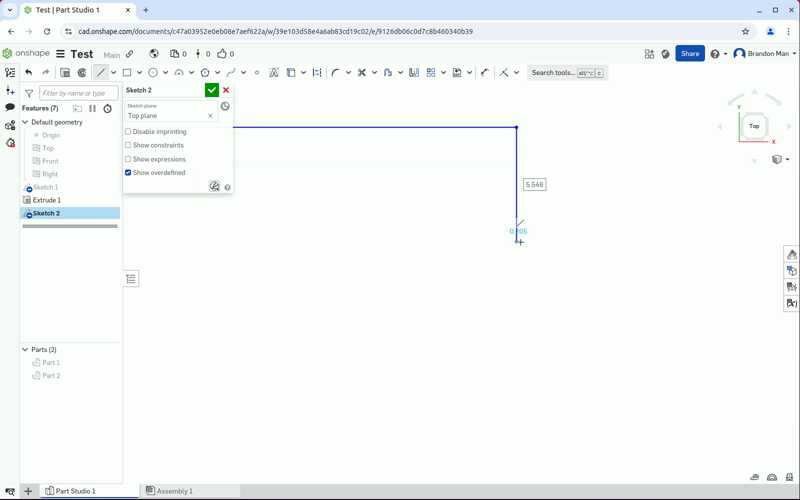
scroll(6)
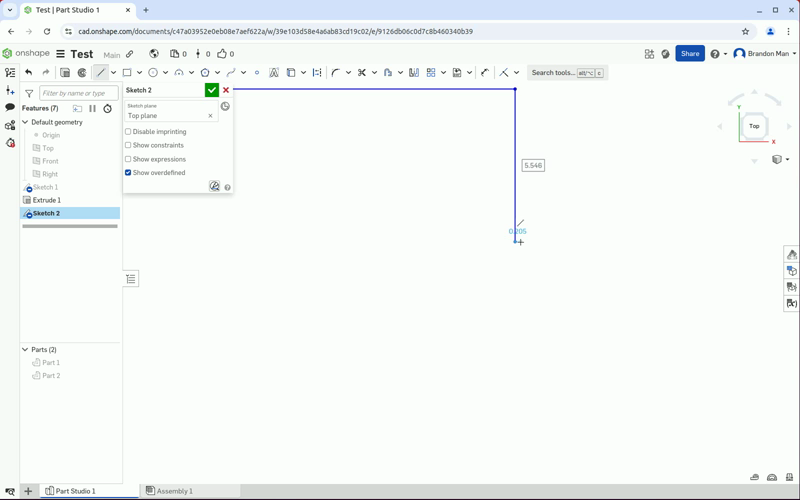
scroll(6)
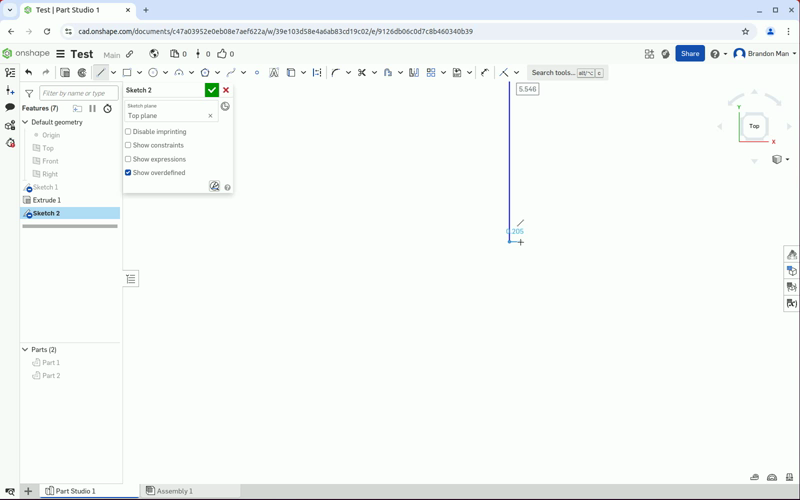
click(520, 241)
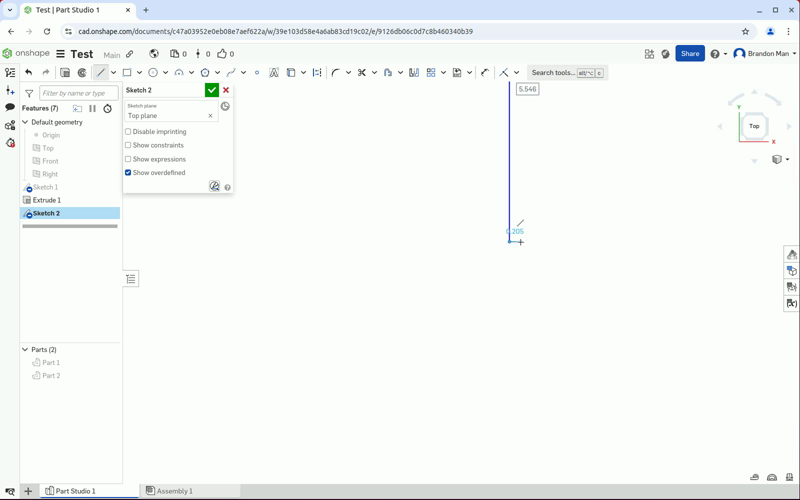
scroll(-6)
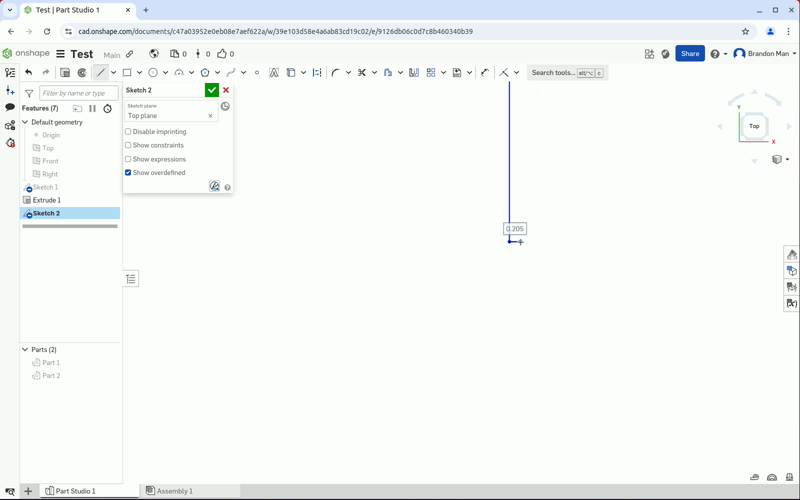
scroll(-6)
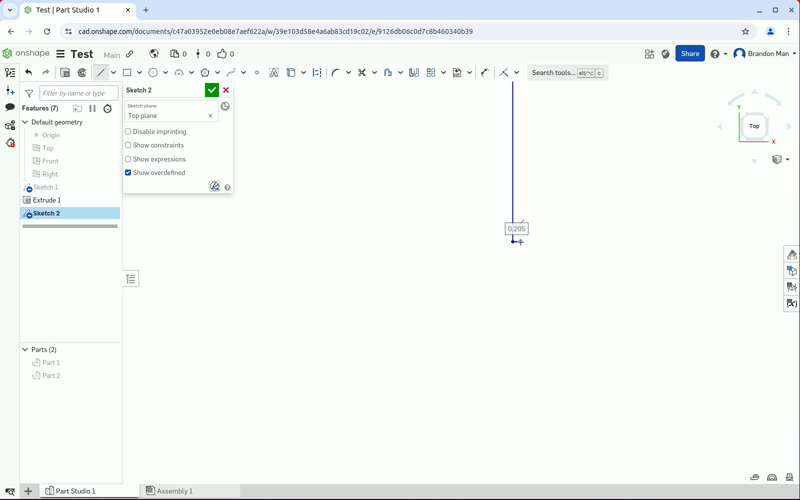
scroll(-6)
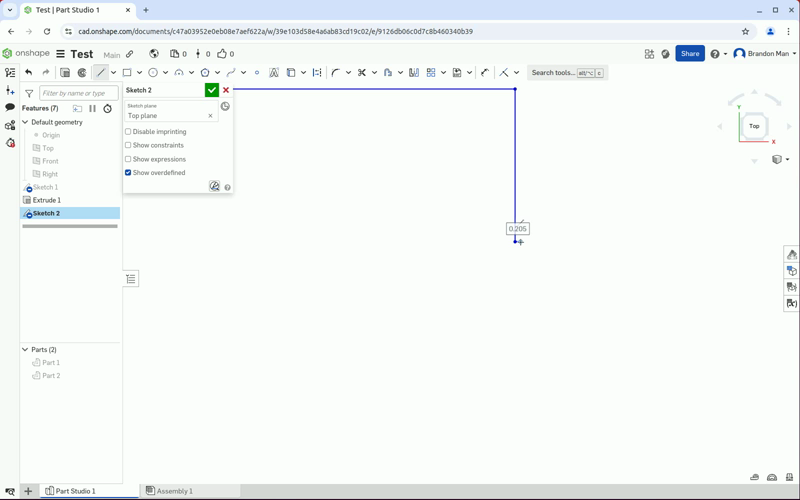
scroll(-6)
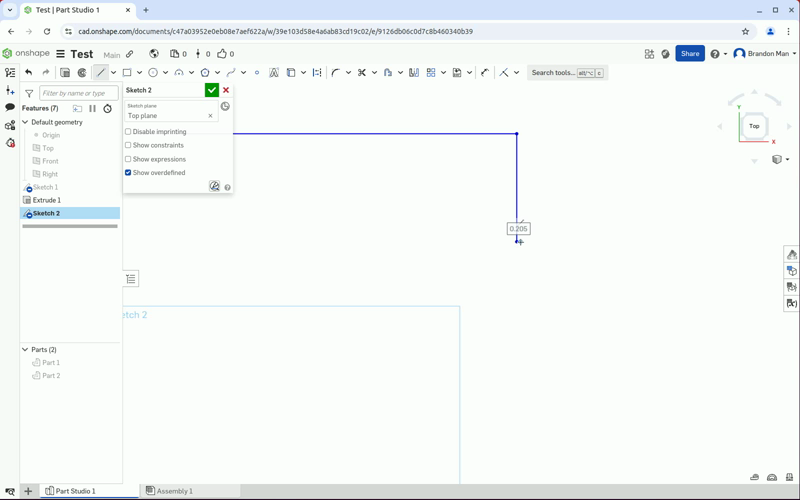
scroll(-6)
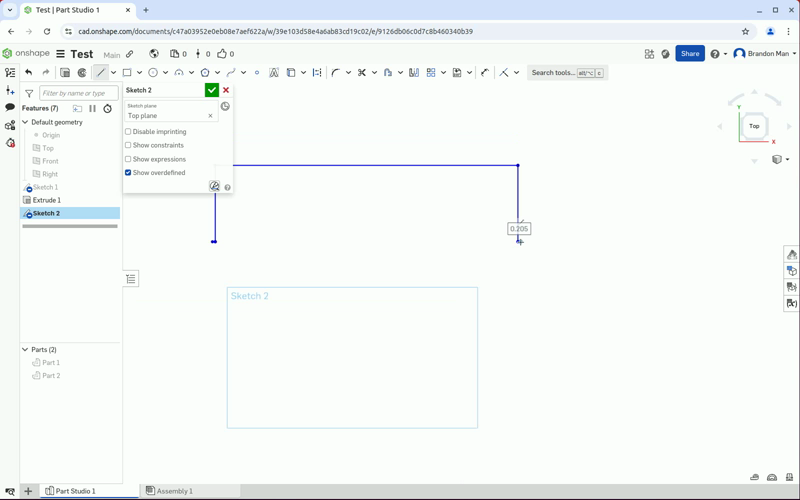
scroll(-6)
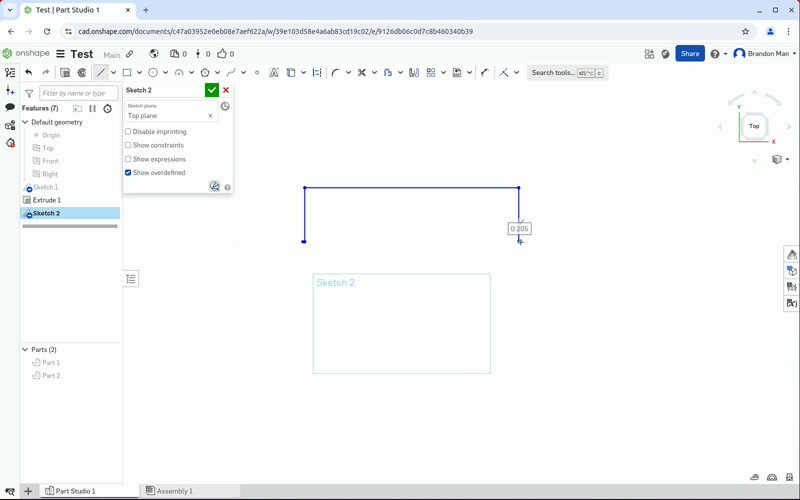
scroll(-6)
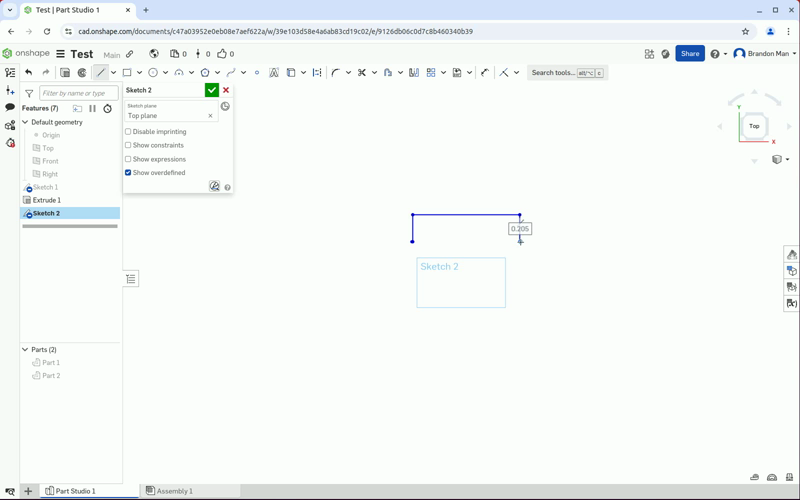
key_up(shift)
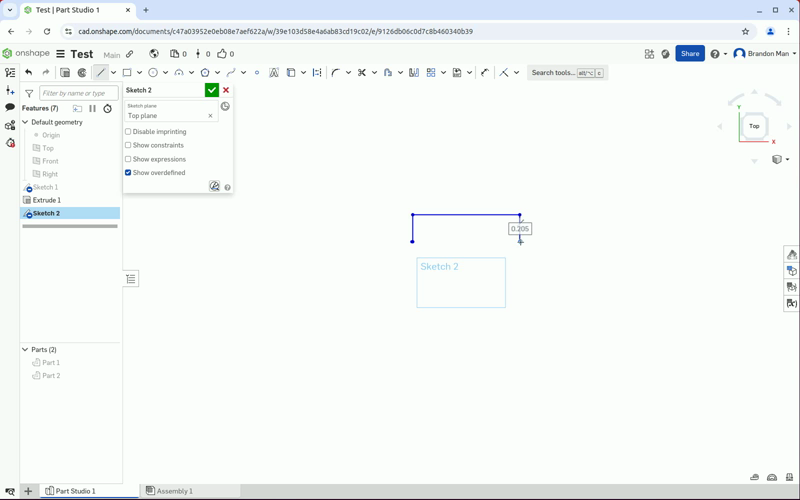
key_down(shift)
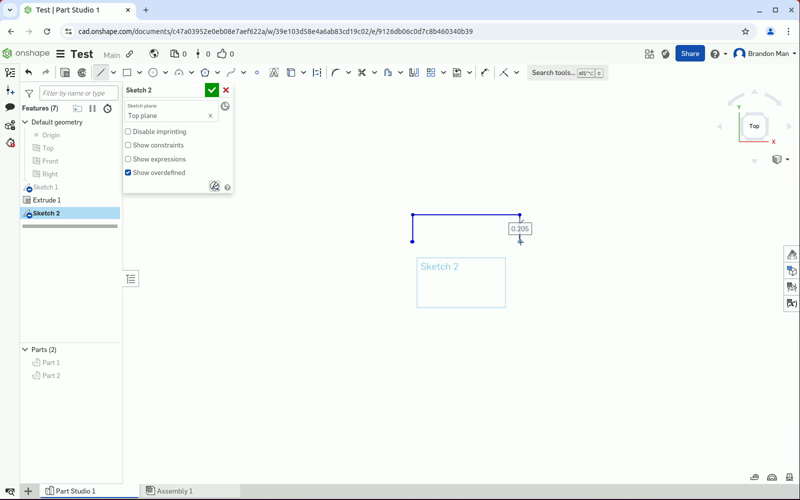
mouse_move(550, 241)
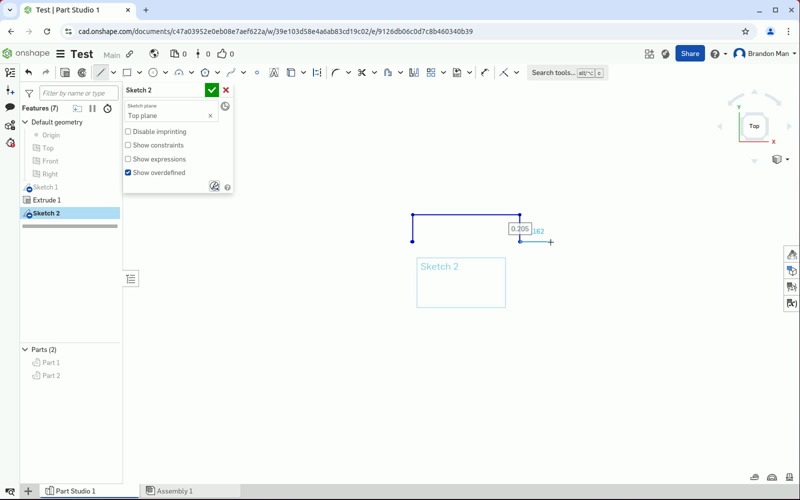
mouse_move(520, 213)
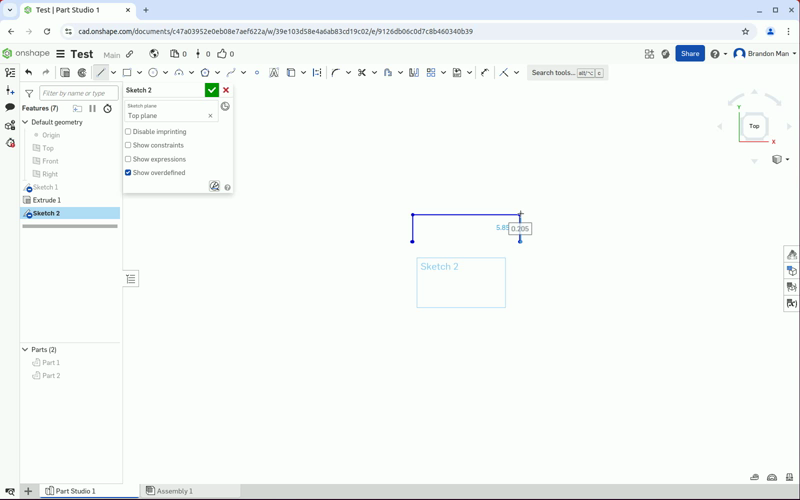
scroll(6)
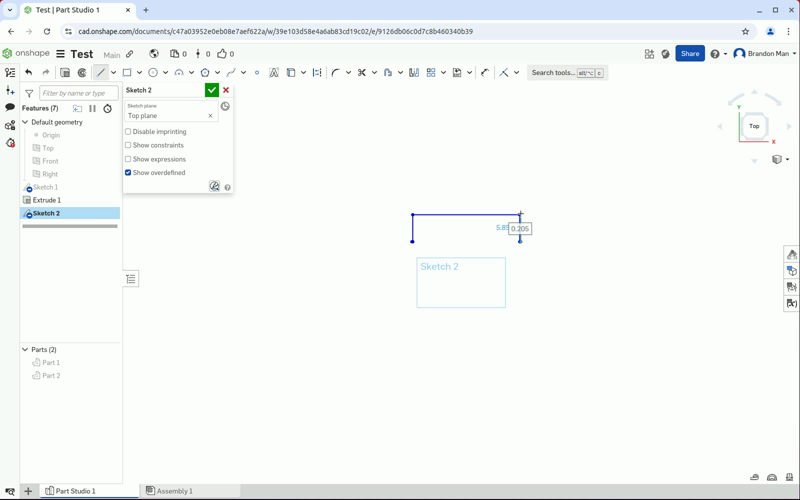
scroll(6)
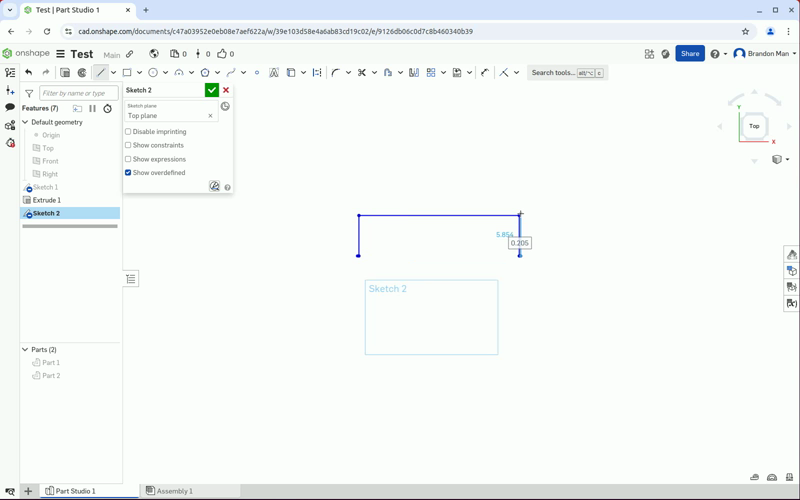
scroll(6)
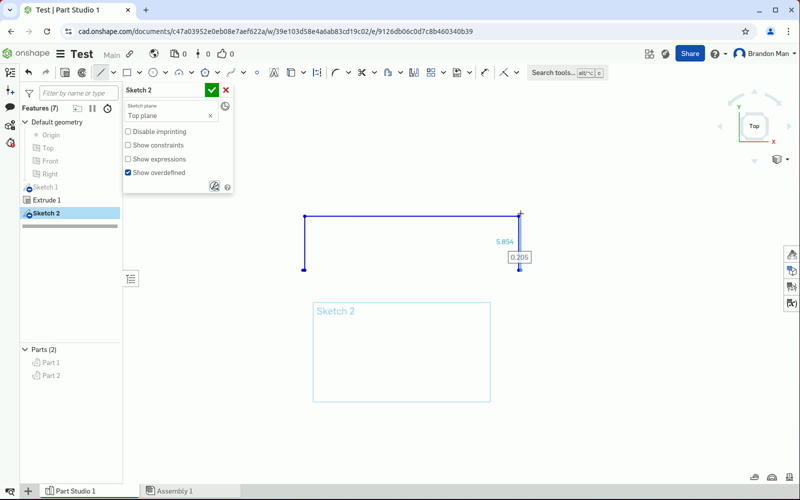
scroll(6)
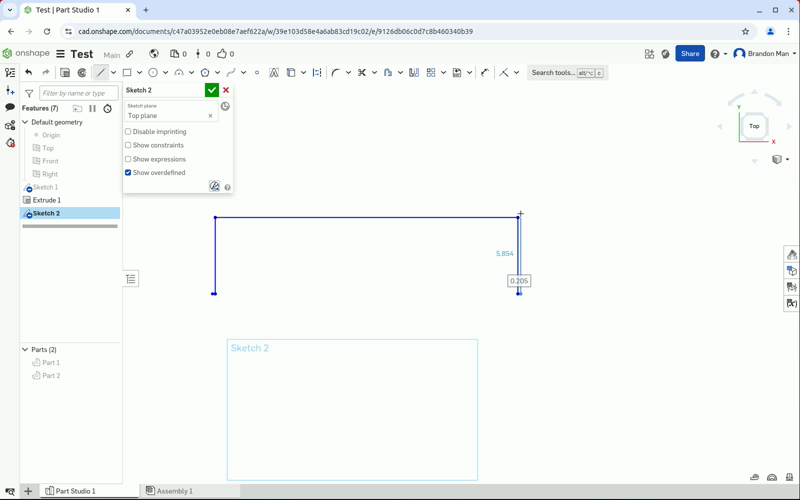
scroll(6)
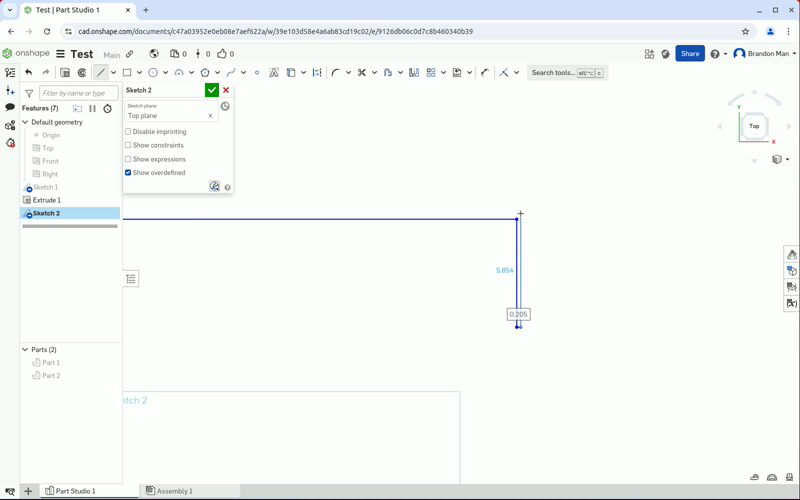
scroll(6)
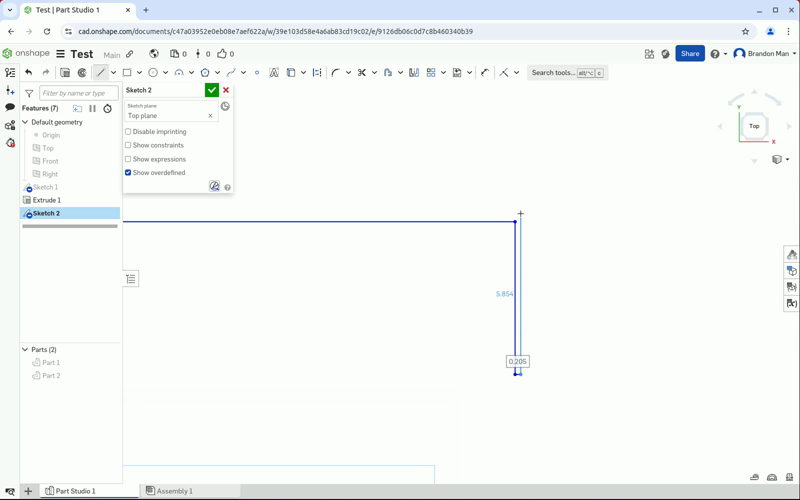
scroll(6)
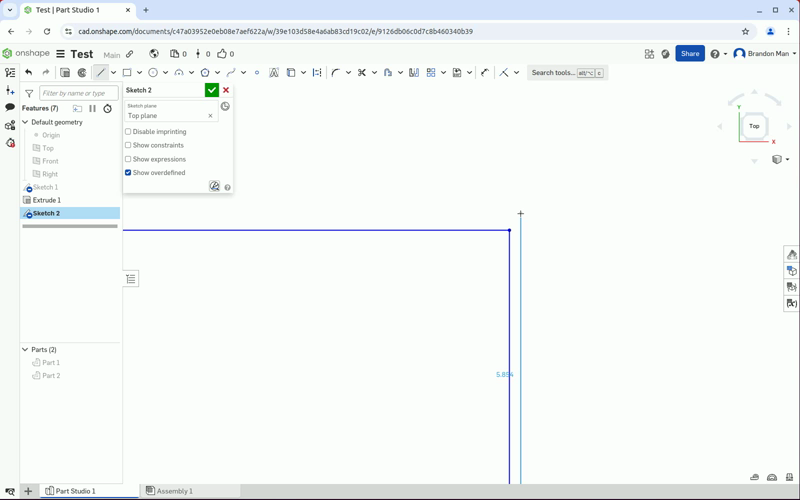
click(520, 213)
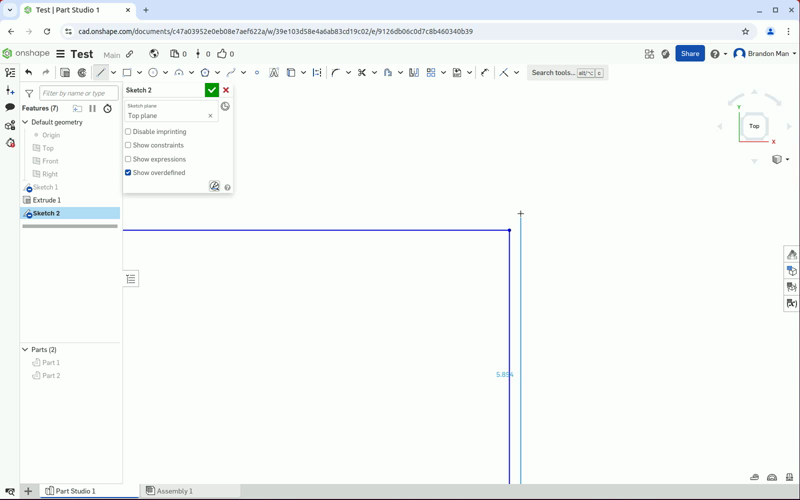
scroll(-6)
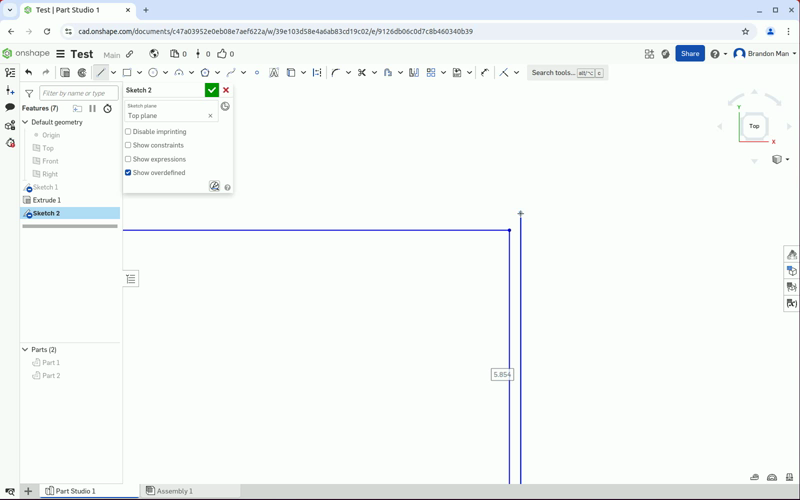
scroll(-6)
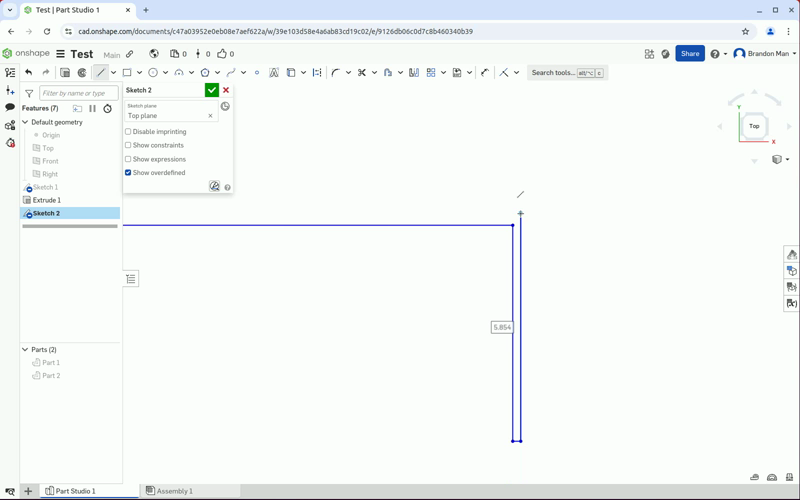
scroll(-6)
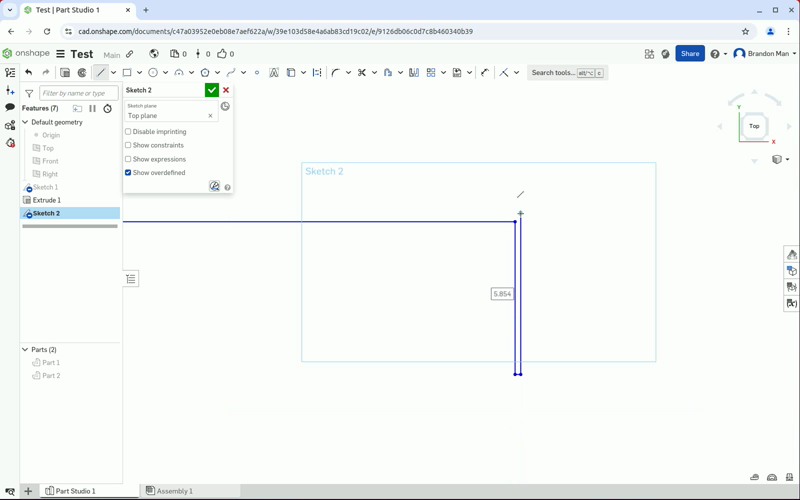
scroll(-6)
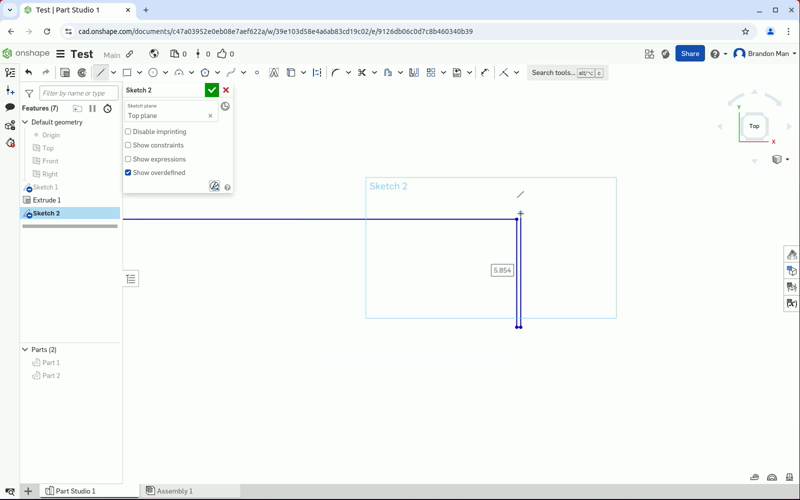
scroll(-6)
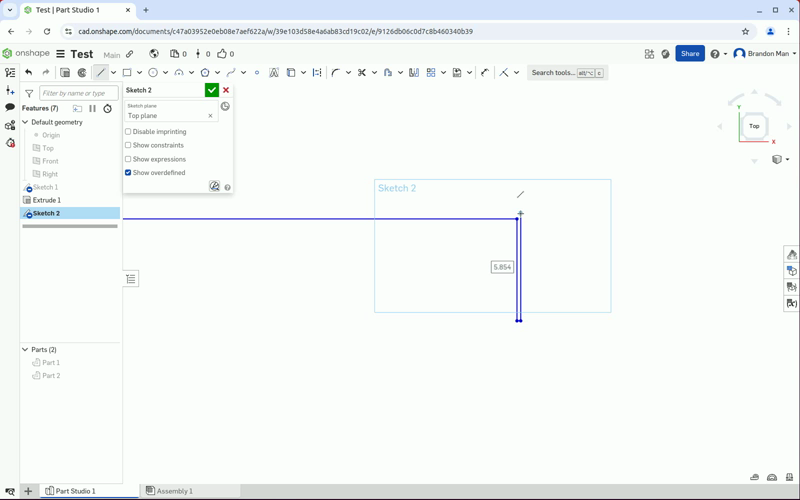
scroll(-6)
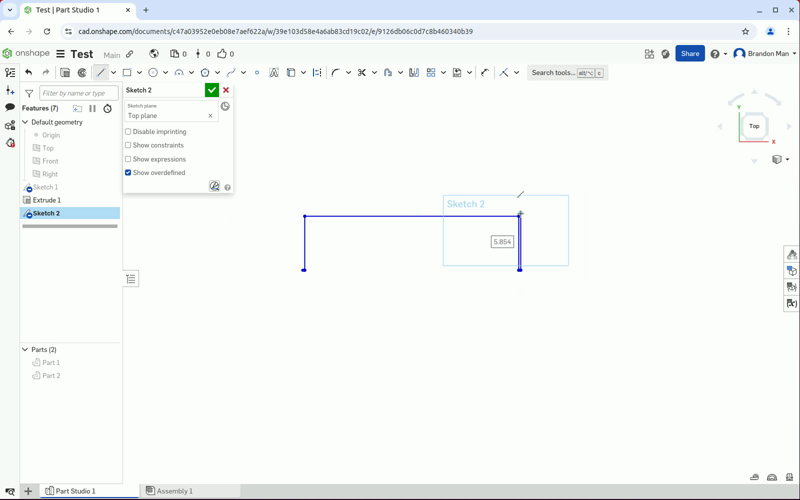
scroll(-6)
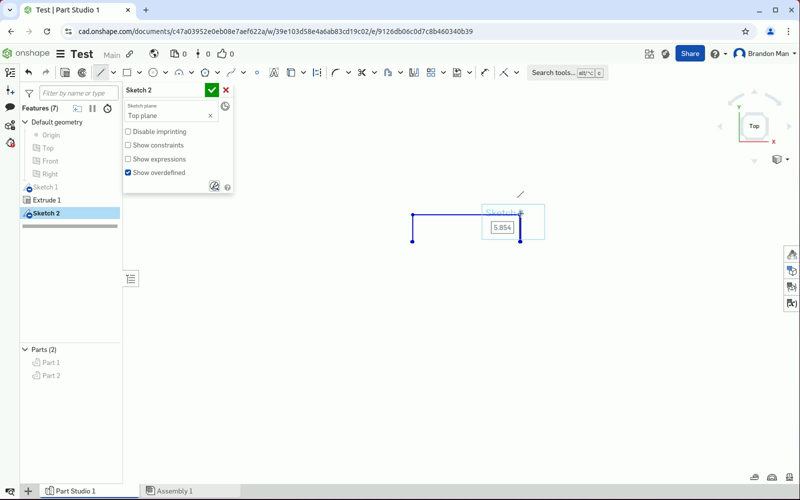
key_up(shift)
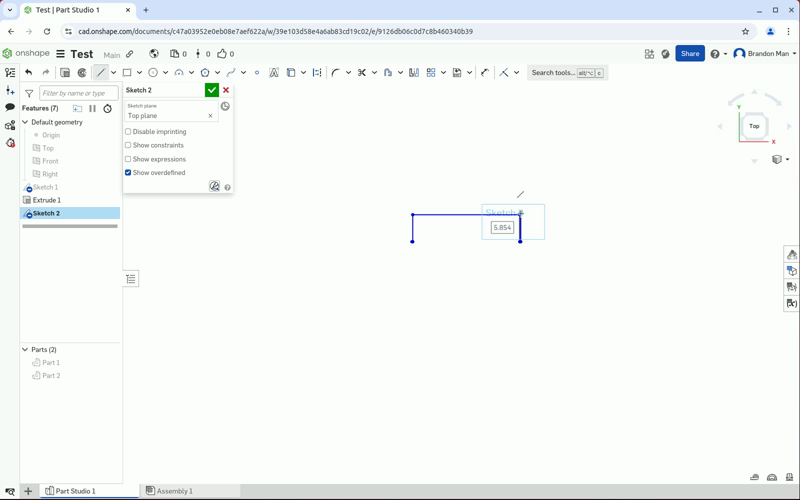
key_down(shift)
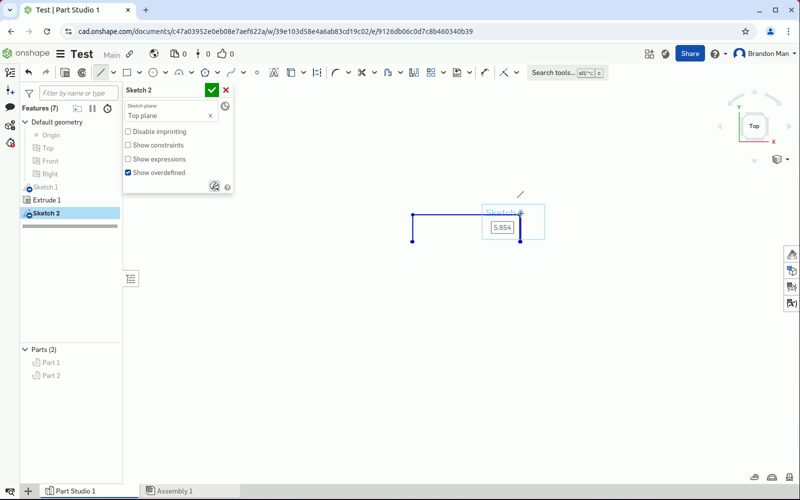
mouse_move(411, 213)
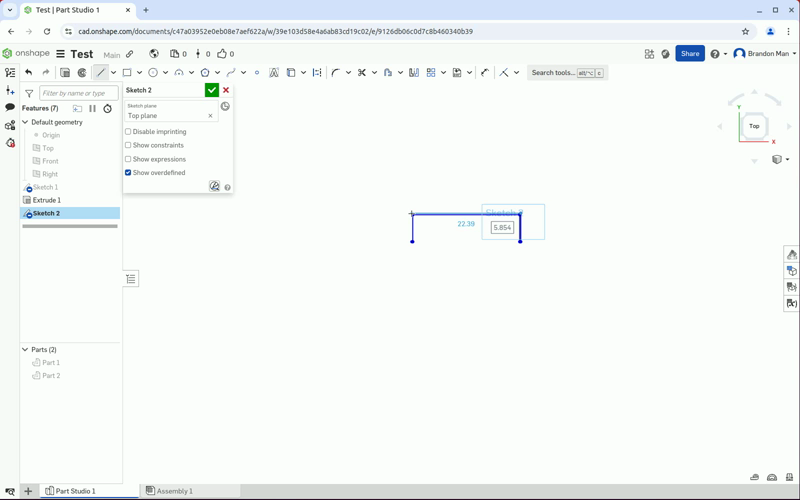
scroll(6)
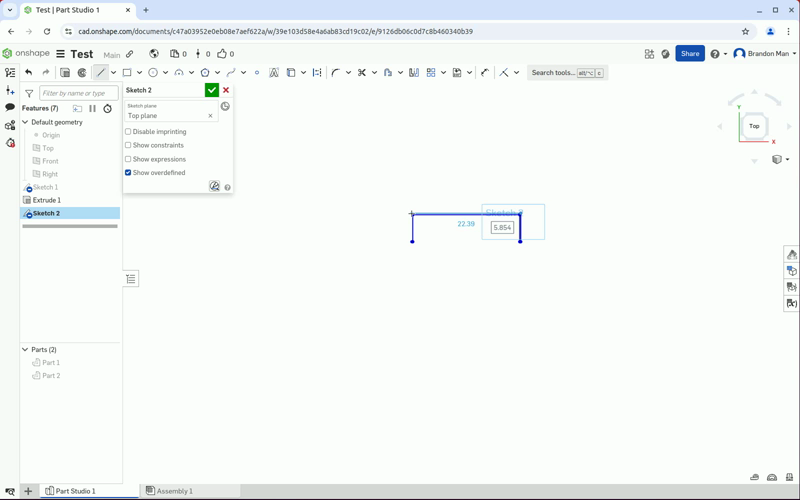
scroll(6)
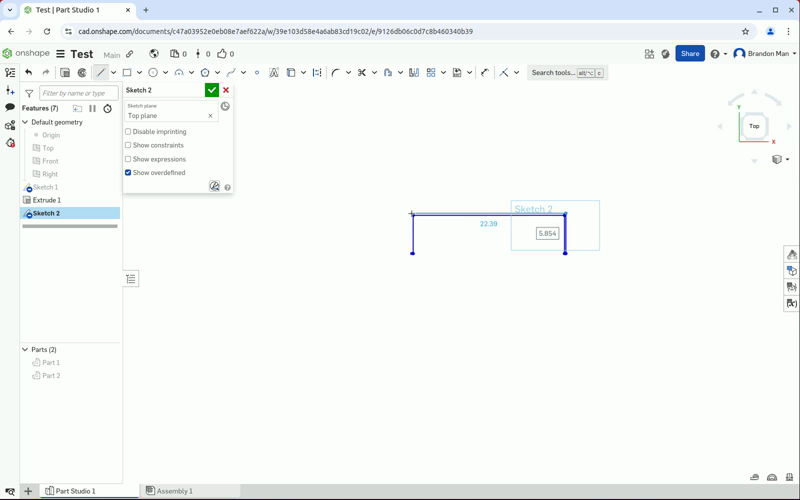
scroll(6)
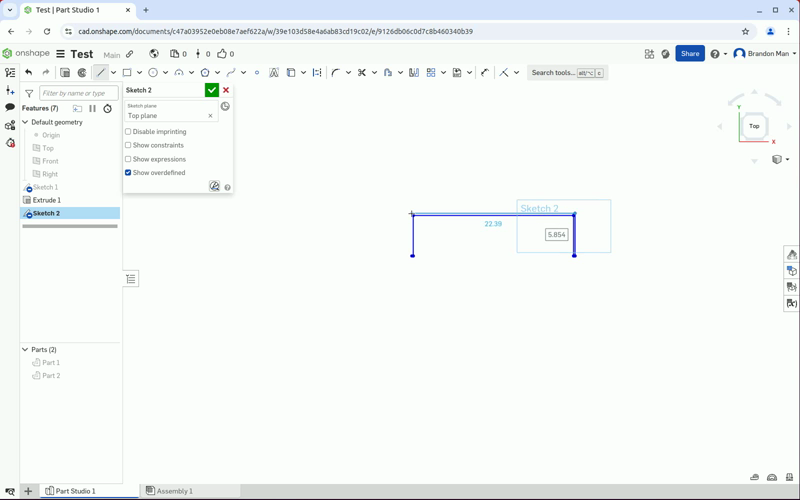
scroll(6)
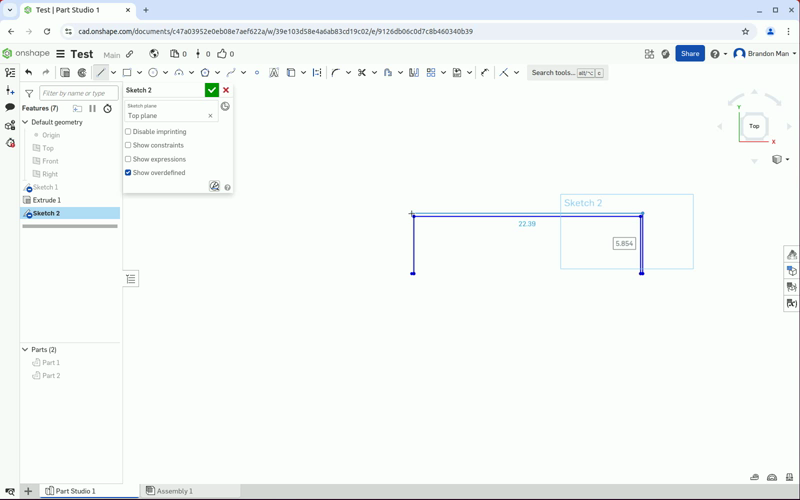
scroll(6)
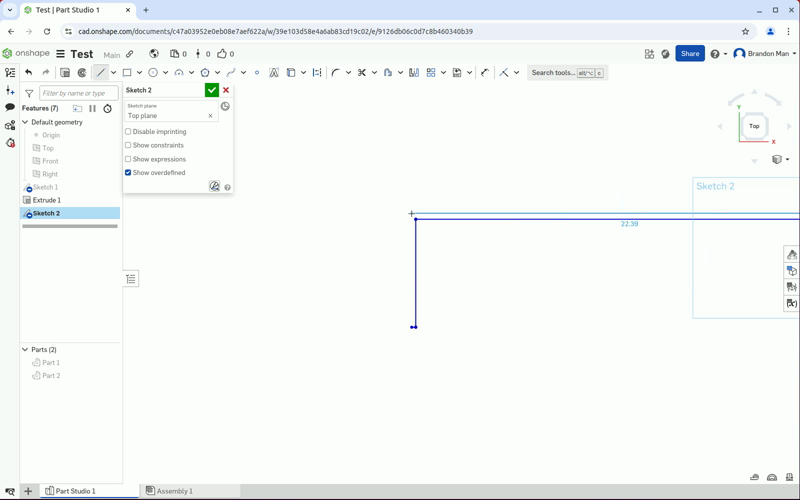
scroll(6)
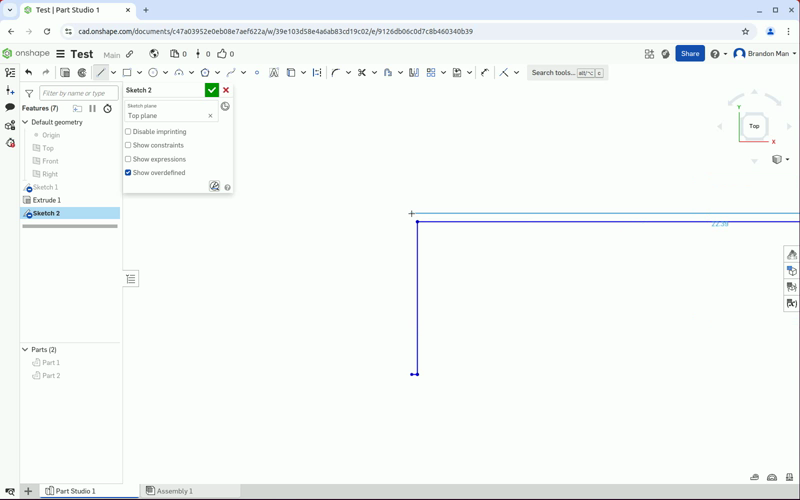
scroll(6)
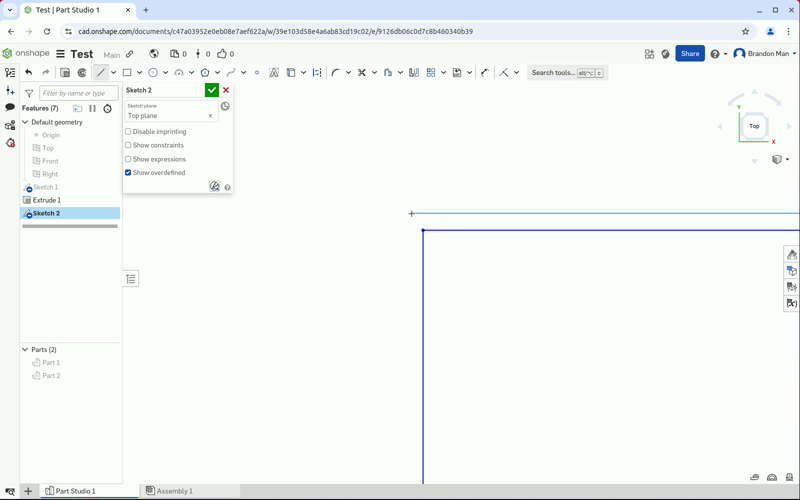
click(411, 213)
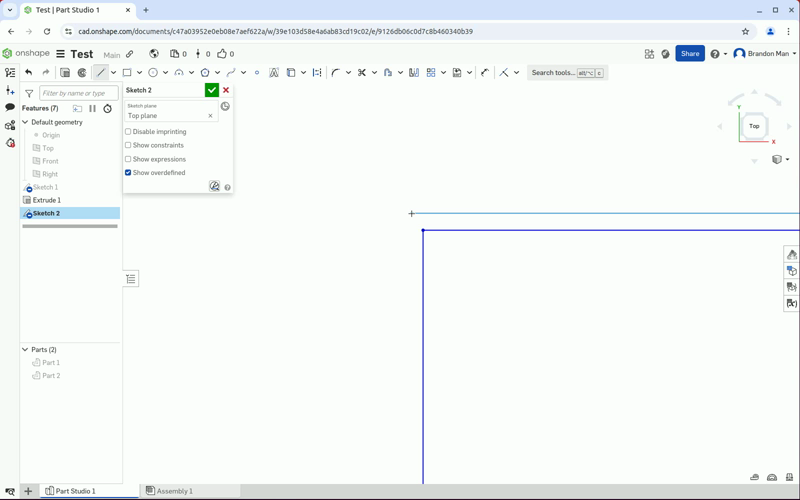
scroll(-6)
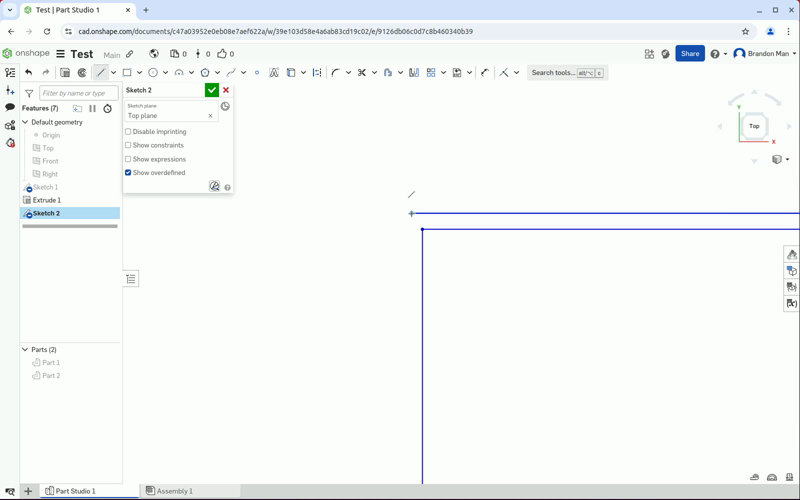
scroll(-6)
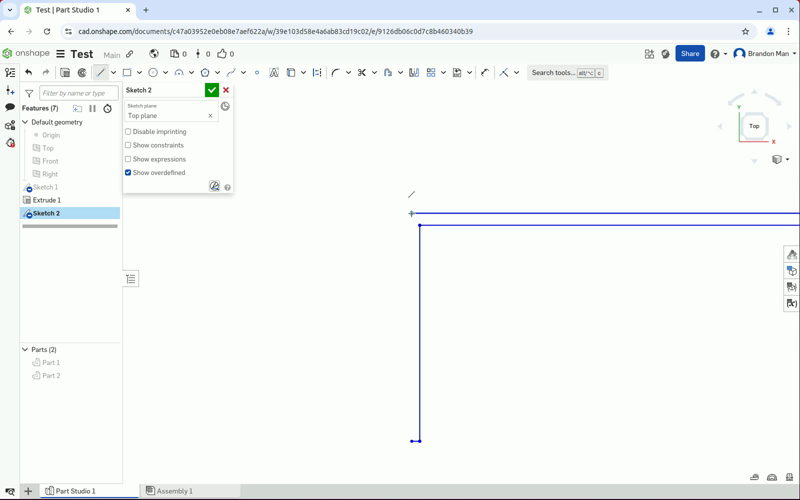
scroll(-6)
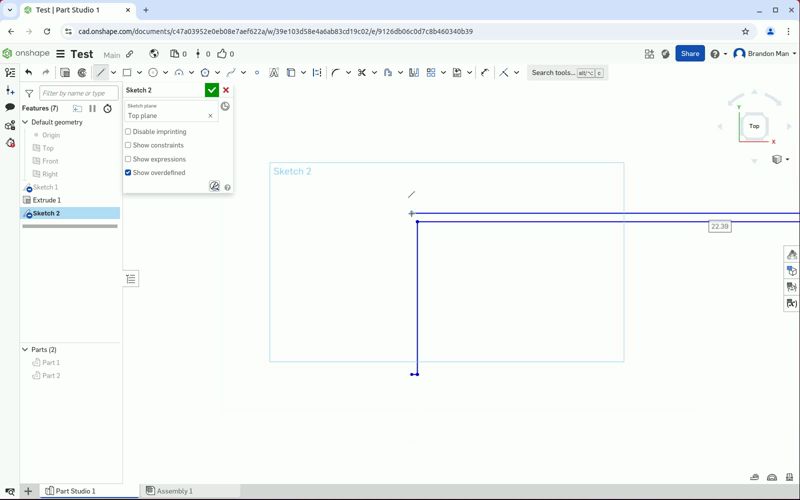
scroll(-6)
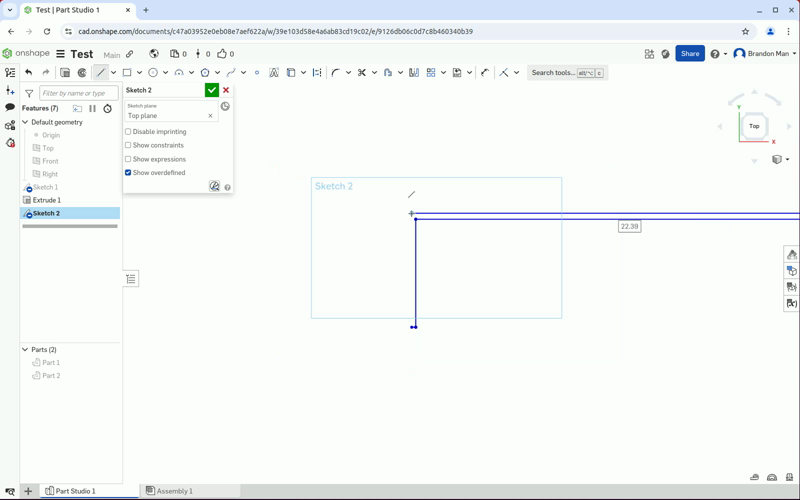
scroll(-6)
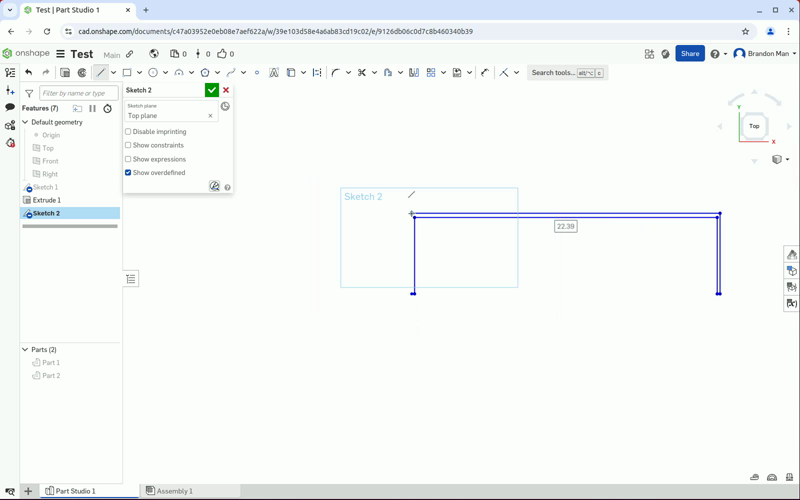
scroll(-6)
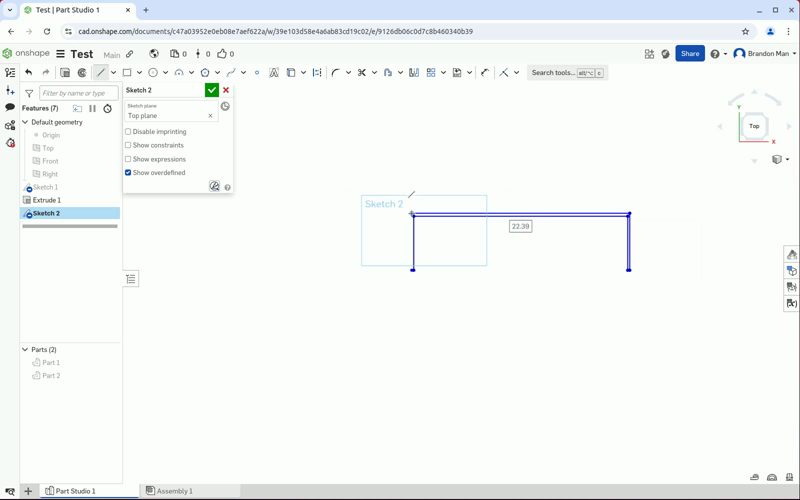
scroll(-6)
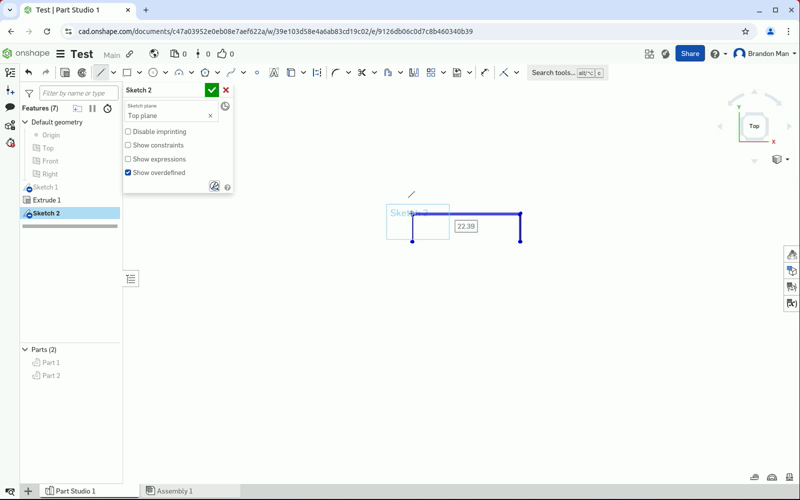
key_up(shift)
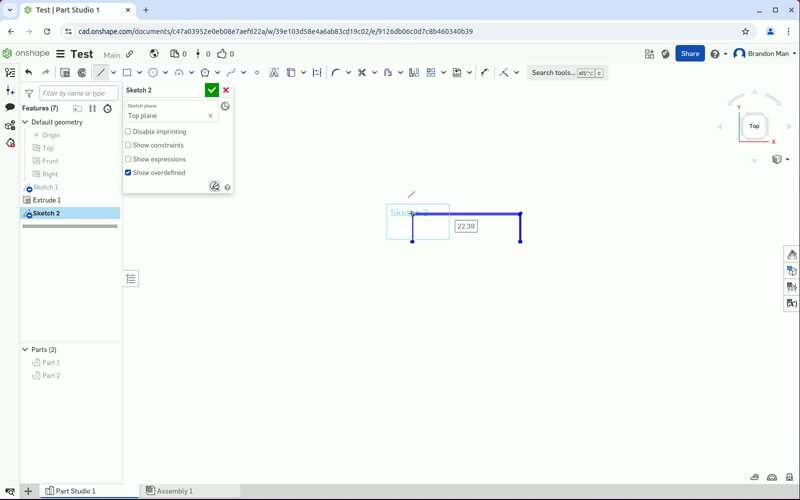
mouse_move(441, 213)
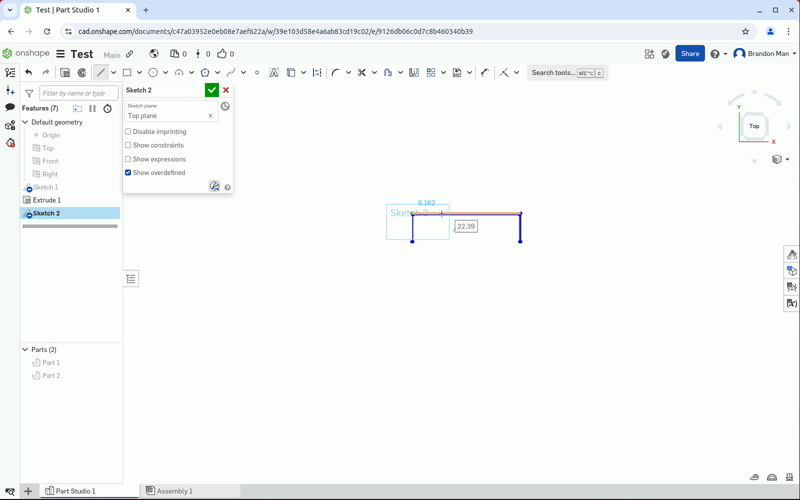
key_down(shift)
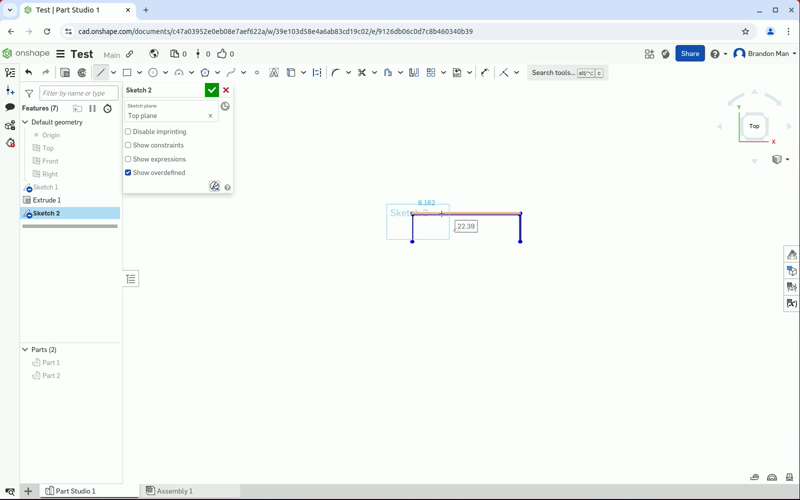
mouse_move(411, 241)
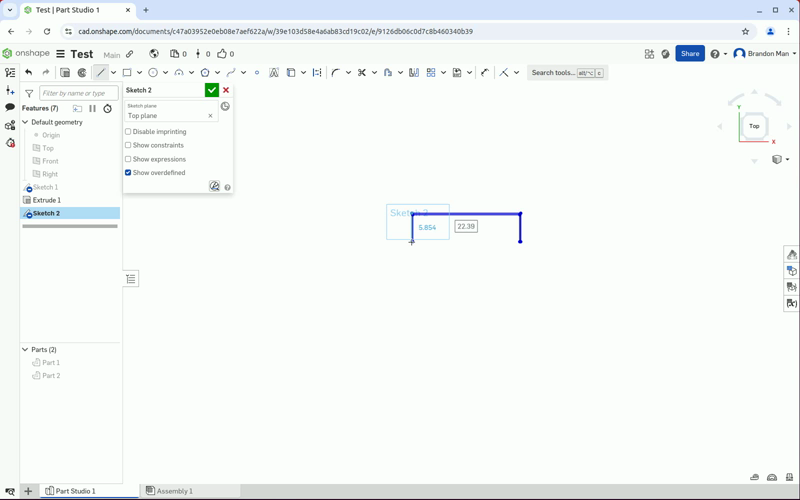
scroll(6)
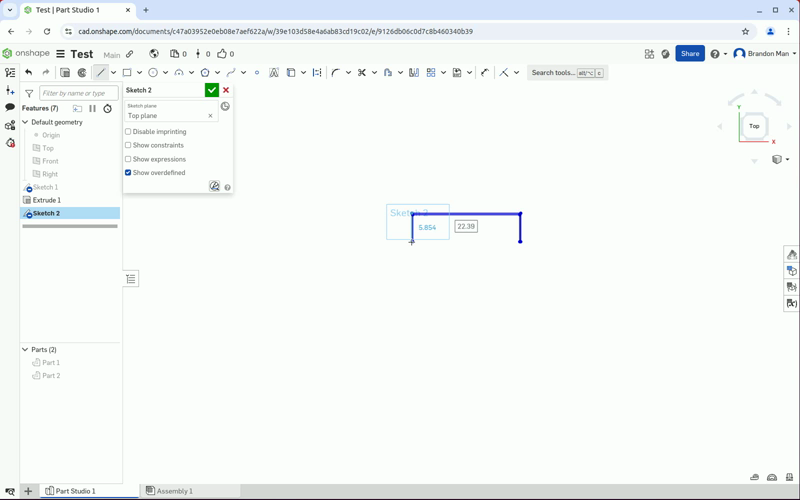
scroll(6)
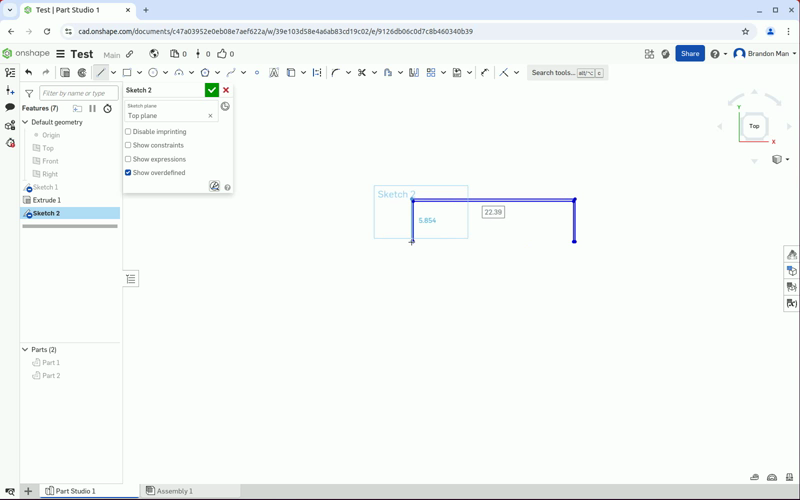
scroll(6)
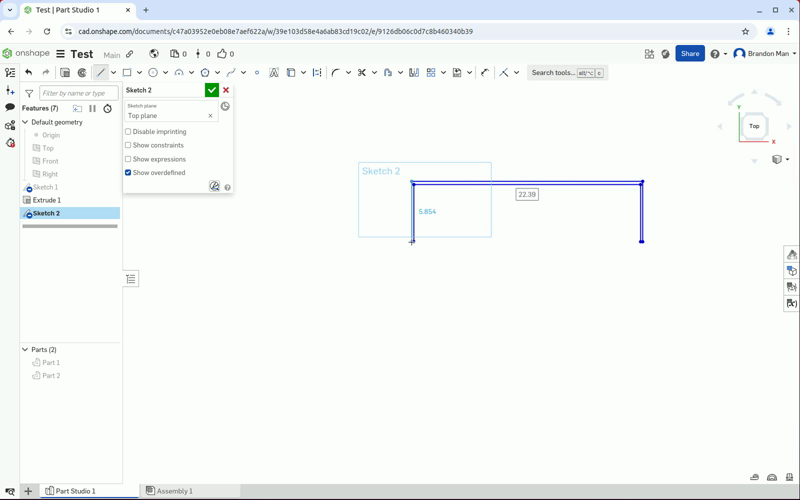
scroll(6)
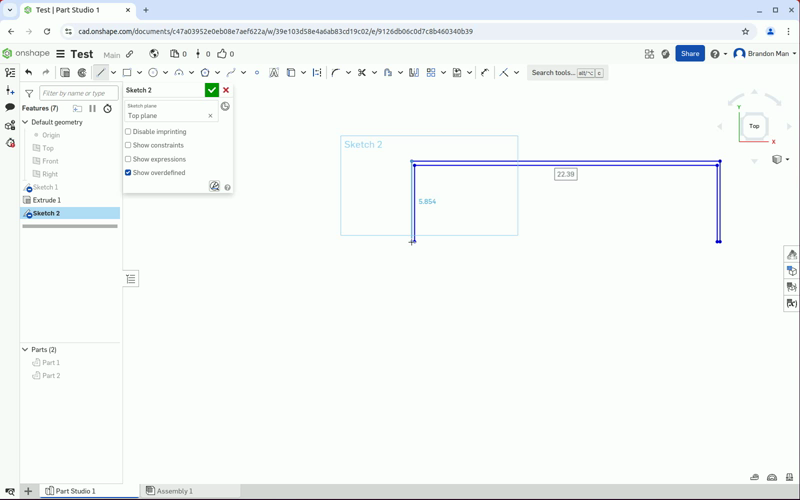
scroll(6)
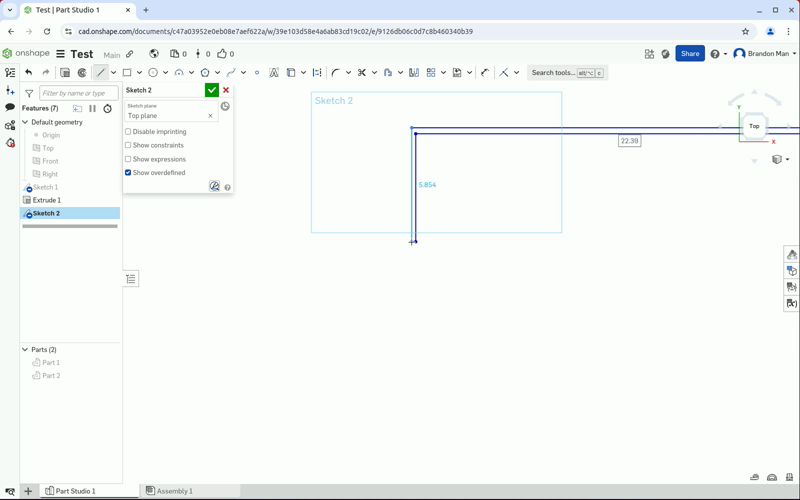
scroll(6)
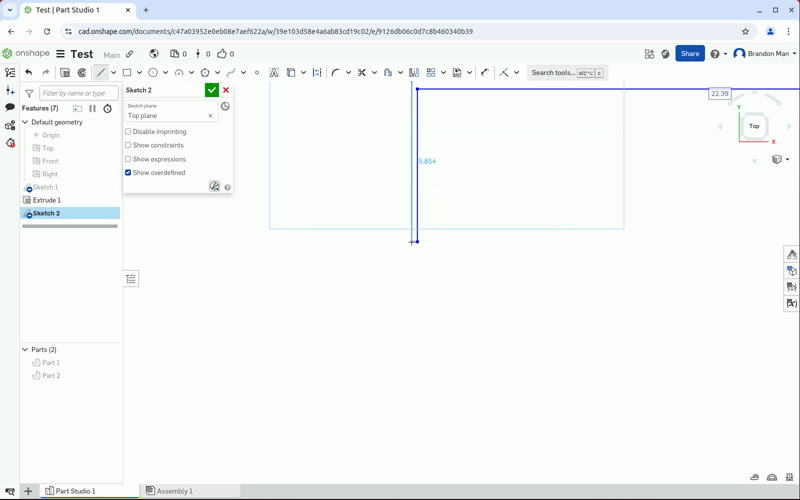
scroll(6)
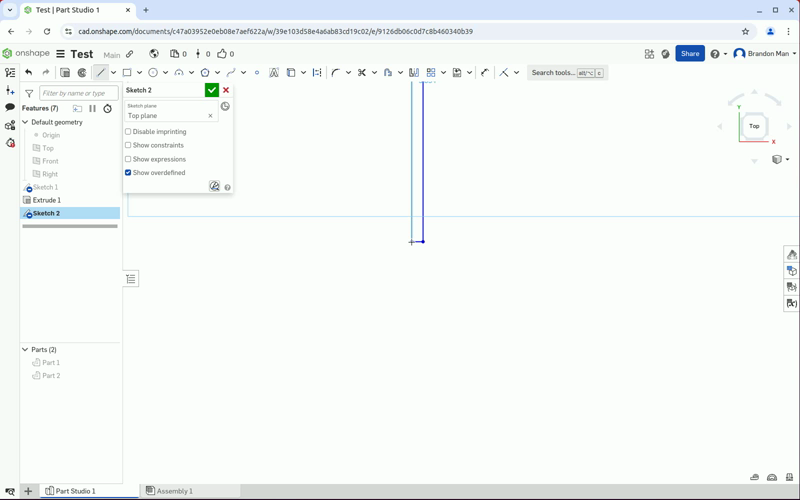
key_up(shift)
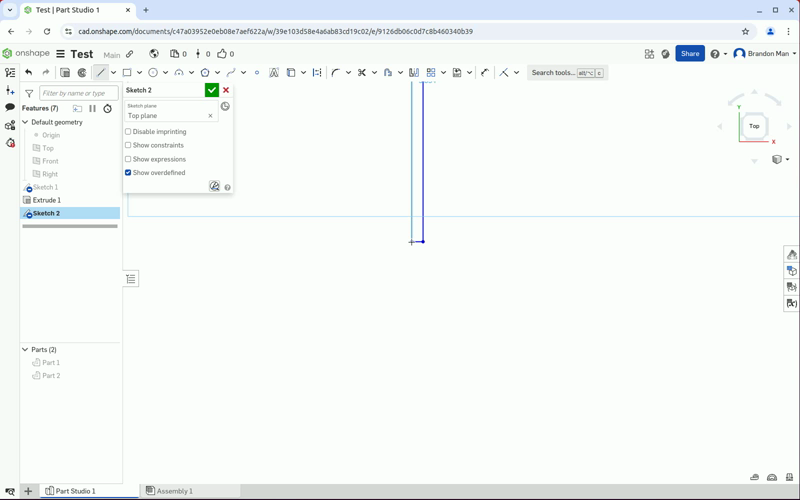
click(411, 241)
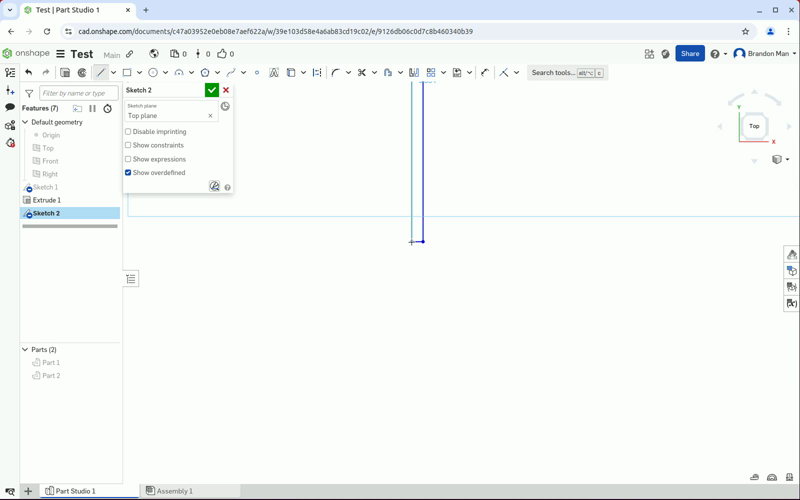
scroll(-6)
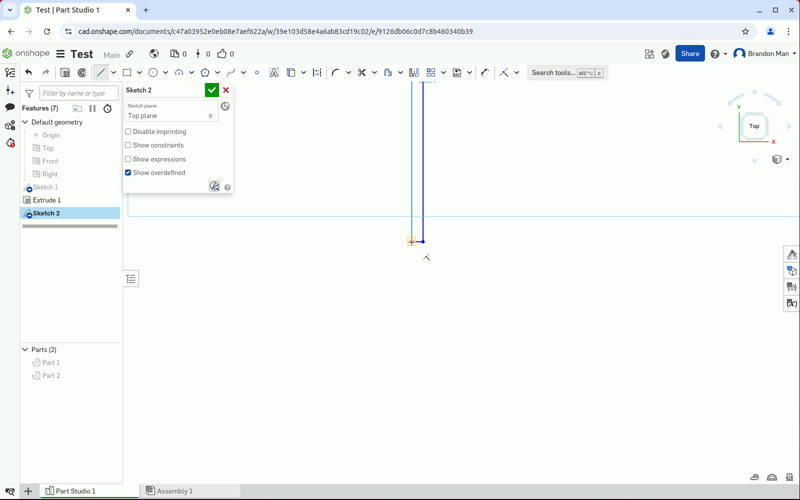
scroll(-6)
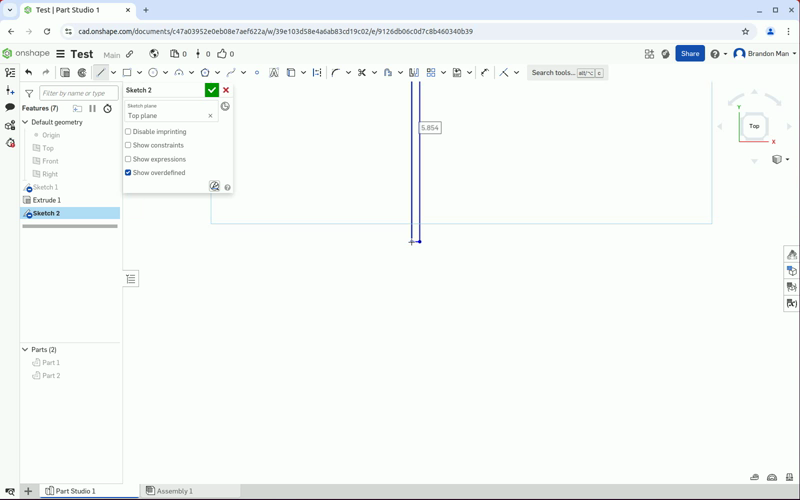
scroll(-6)
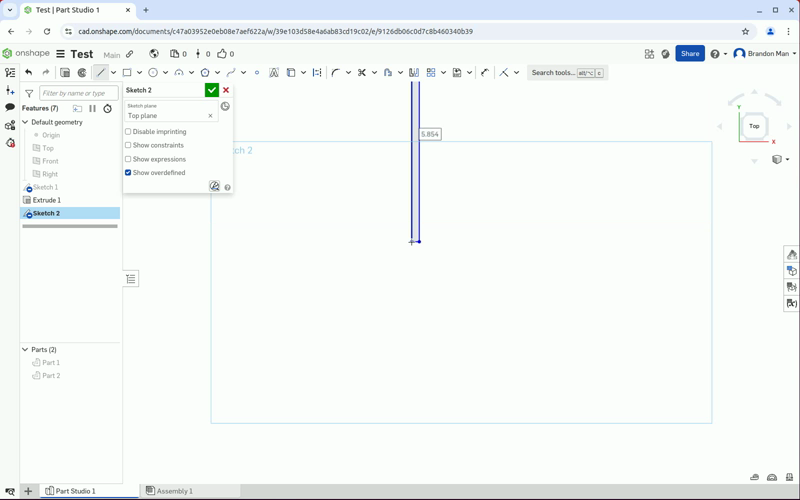
scroll(-6)
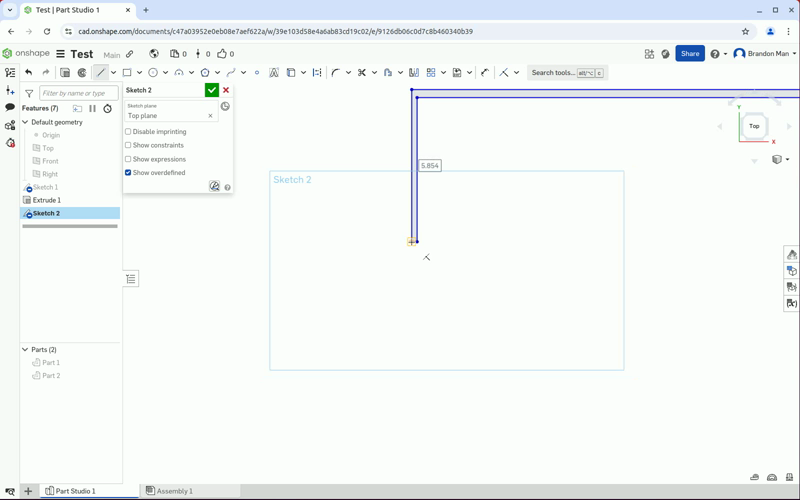
scroll(-6)
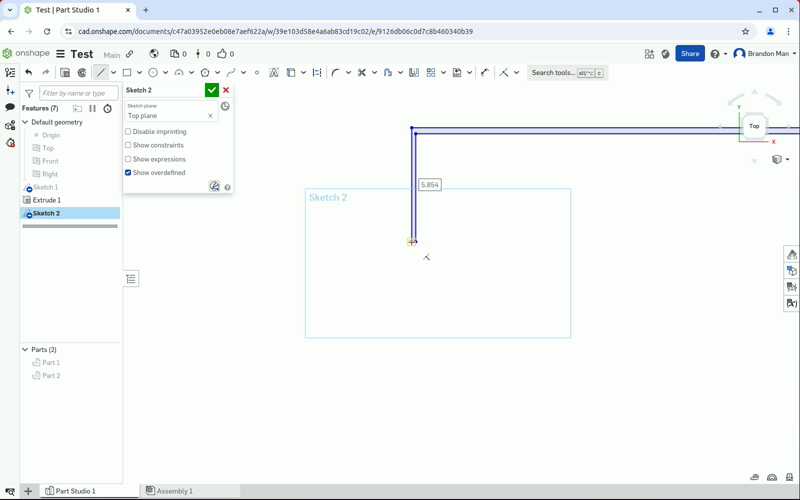
scroll(-6)
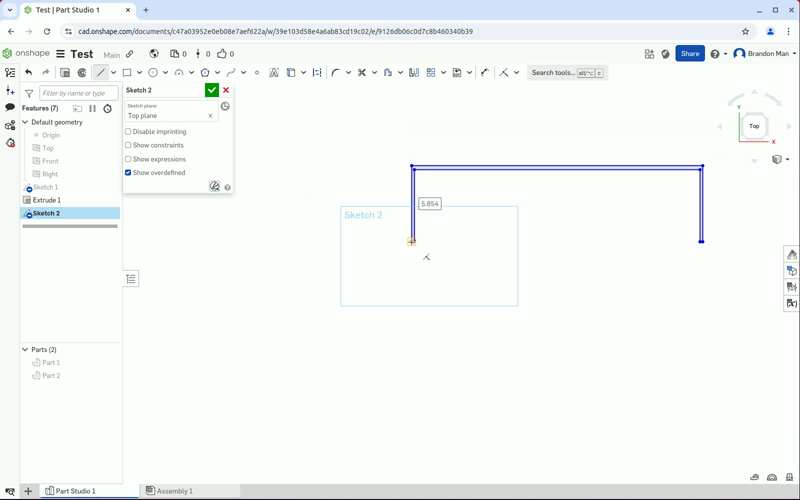
scroll(-6)
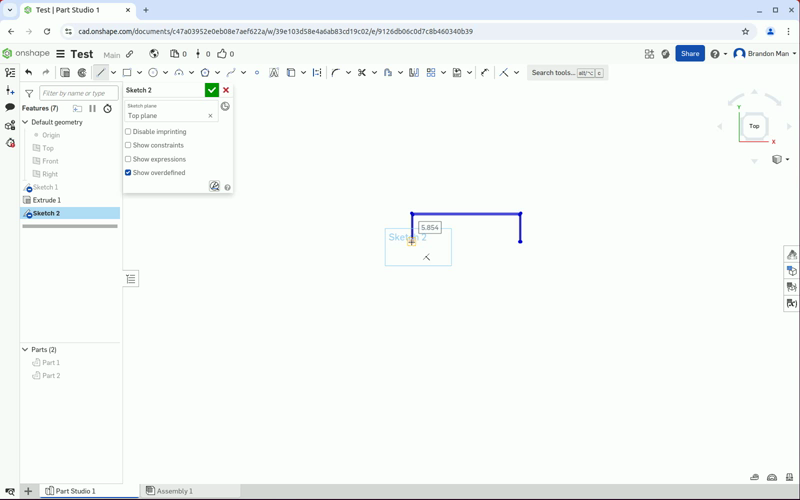
key(esc)
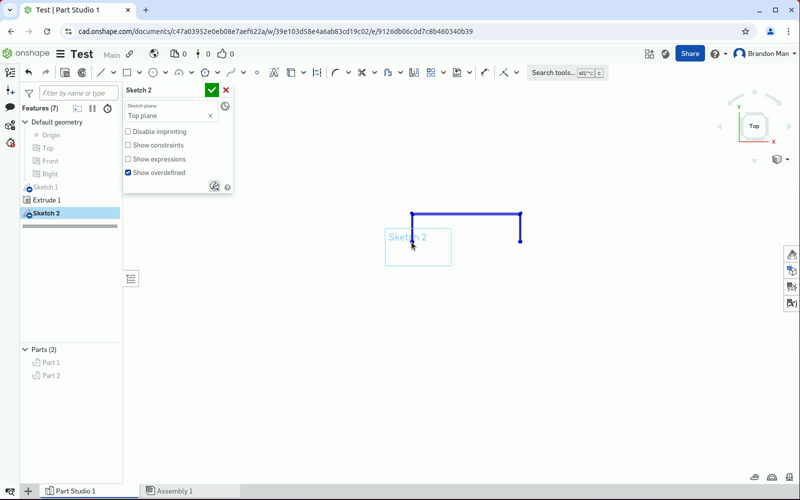
mouse_move(510, 213)
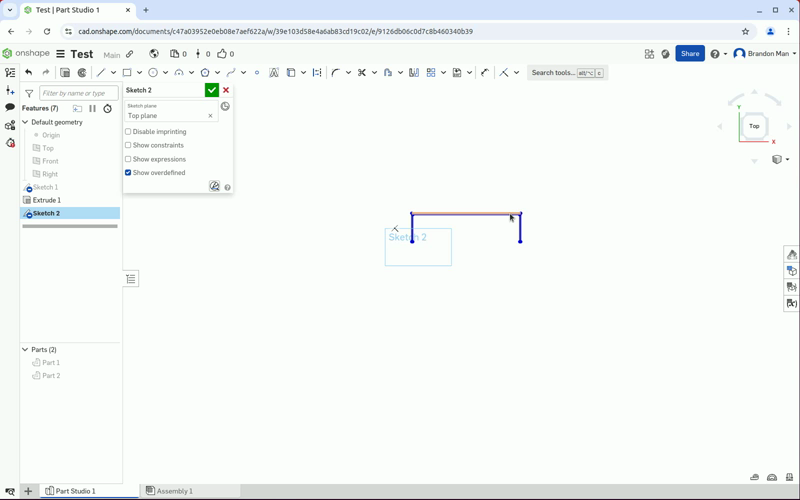
scroll(6)
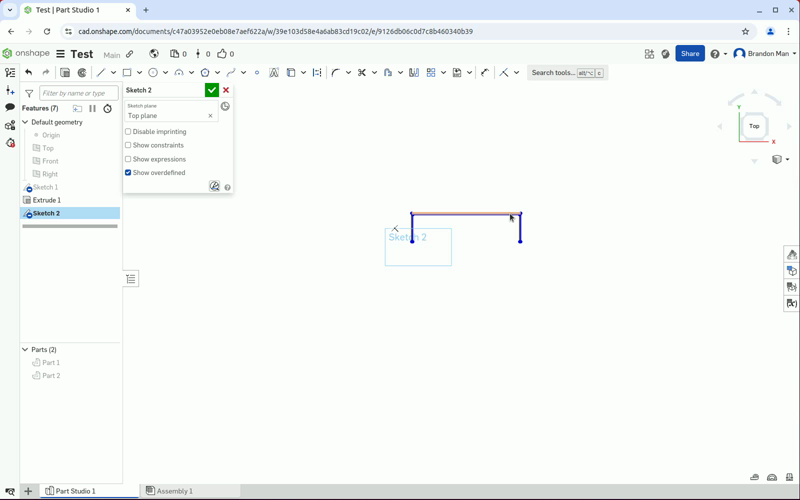
scroll(6)
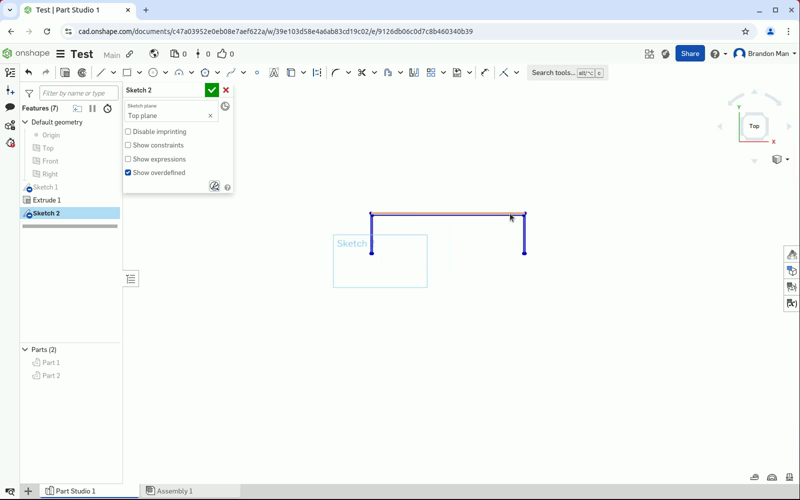
scroll(6)
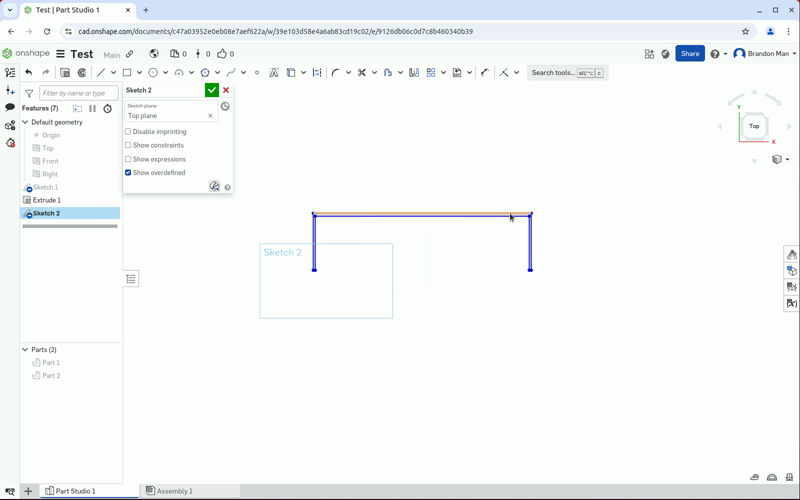
scroll(6)
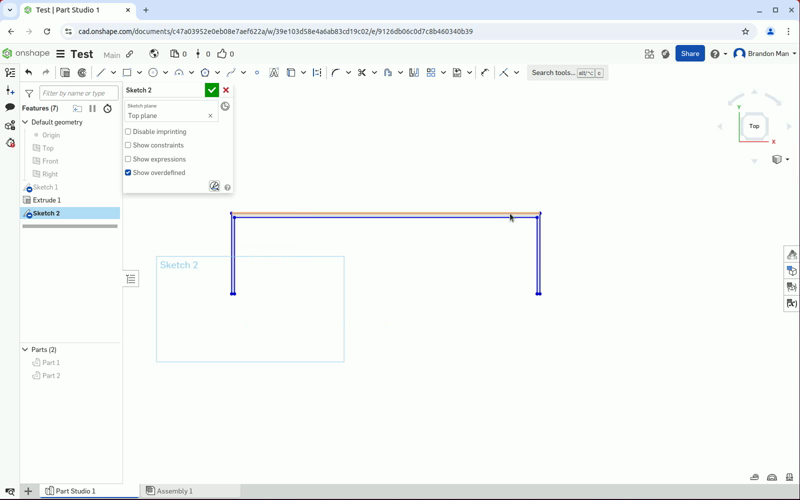
scroll(6)
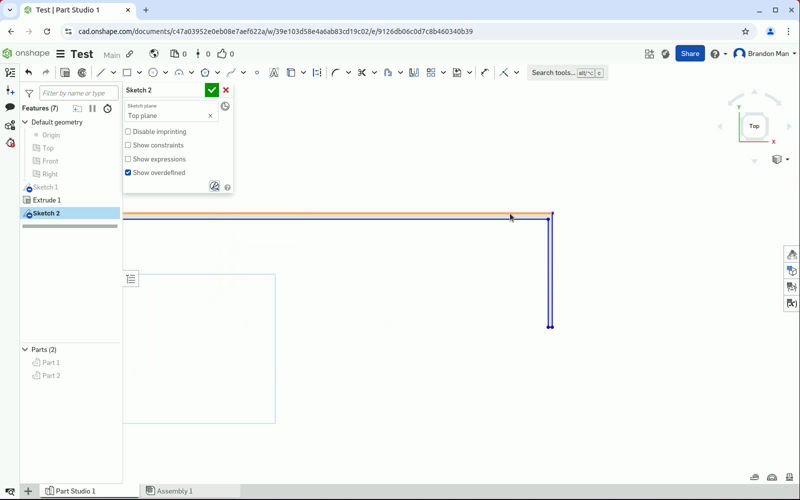
scroll(6)
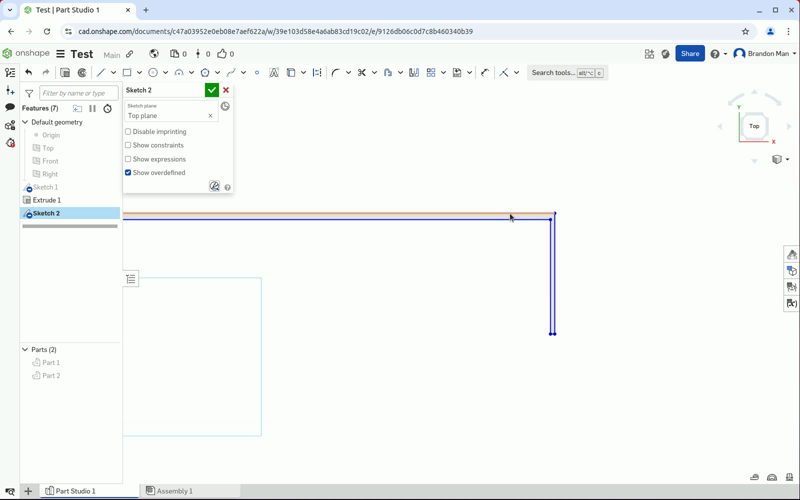
scroll(6)
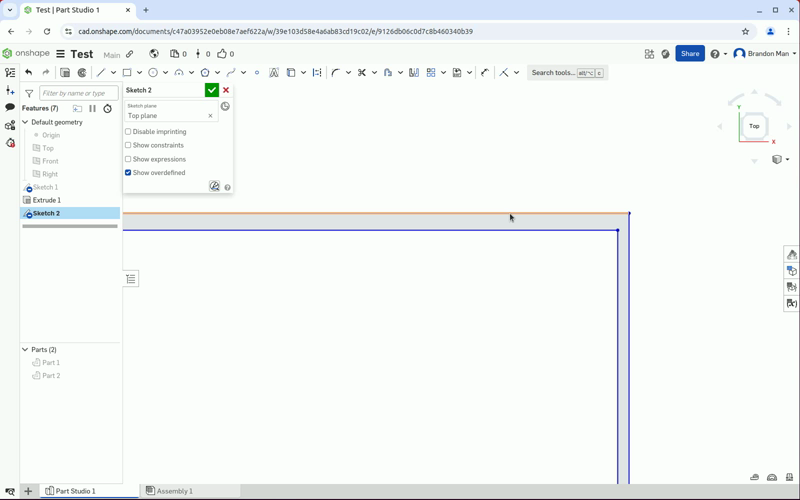
click(510, 213)
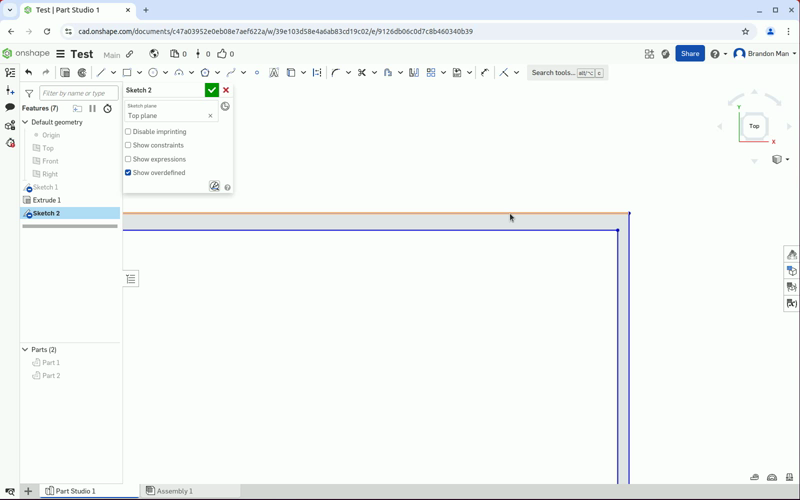
scroll(-6)
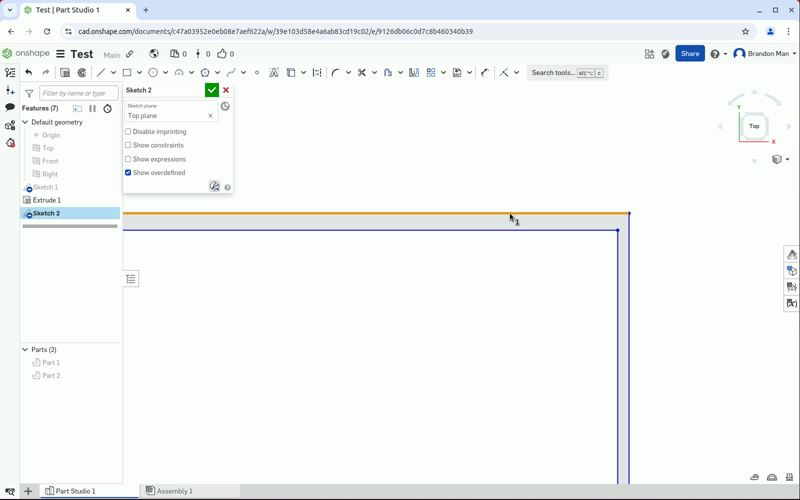
scroll(-6)
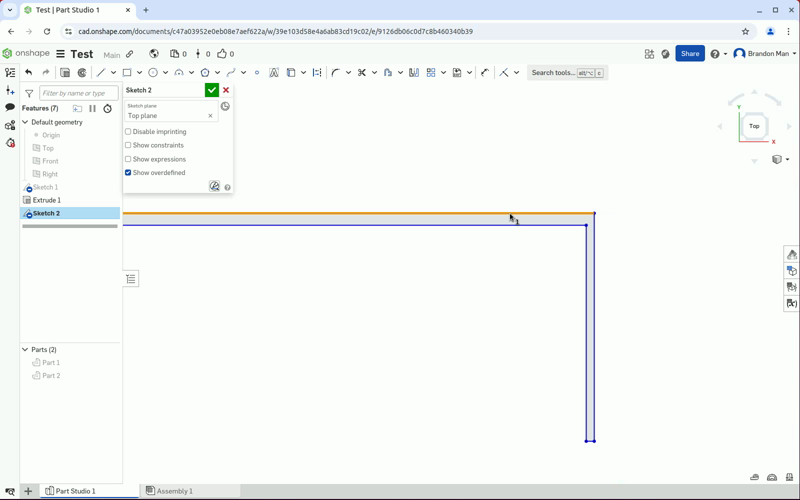
scroll(-6)
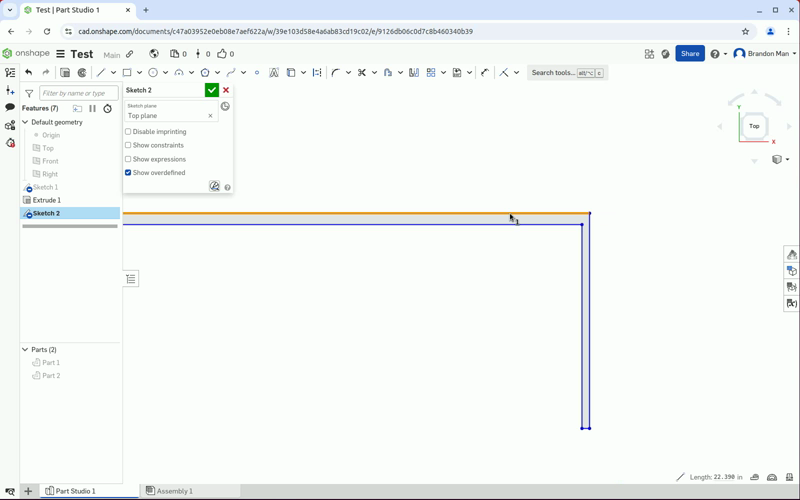
scroll(-6)
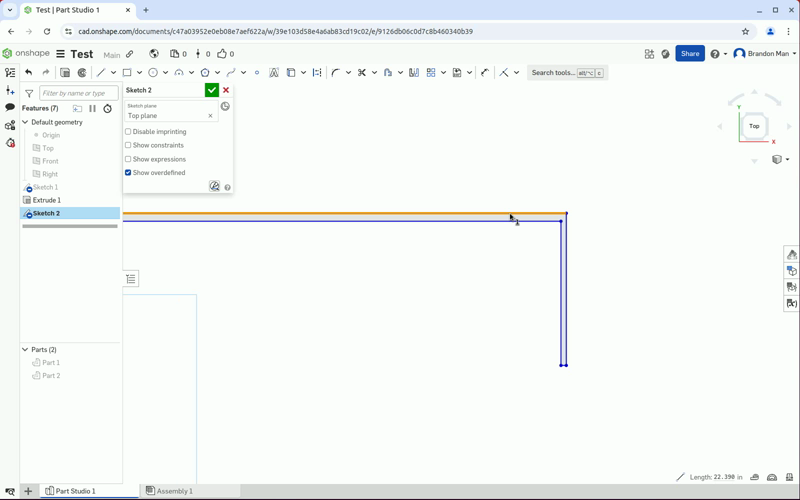
scroll(-6)
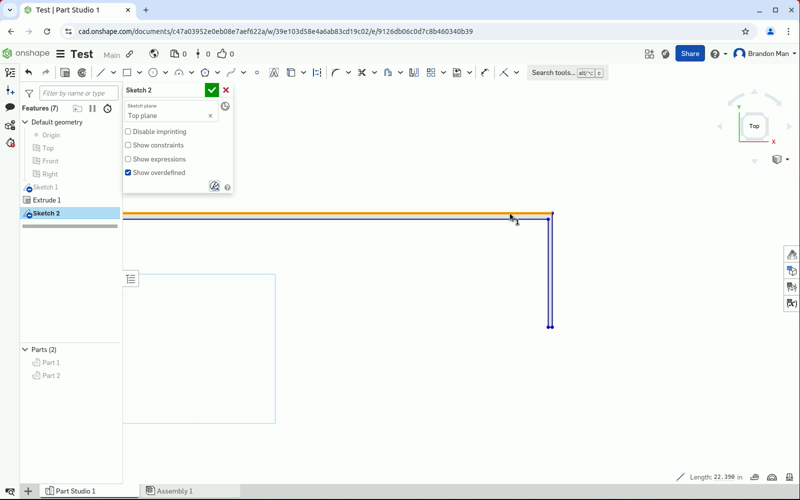
scroll(-6)
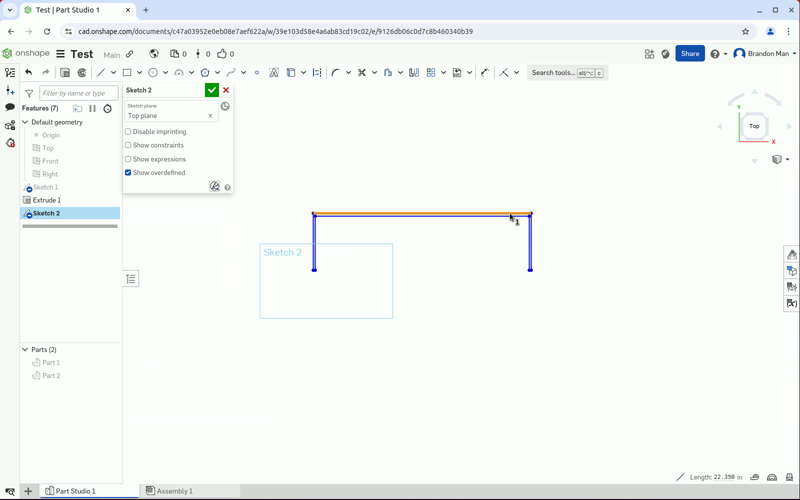
scroll(-6)
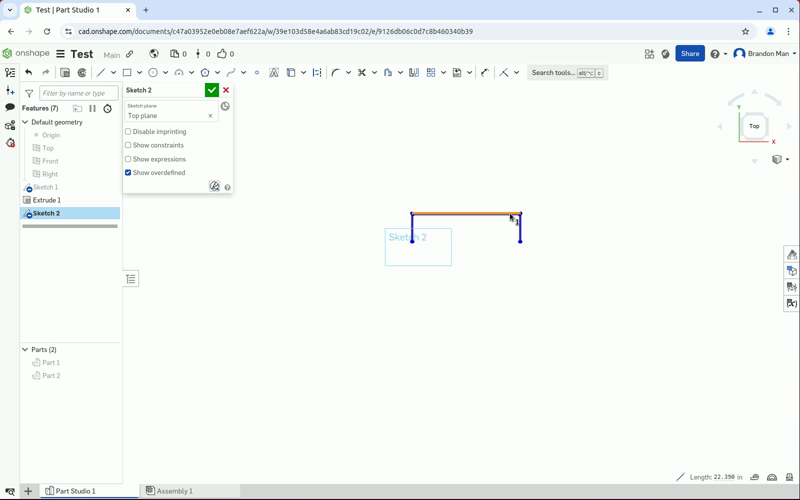
mouse_move(73, 352)
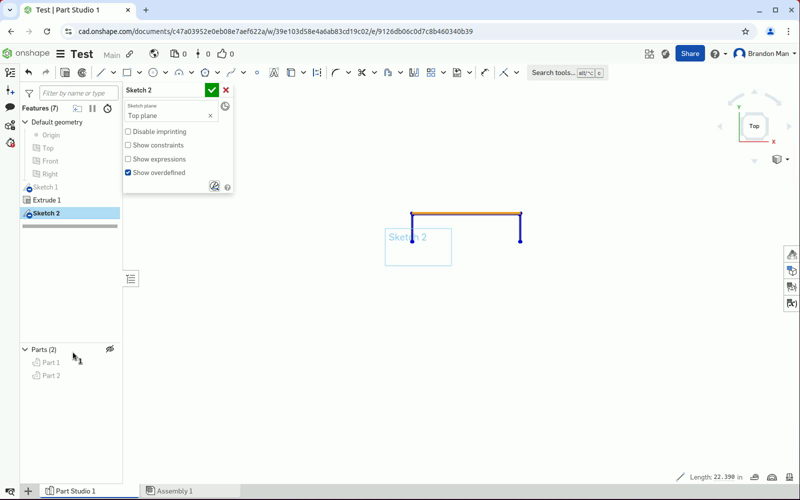
key(shift+y)
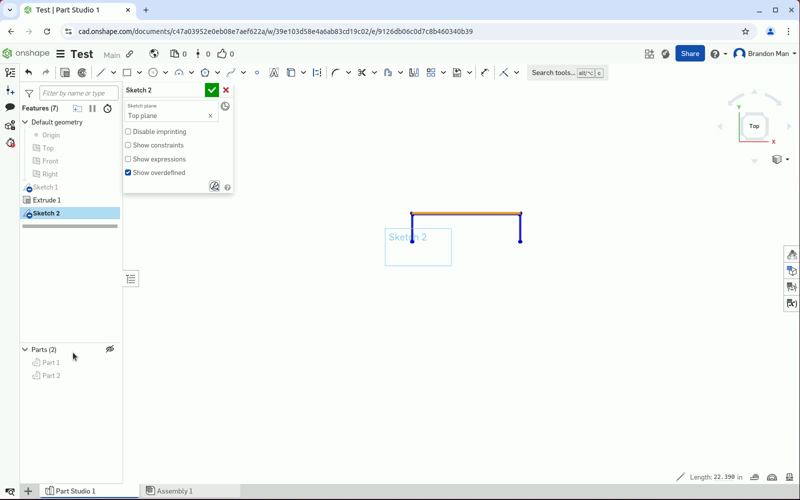
key(shift+e)
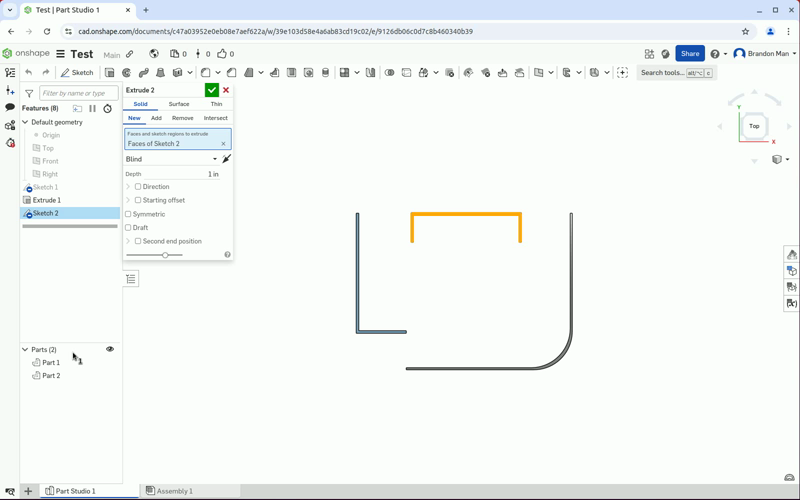
mouse_move(143, 106)
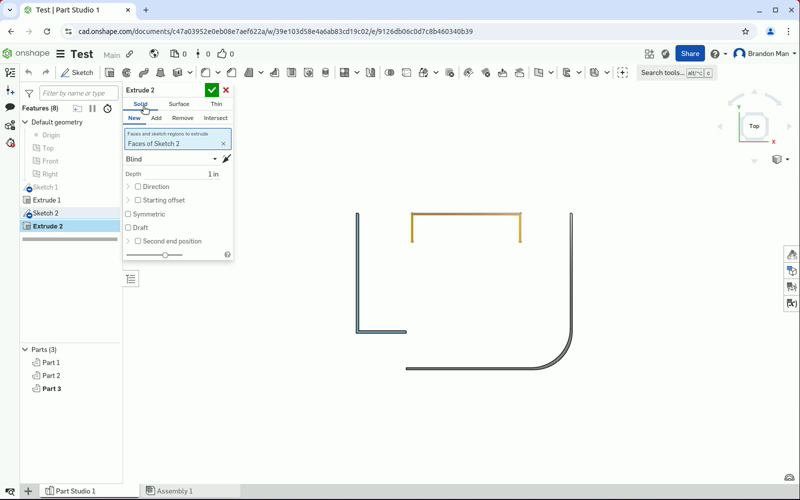
click(143, 106)
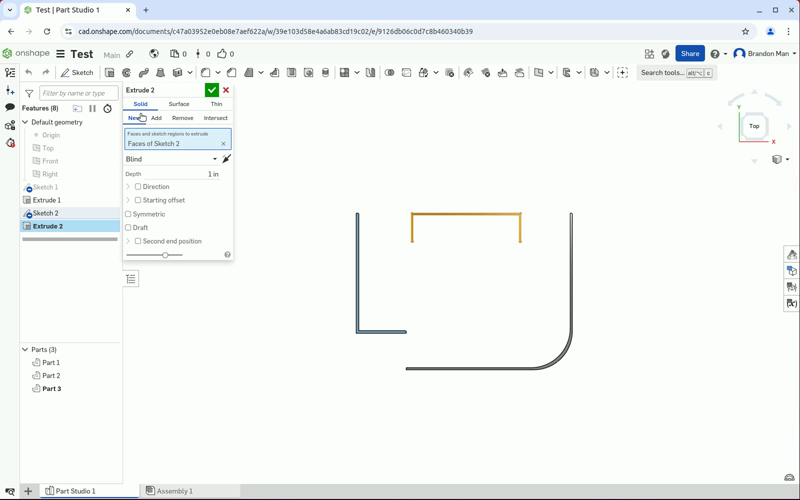
mouse_move(137, 120)
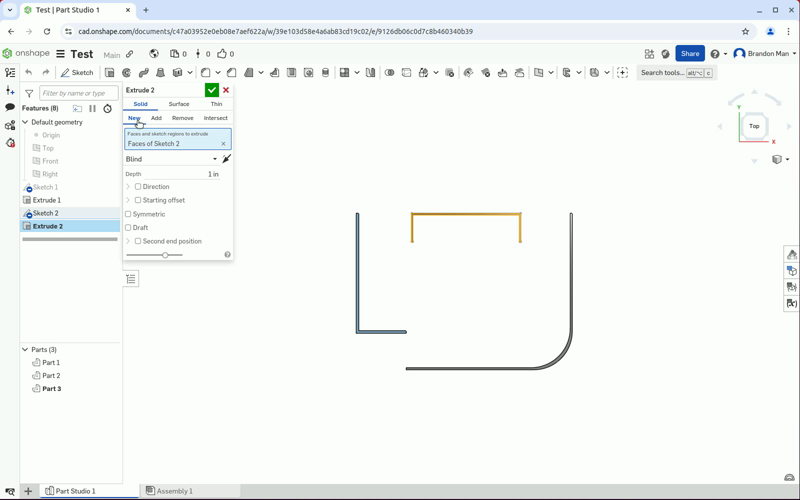
click(137, 120)
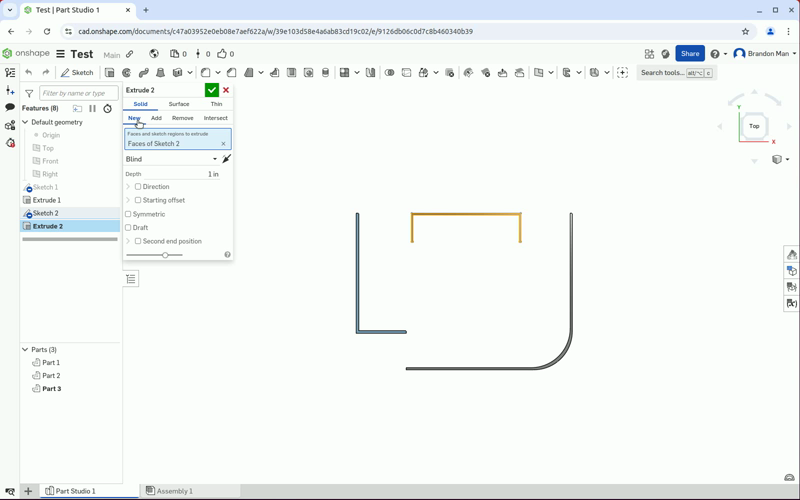
key(tab, 4)
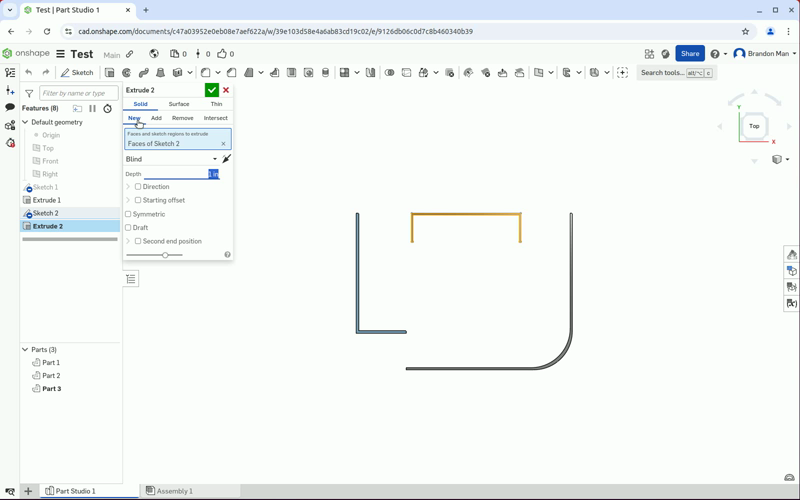
text(-17.572)
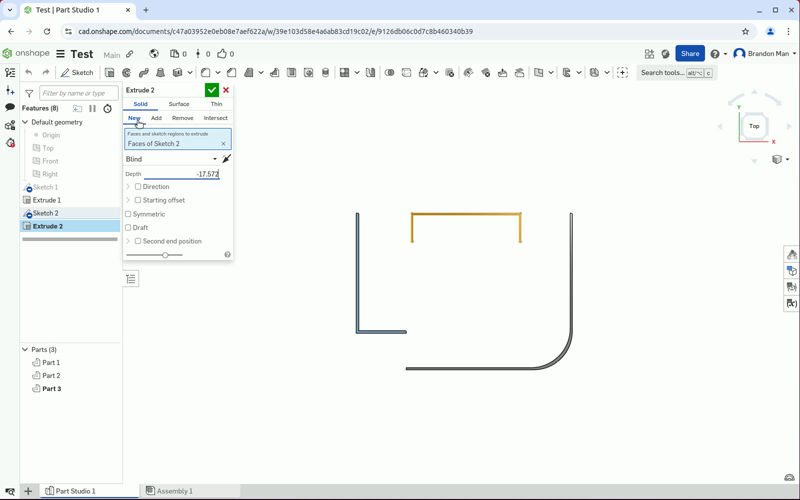
key(enter)
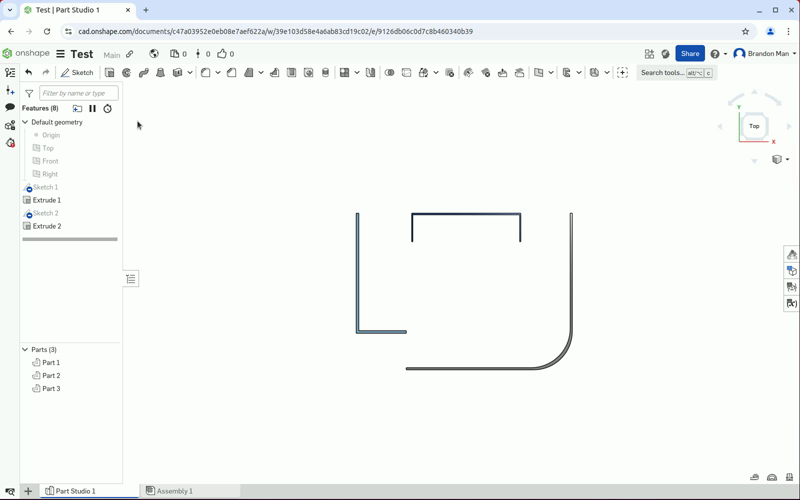
key(shift+h)
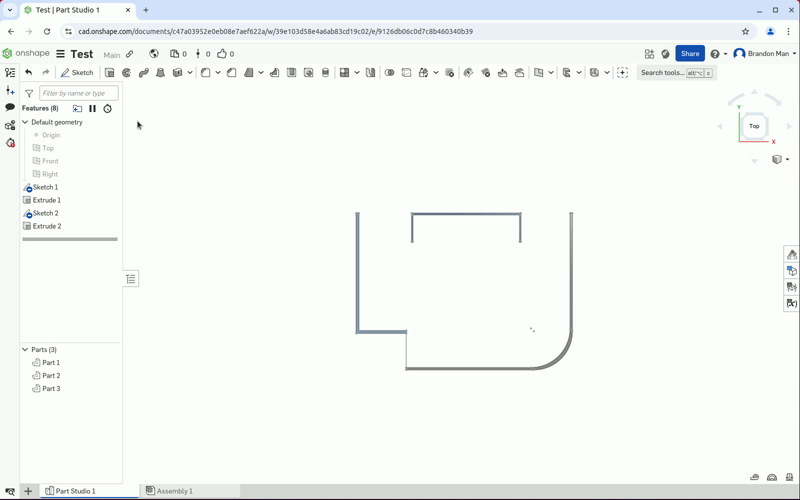
key(shift+h)
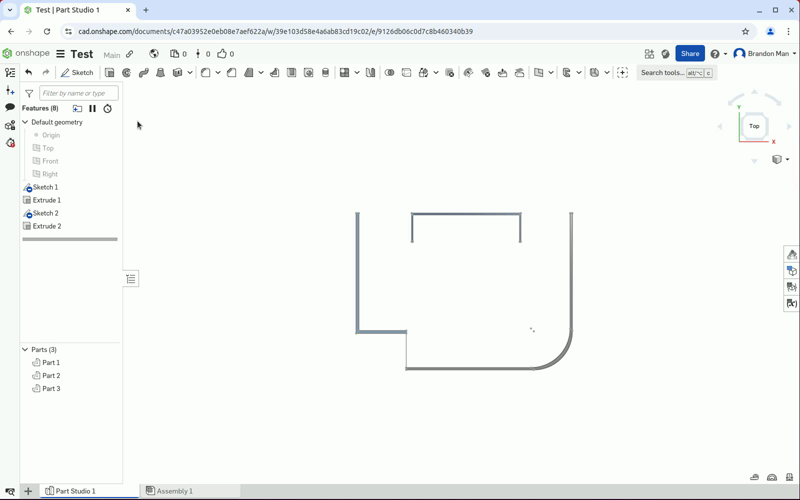
key(shift+7)
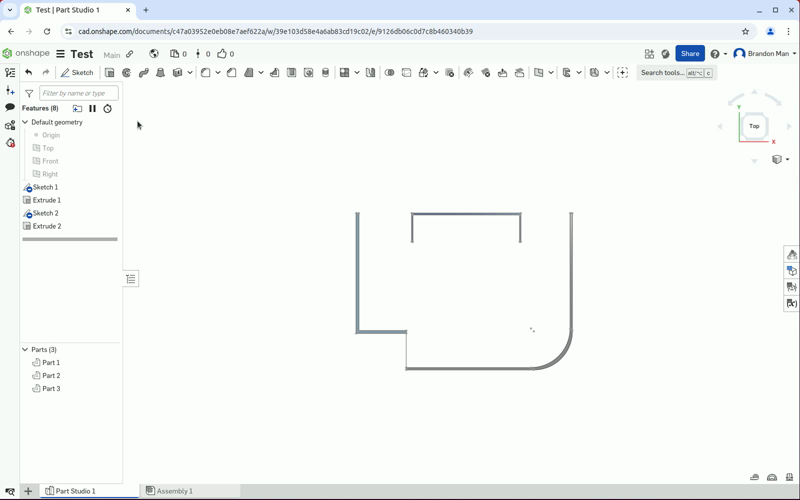
key(up, 3)
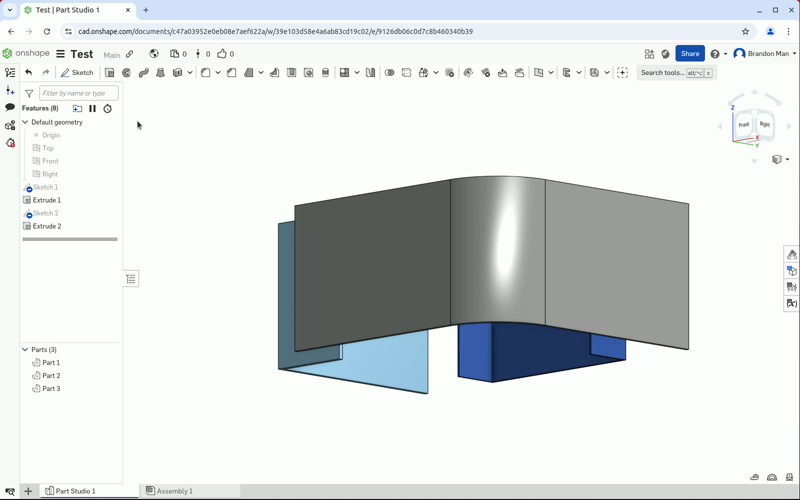
key(left, 3)
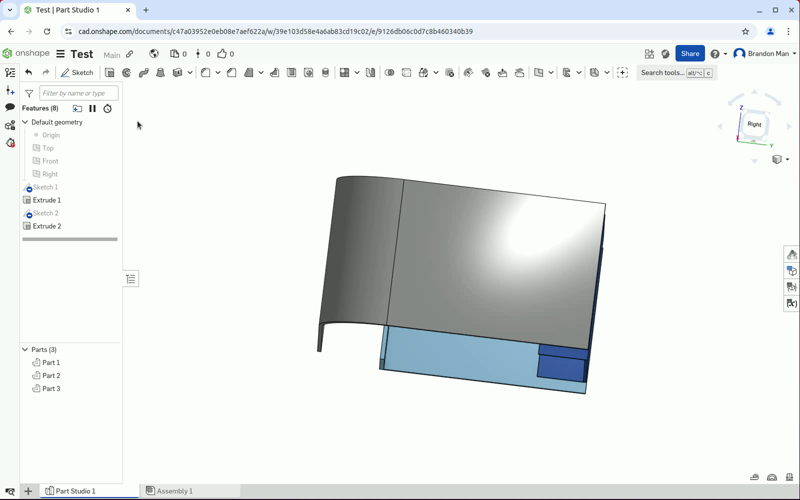
key(right, 3)
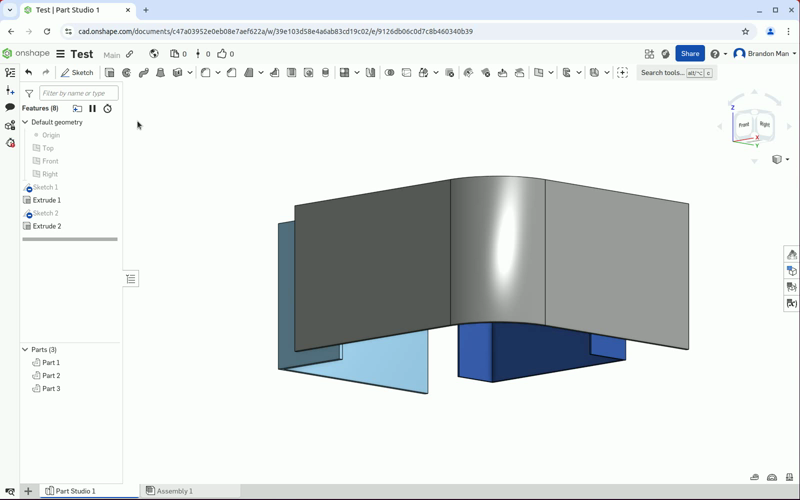
key(down, 3)
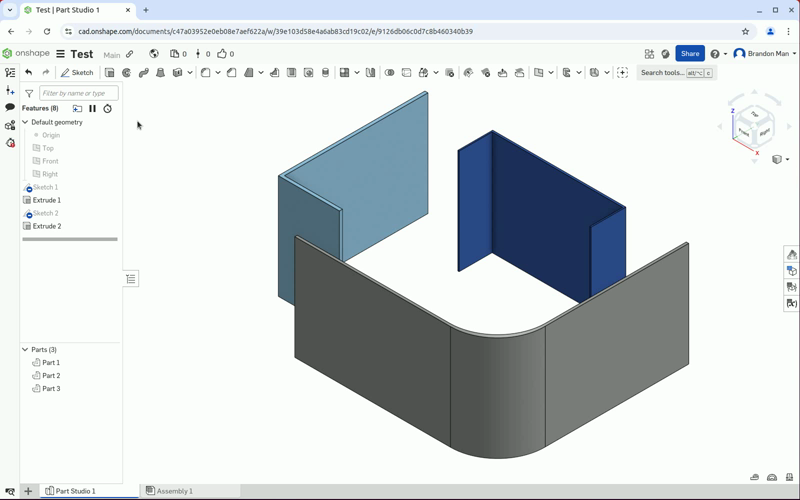
mouse_move(73, 189)
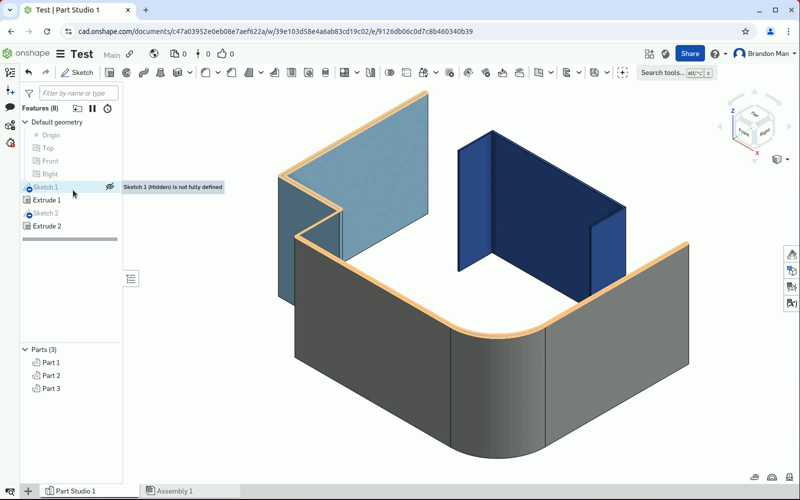
click(73, 189)